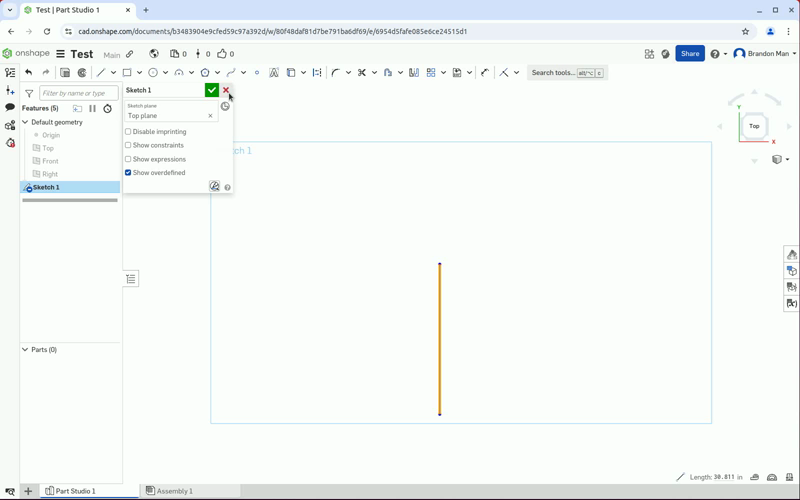
key(shift+h)
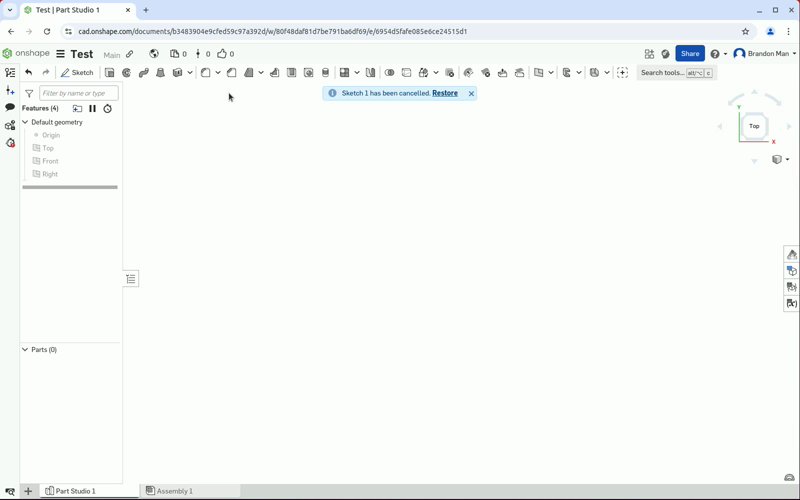
mouse_move(73, 352)
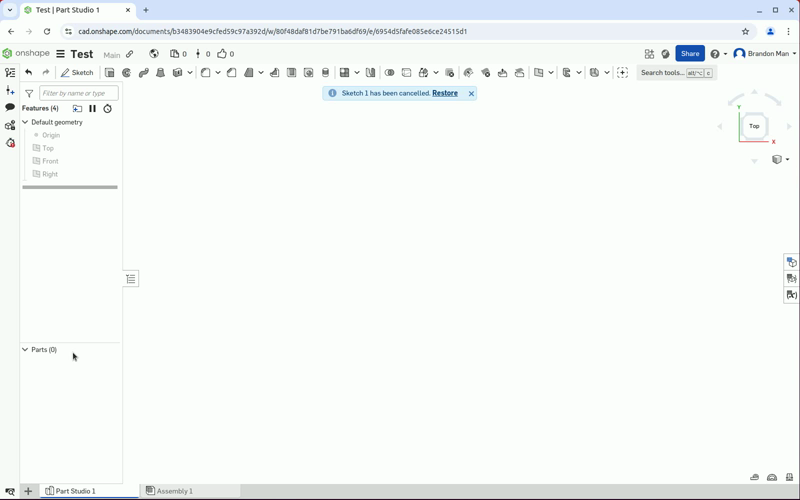
key(y)
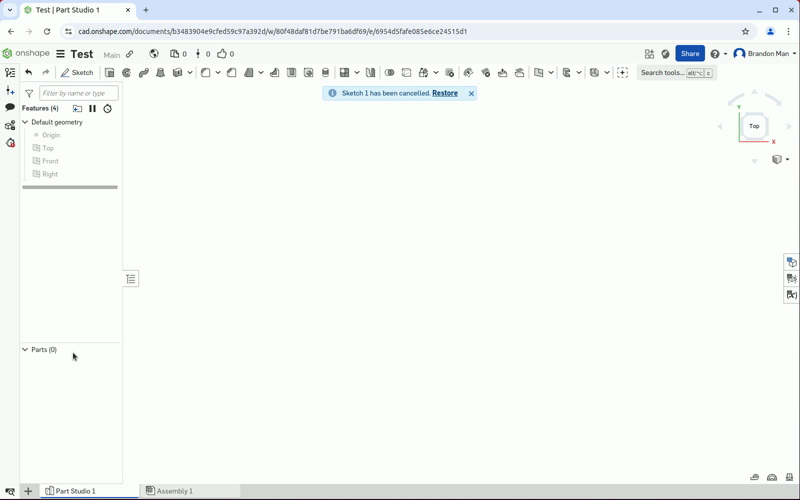
key(shift+p)
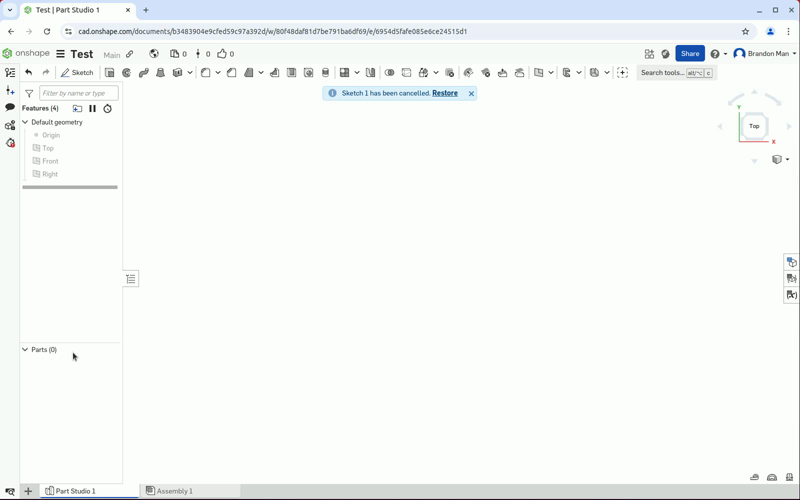
key(space)
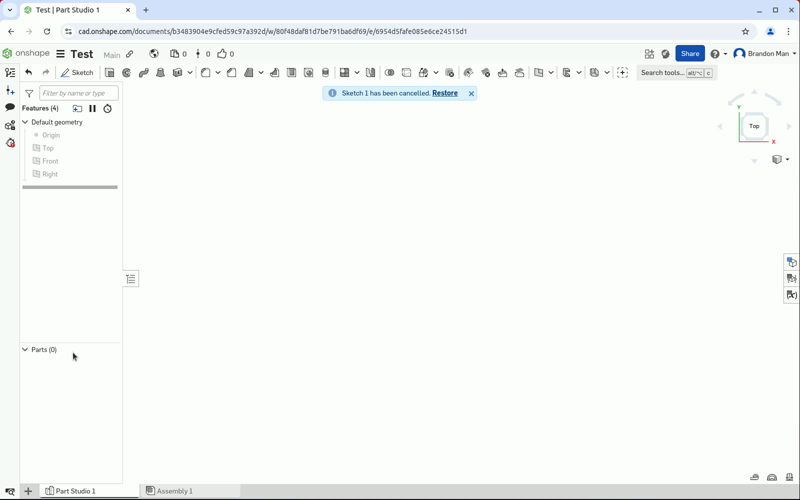
key_down(shift)
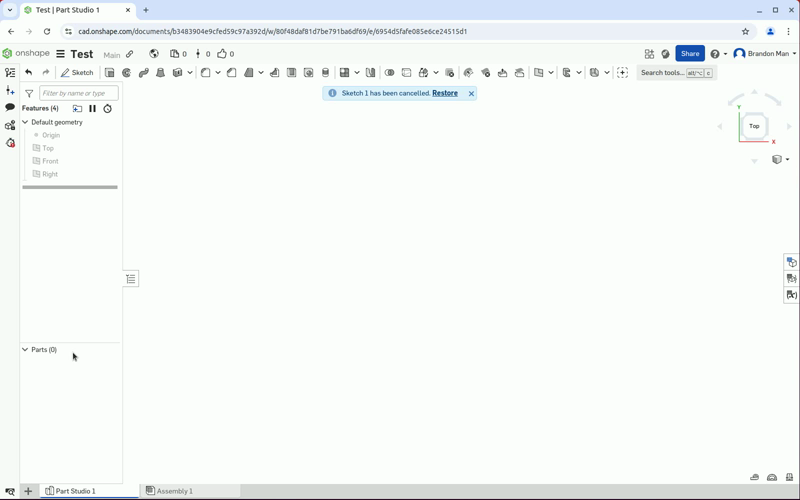
key(up)
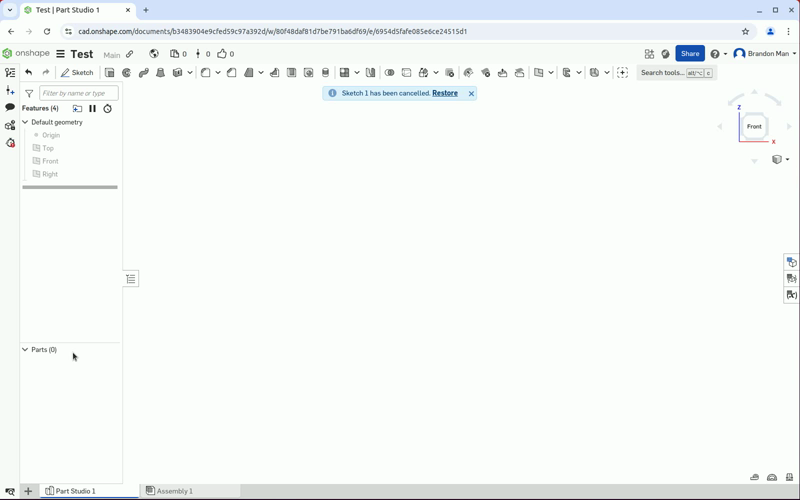
key_up(shift)
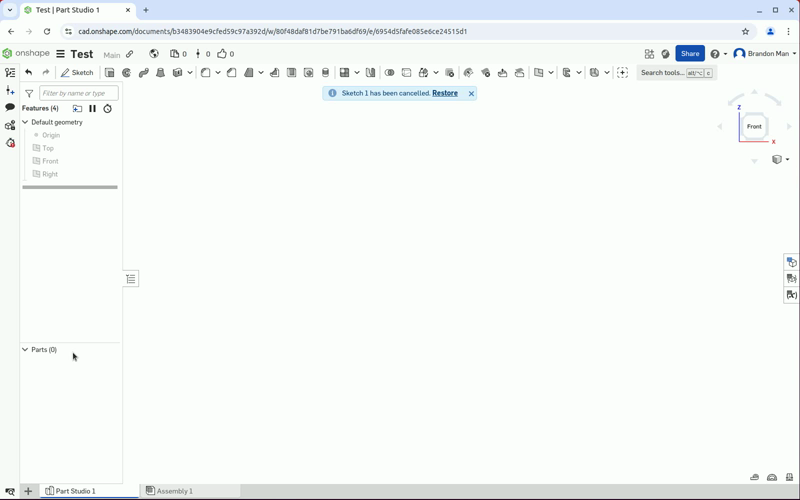
mouse_move(73, 352)
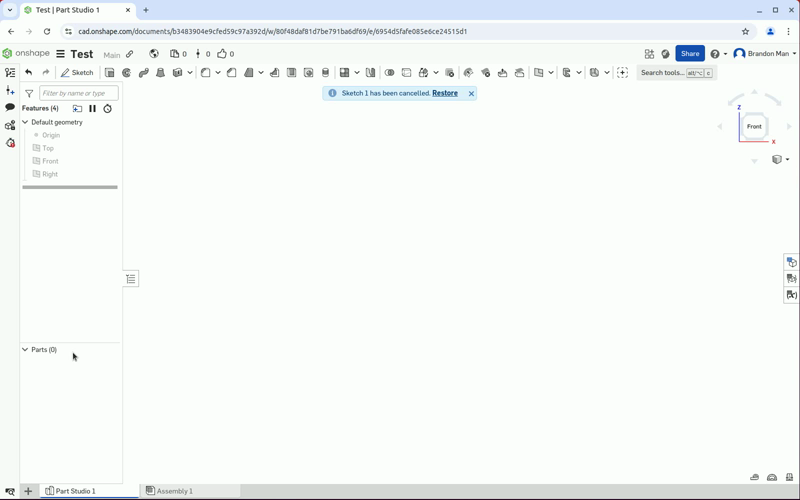
key(shift+y)
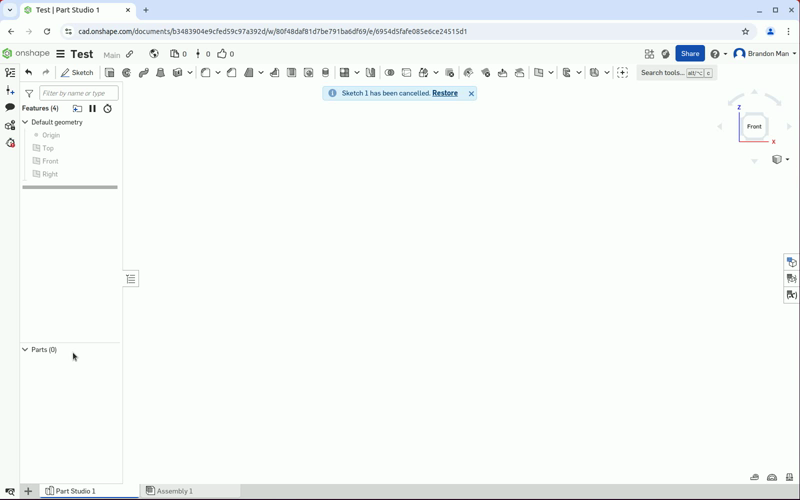
key(shift+s)
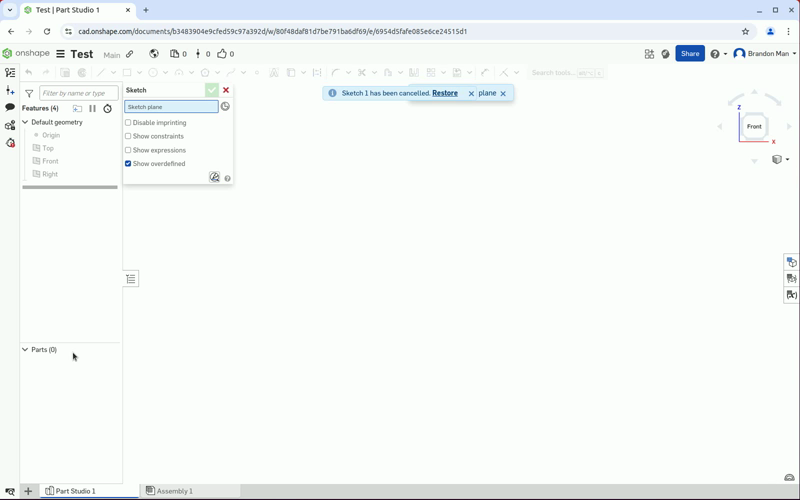
mouse_move(73, 163)
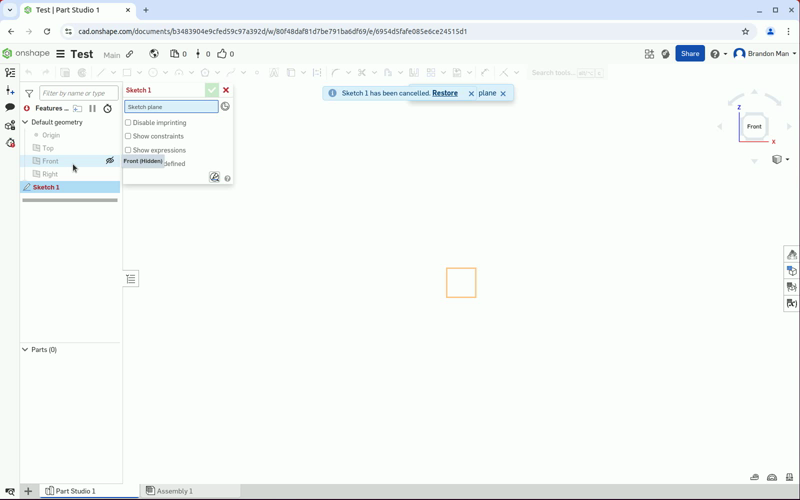
click(73, 163)
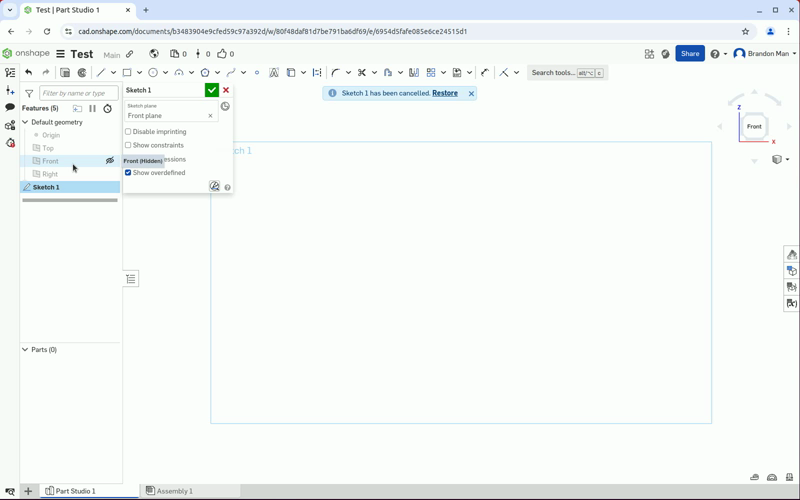
mouse_move(73, 352)
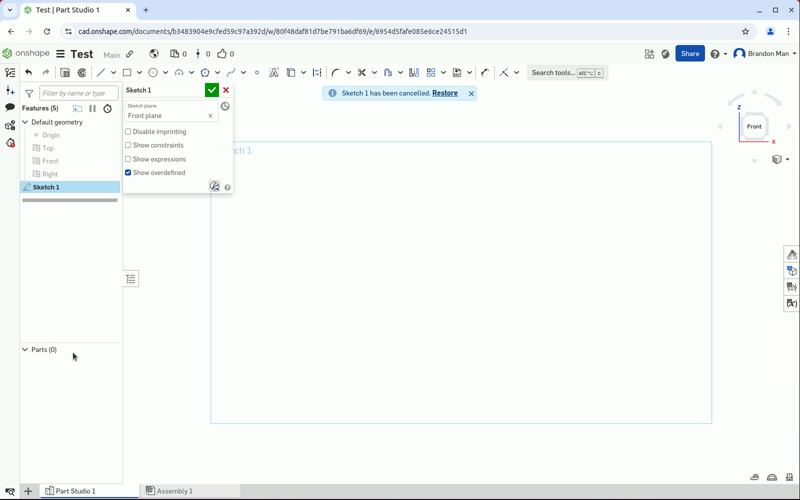
key(y)
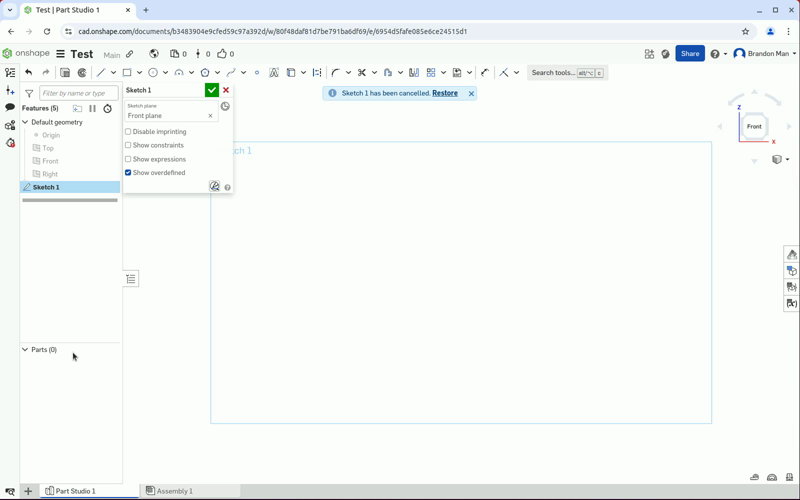
key(l)
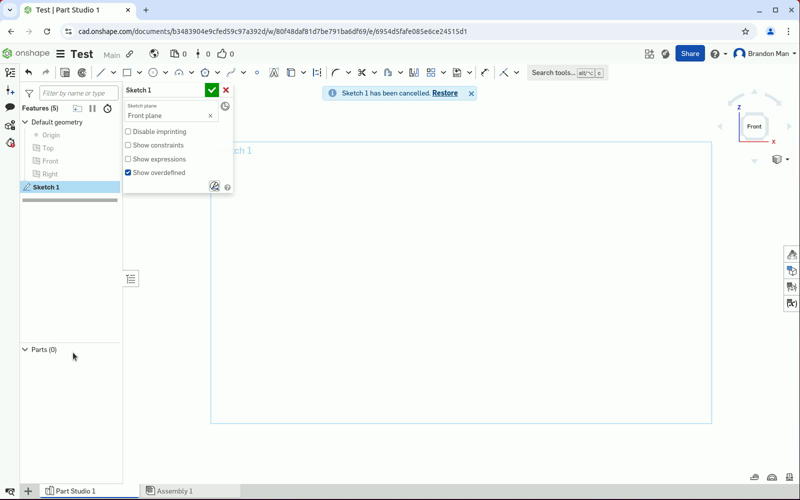
key_down(shift)
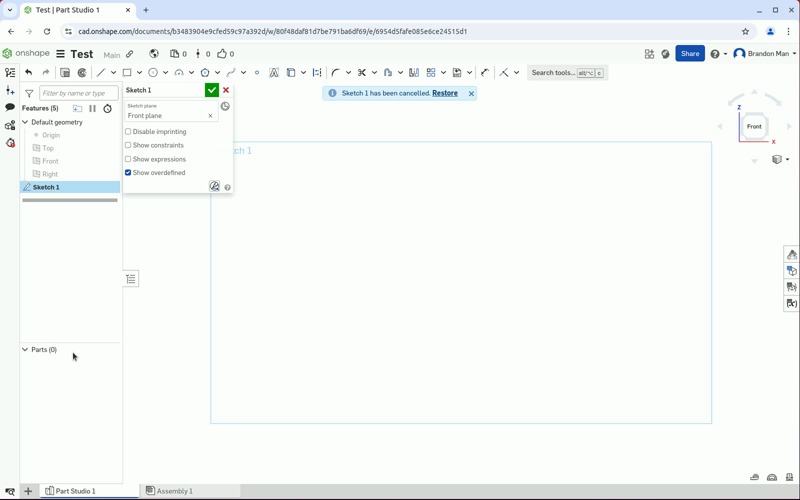
mouse_move(460, 282)
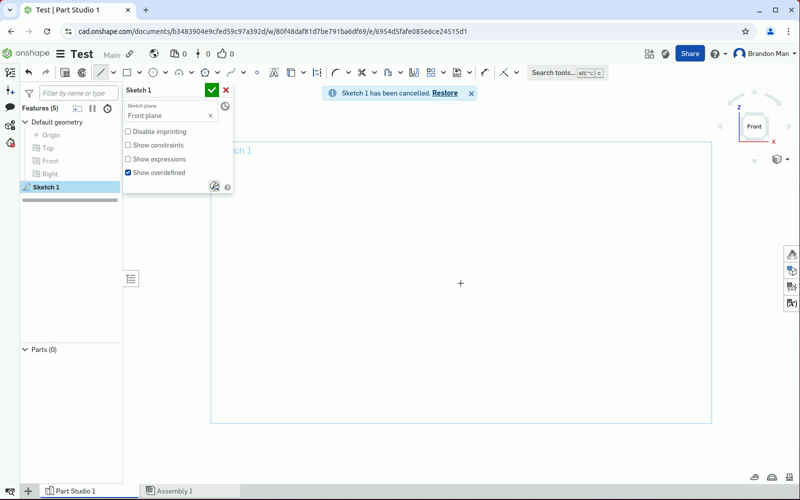
click(460, 282)
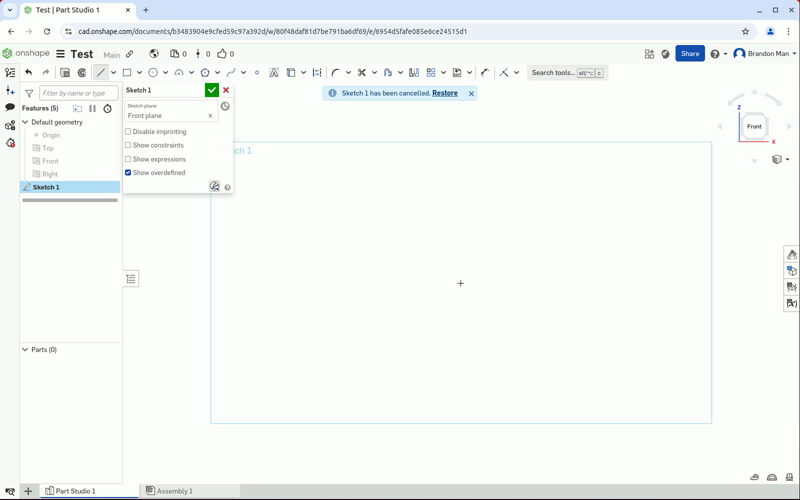
key_up(shift)
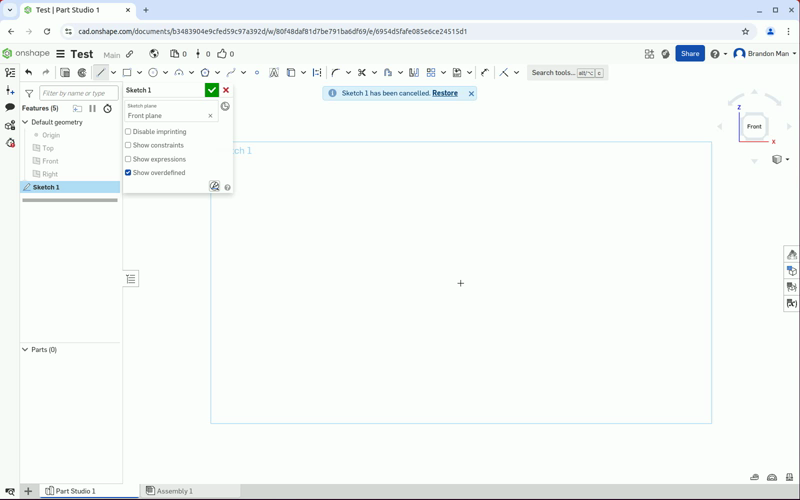
key_down(shift)
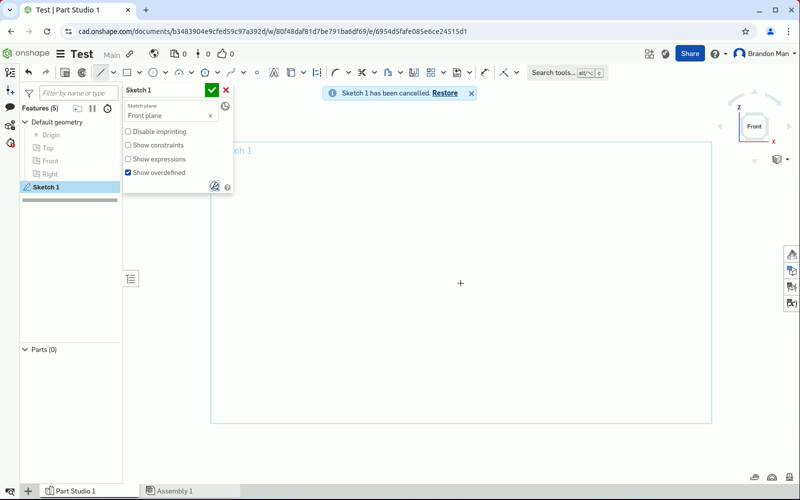
mouse_move(490, 282)
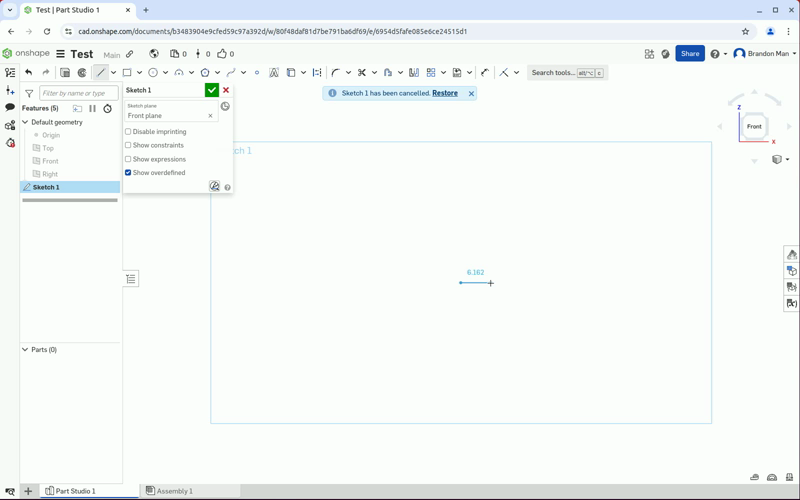
mouse_move(460, 244)
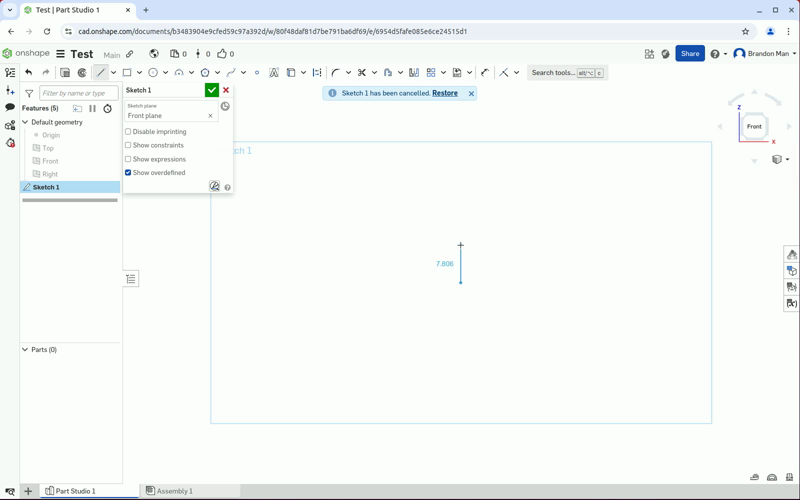
click(460, 244)
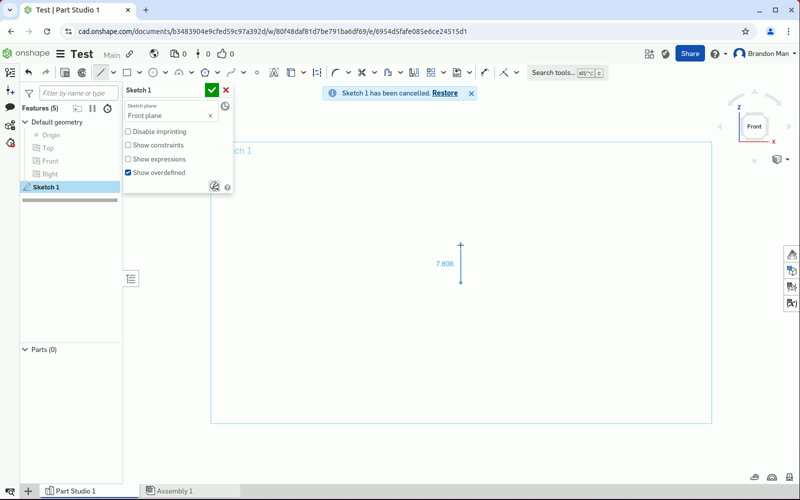
key_up(shift)
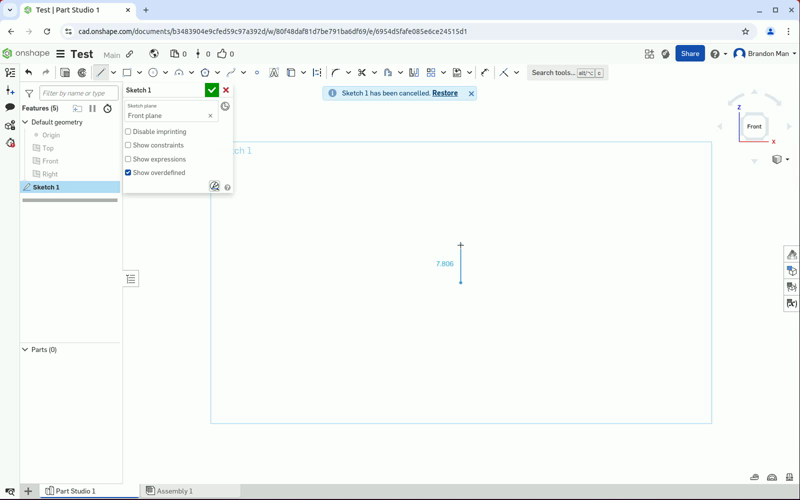
key(esc)
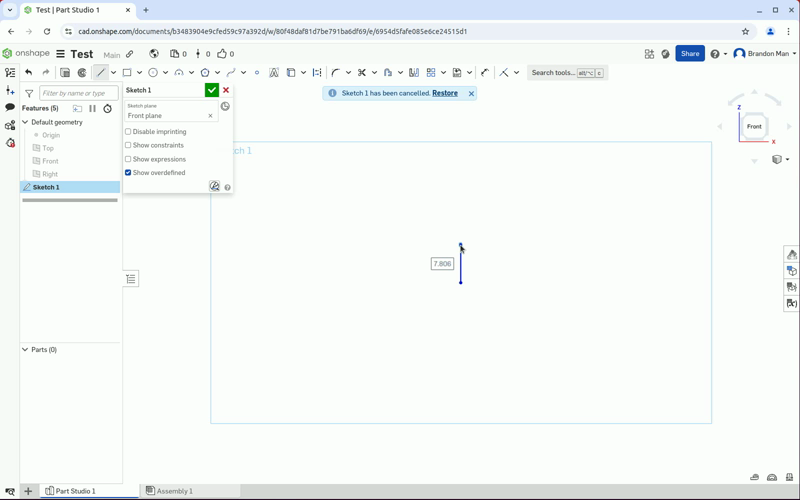
key(a)
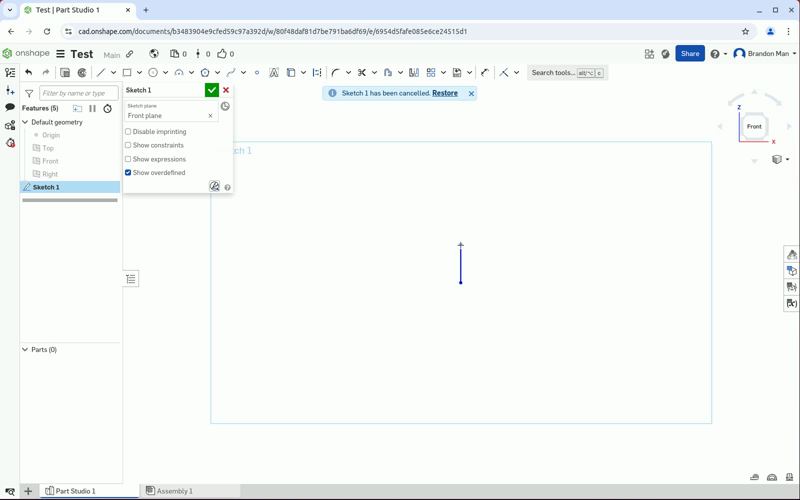
mouse_move(460, 244)
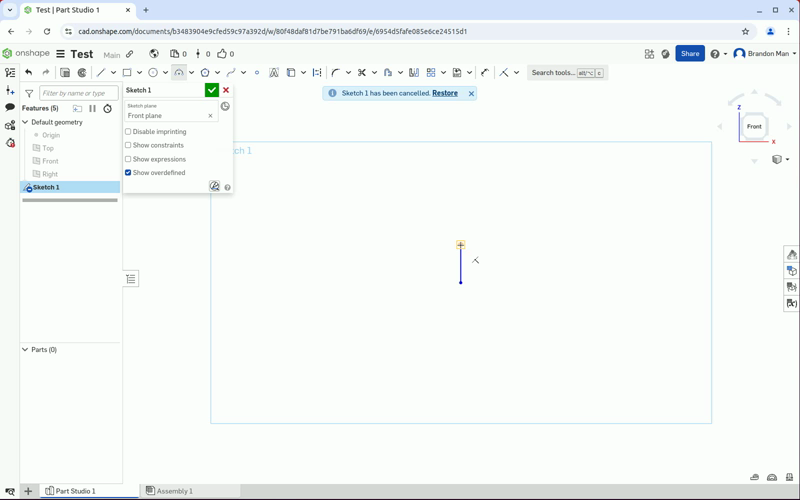
click(460, 244)
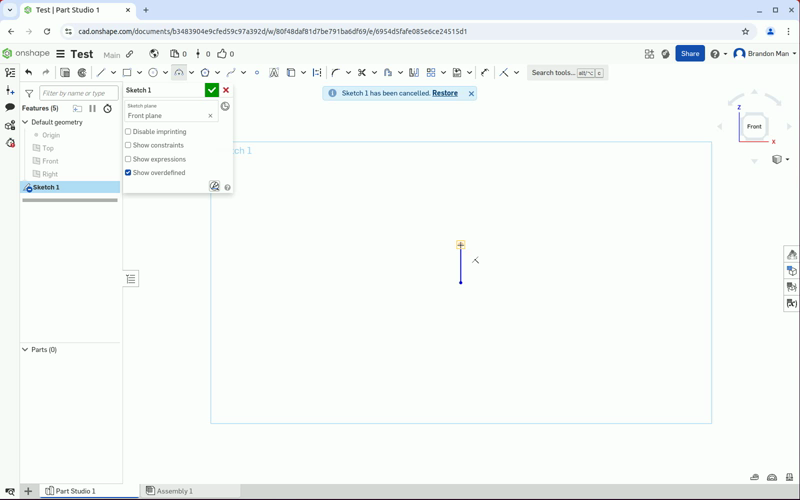
mouse_move(460, 282)
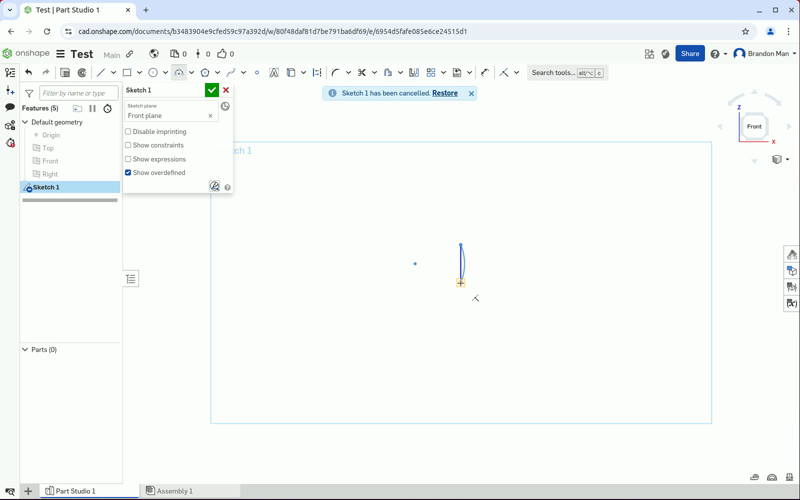
click(460, 282)
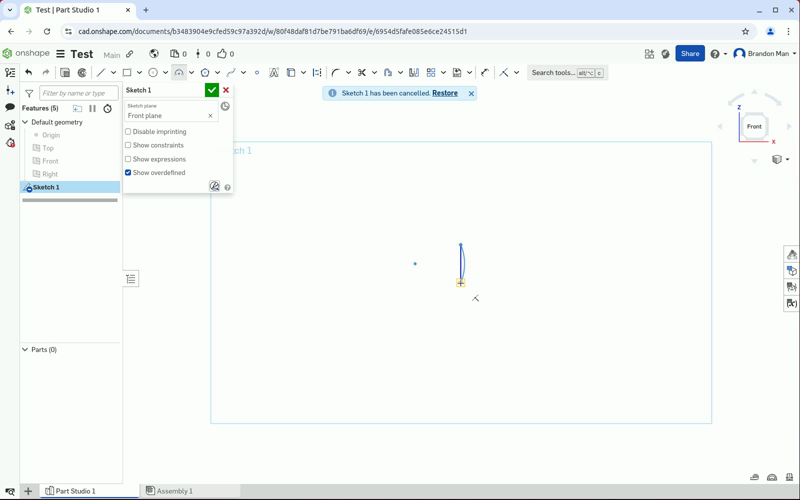
key_down(shift)
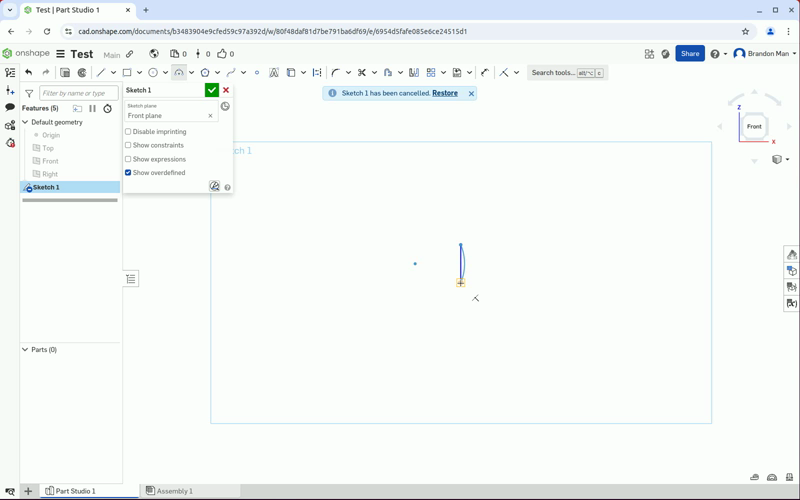
mouse_move(447, 263)
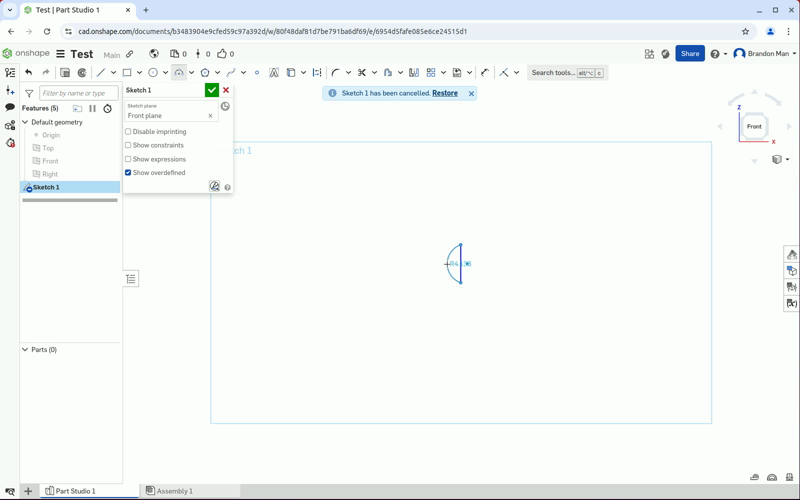
click(447, 263)
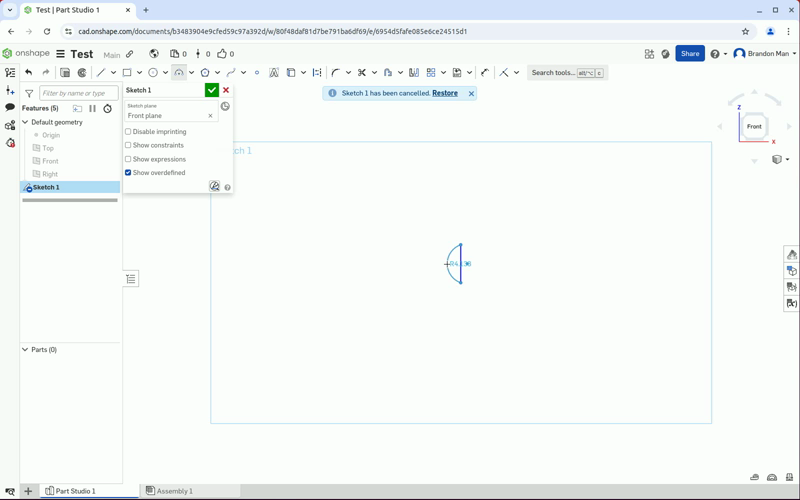
key_up(shift)
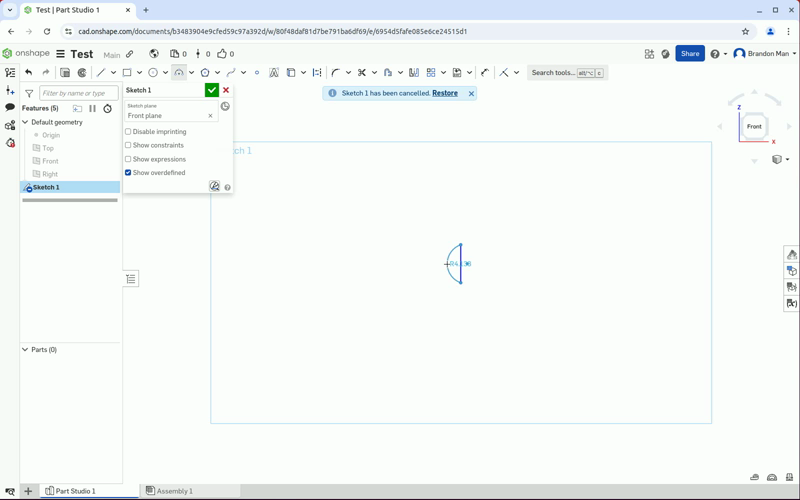
key(esc)
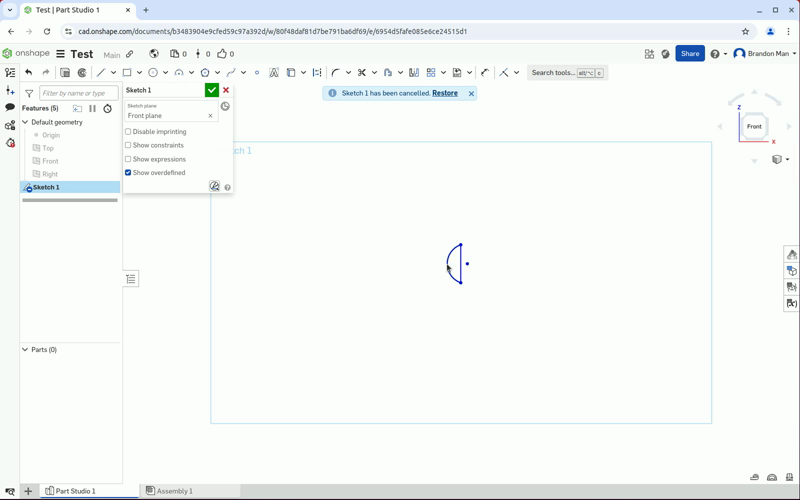
mouse_move(457, 268)
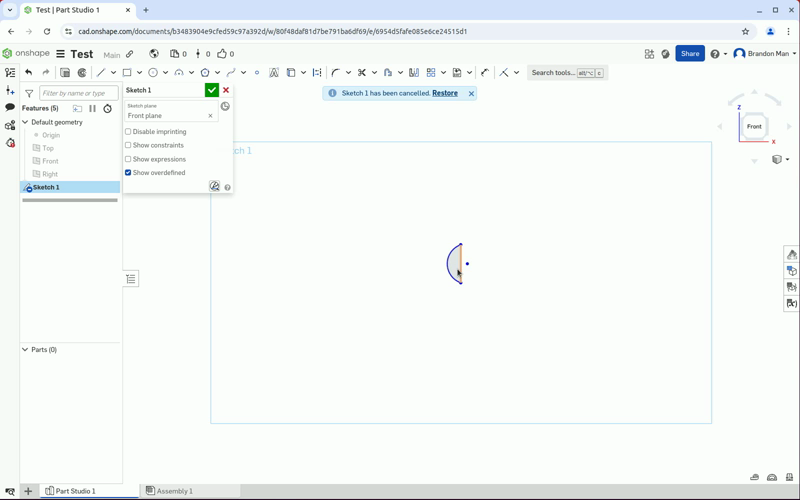
scroll(6)
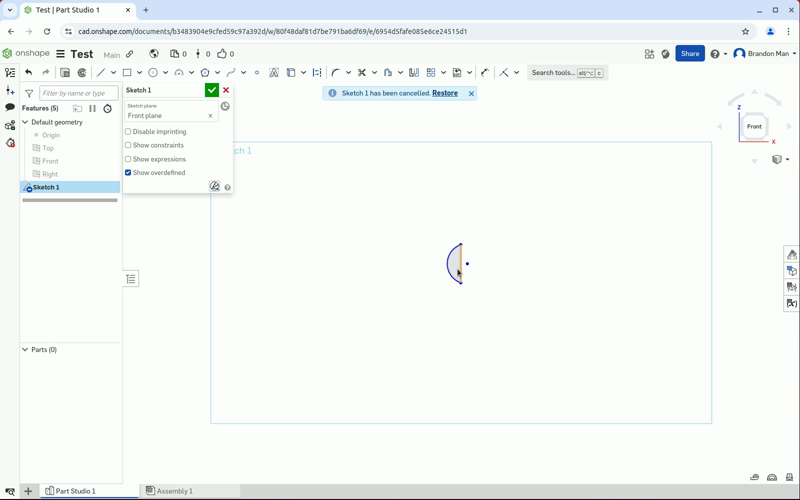
scroll(6)
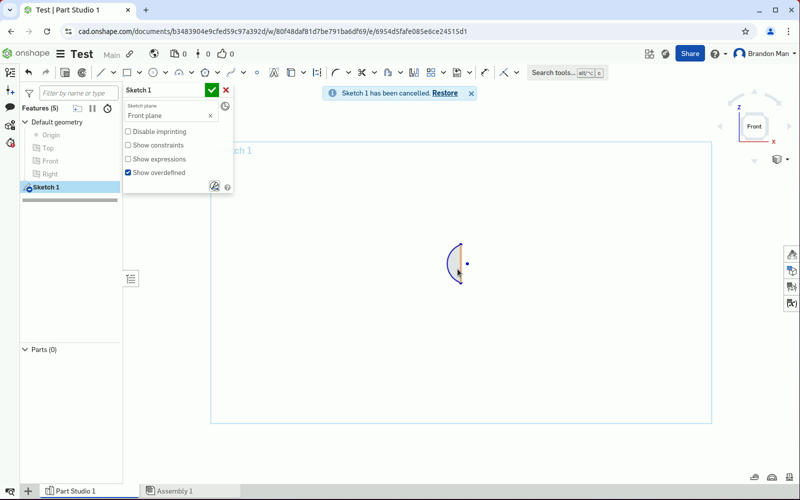
scroll(6)
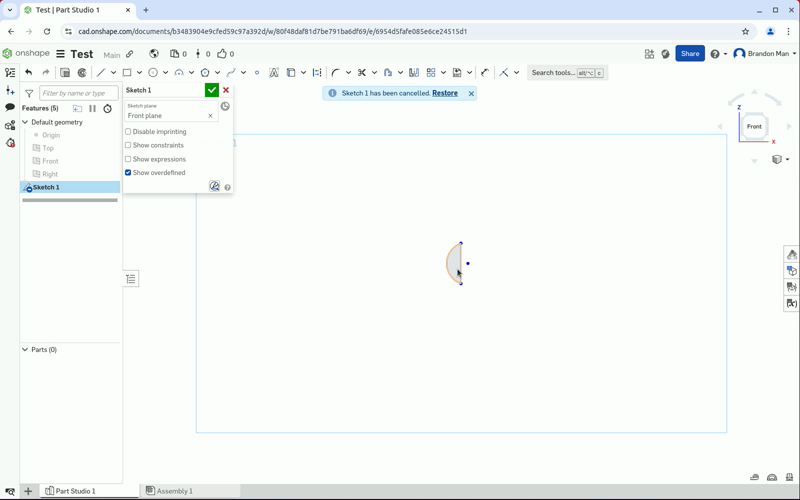
scroll(6)
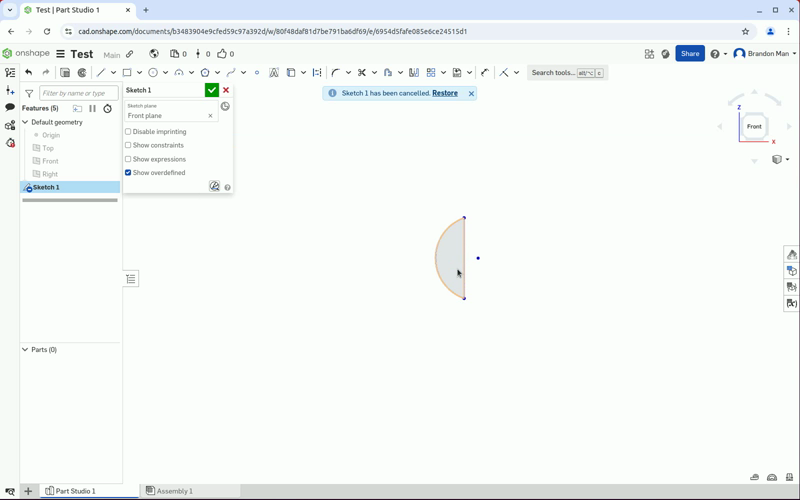
scroll(6)
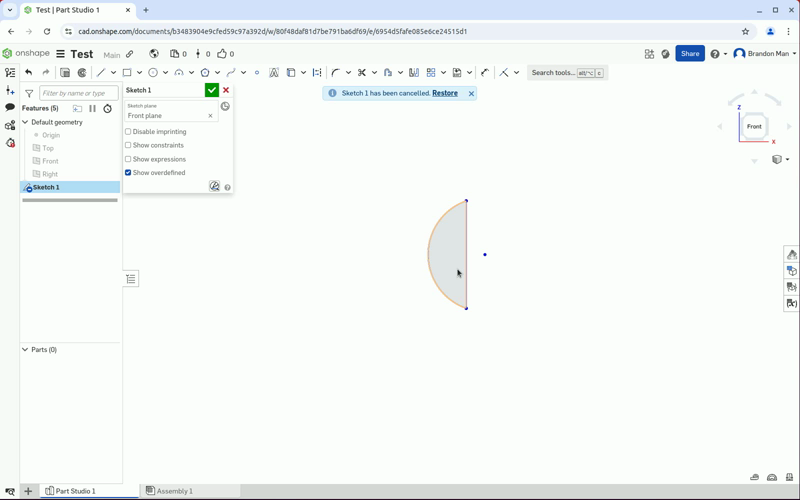
scroll(6)
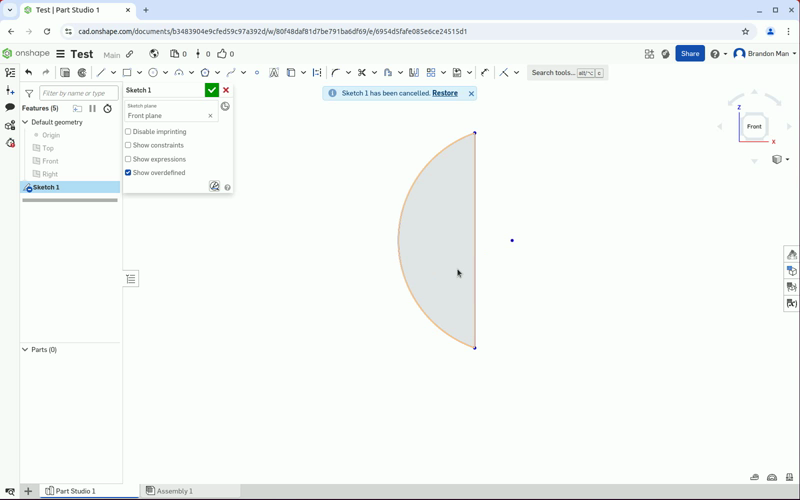
scroll(6)
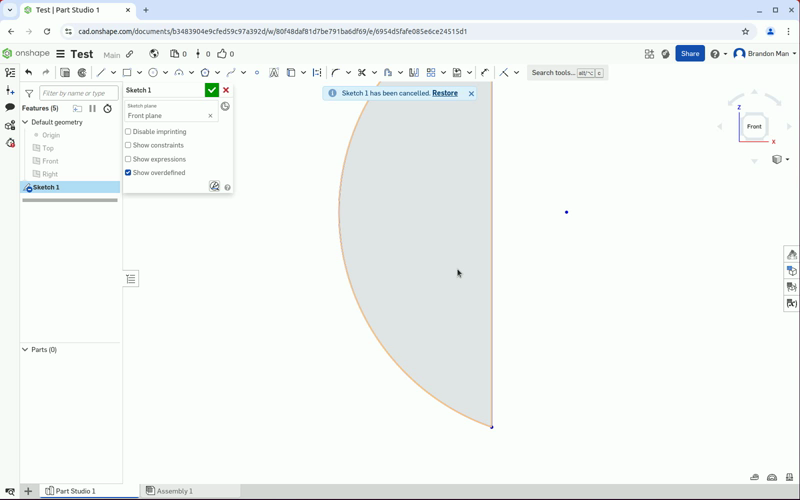
click(457, 268)
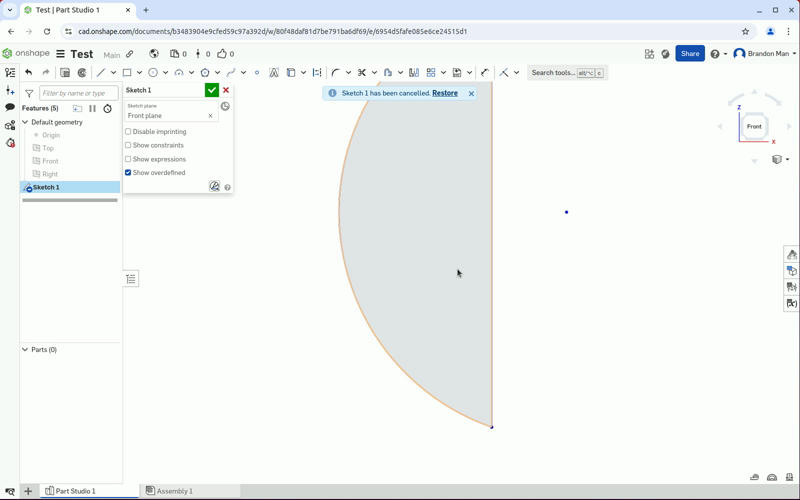
scroll(-6)
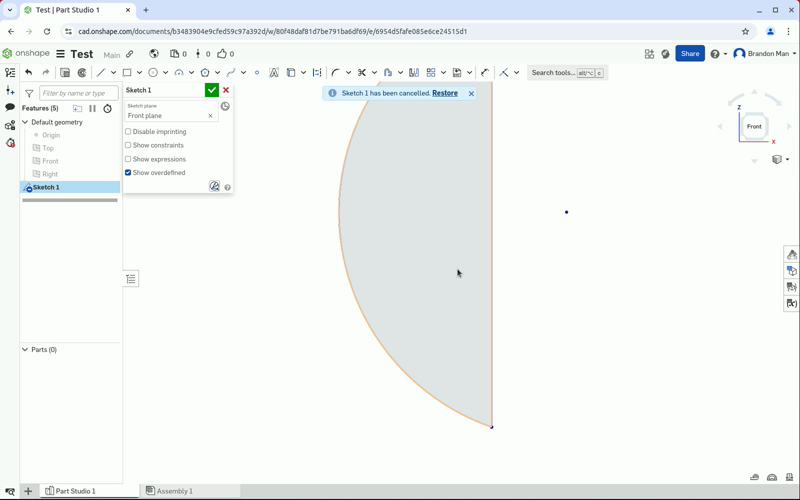
scroll(-6)
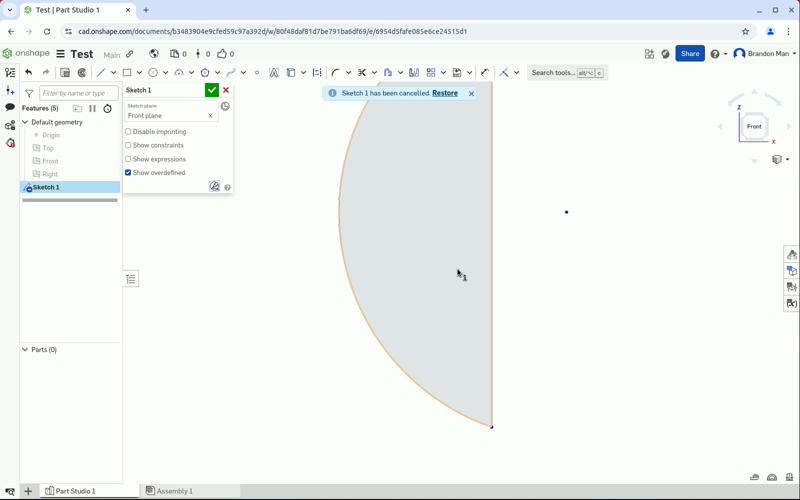
scroll(-6)
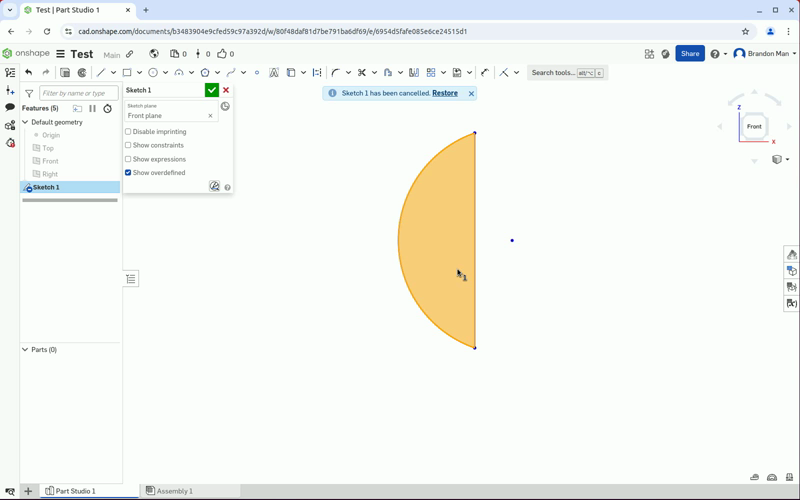
scroll(-6)
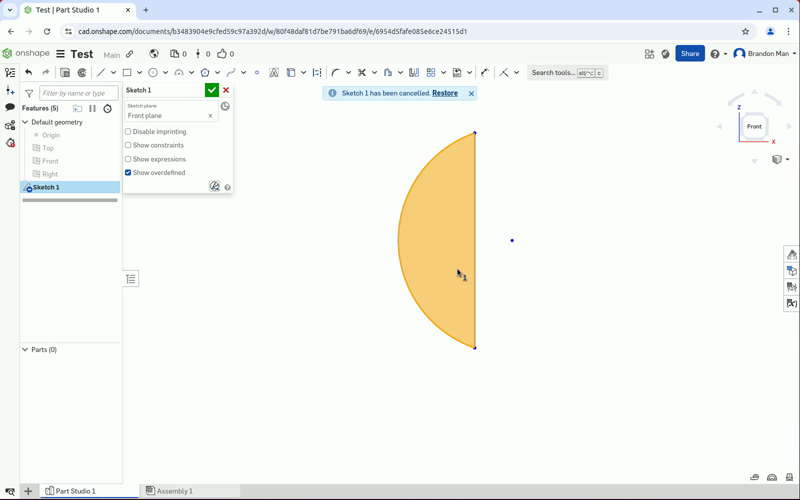
scroll(-6)
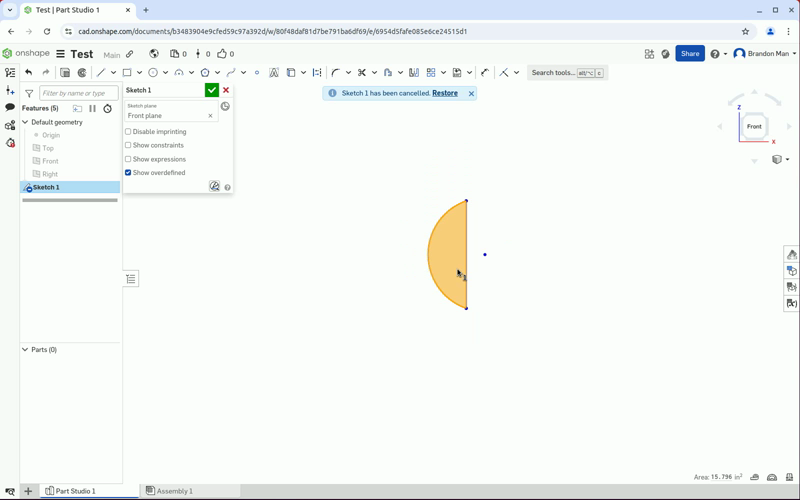
scroll(-6)
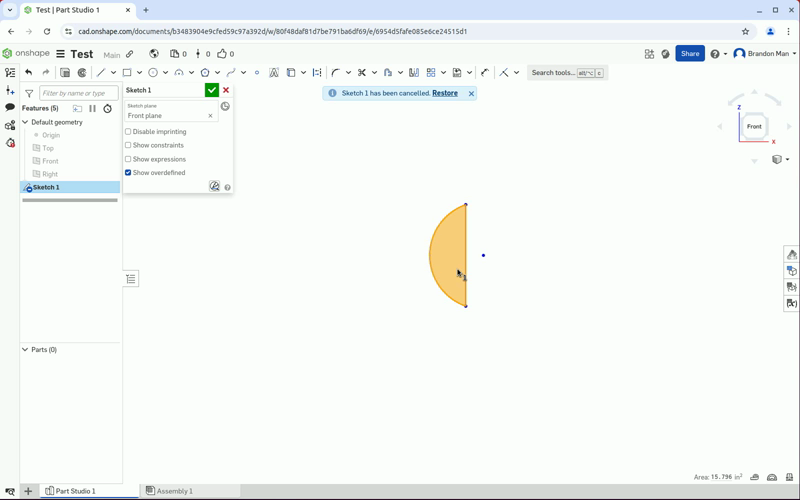
scroll(-6)
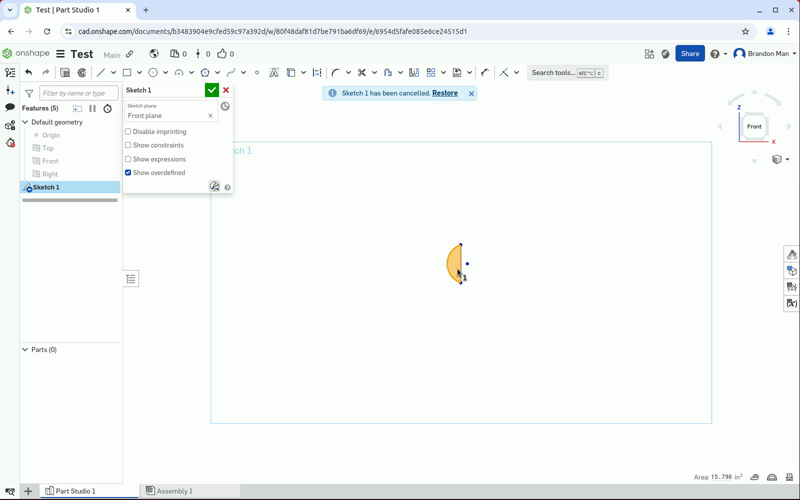
mouse_move(73, 352)
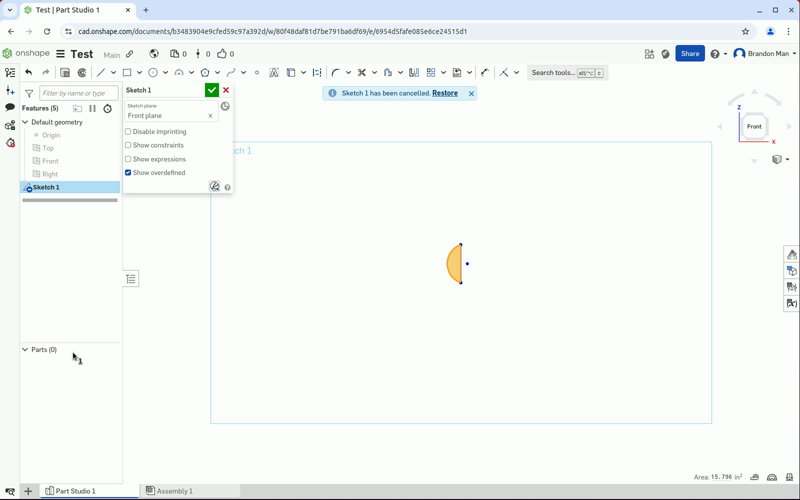
key(shift+y)
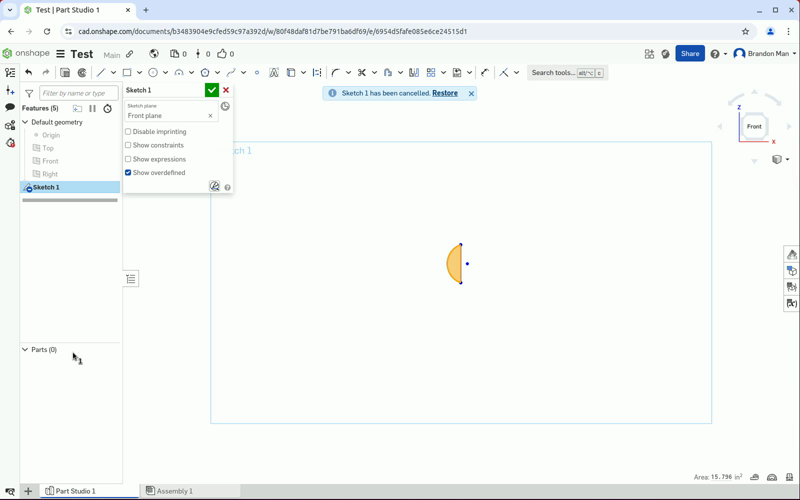
key(shift+e)
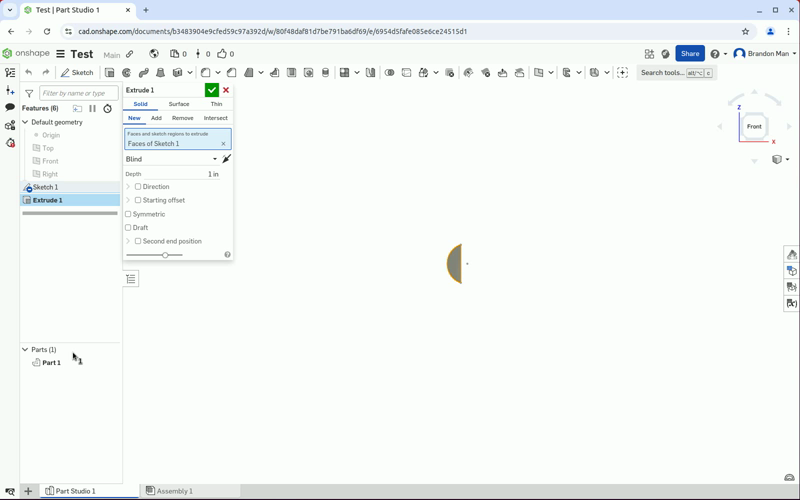
mouse_move(143, 106)
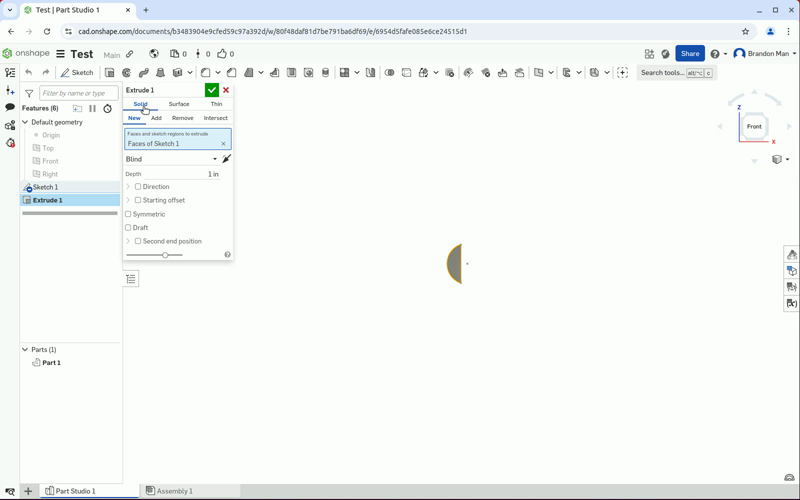
click(143, 106)
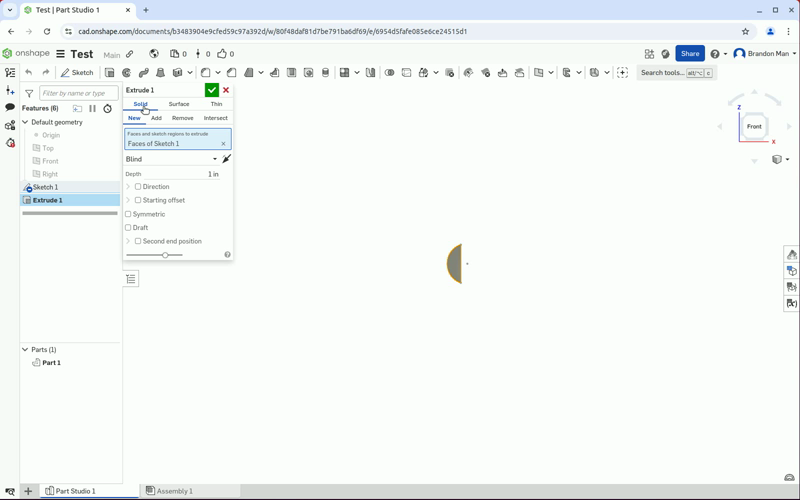
mouse_move(137, 120)
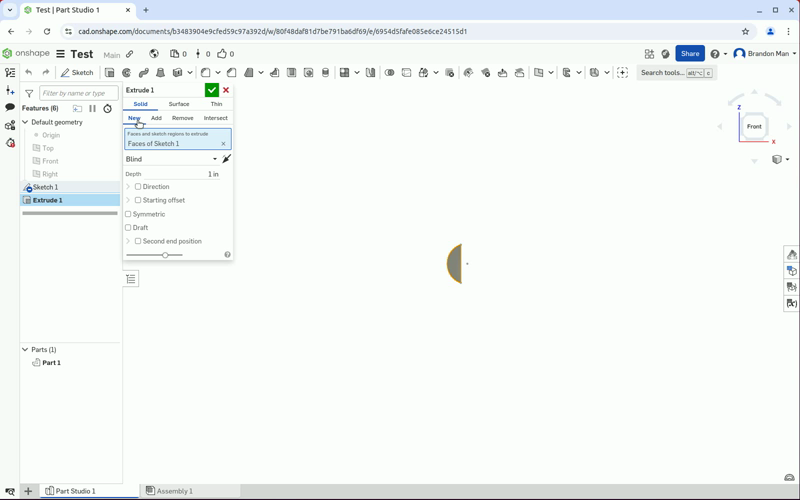
click(137, 120)
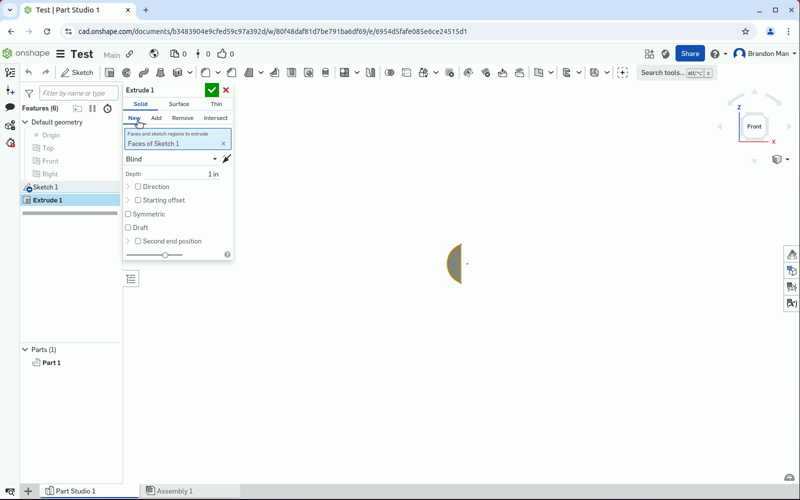
key(tab, 4)
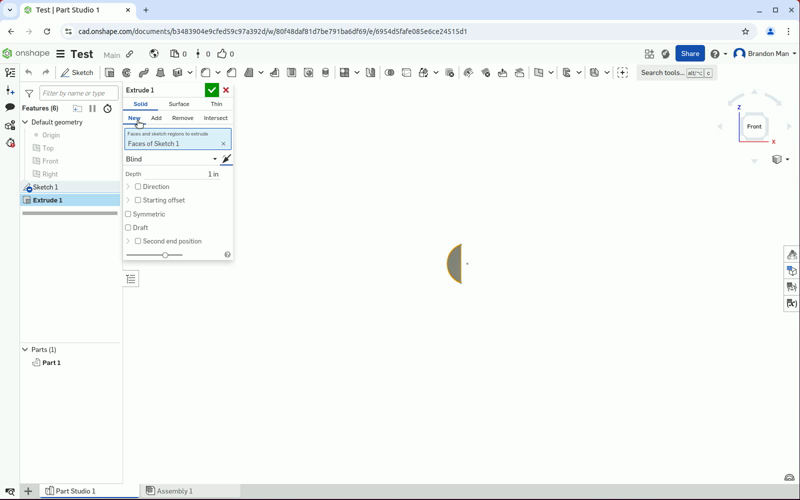
text(0.722)
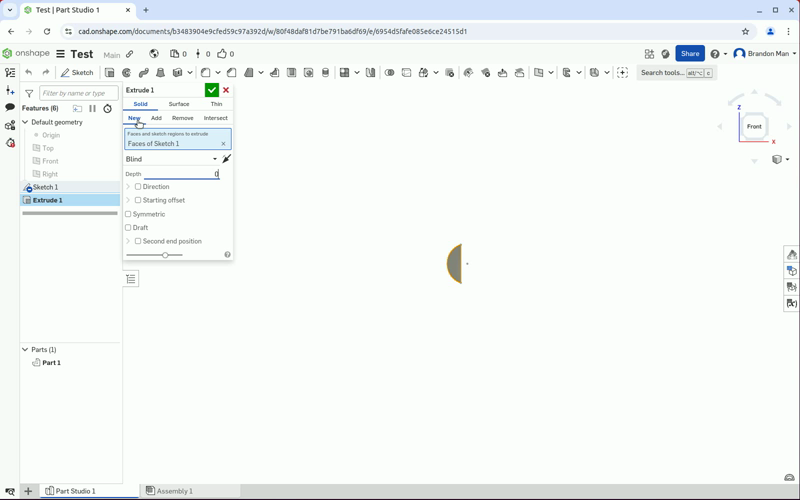
key(enter)
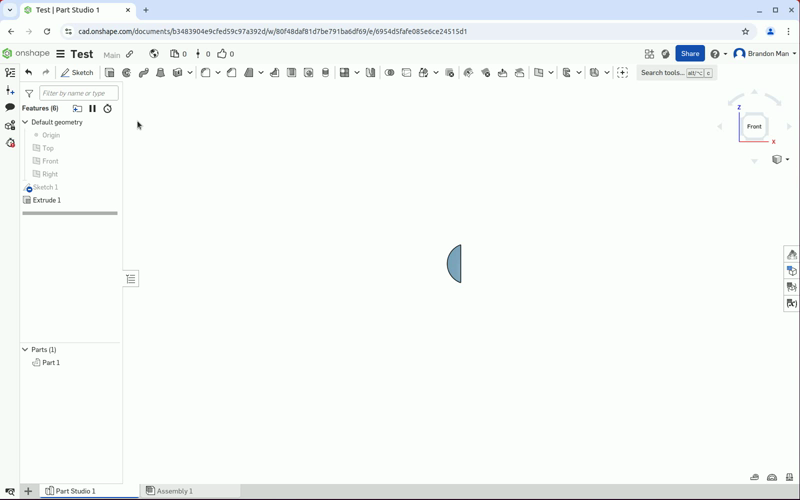
key(shift+h)
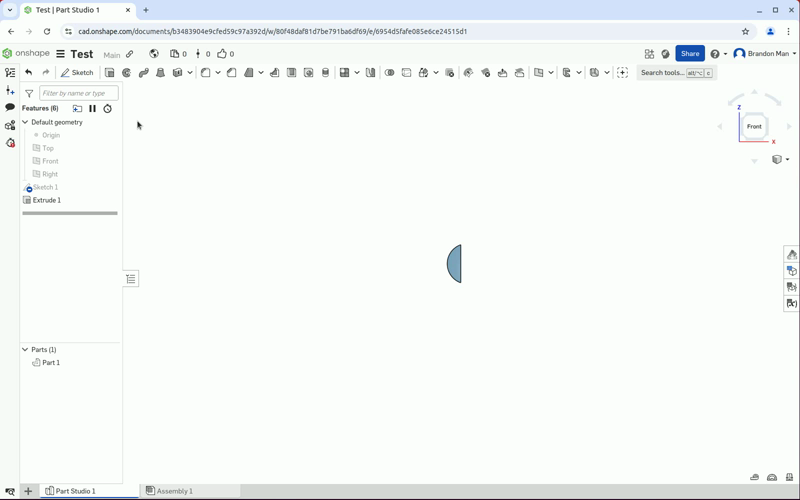
key(shift+h)
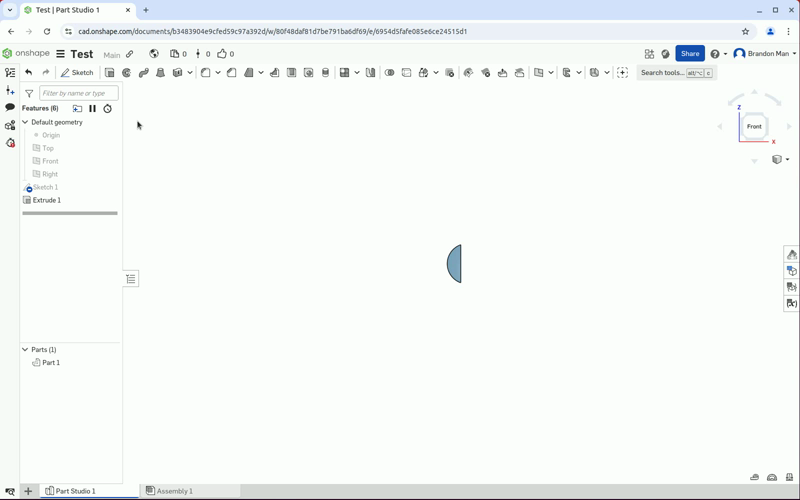
mouse_move(73, 189)
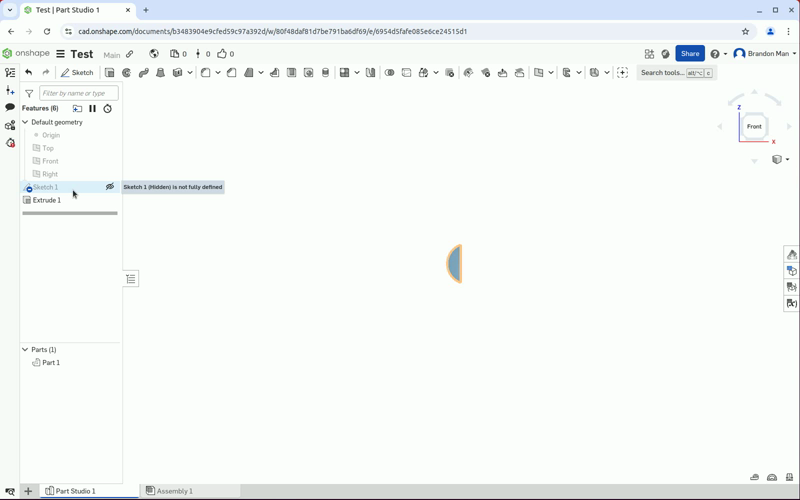
click(73, 189)
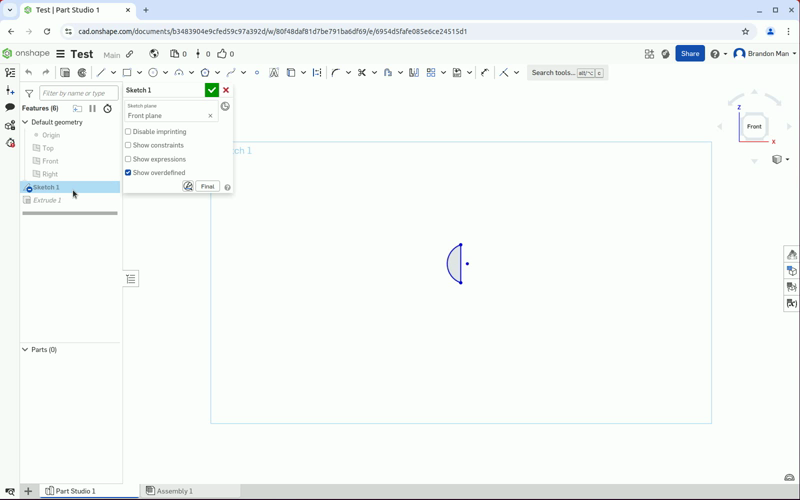
mouse_move(229, 92)
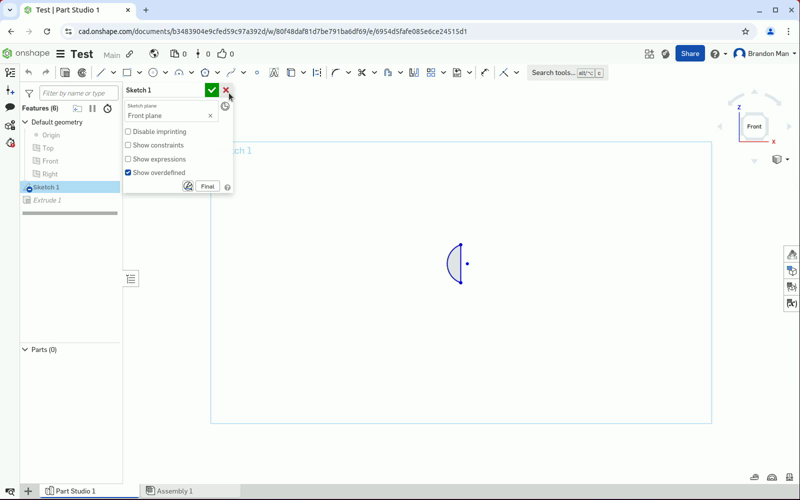
click(229, 92)
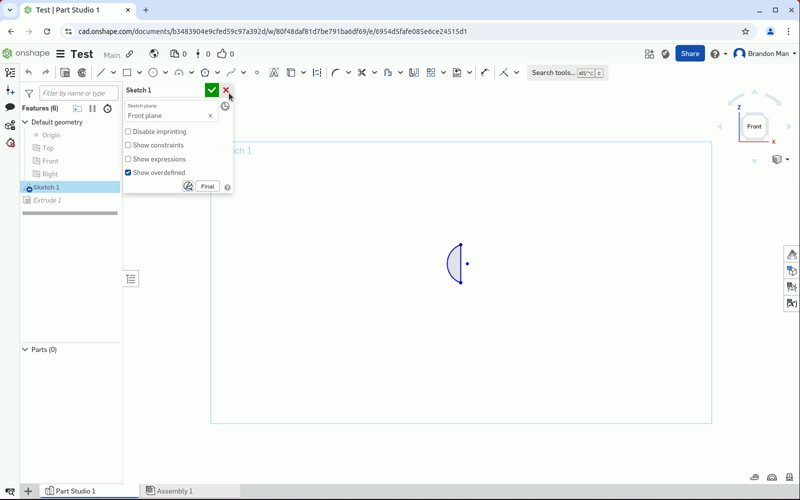
key(shift+s)
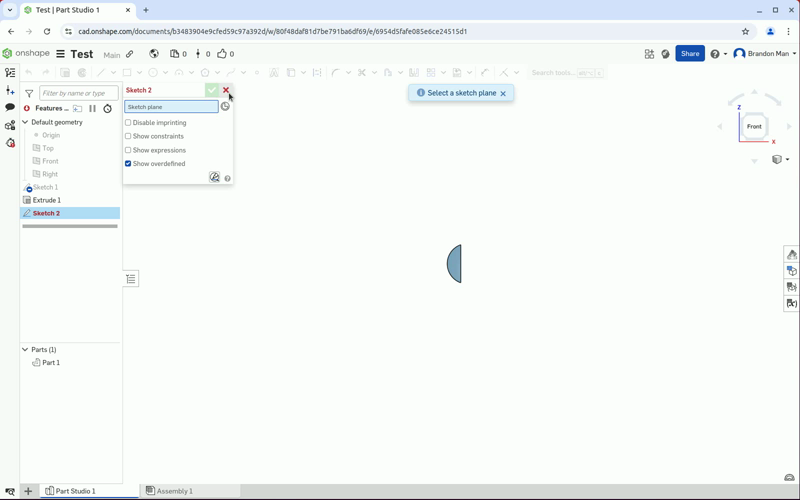
mouse_move(73, 163)
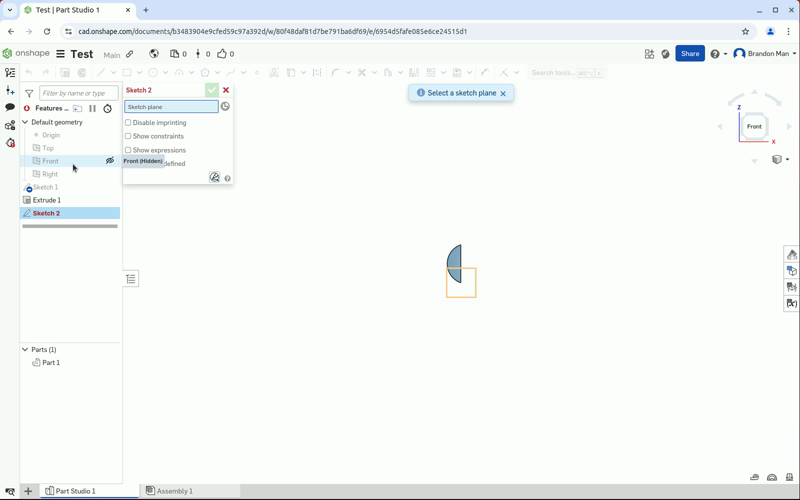
click(73, 163)
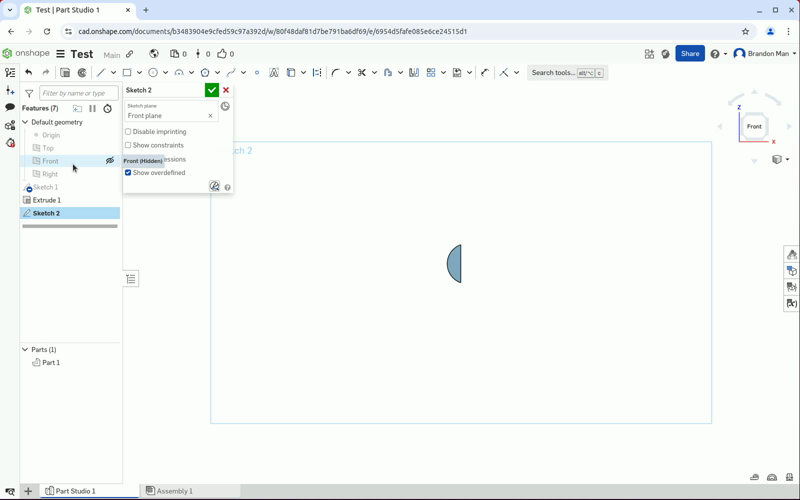
mouse_move(73, 352)
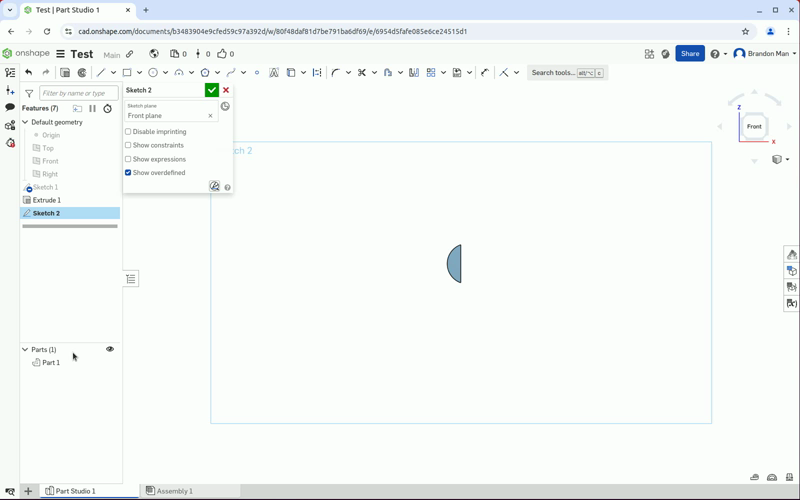
key(y)
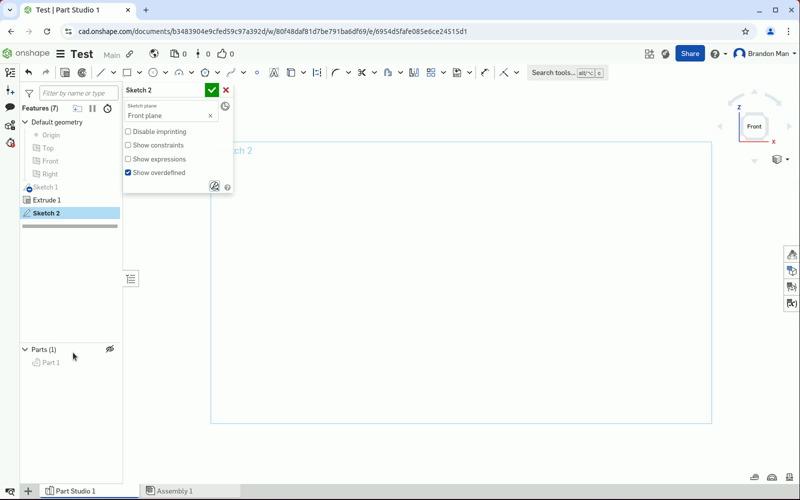
key(l)
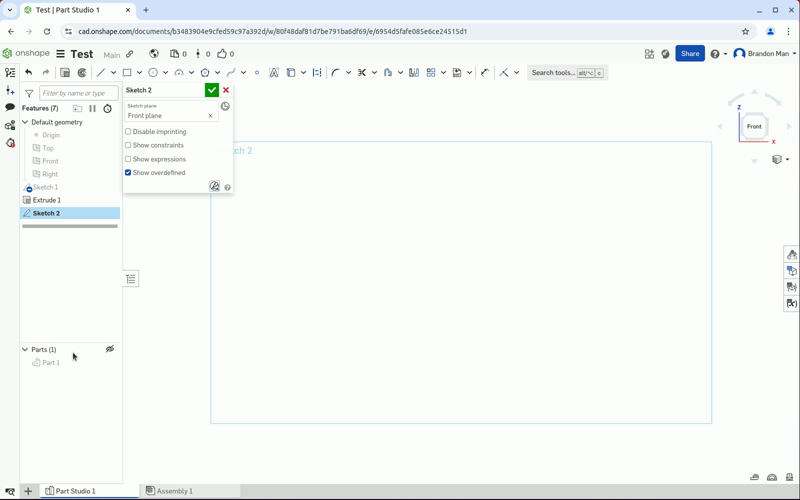
key_down(shift)
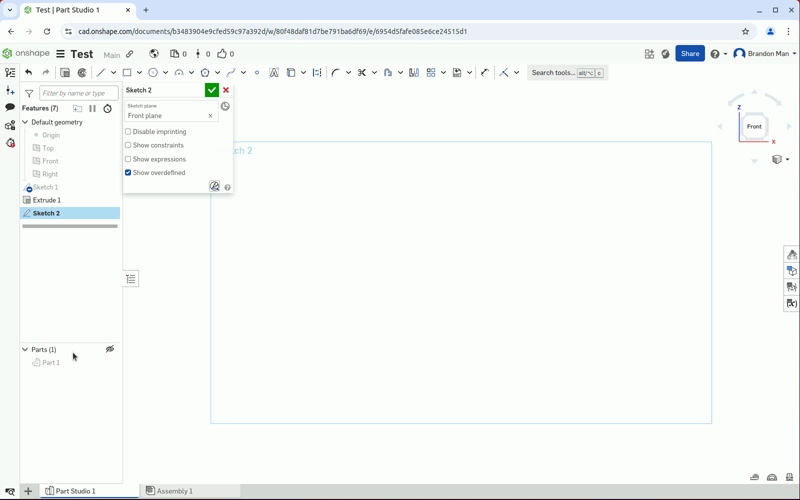
mouse_move(473, 245)
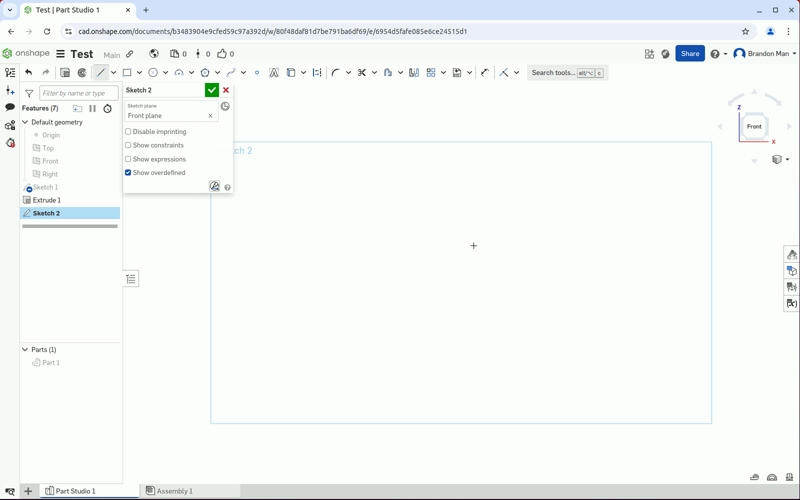
click(473, 245)
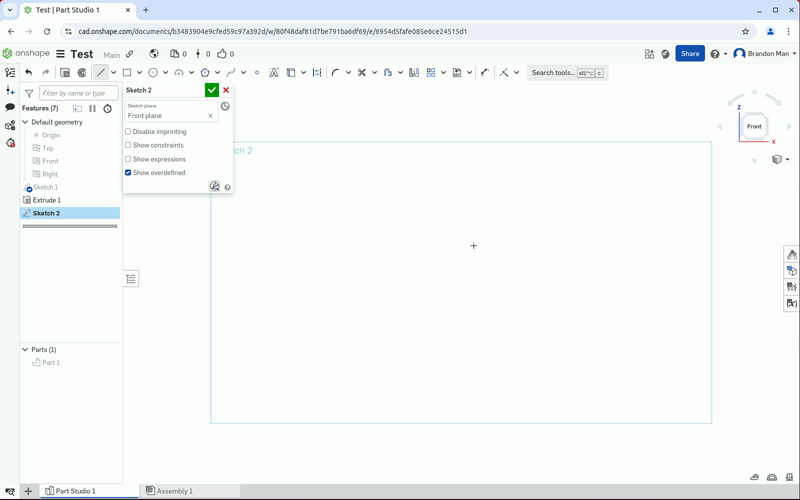
key_up(shift)
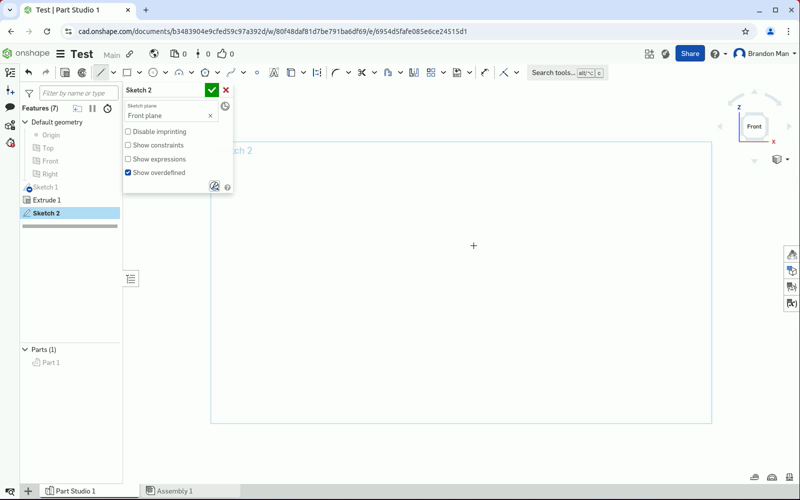
key_down(shift)
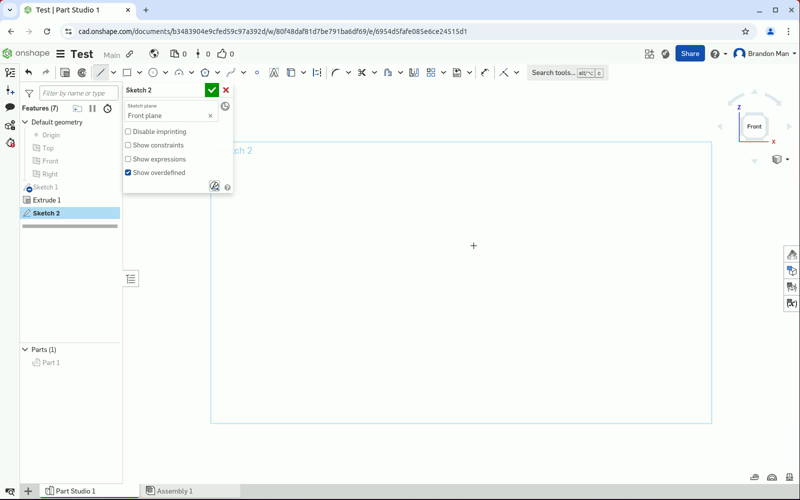
mouse_move(503, 245)
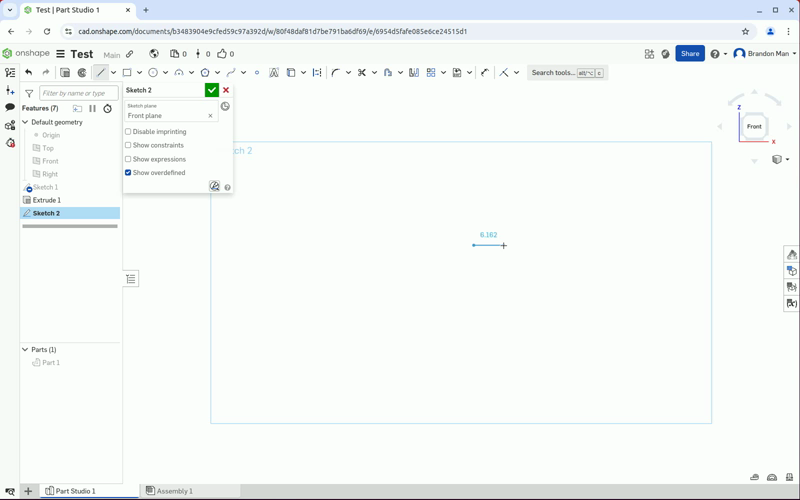
mouse_move(480, 245)
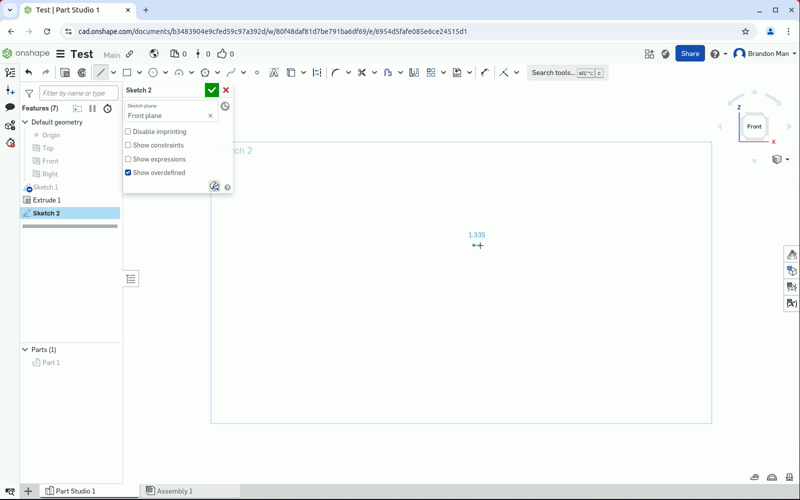
scroll(6)
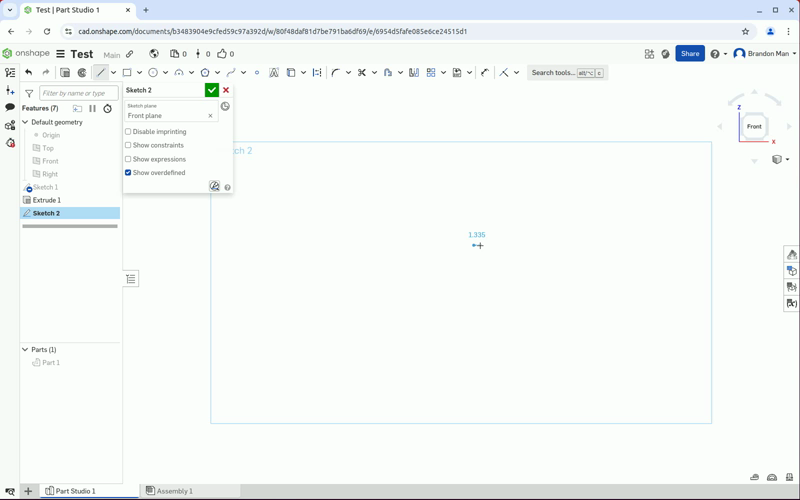
scroll(6)
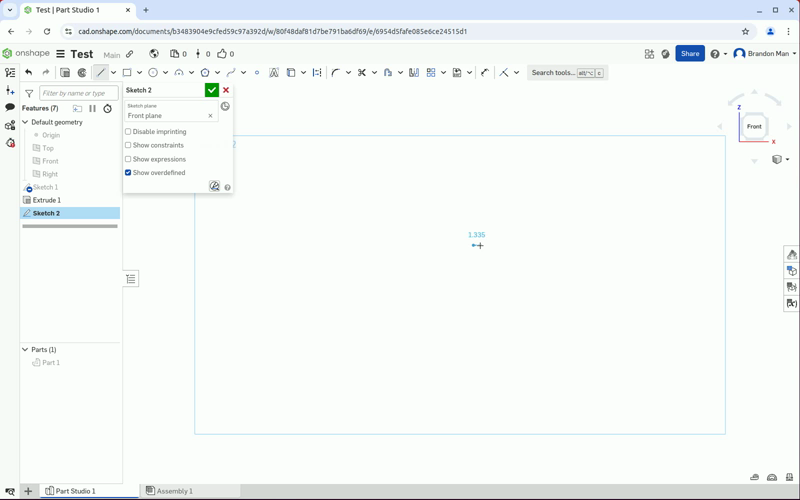
scroll(6)
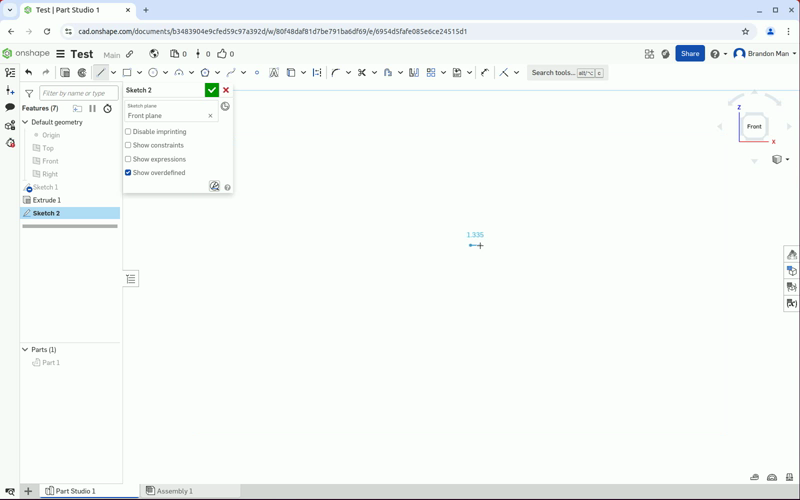
scroll(6)
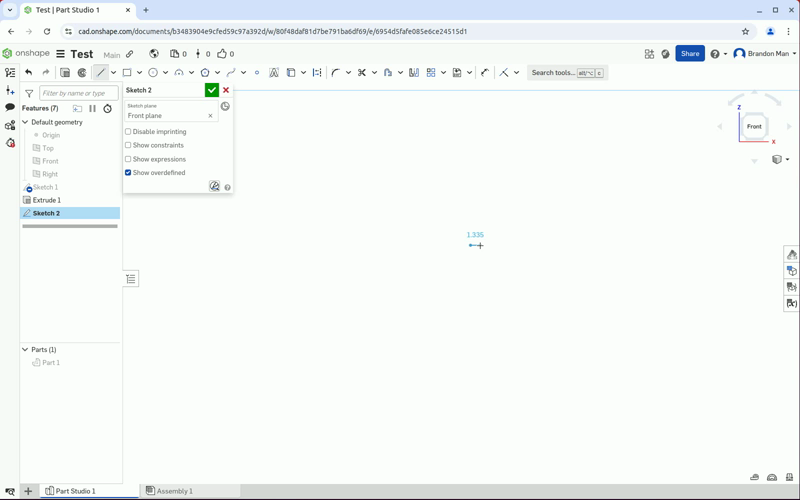
scroll(6)
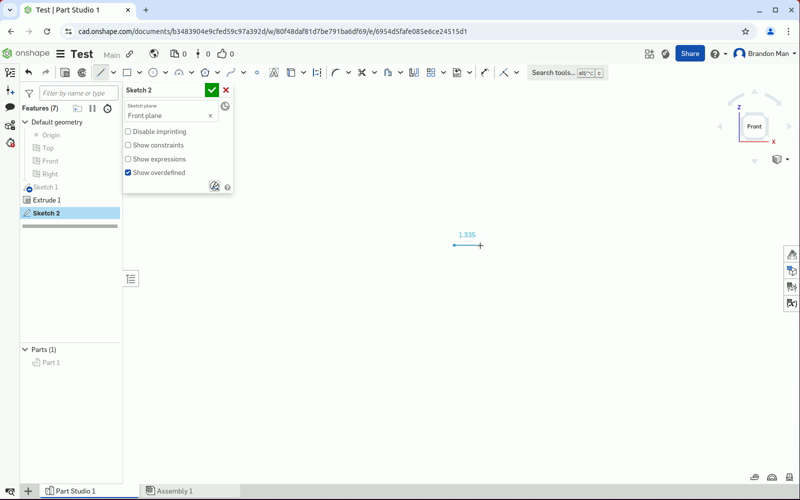
scroll(6)
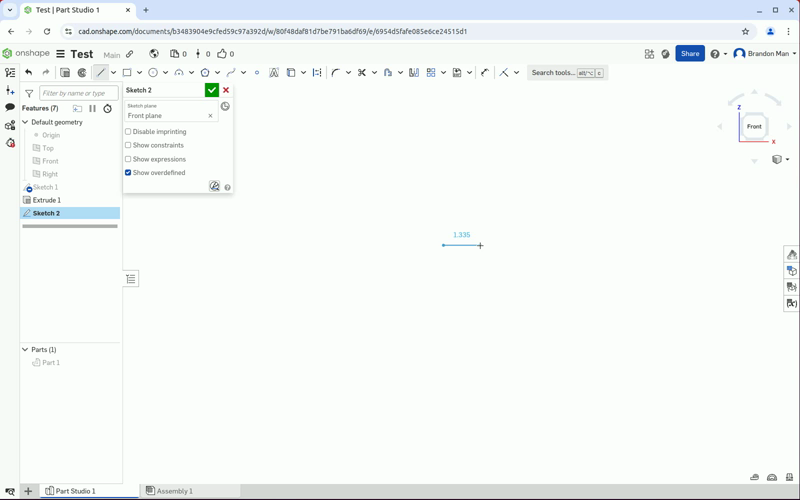
scroll(6)
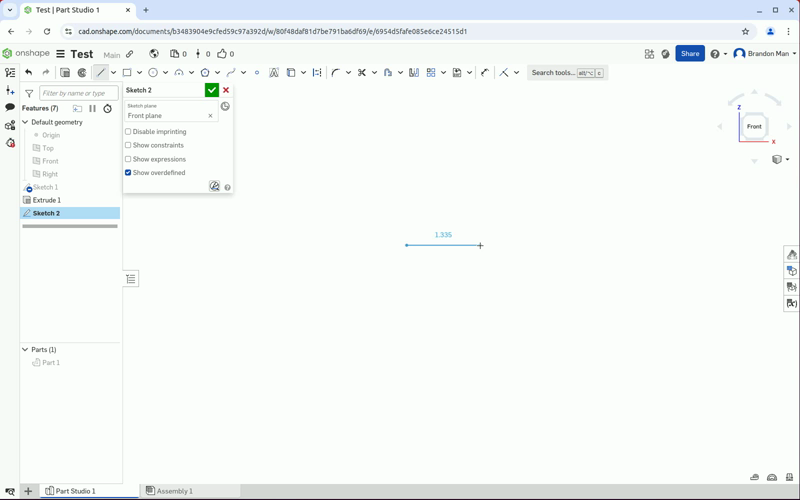
click(480, 245)
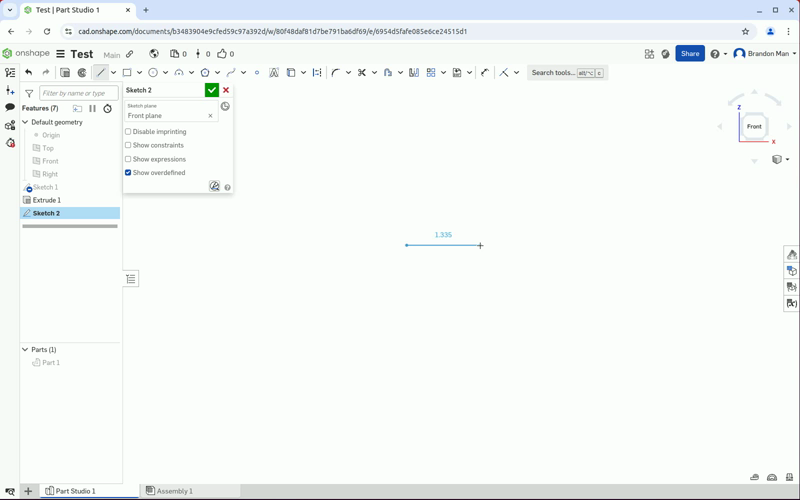
scroll(-6)
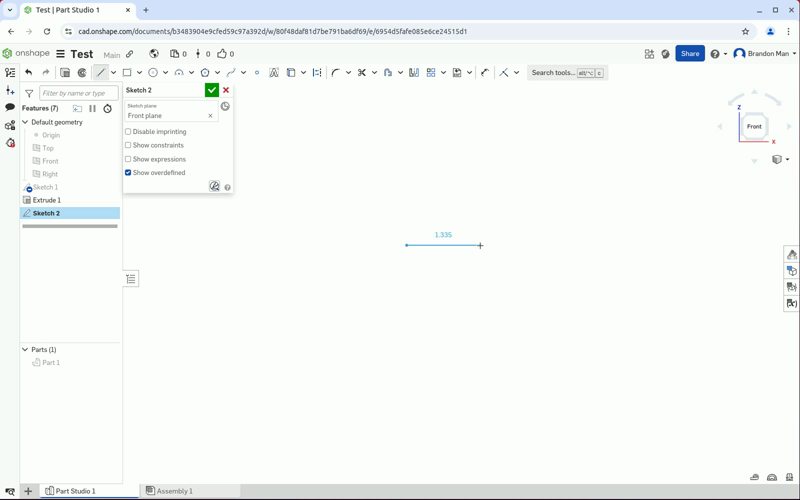
scroll(-6)
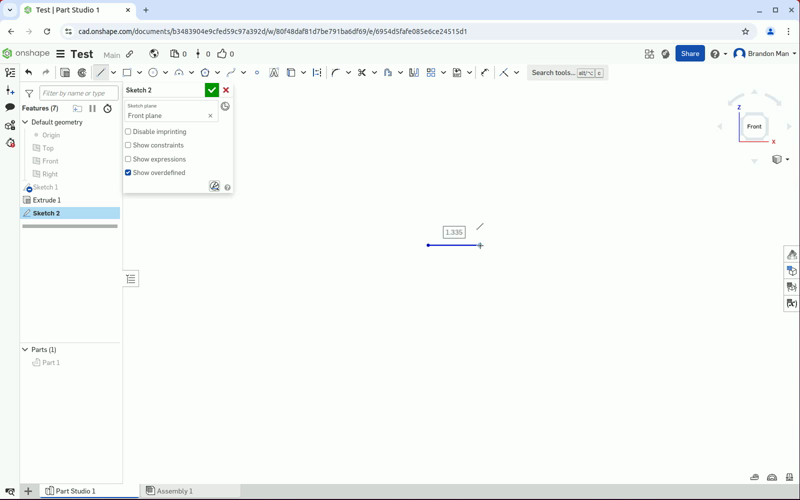
scroll(-6)
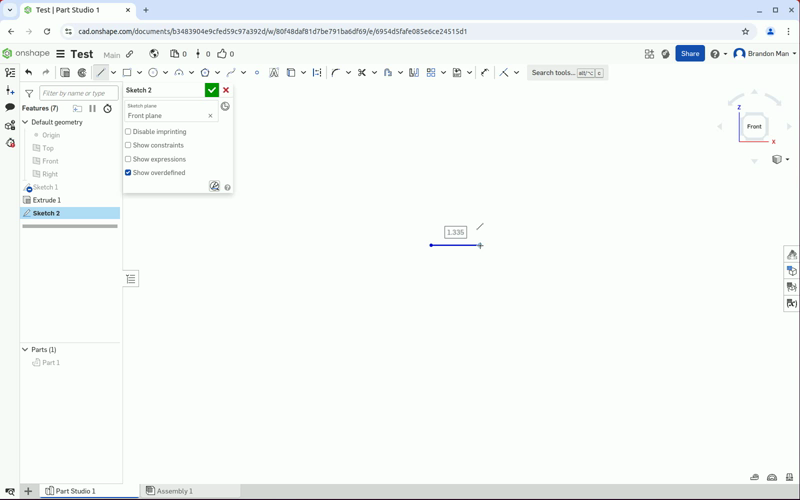
scroll(-6)
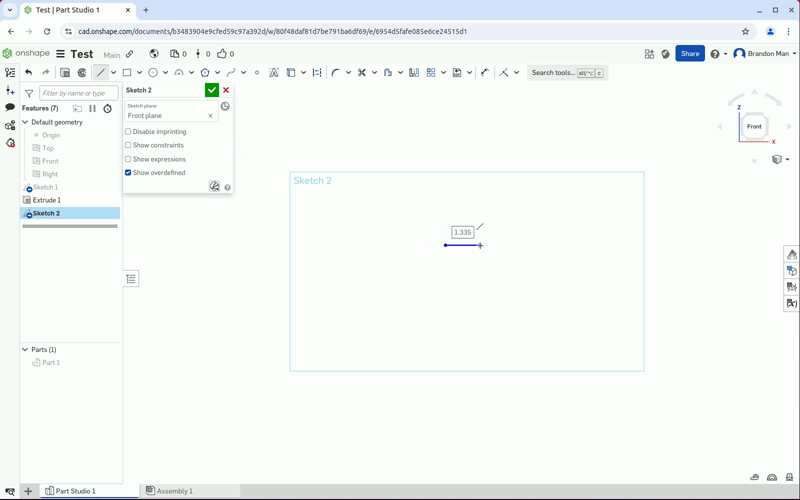
scroll(-6)
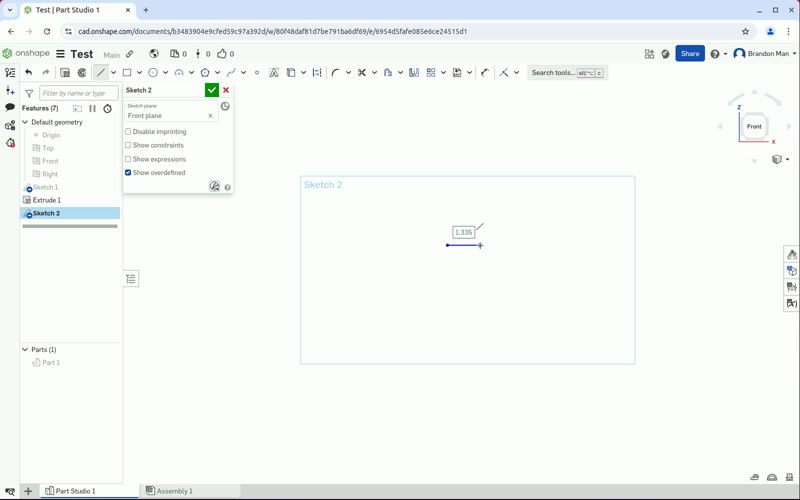
scroll(-6)
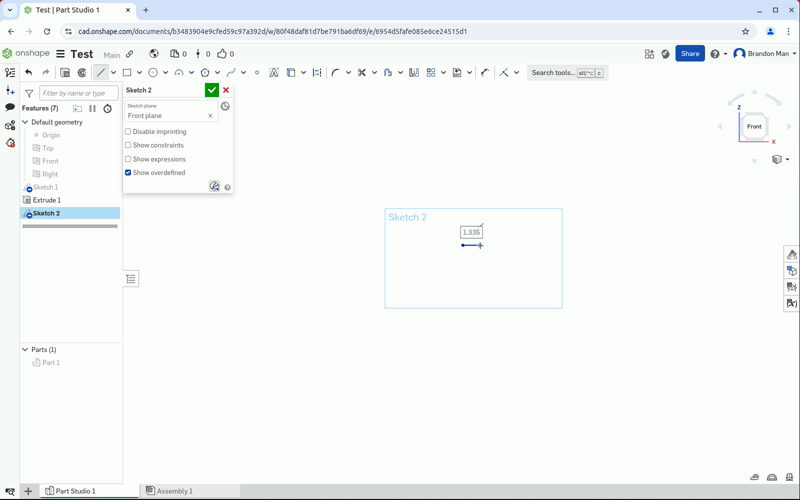
scroll(-6)
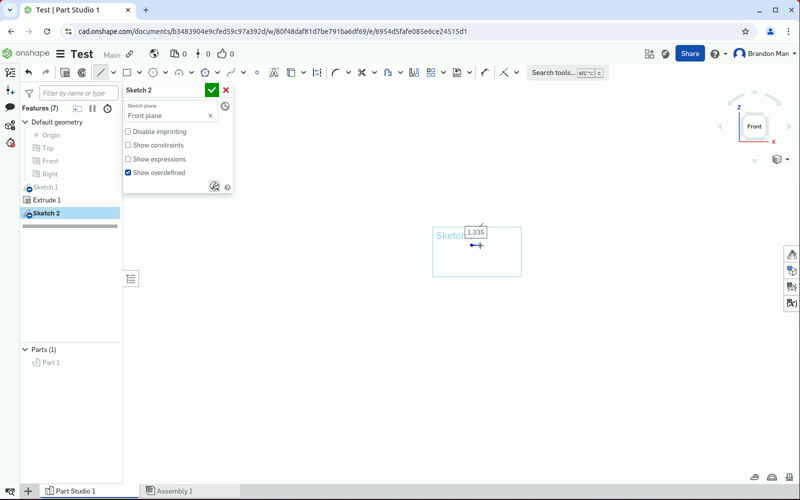
key_up(shift)
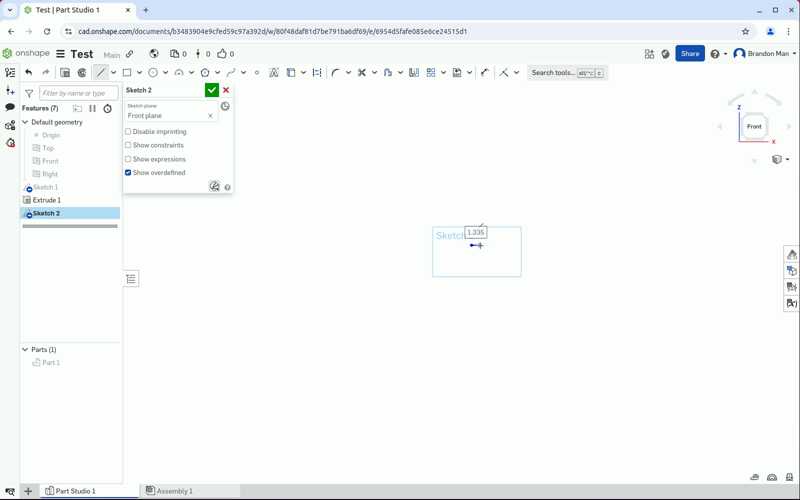
key_down(shift)
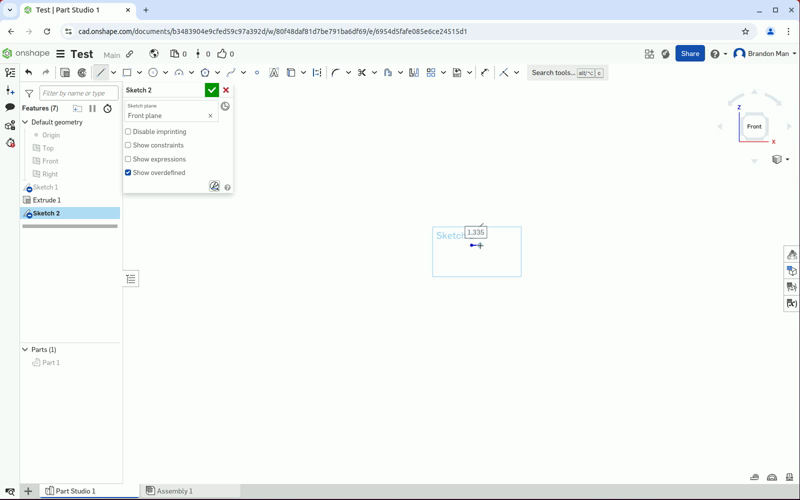
mouse_move(510, 245)
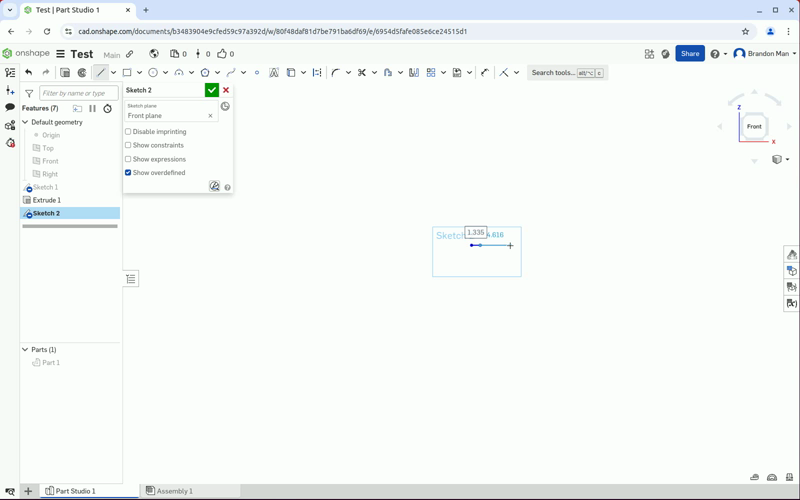
mouse_move(480, 229)
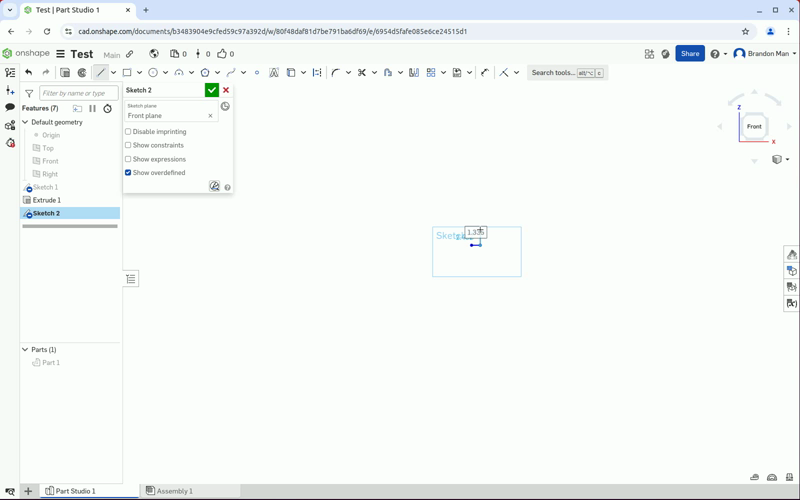
click(480, 229)
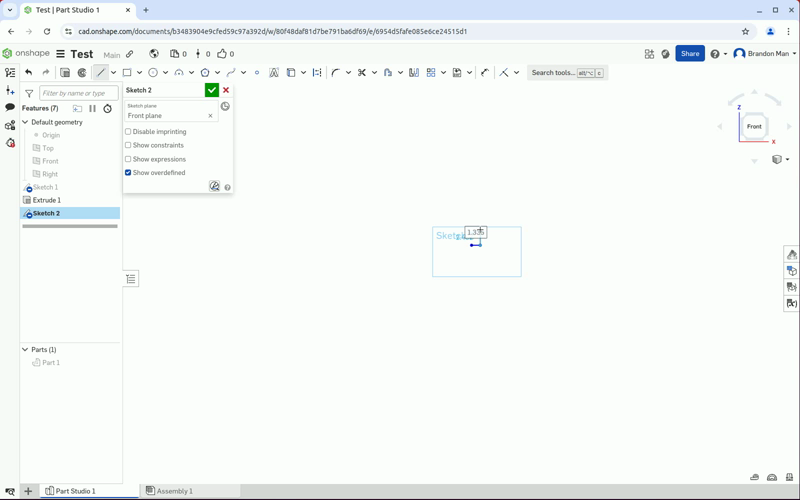
key_up(shift)
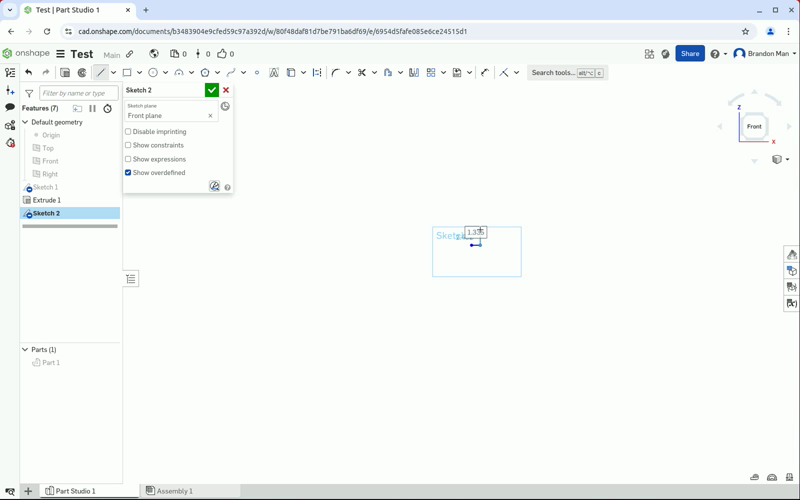
key_down(shift)
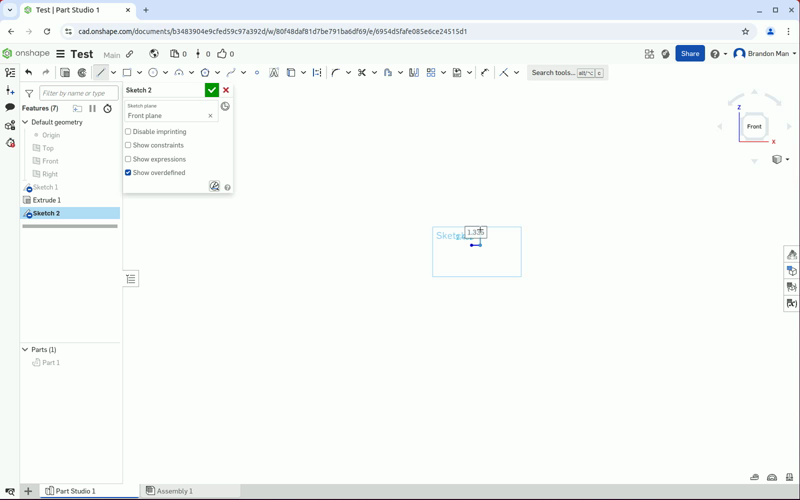
mouse_move(510, 229)
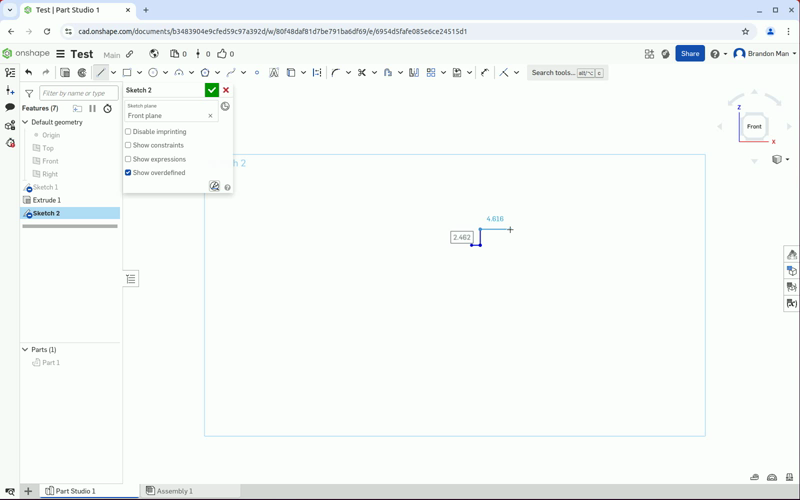
mouse_move(473, 229)
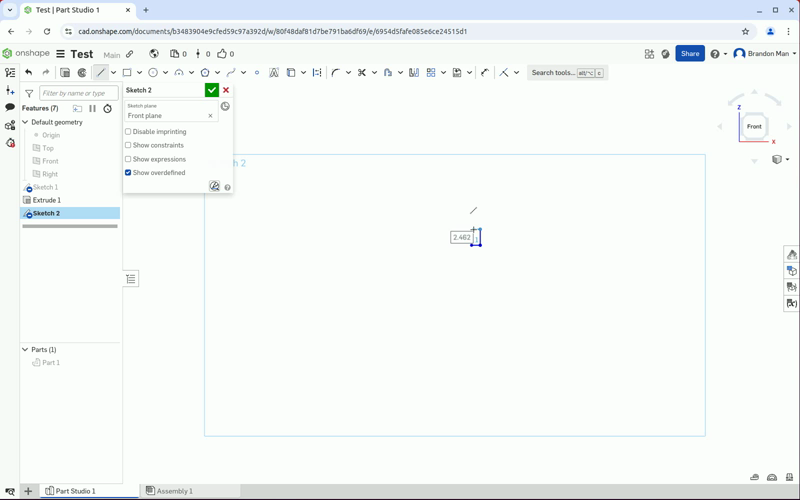
scroll(6)
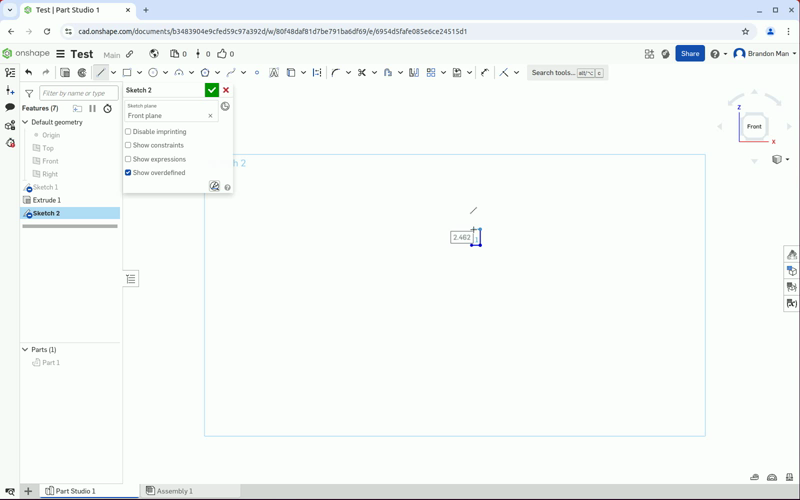
scroll(6)
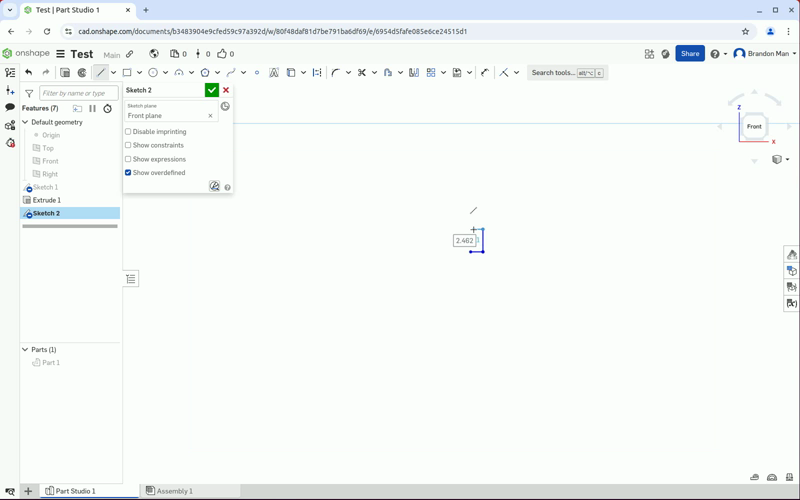
scroll(6)
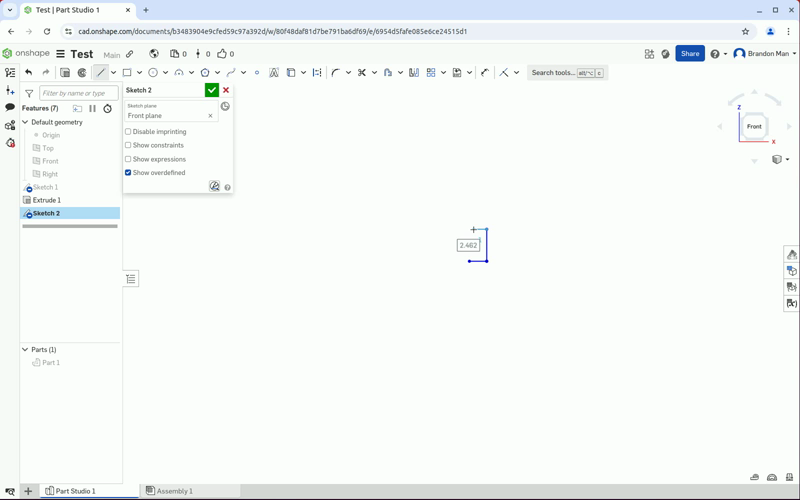
scroll(6)
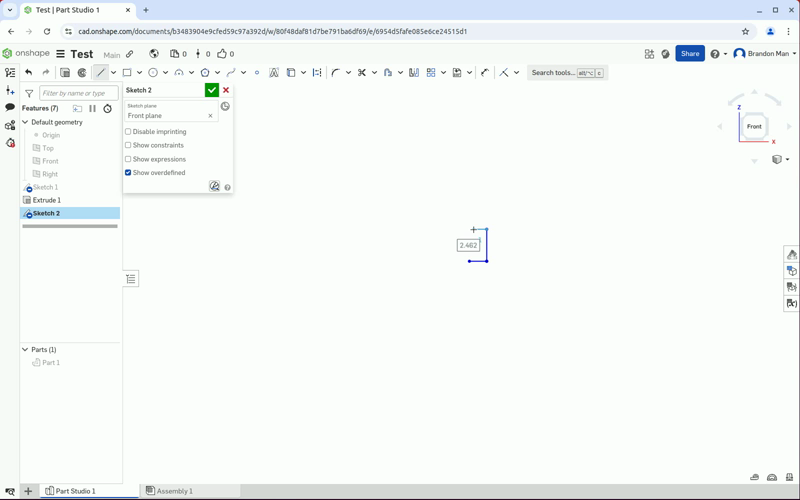
scroll(6)
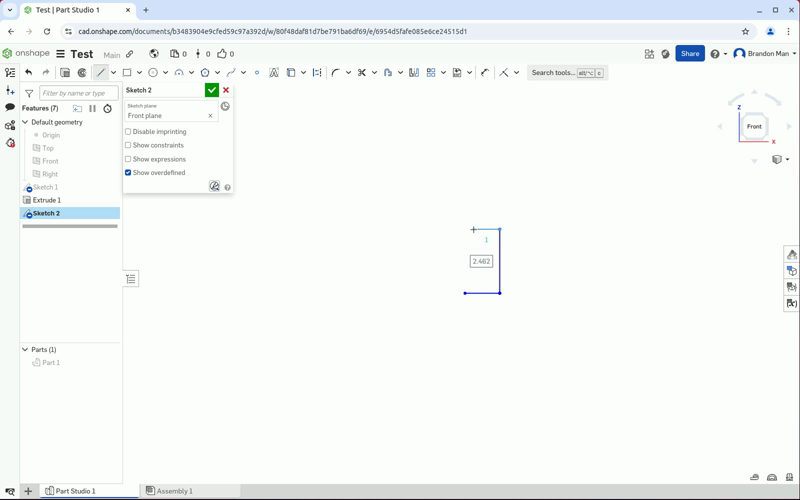
scroll(6)
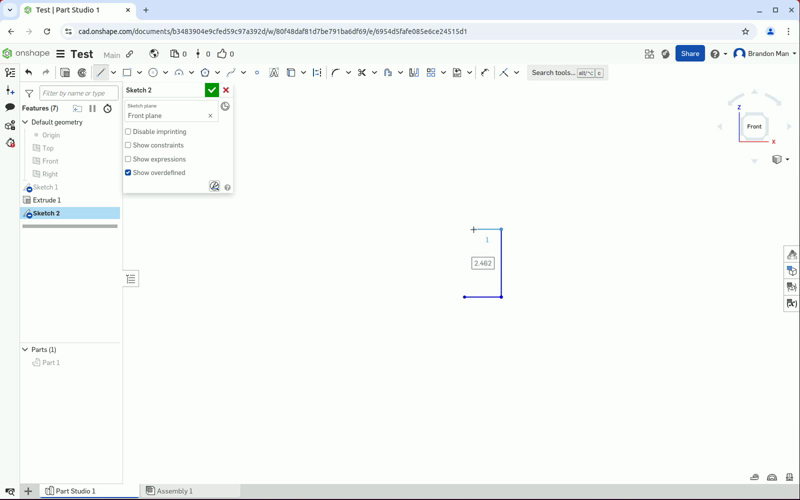
scroll(6)
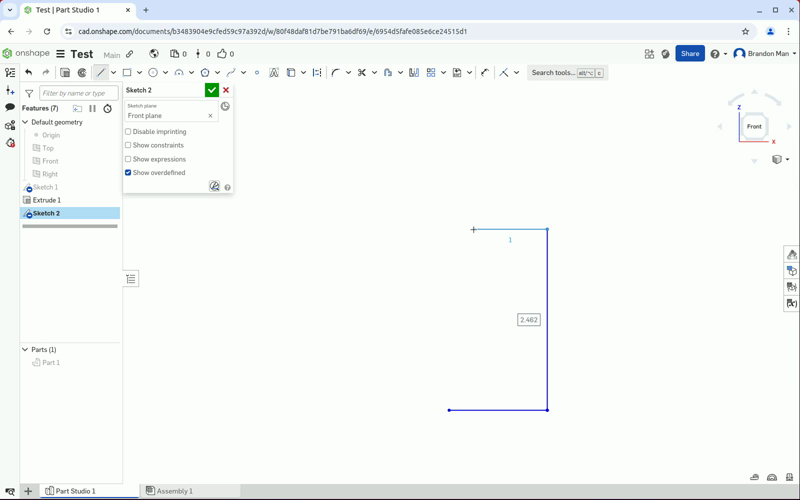
click(473, 229)
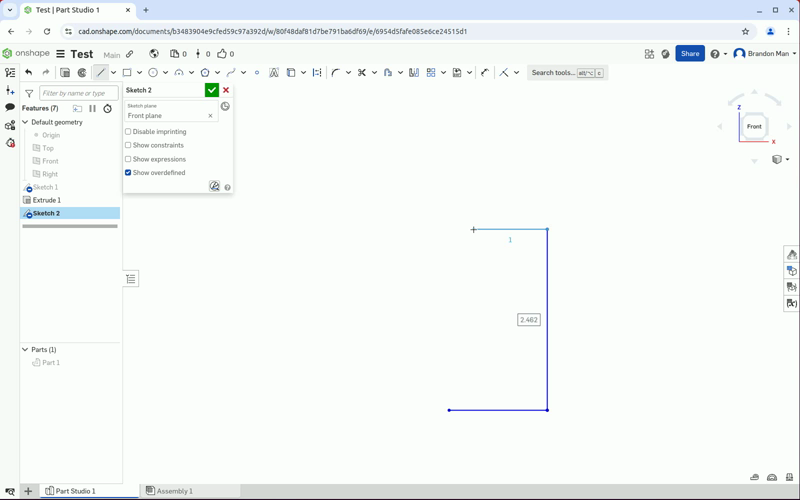
scroll(-6)
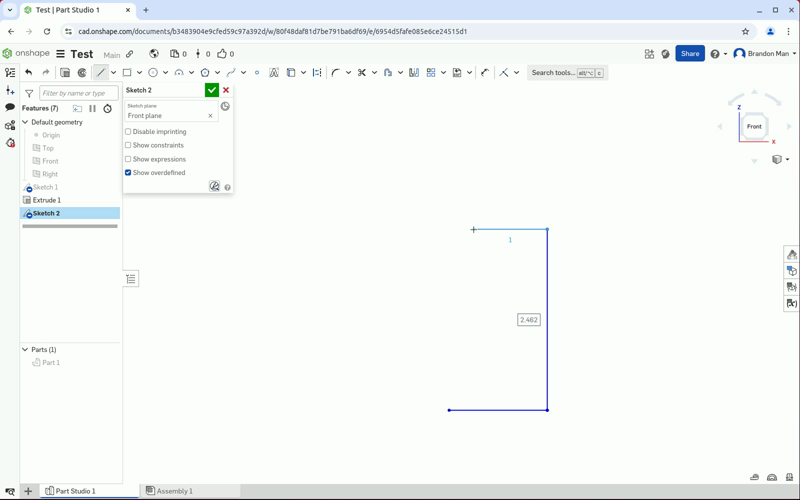
scroll(-6)
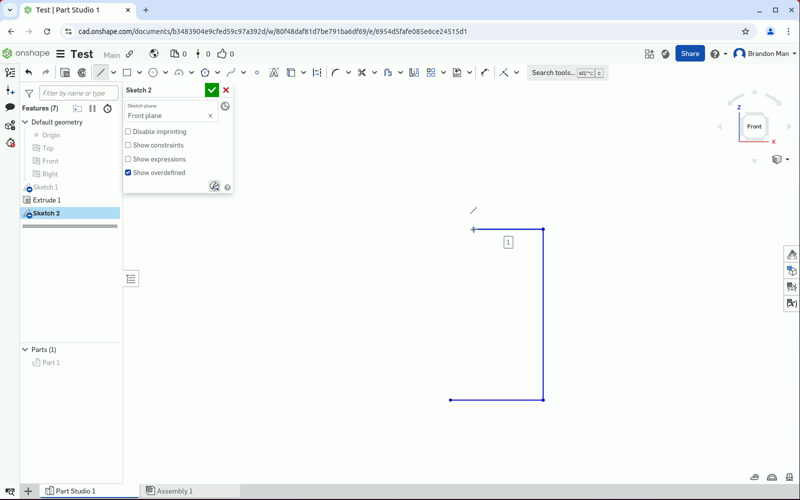
scroll(-6)
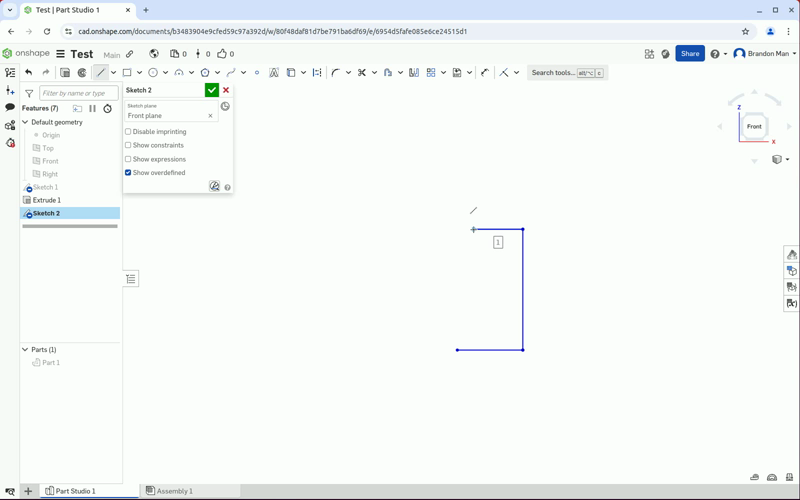
scroll(-6)
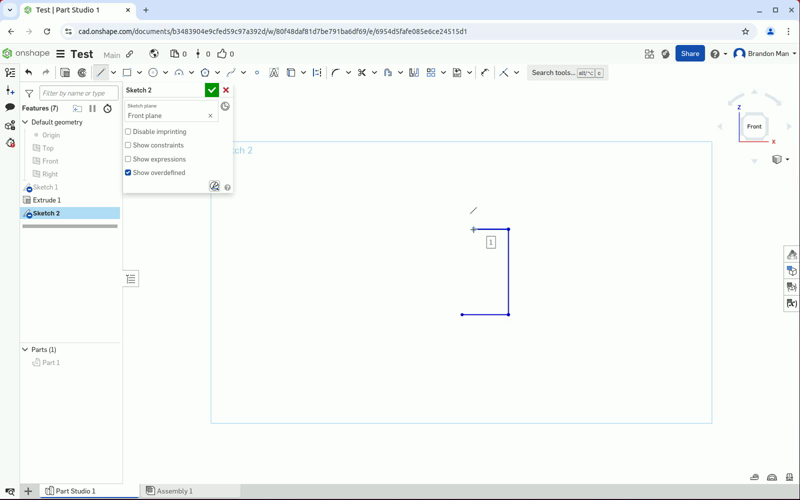
scroll(-6)
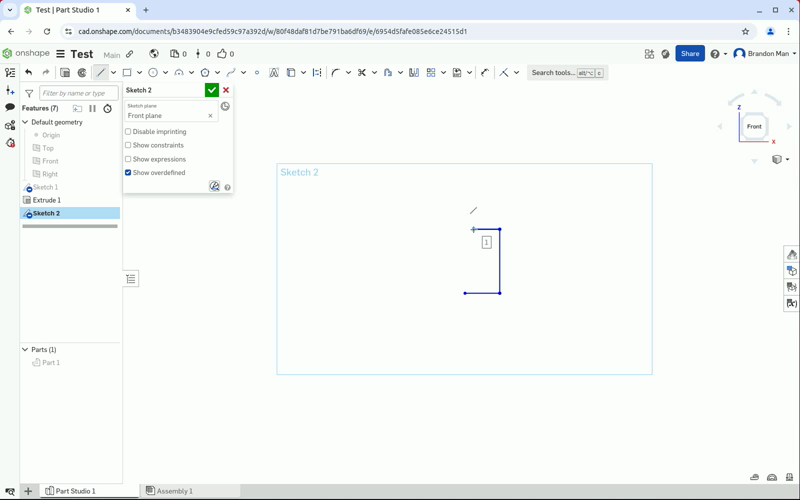
scroll(-6)
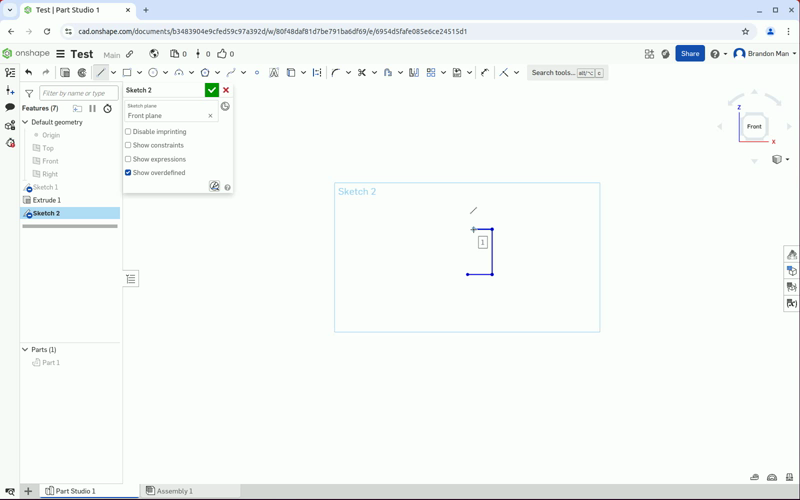
scroll(-6)
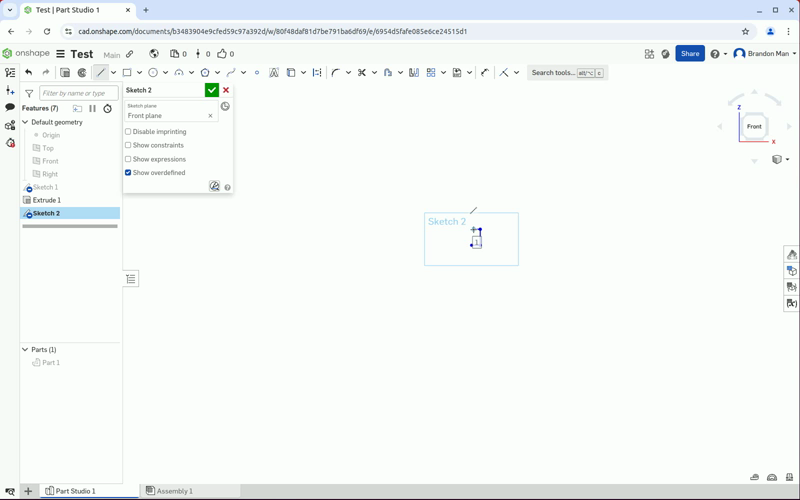
key_up(shift)
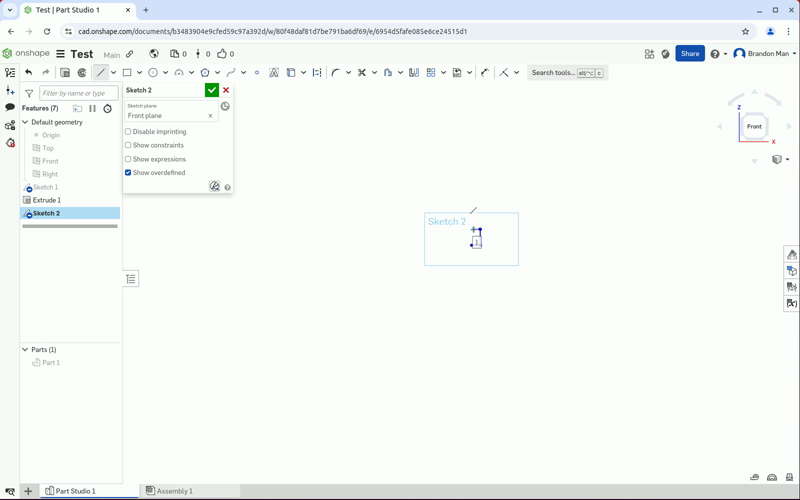
mouse_move(503, 229)
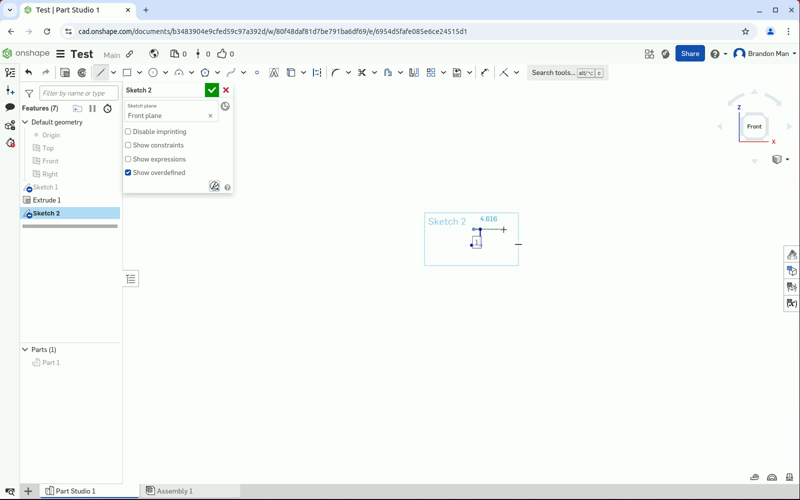
key_down(shift)
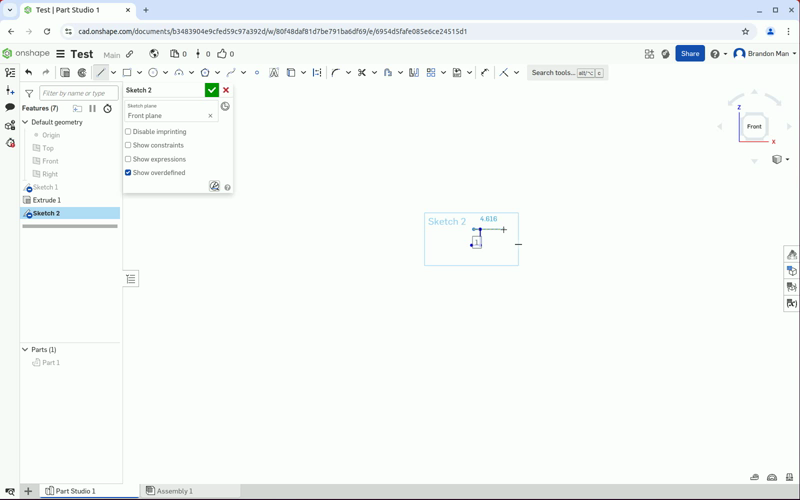
mouse_move(473, 245)
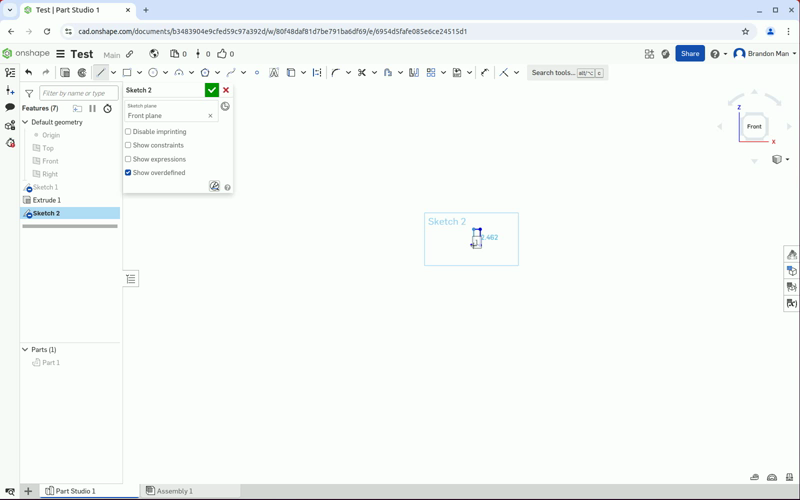
key_up(shift)
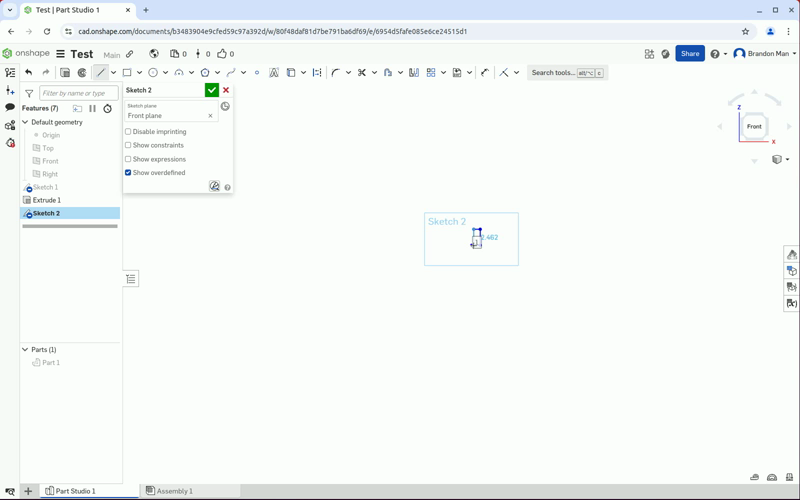
click(473, 245)
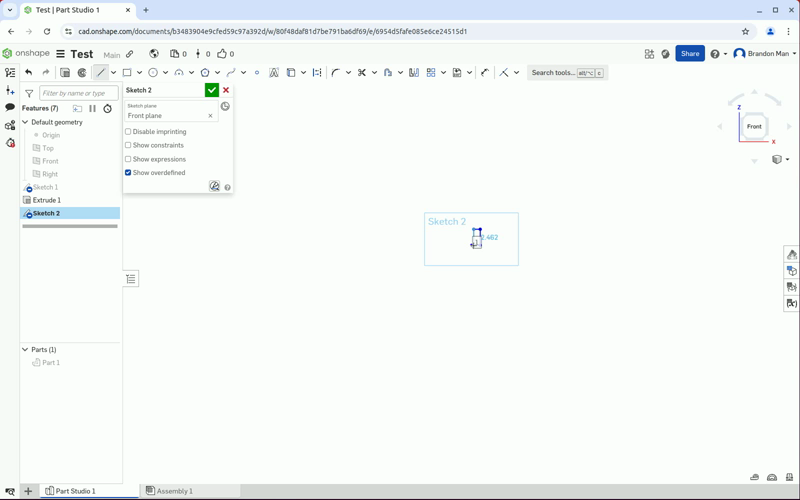
key(esc)
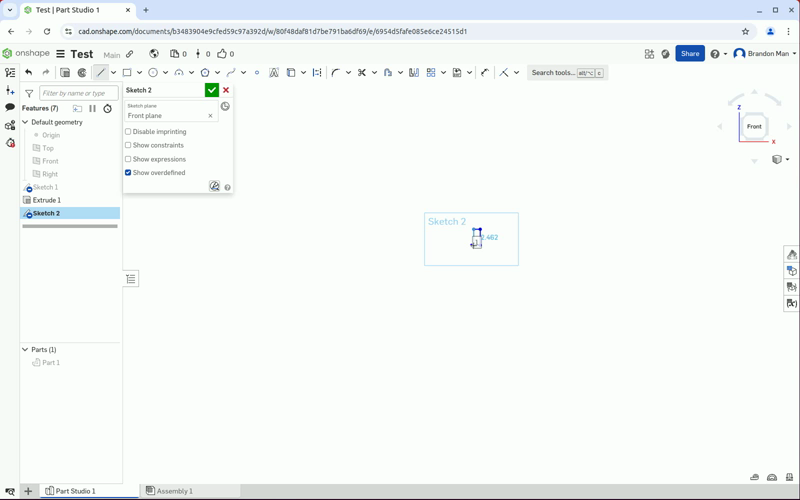
mouse_move(478, 234)
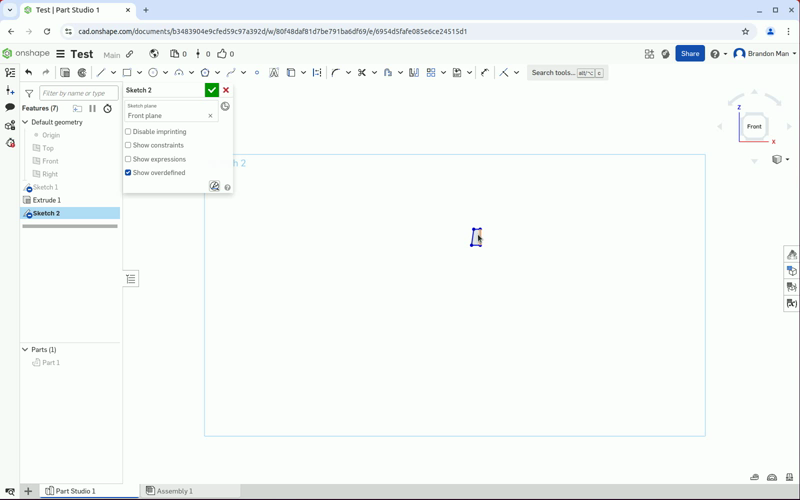
scroll(6)
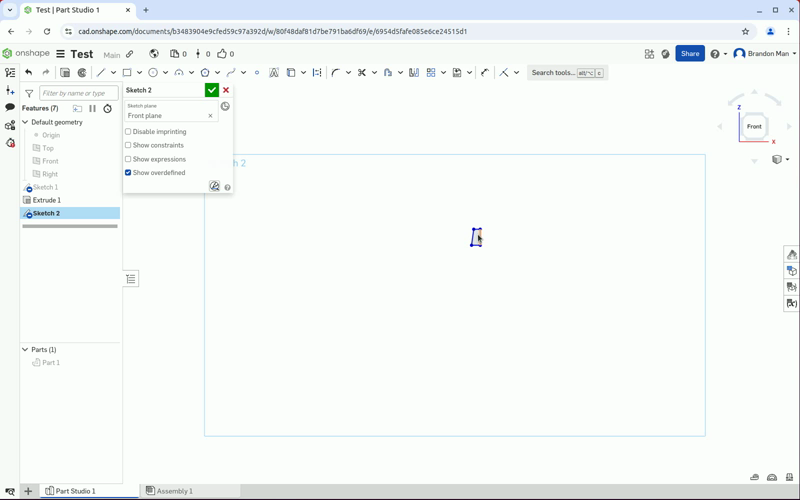
scroll(6)
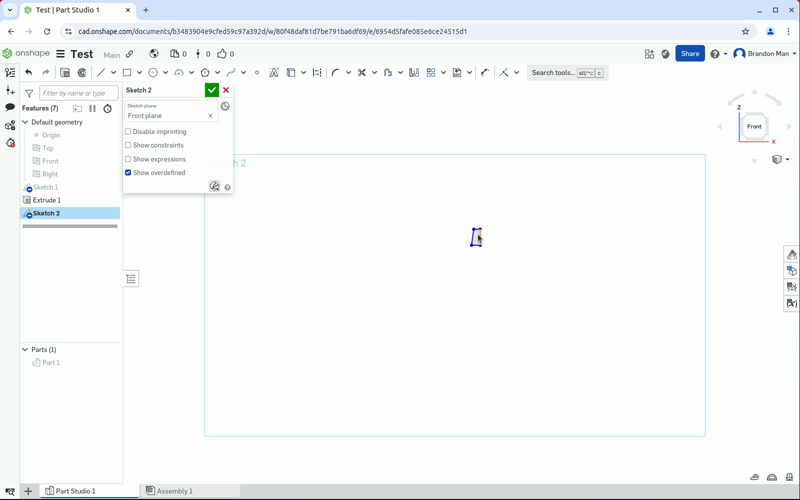
scroll(6)
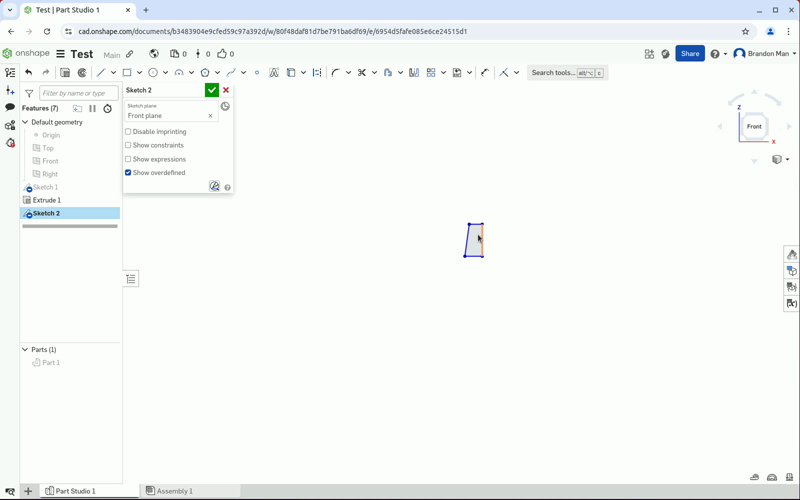
scroll(6)
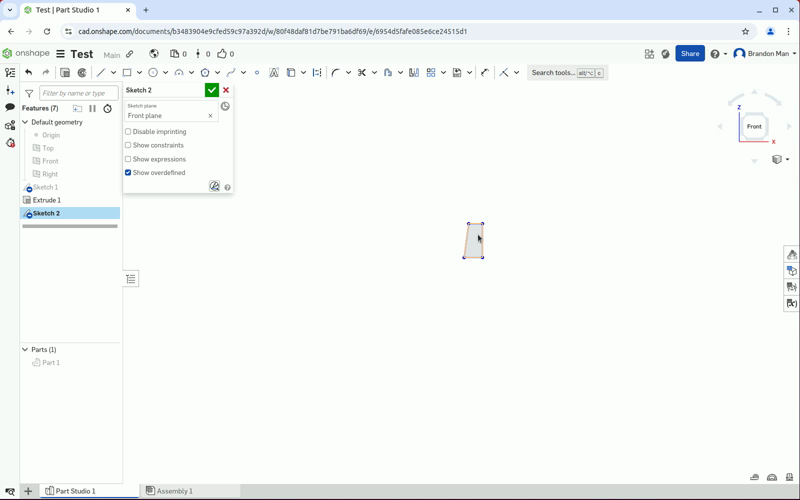
scroll(6)
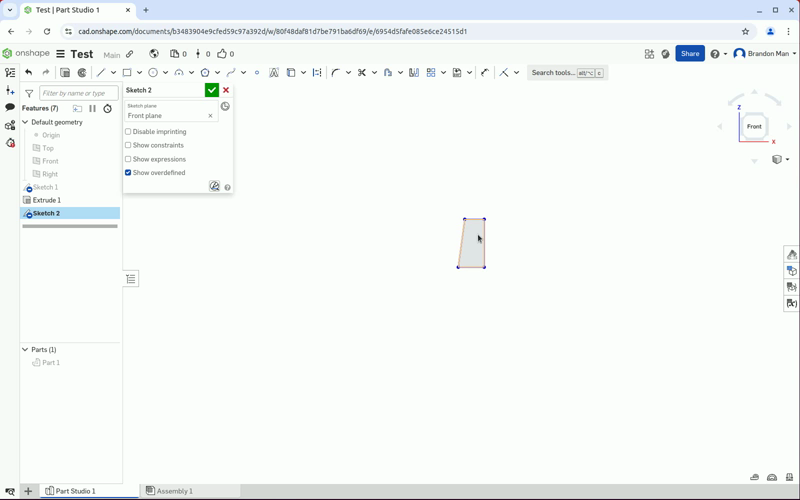
scroll(6)
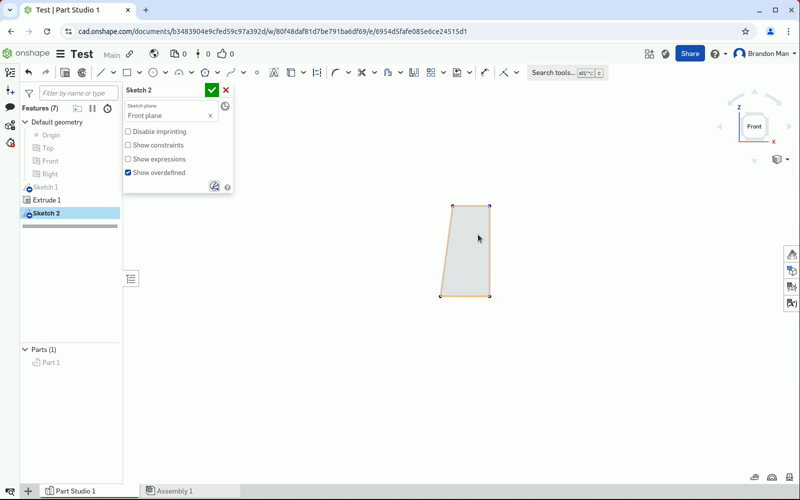
scroll(6)
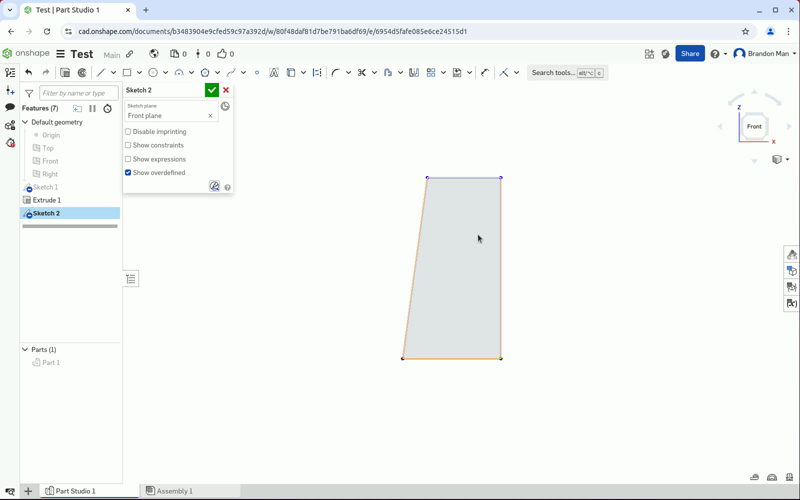
click(478, 234)
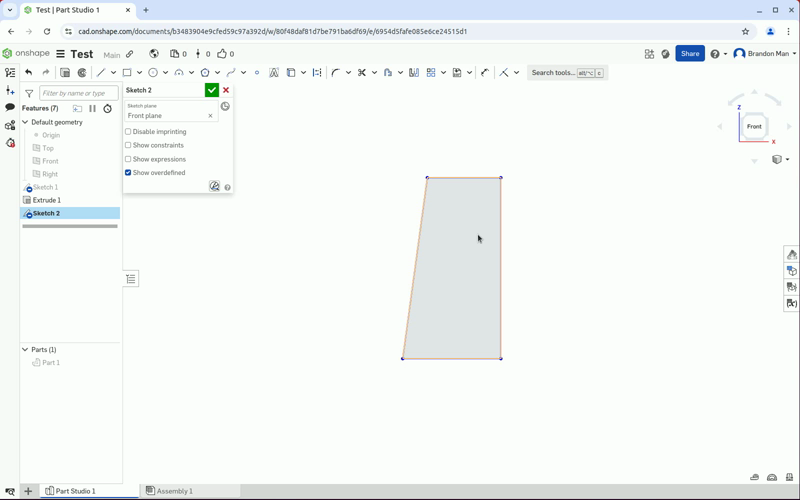
scroll(-6)
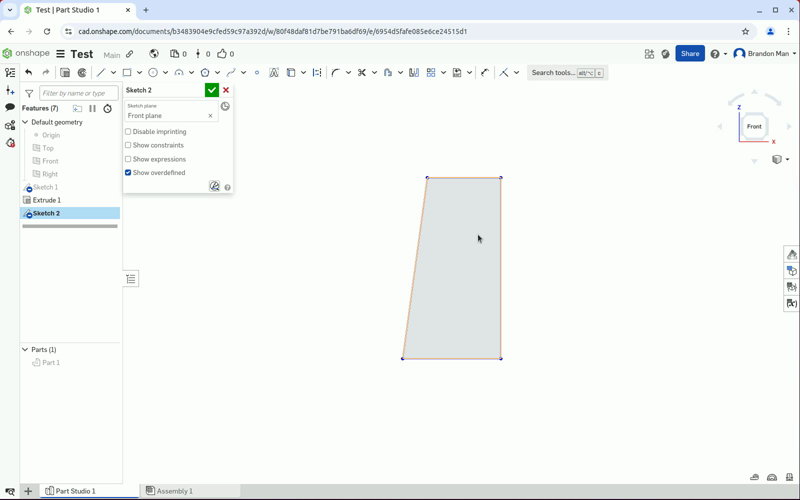
scroll(-6)
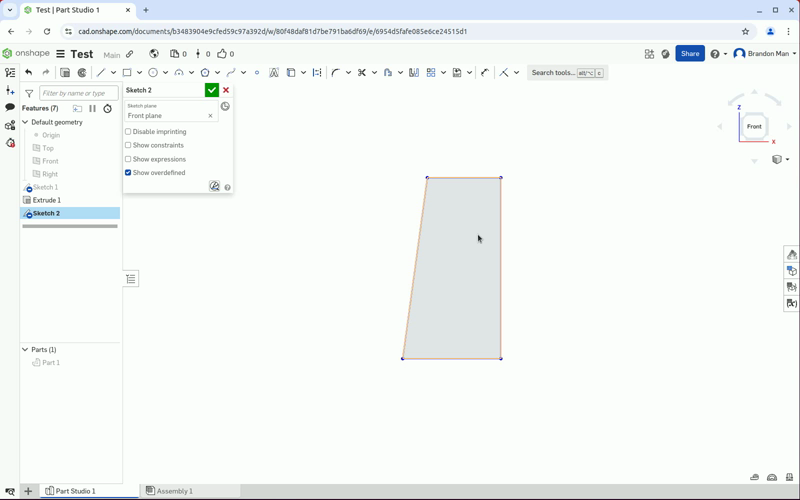
scroll(-6)
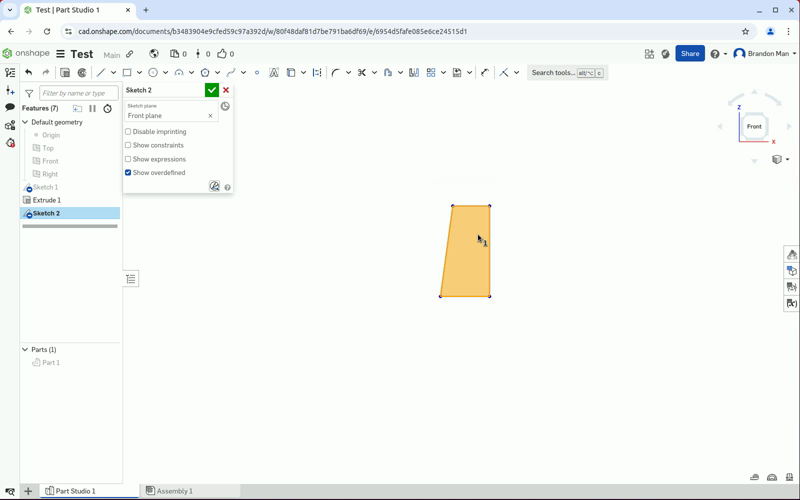
scroll(-6)
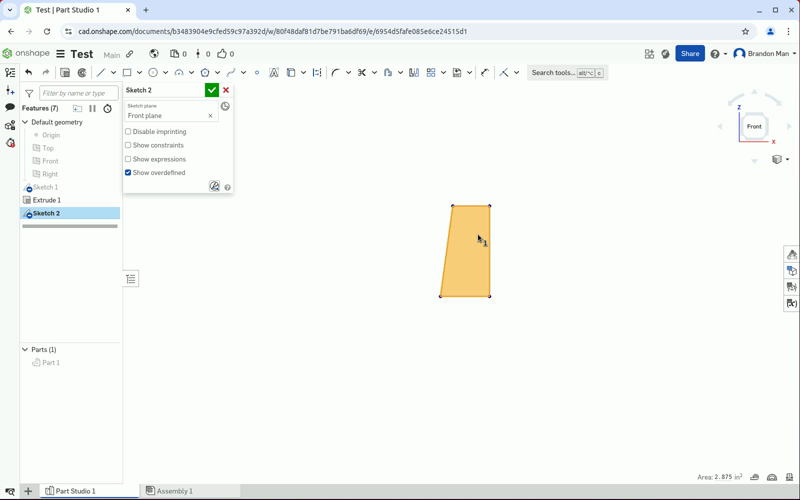
scroll(-6)
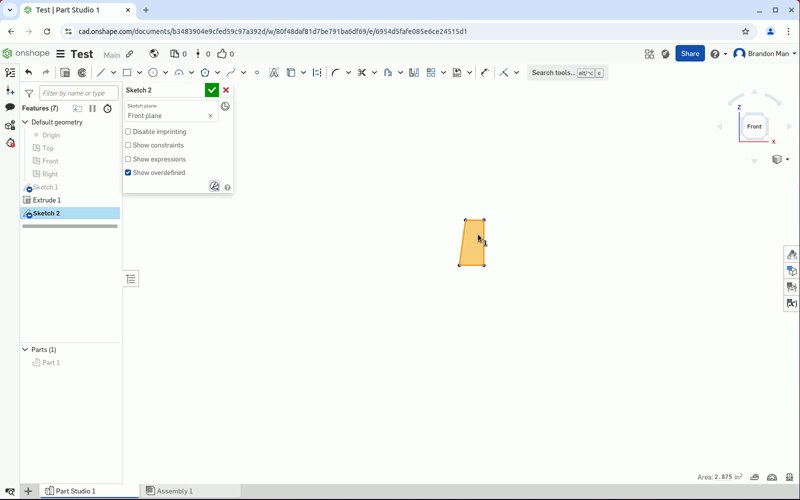
scroll(-6)
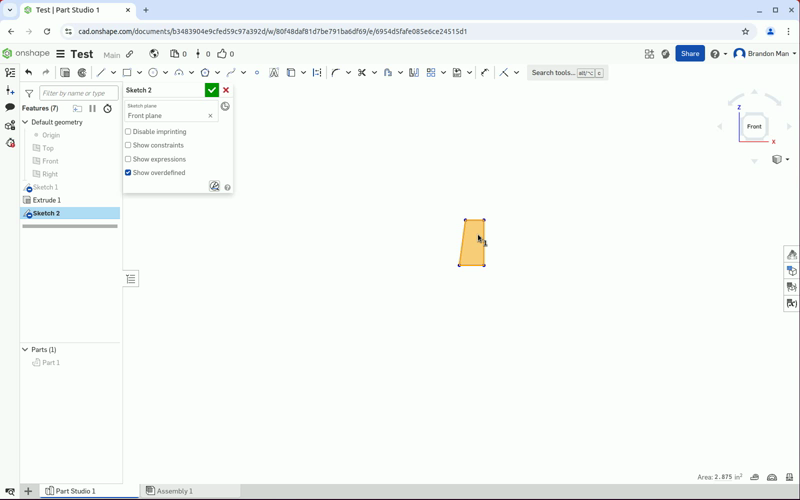
scroll(-6)
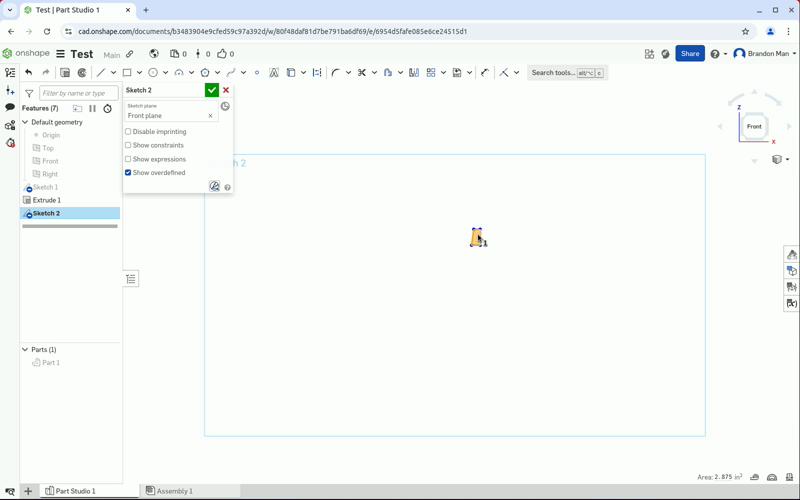
mouse_move(73, 352)
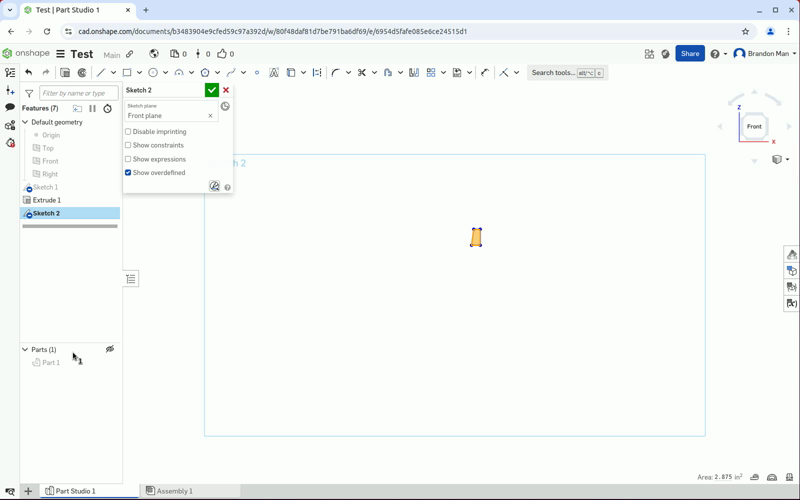
key(shift+y)
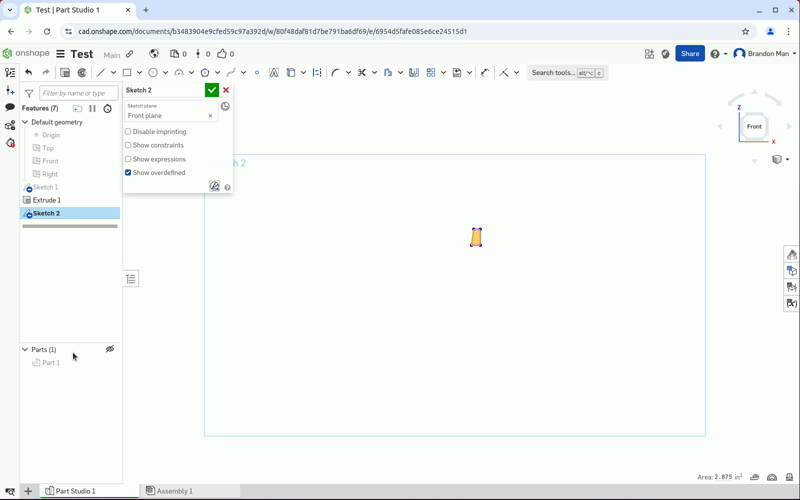
key(shift+e)
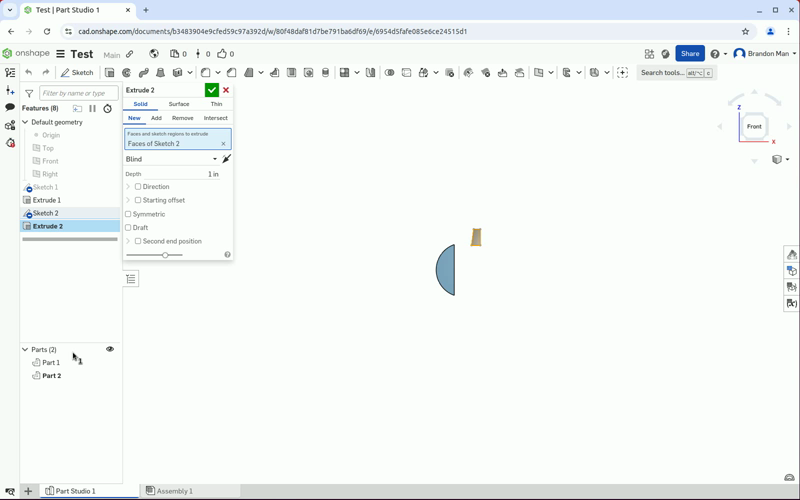
mouse_move(143, 106)
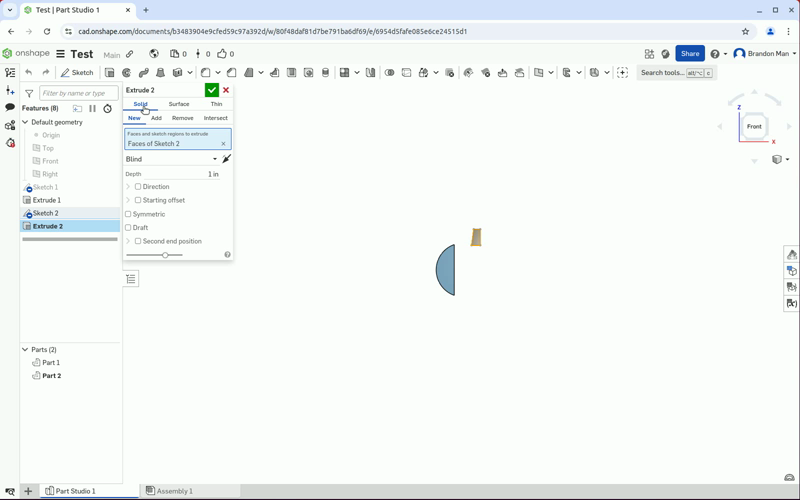
click(143, 106)
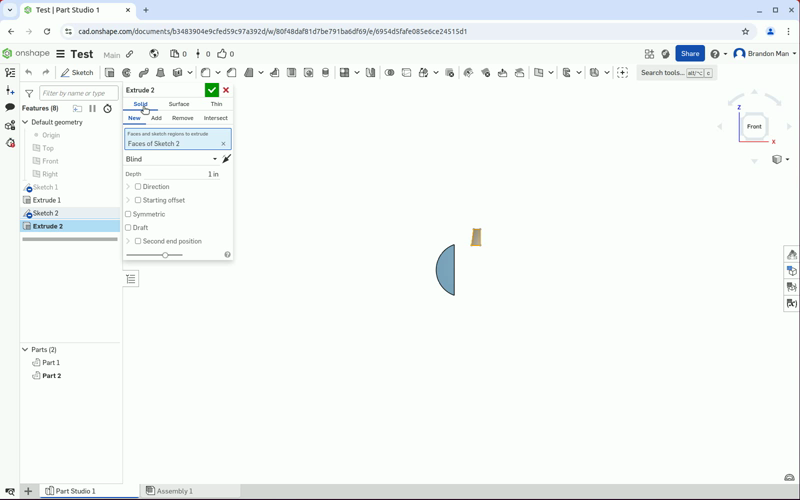
mouse_move(137, 120)
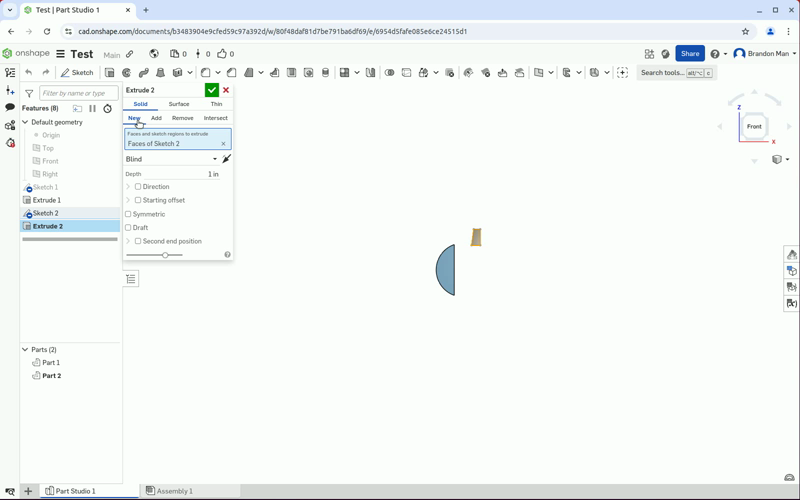
click(137, 120)
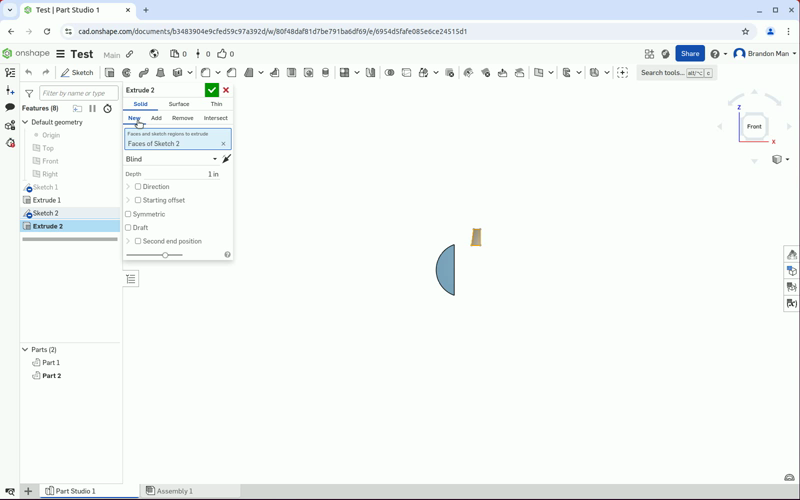
key(tab, 4)
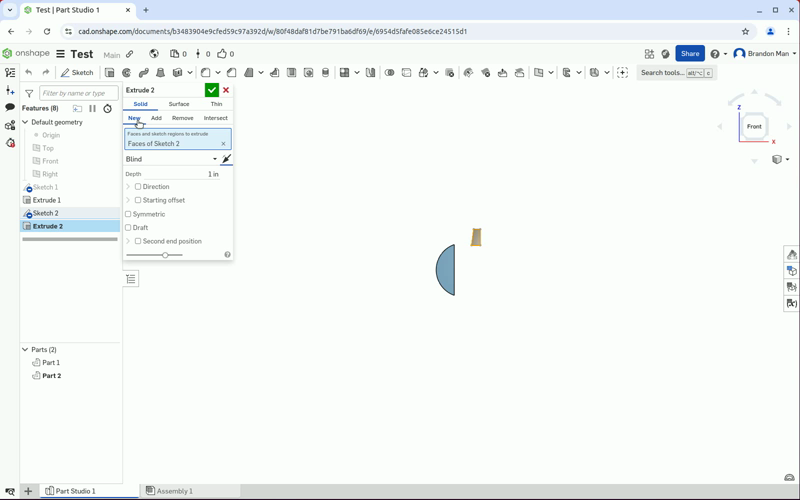
text(0.722)
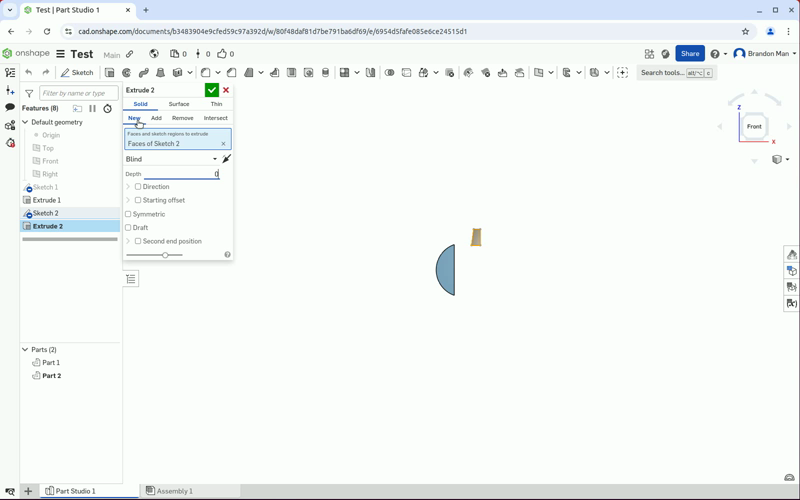
key(enter)
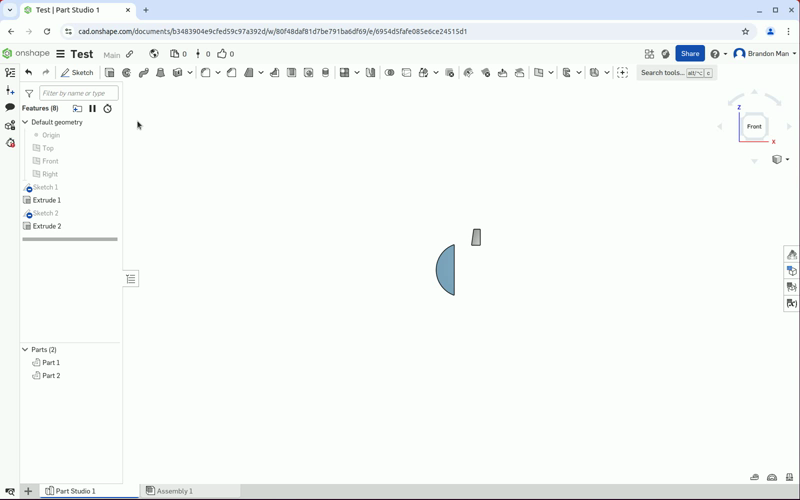
key(shift+h)
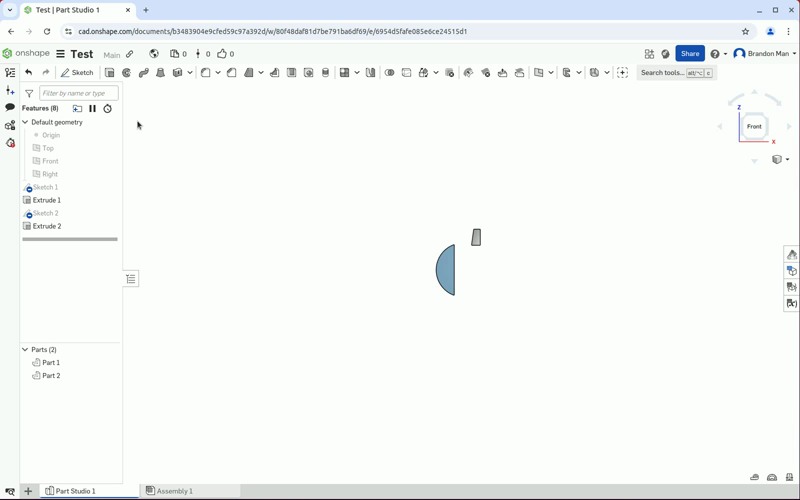
key(shift+h)
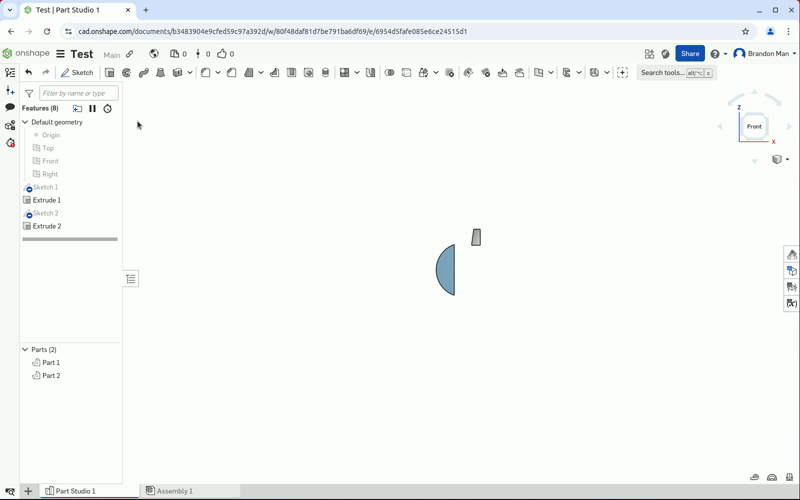
mouse_move(73, 189)
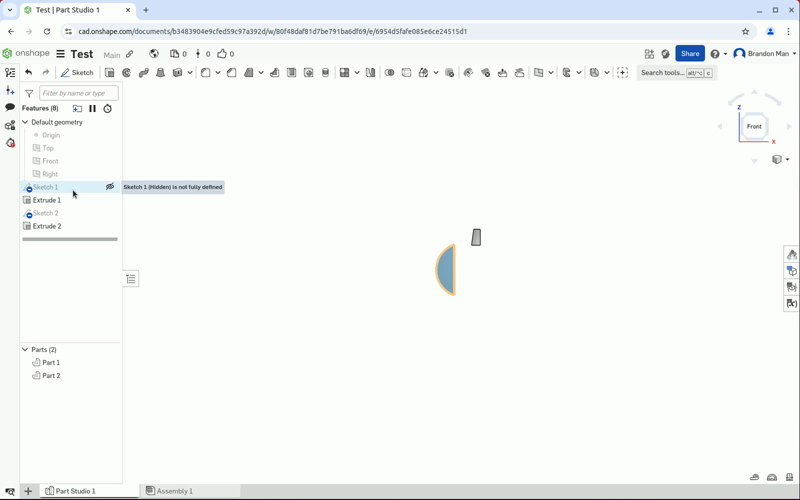
click(73, 189)
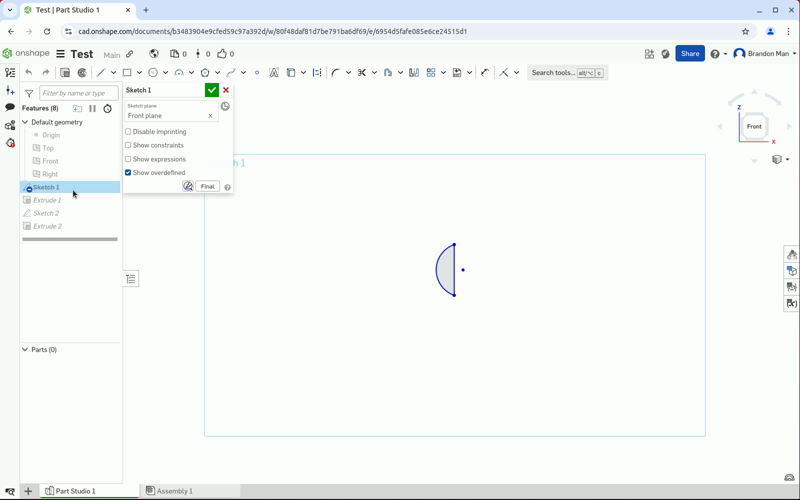
mouse_move(229, 92)
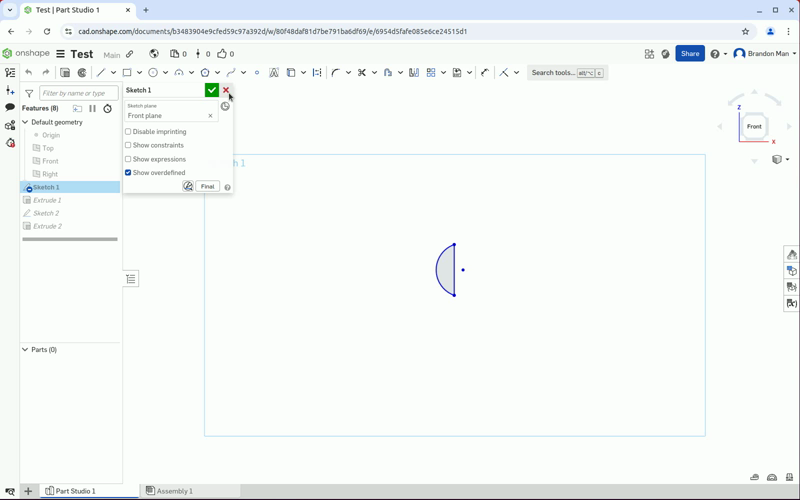
click(229, 92)
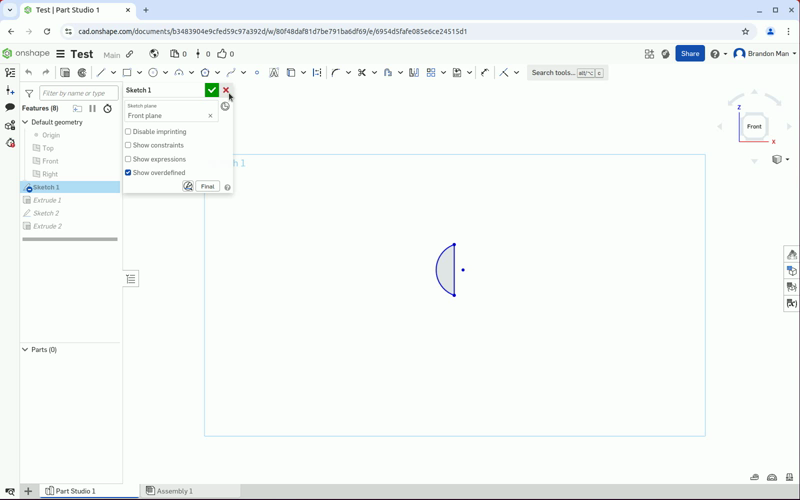
key(shift+s)
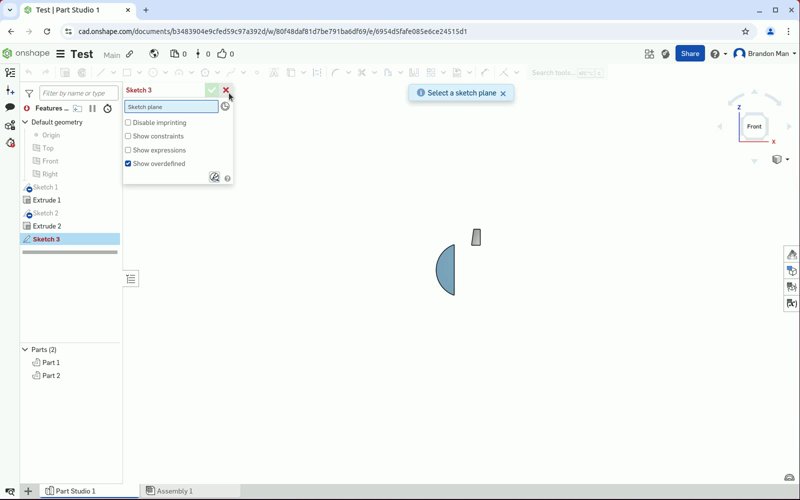
mouse_move(73, 163)
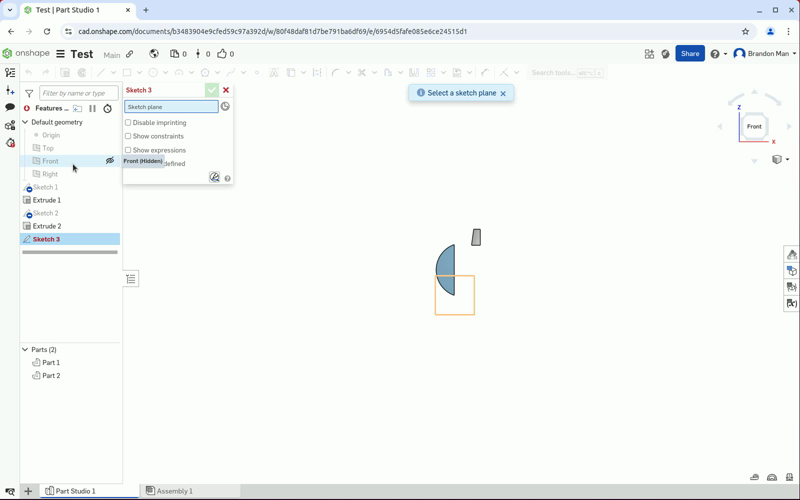
click(73, 163)
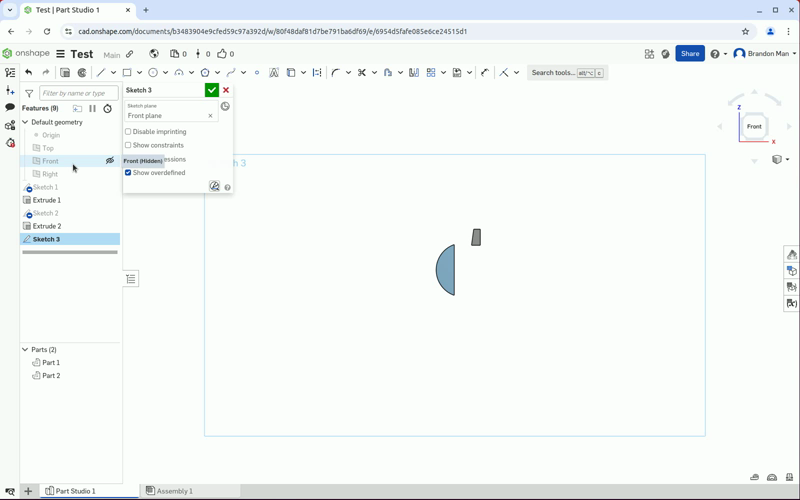
mouse_move(73, 352)
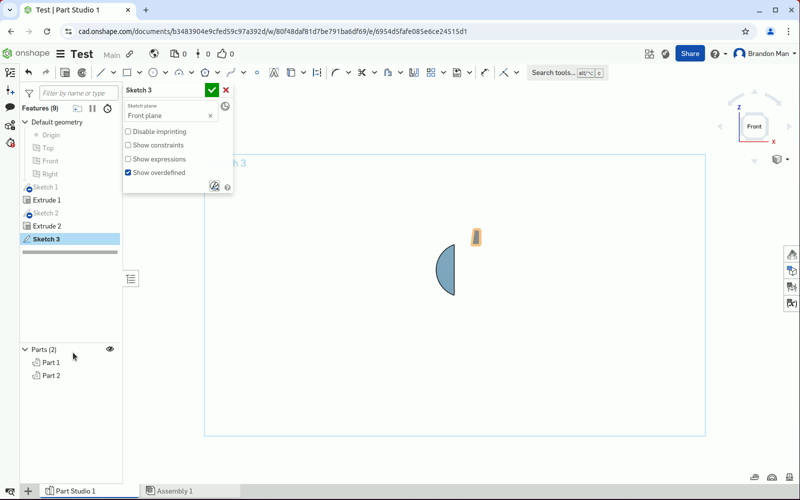
key(y)
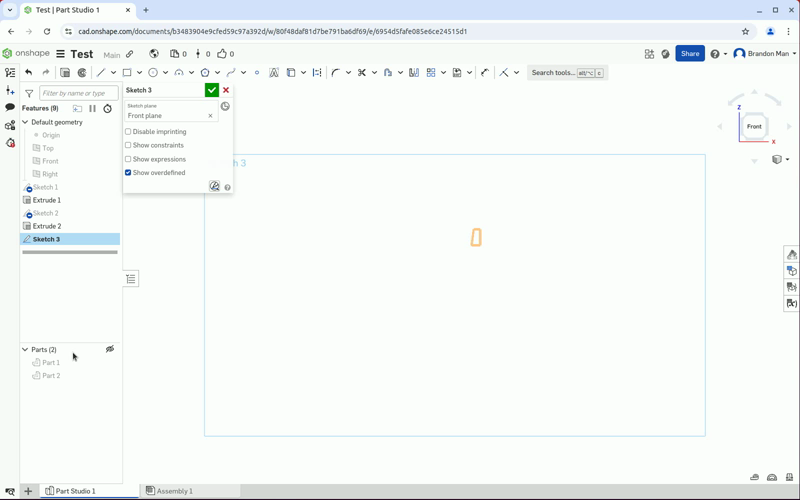
key(l)
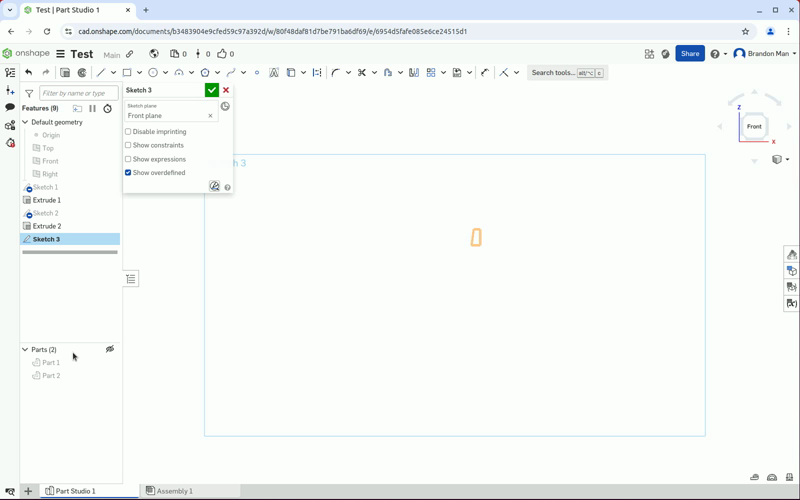
key_down(shift)
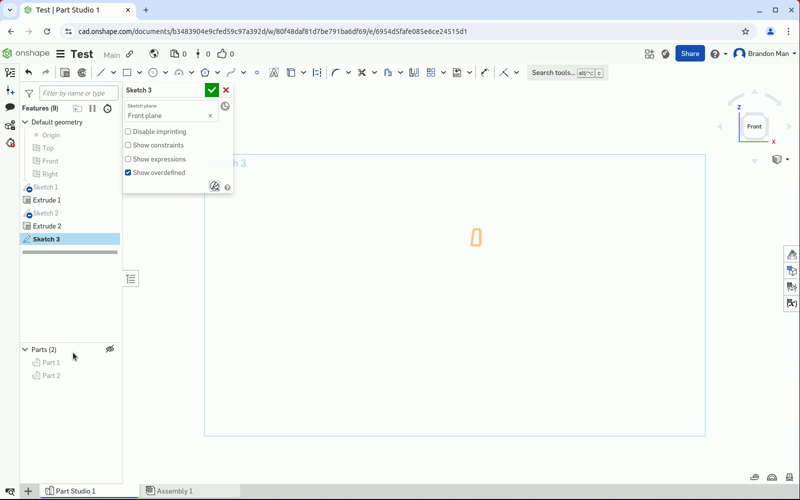
mouse_move(511, 232)
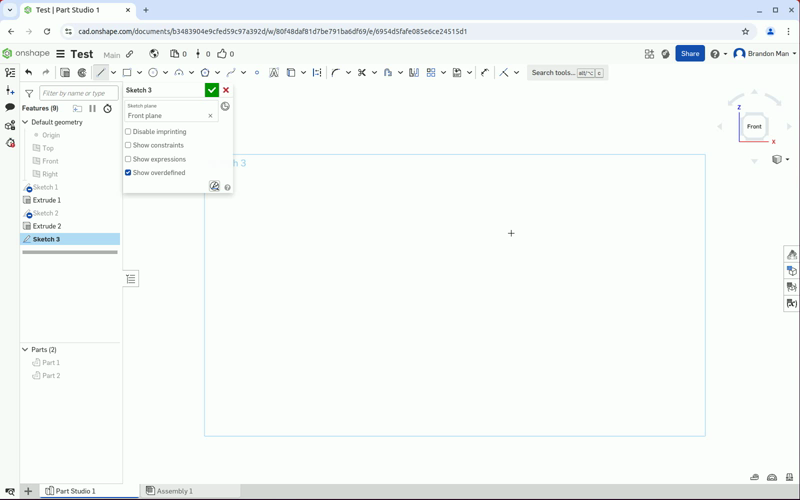
click(511, 232)
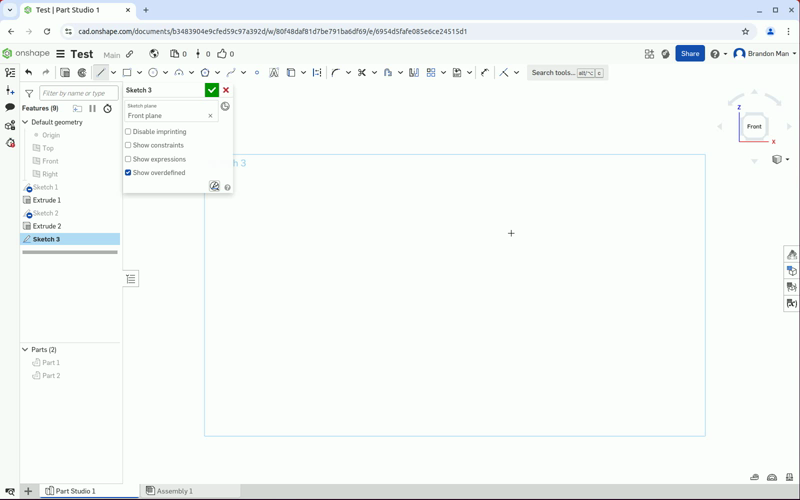
key_up(shift)
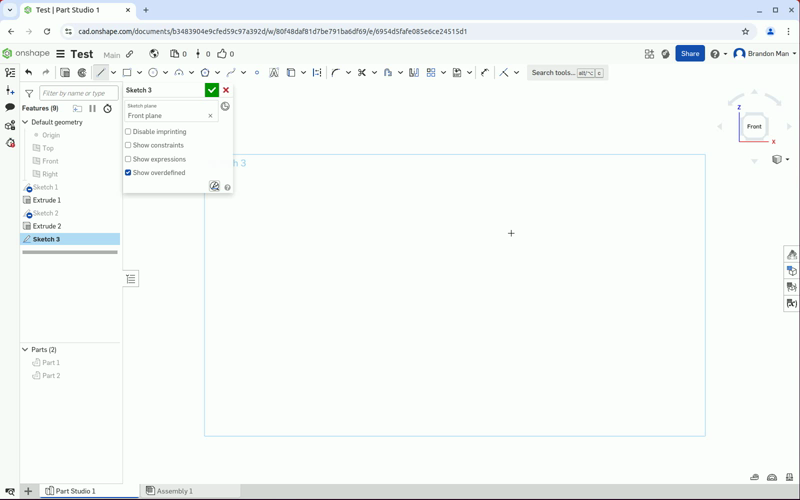
key_down(shift)
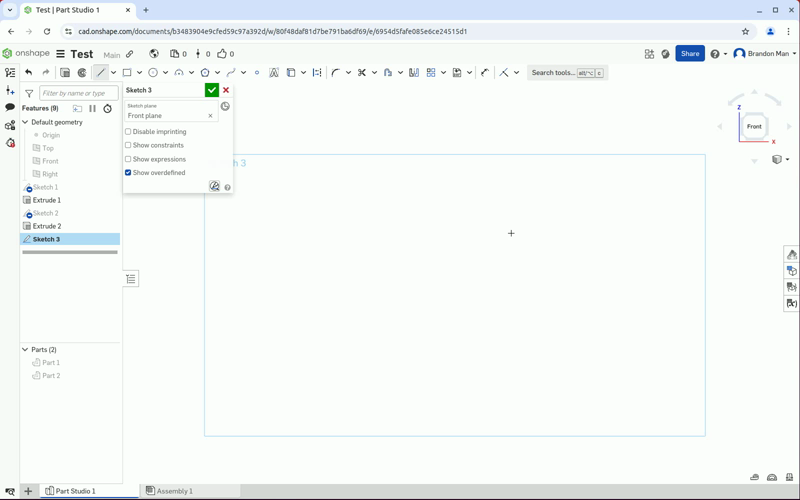
mouse_move(541, 232)
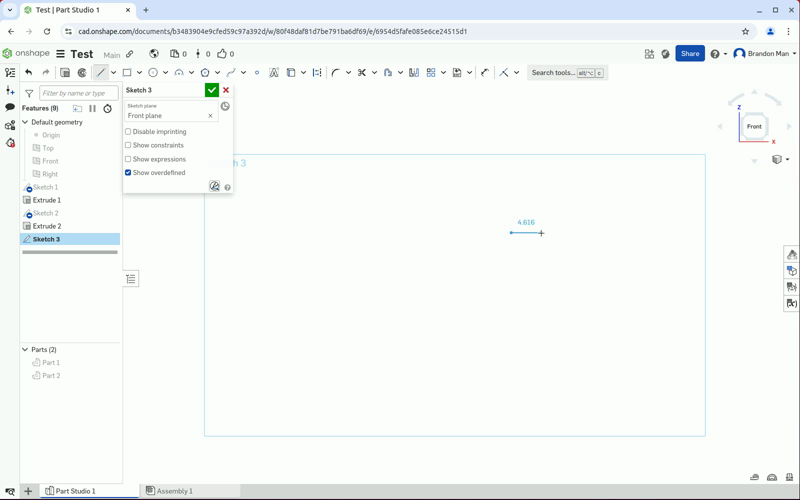
mouse_move(527, 232)
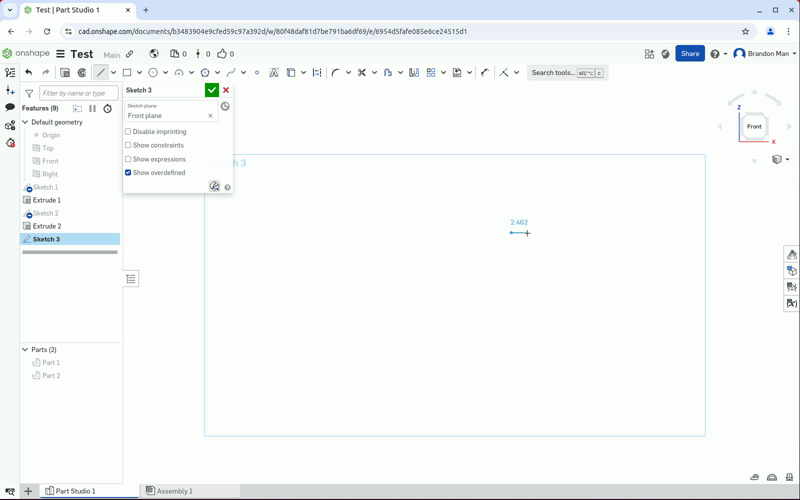
click(527, 232)
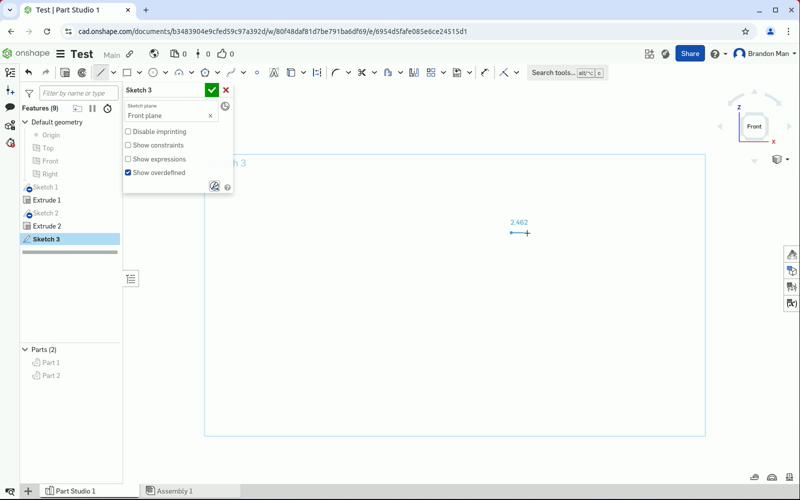
key_up(shift)
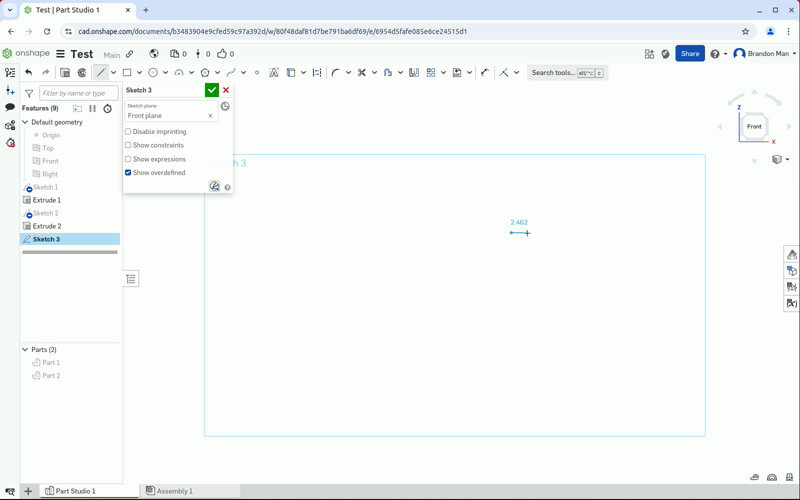
key(esc)
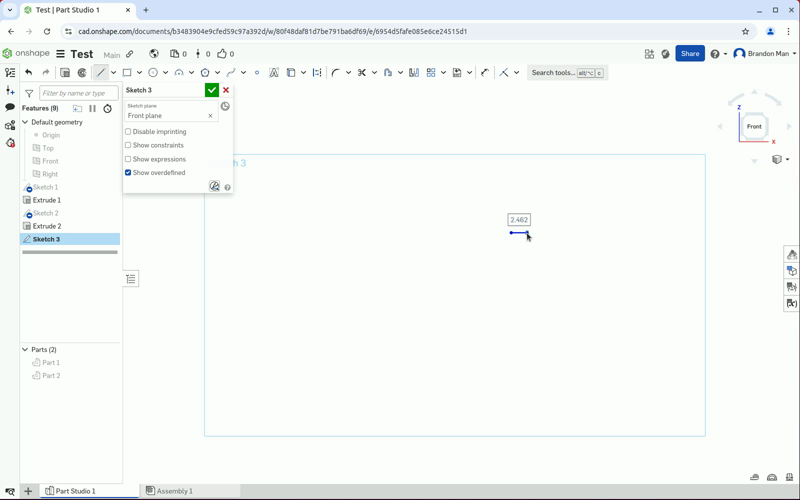
key(a)
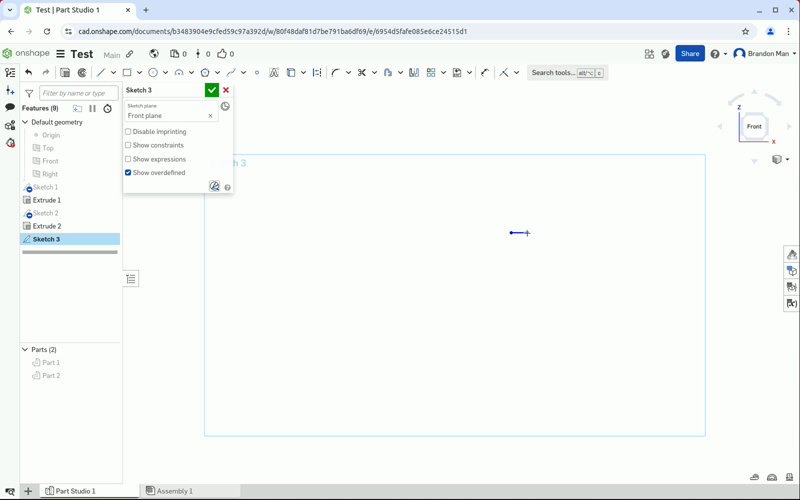
mouse_move(527, 232)
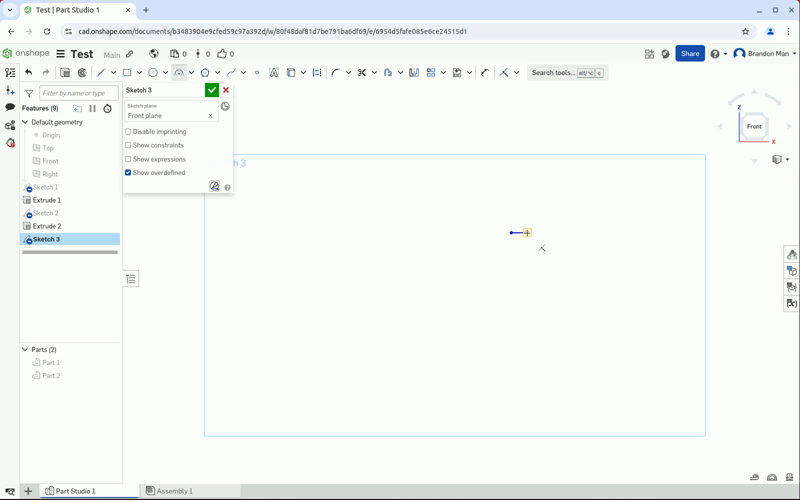
click(527, 232)
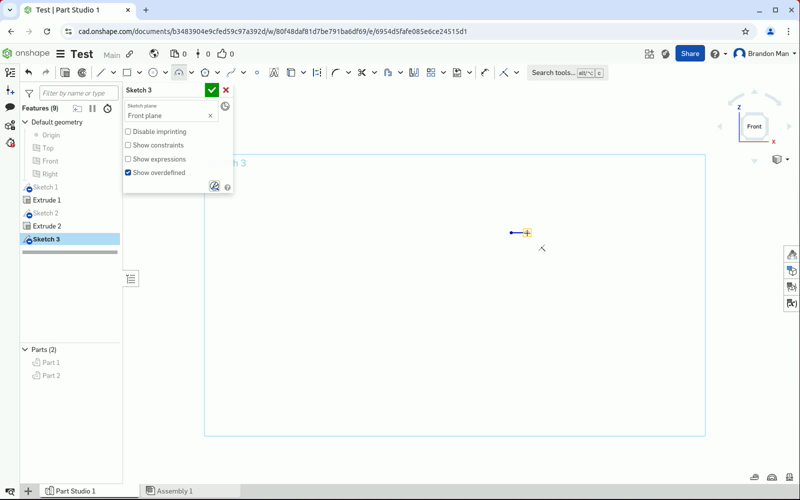
mouse_move(511, 232)
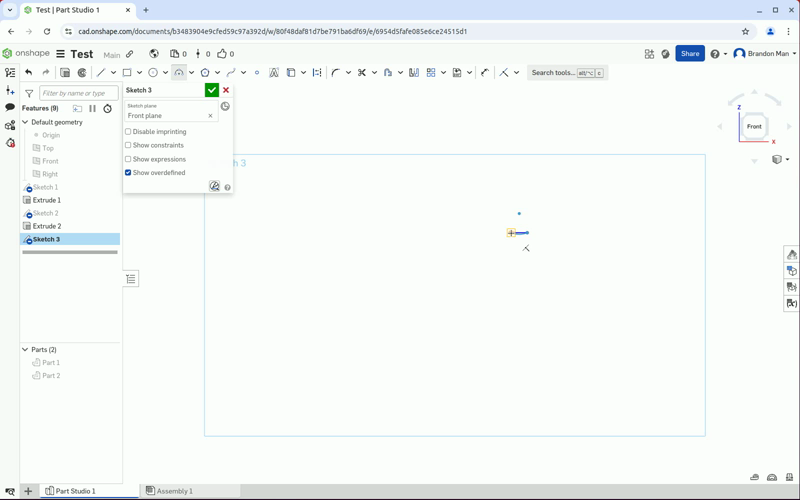
click(511, 232)
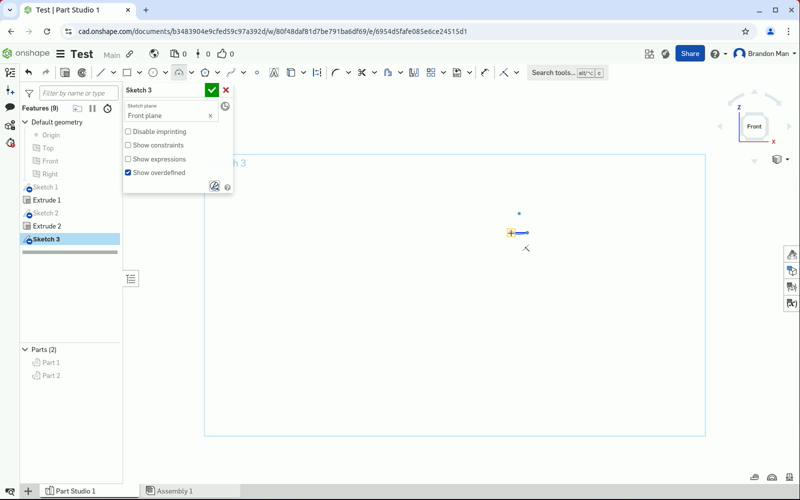
key_down(shift)
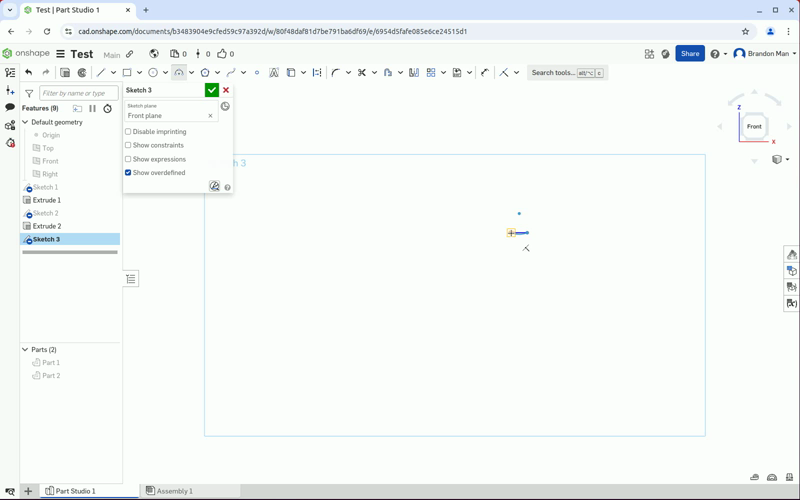
mouse_move(519, 228)
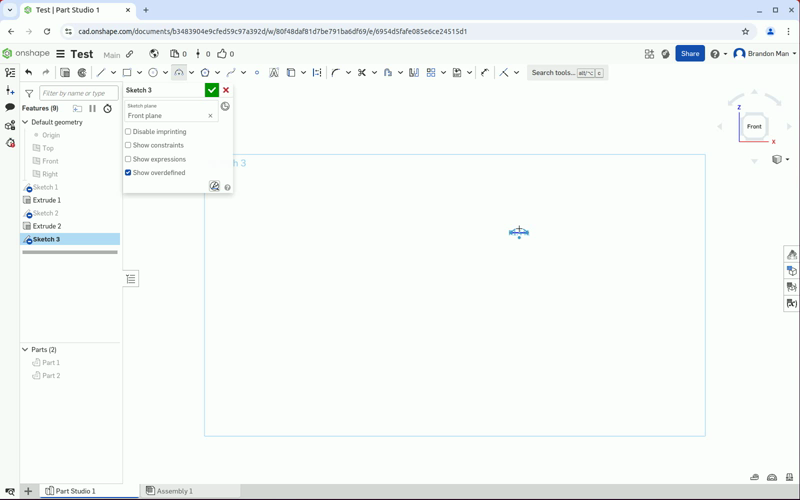
click(519, 228)
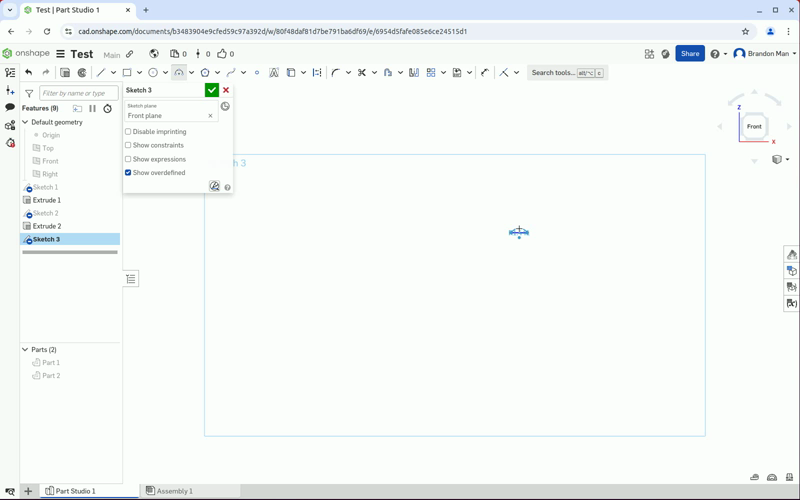
key_up(shift)
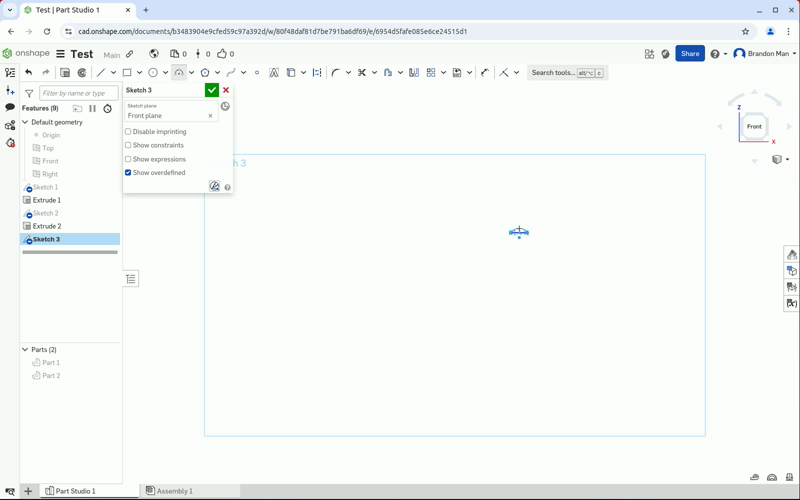
key(esc)
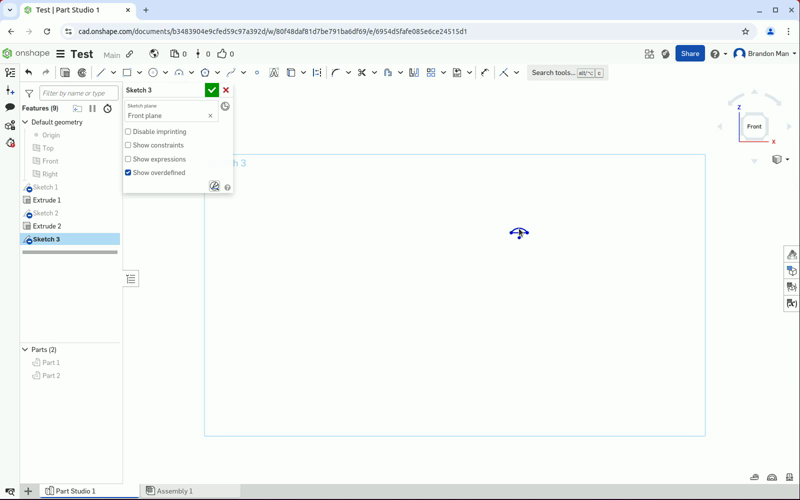
mouse_move(520, 231)
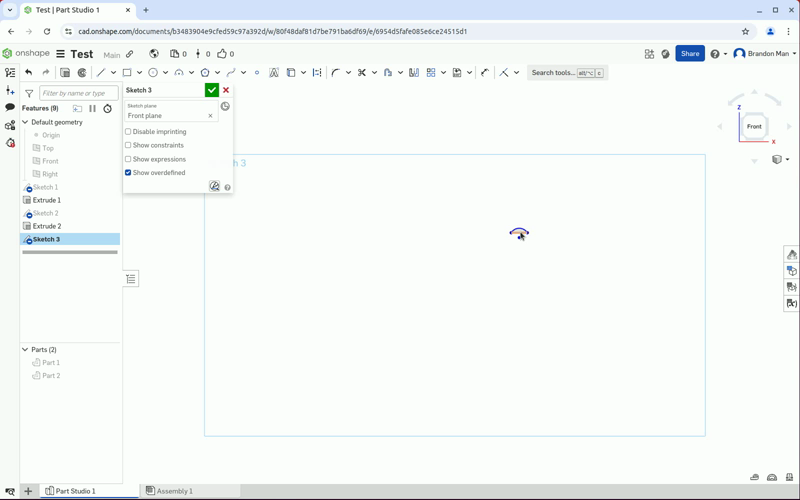
scroll(6)
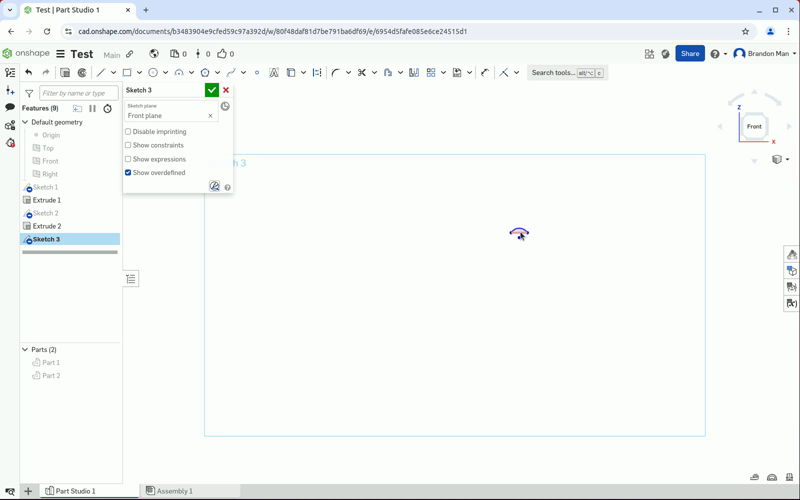
scroll(6)
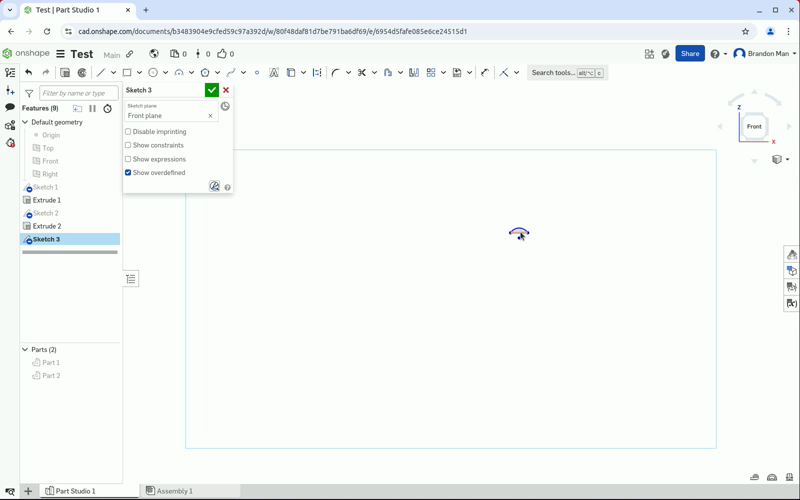
scroll(6)
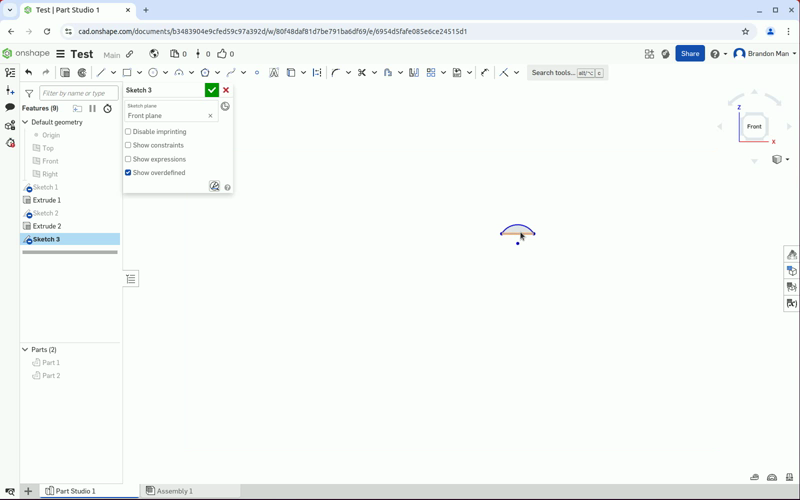
scroll(6)
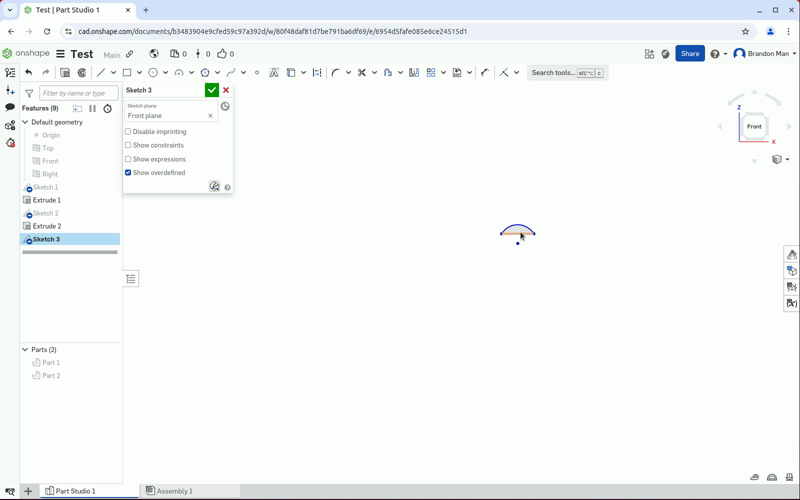
scroll(6)
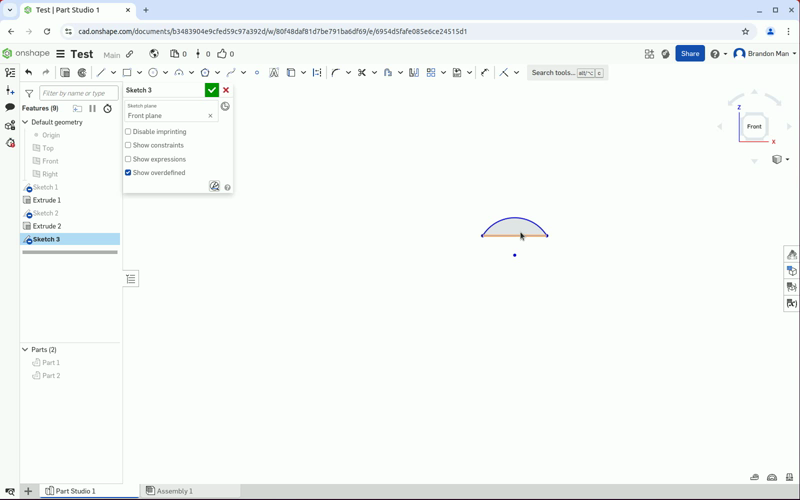
scroll(6)
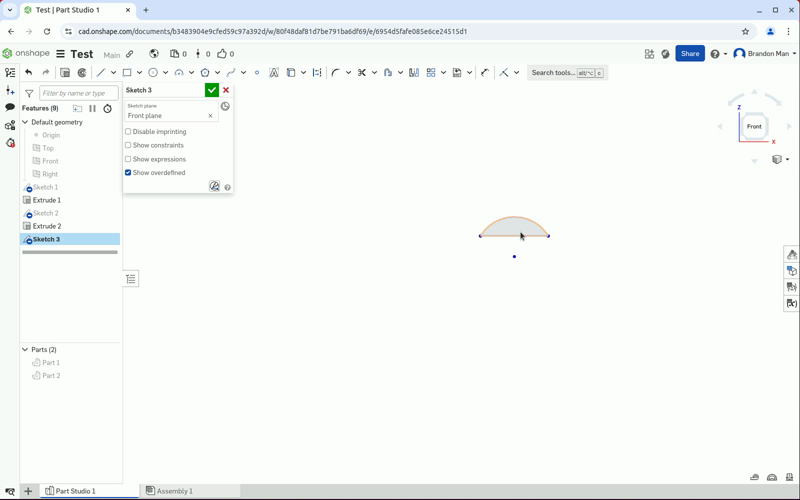
scroll(6)
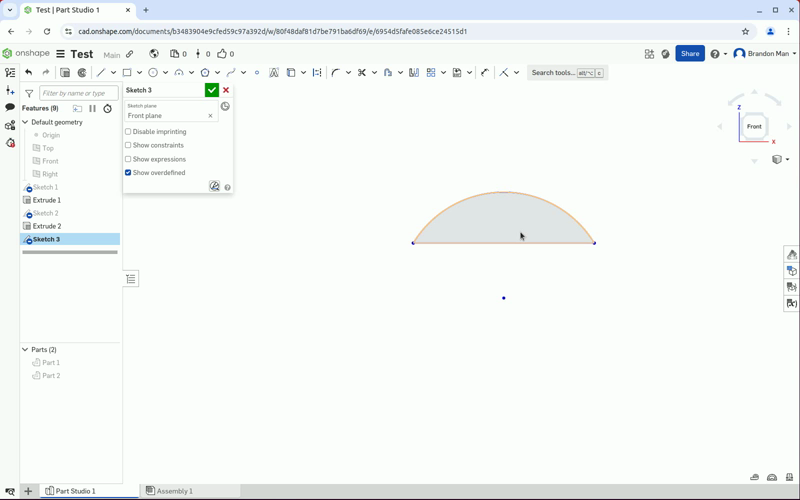
click(520, 231)
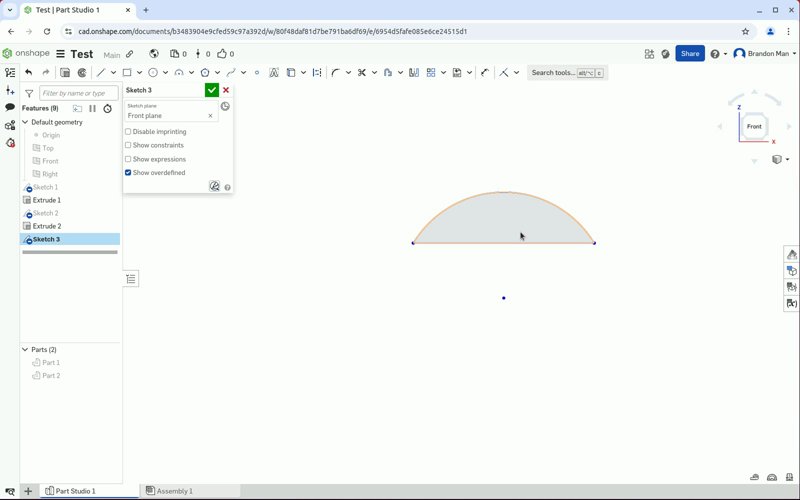
scroll(-6)
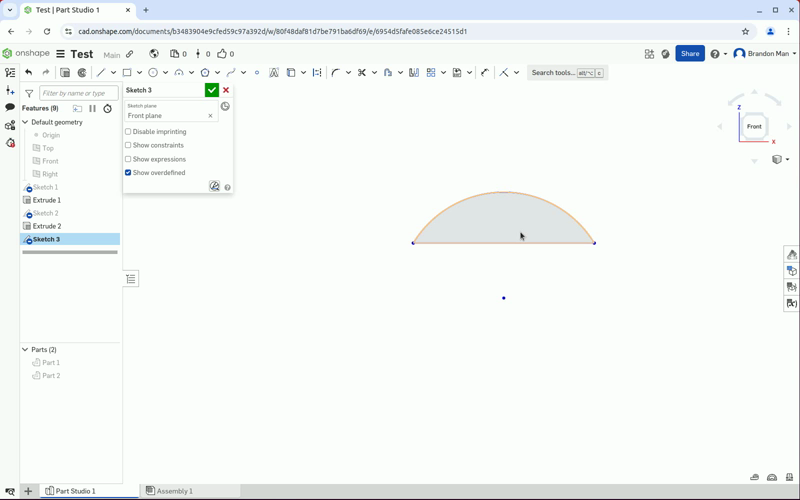
scroll(-6)
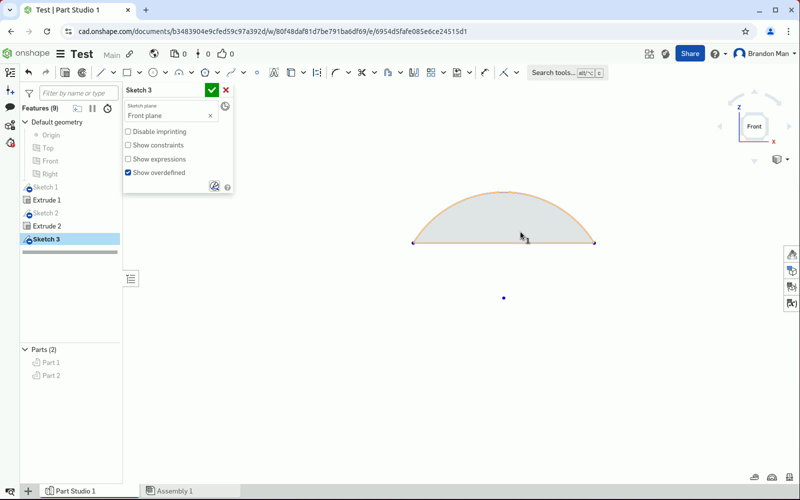
scroll(-6)
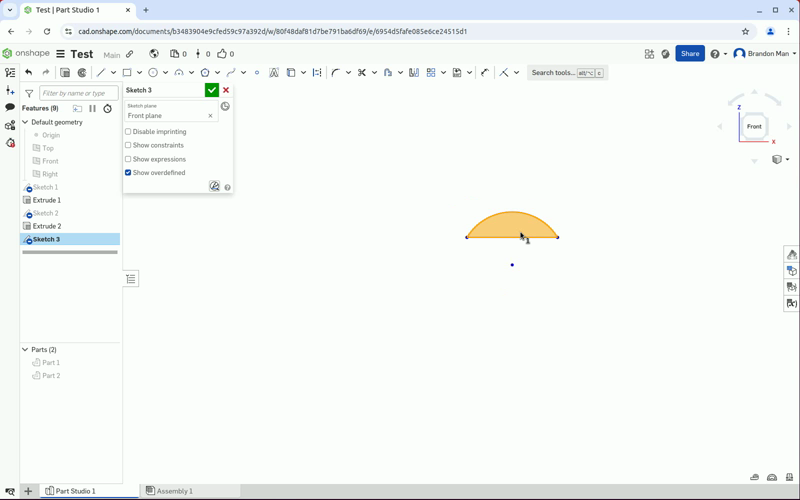
scroll(-6)
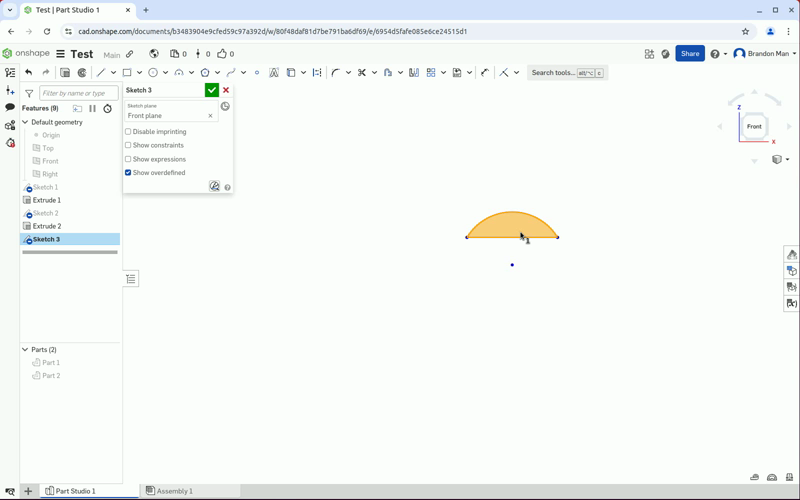
scroll(-6)
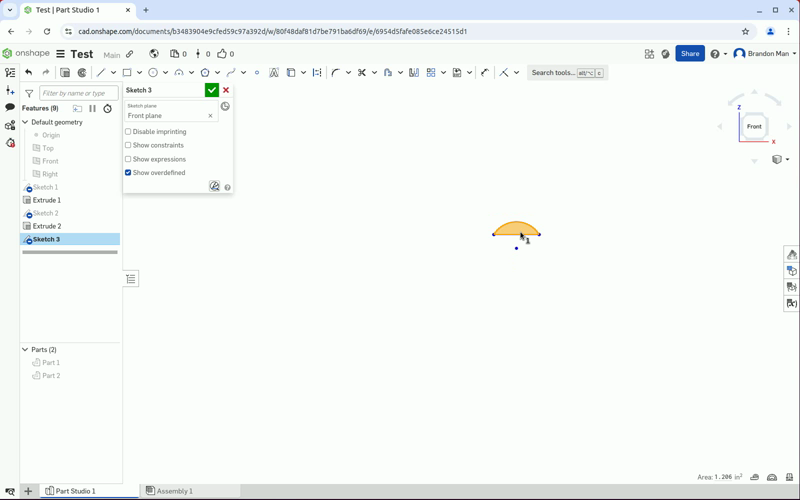
scroll(-6)
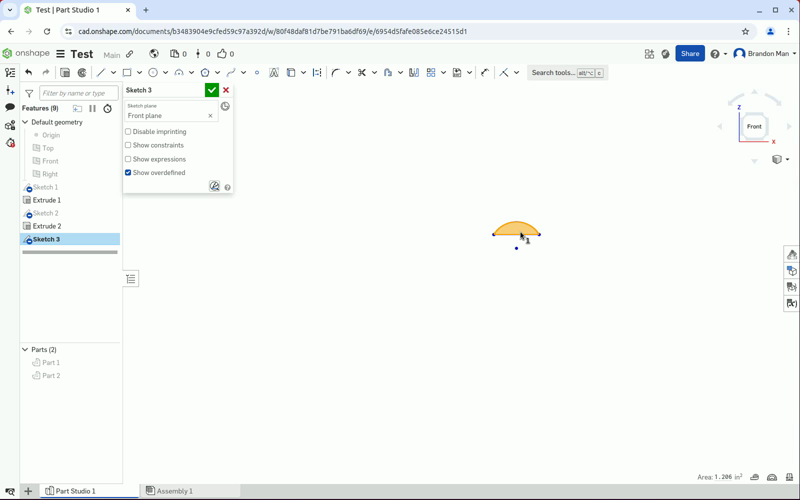
scroll(-6)
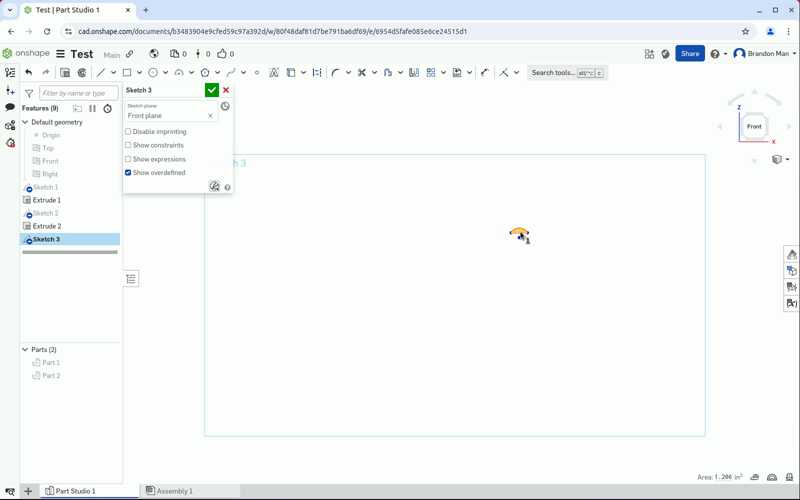
mouse_move(73, 352)
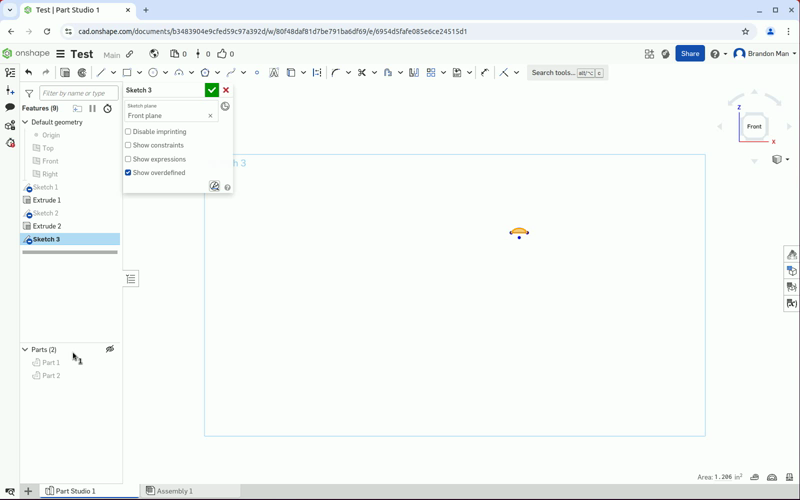
key(shift+y)
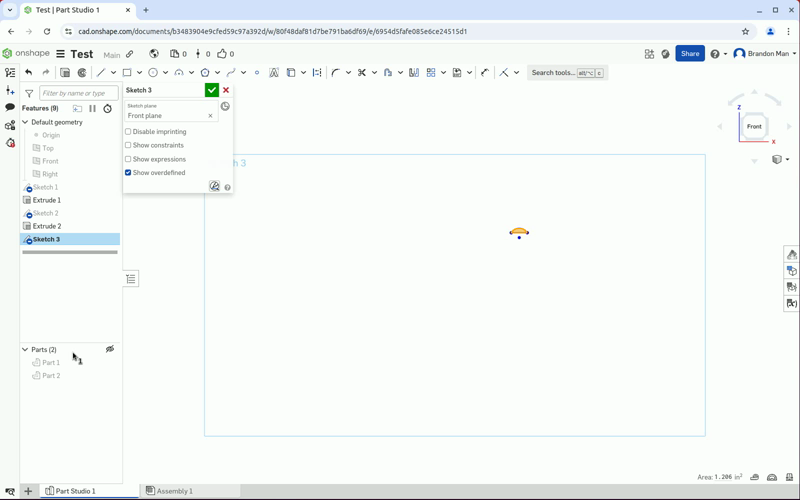
key(shift+e)
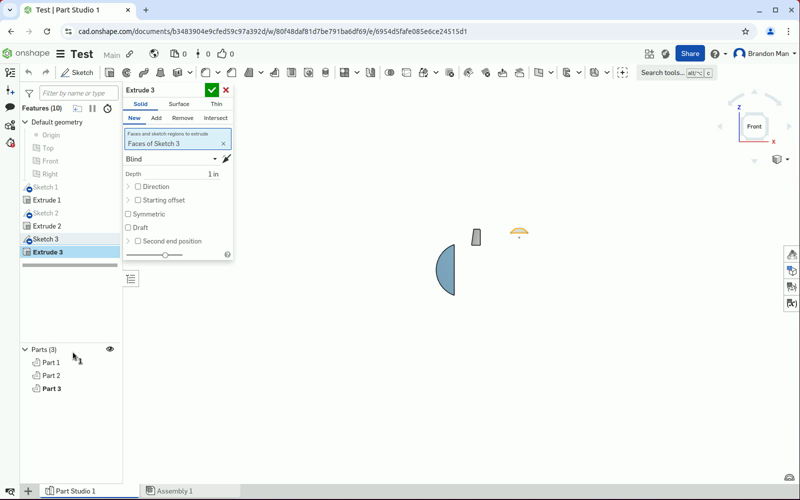
mouse_move(143, 106)
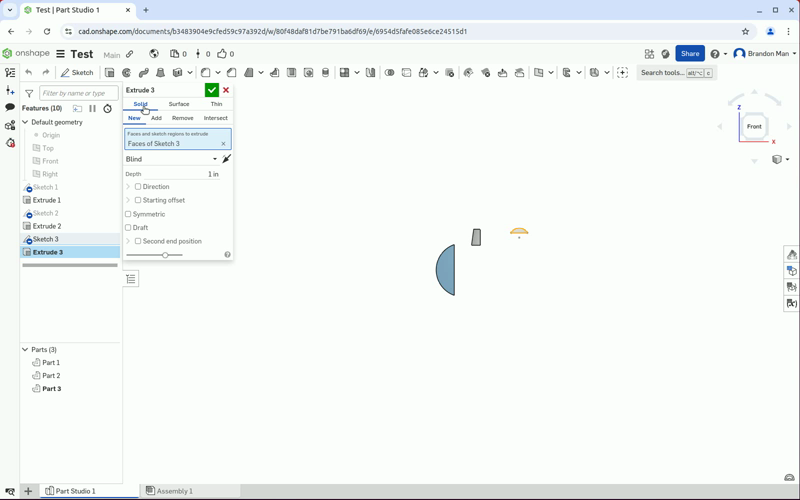
click(143, 106)
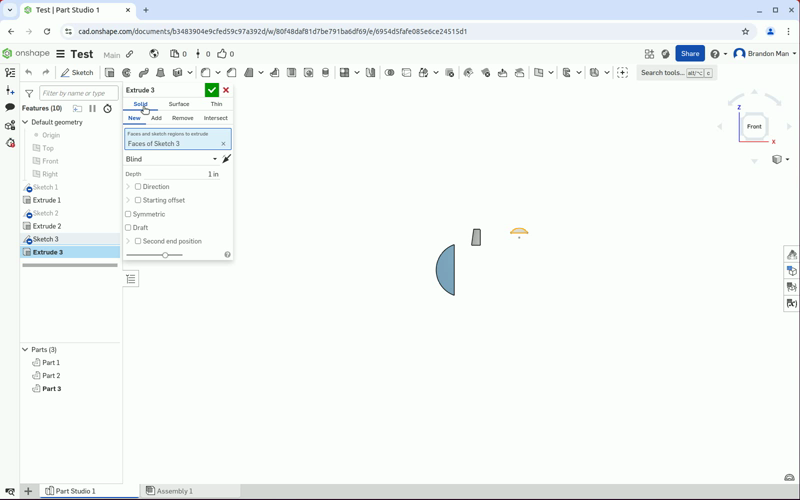
mouse_move(137, 120)
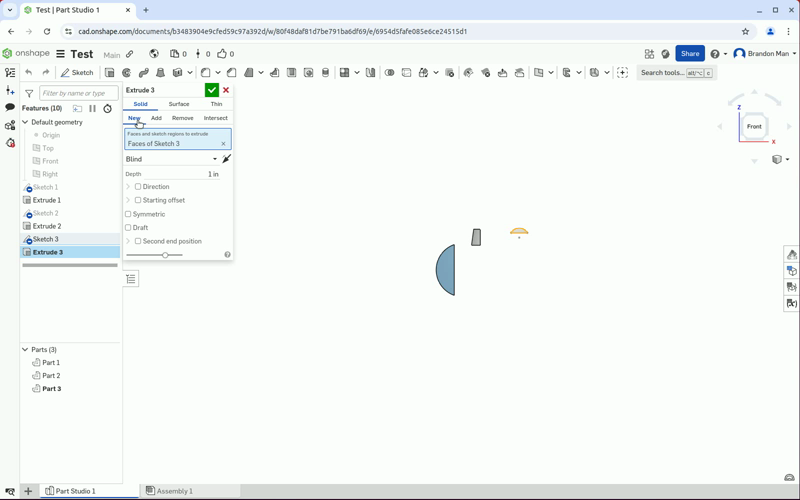
click(137, 120)
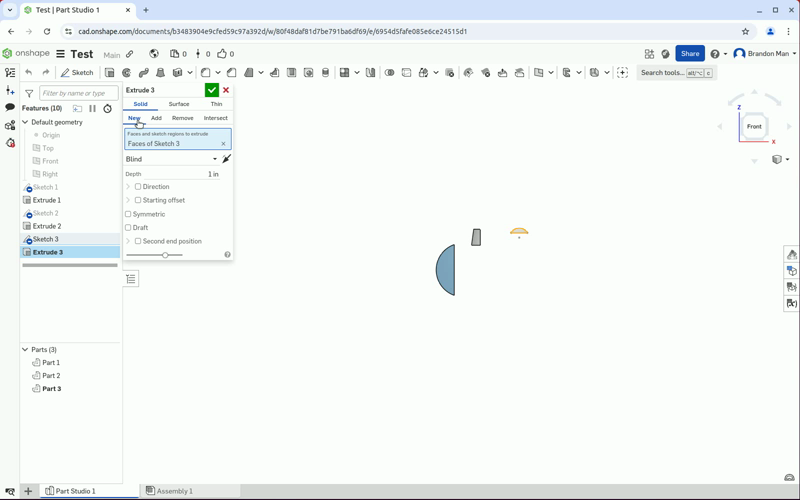
key(tab, 4)
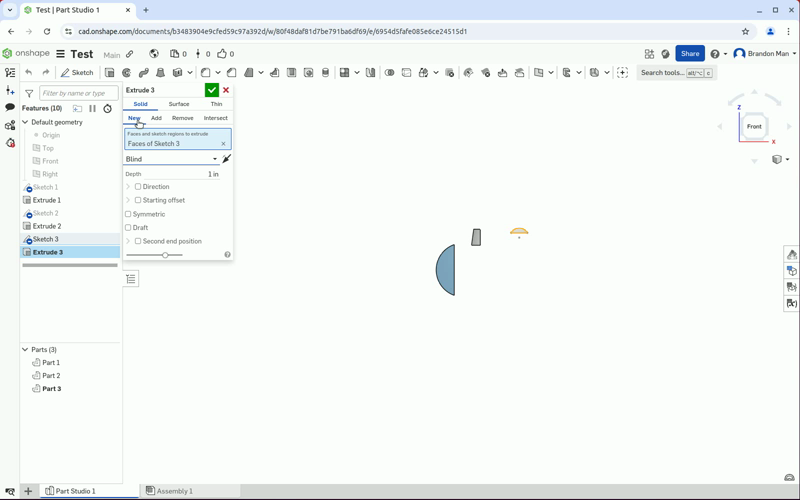
text(0.722)
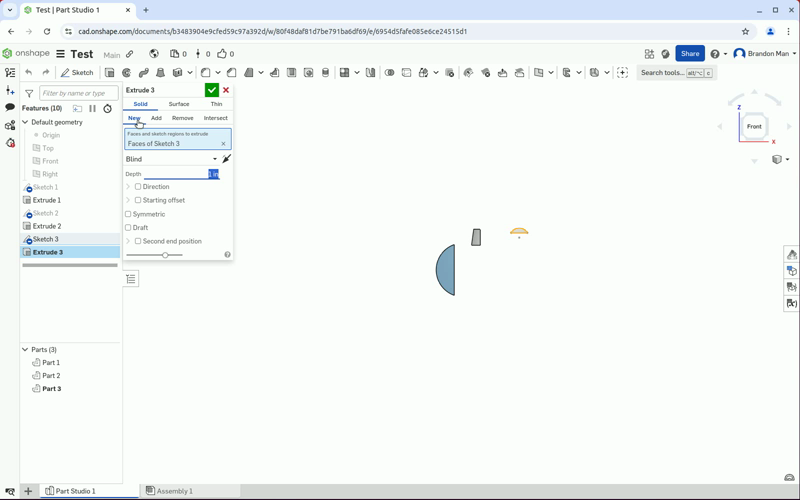
key(enter)
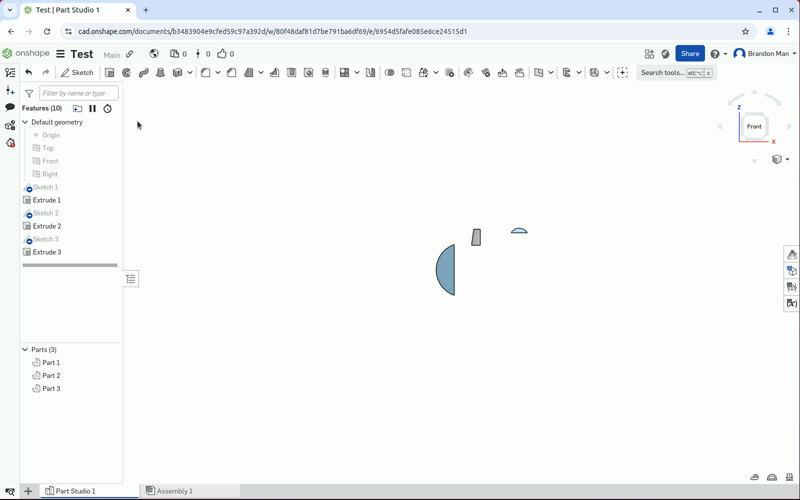
key(shift+h)
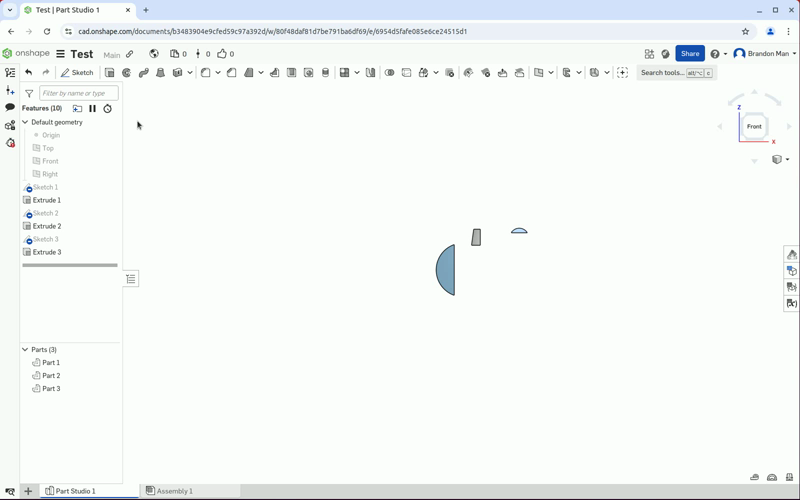
key(shift+h)
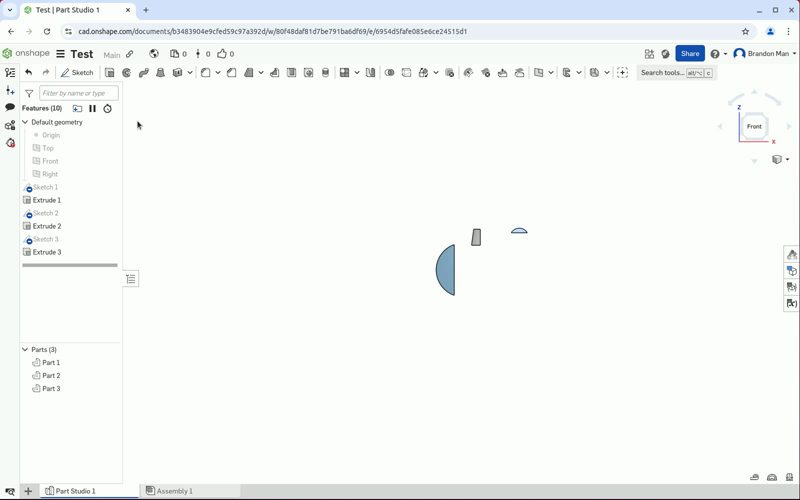
mouse_move(73, 189)
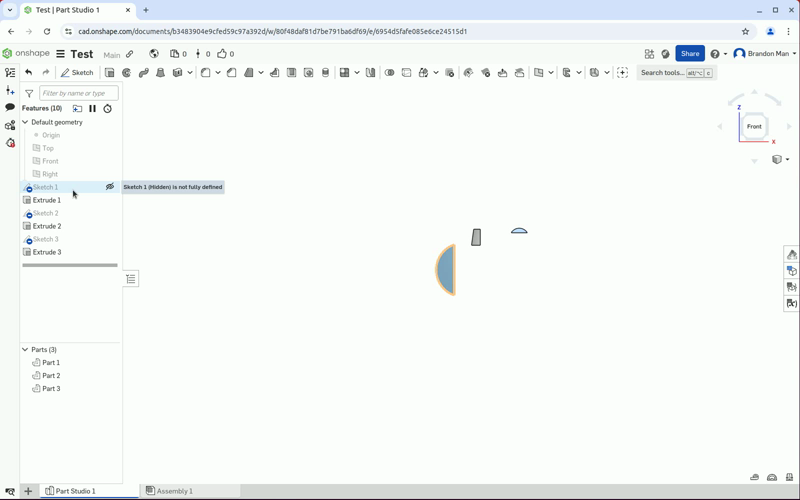
click(73, 189)
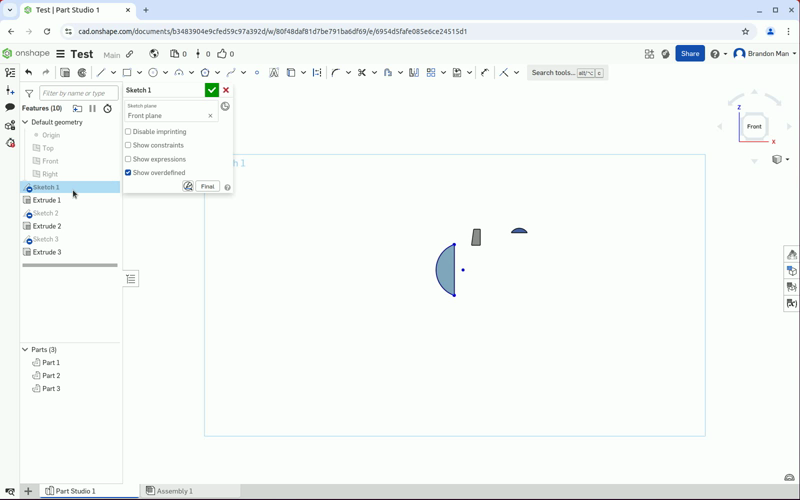
mouse_move(229, 92)
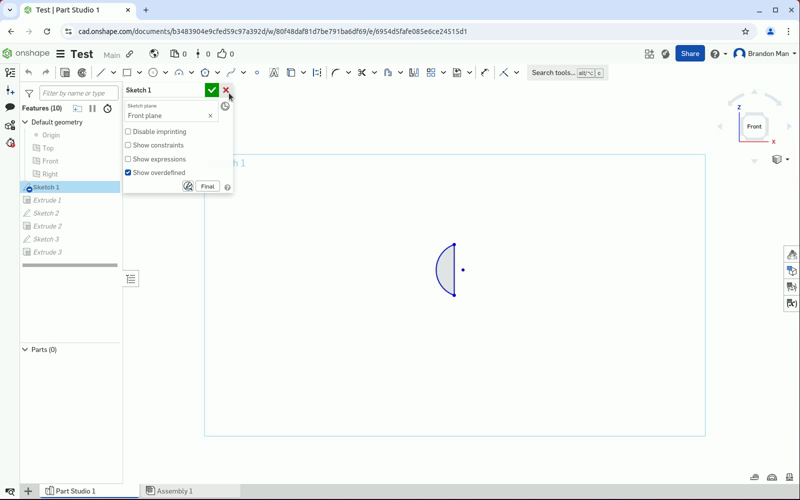
click(229, 92)
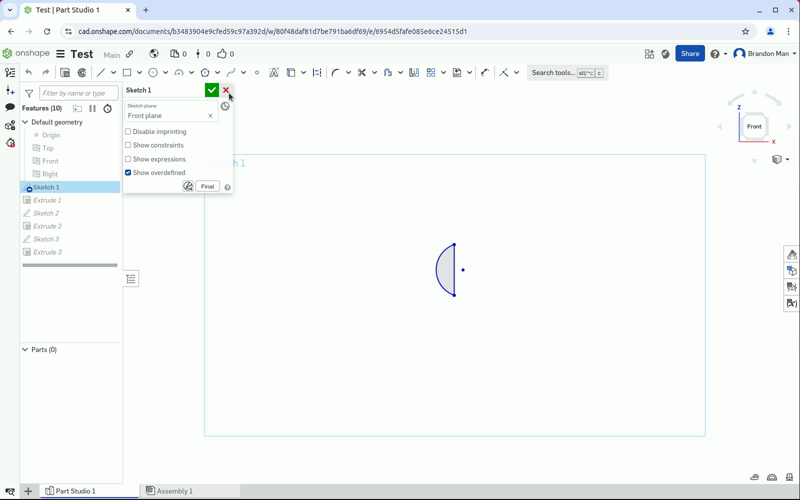
key(shift+s)
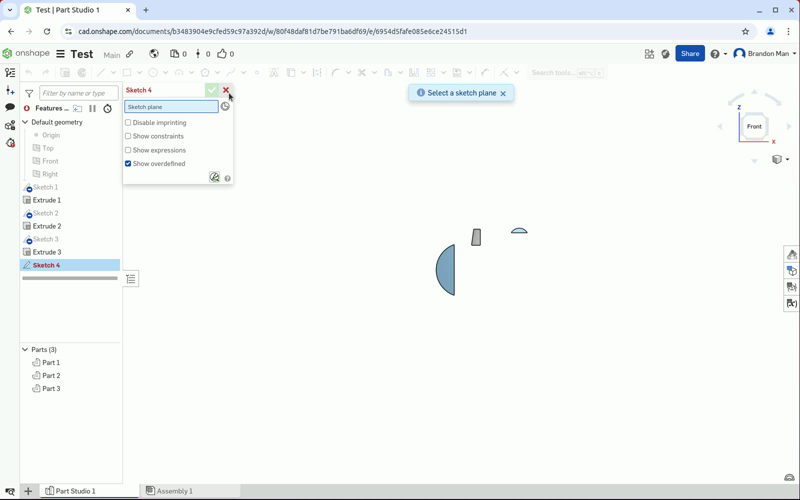
mouse_move(73, 163)
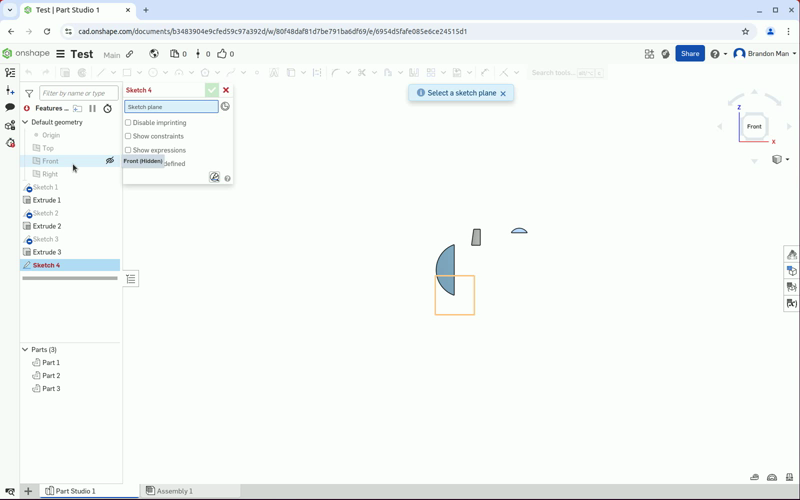
click(73, 163)
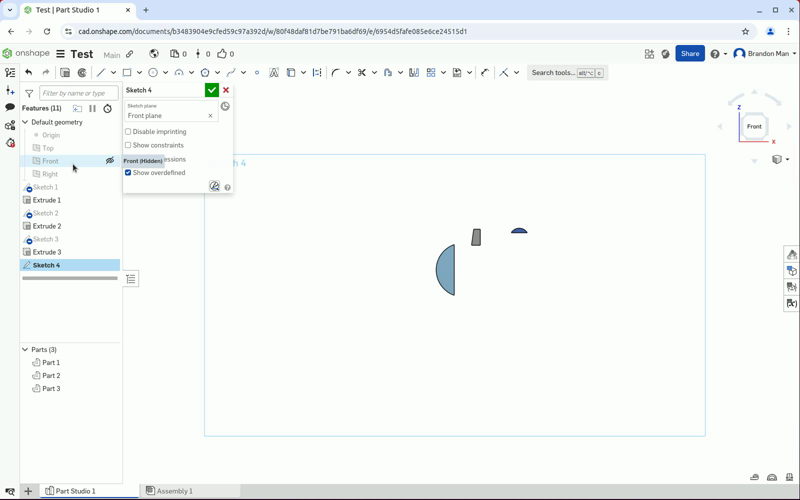
mouse_move(73, 352)
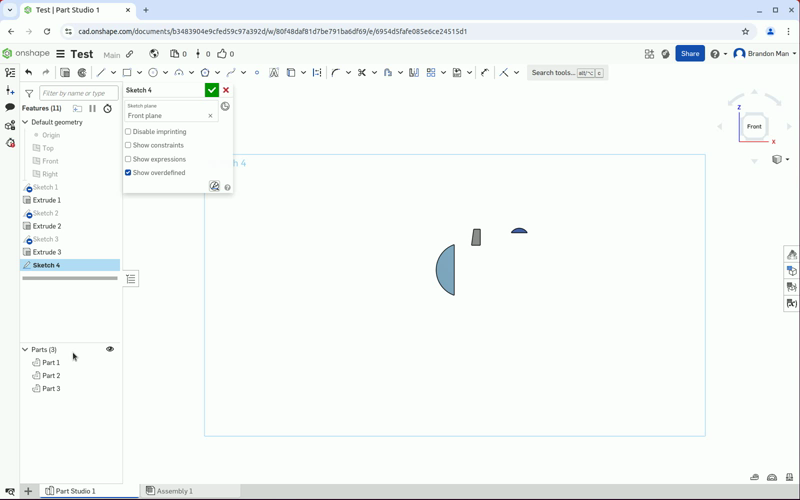
key(y)
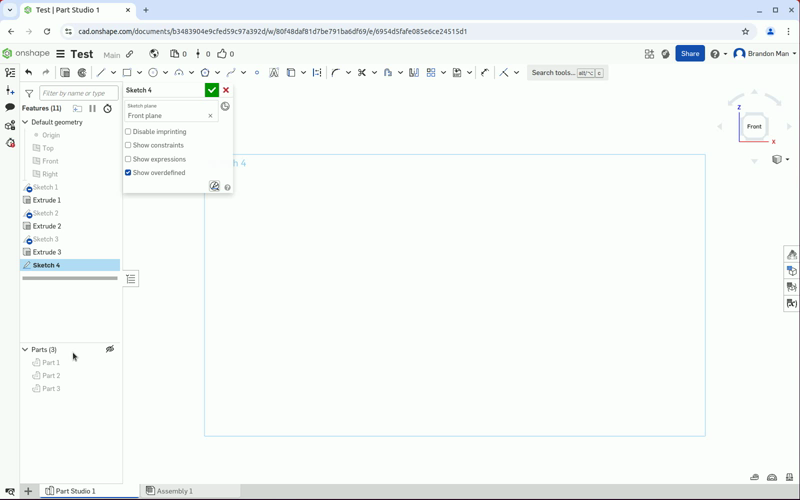
key(l)
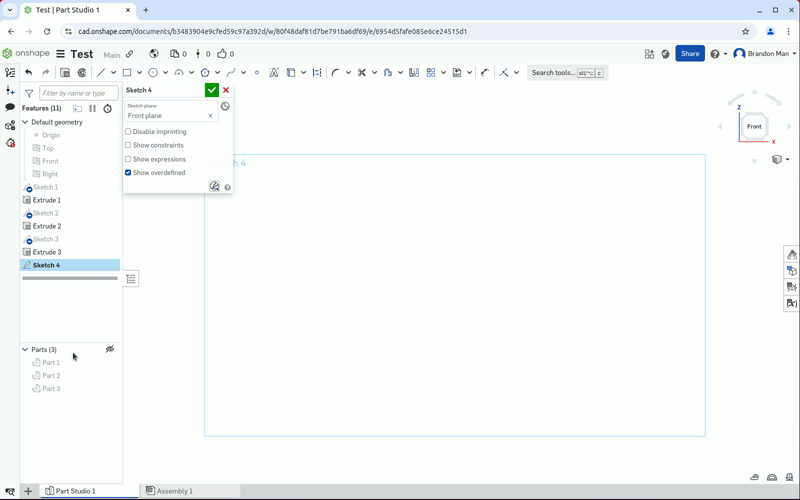
key_down(shift)
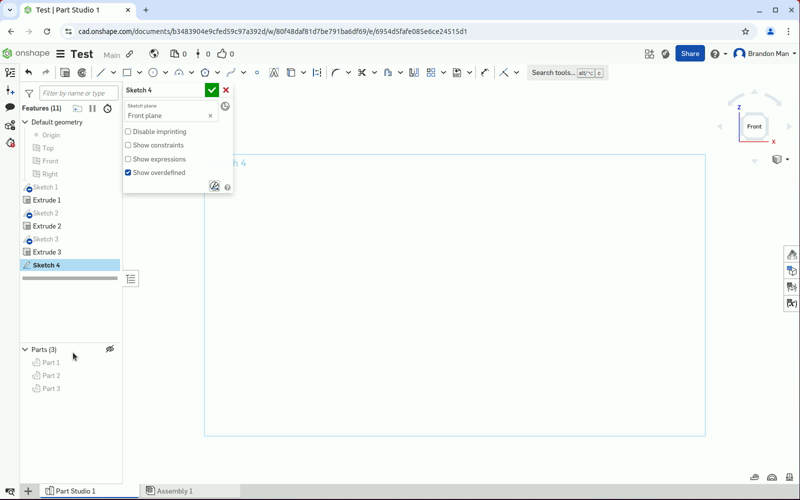
mouse_move(548, 245)
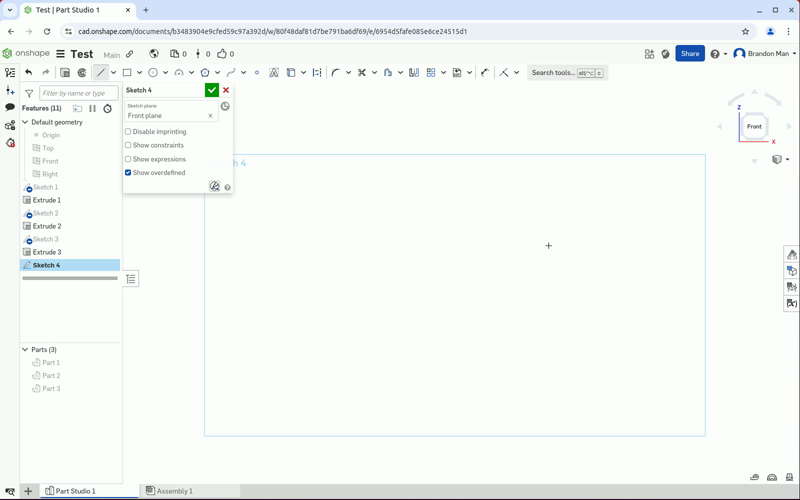
click(548, 245)
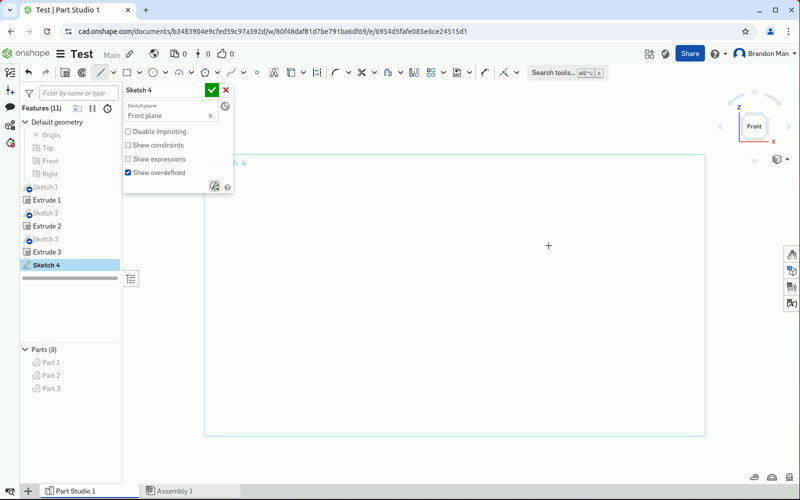
key_up(shift)
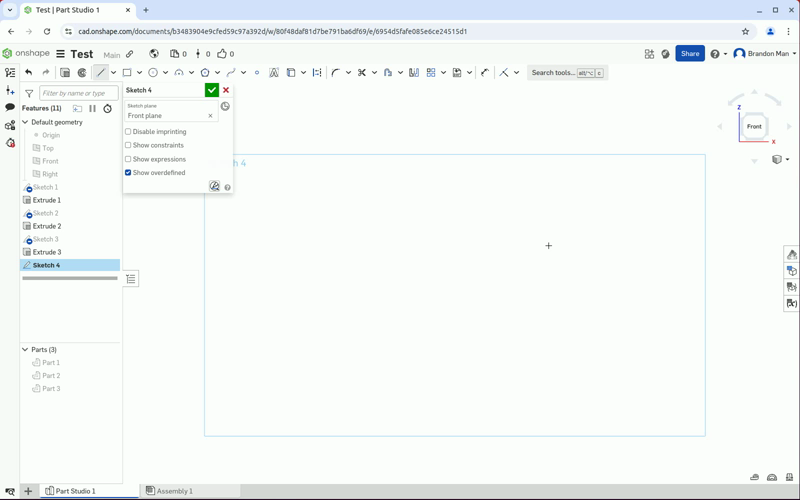
key_down(shift)
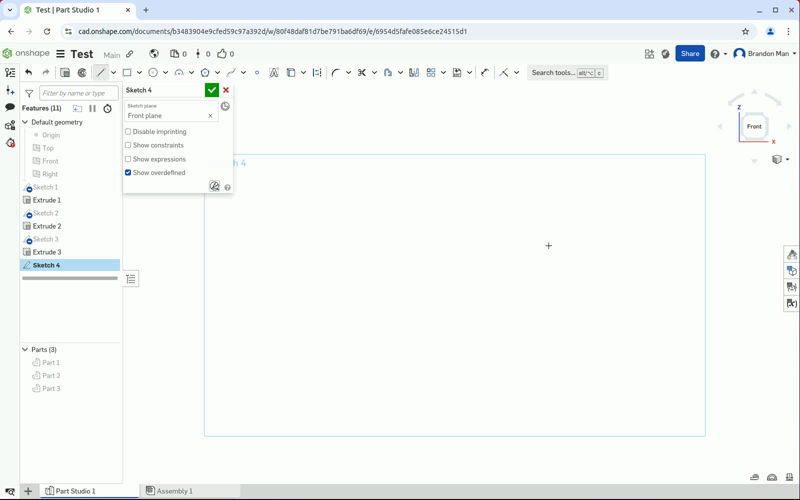
mouse_move(578, 245)
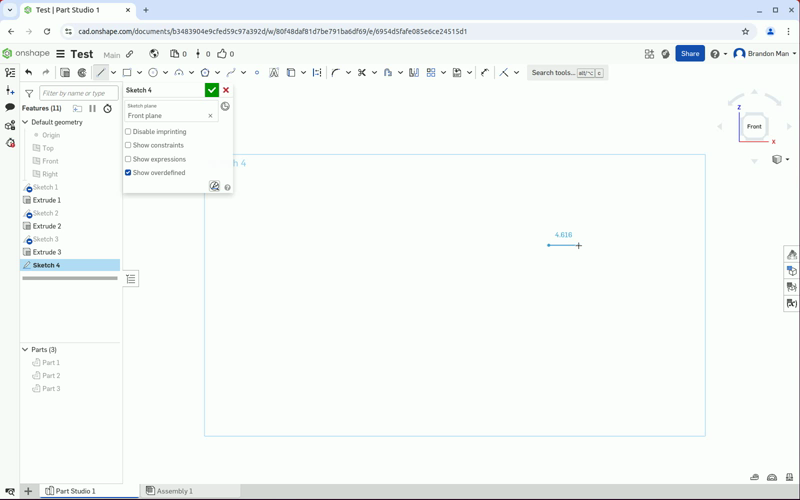
mouse_move(574, 245)
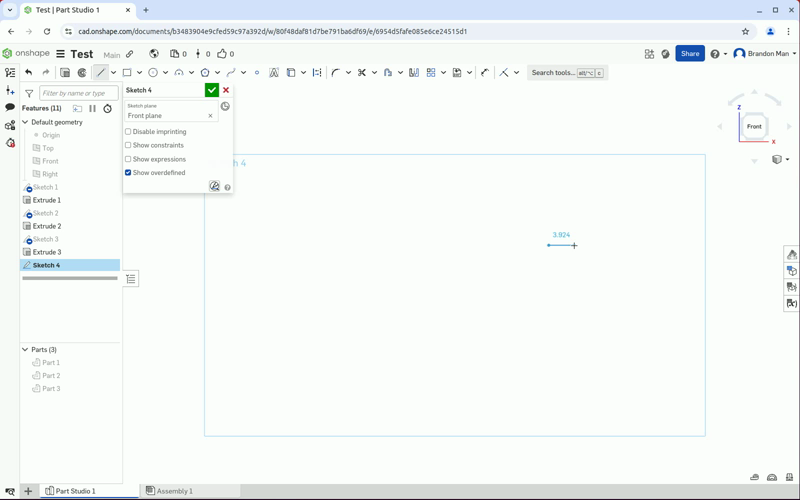
click(574, 245)
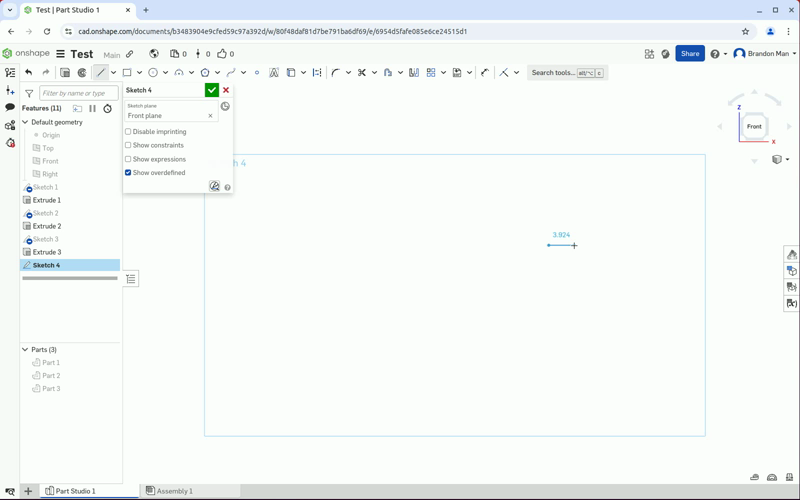
key_up(shift)
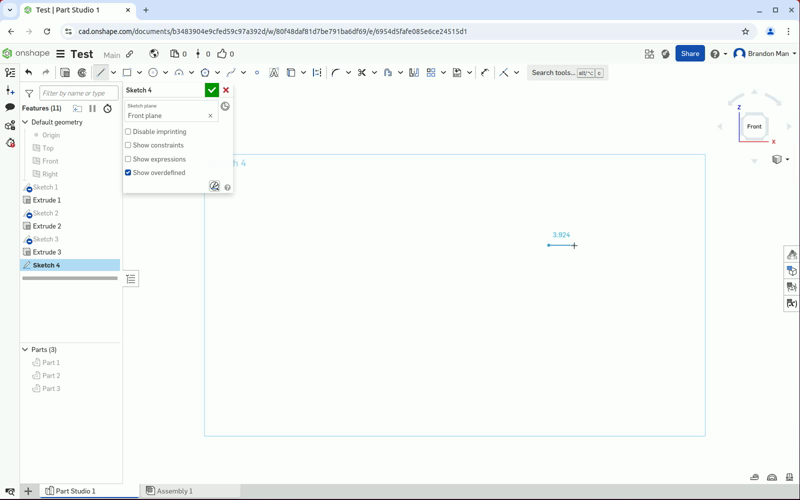
key_down(shift)
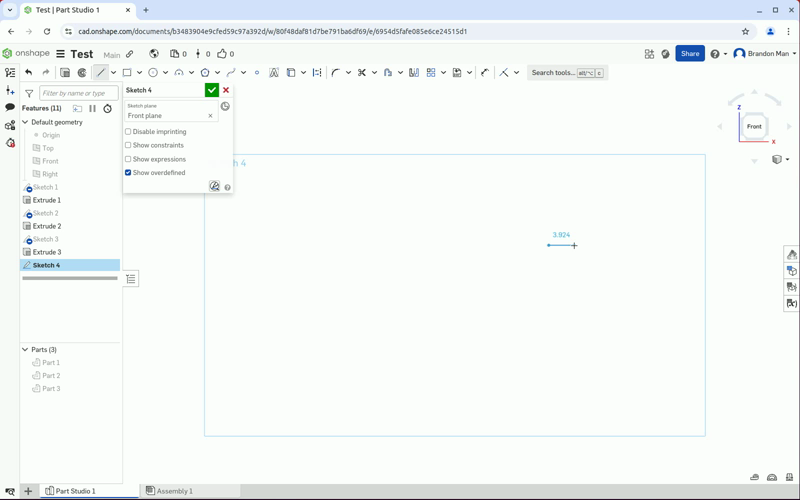
mouse_move(589, 245)
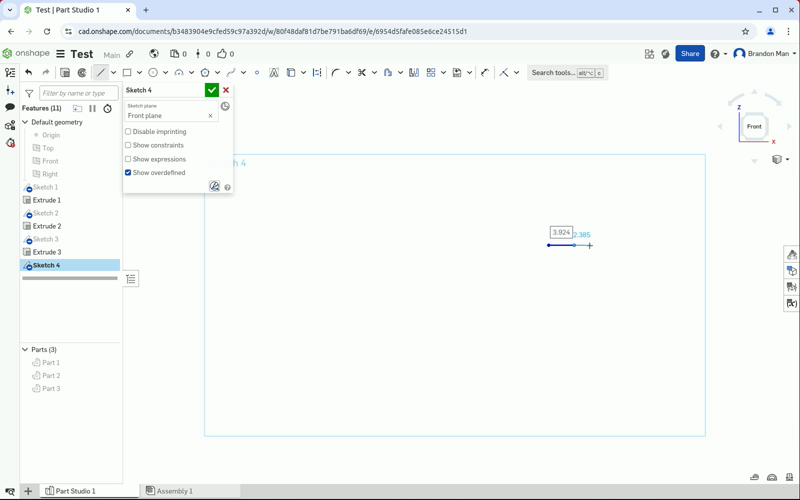
mouse_move(574, 219)
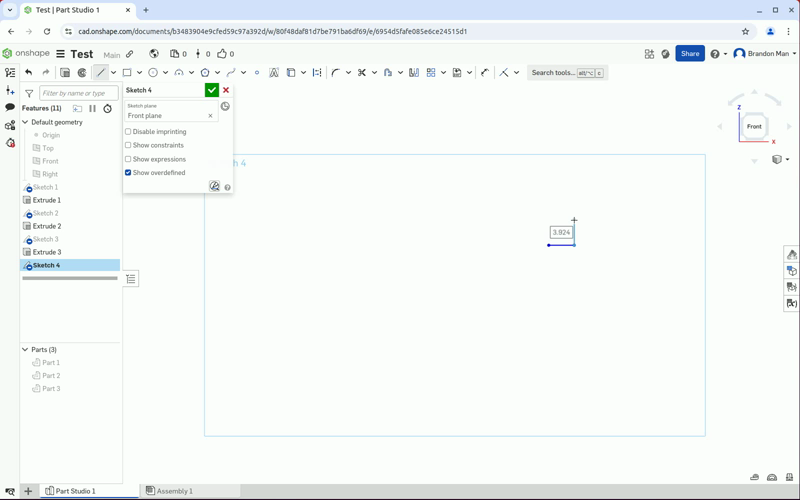
click(574, 219)
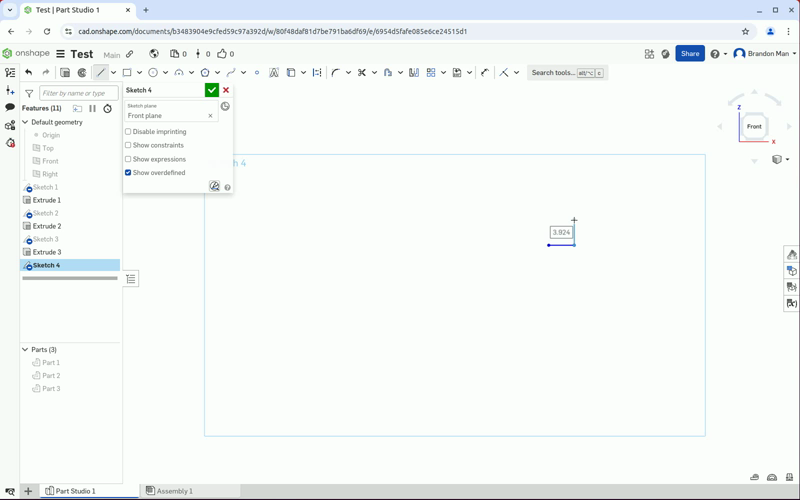
key_up(shift)
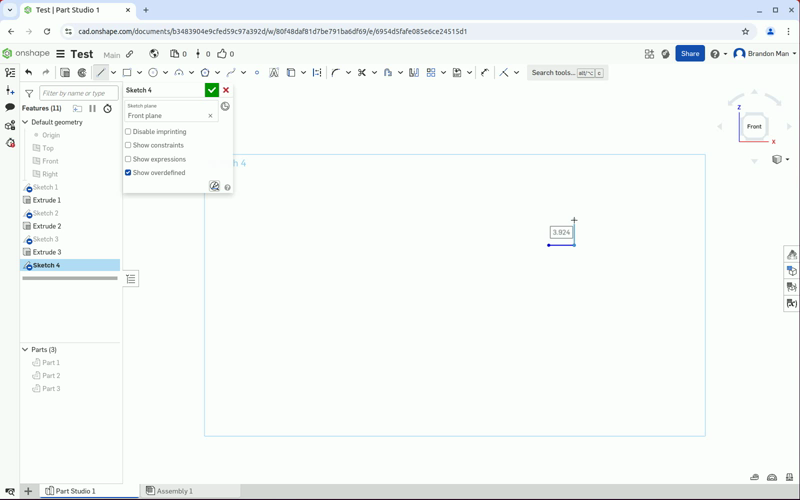
key_down(shift)
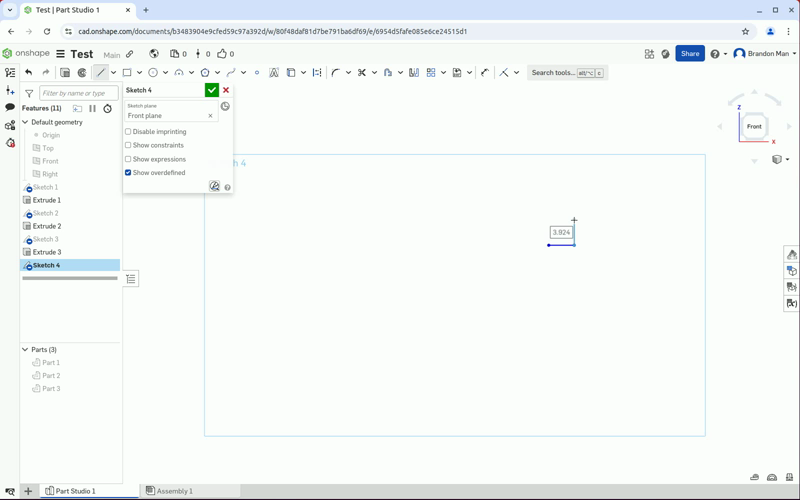
mouse_move(589, 219)
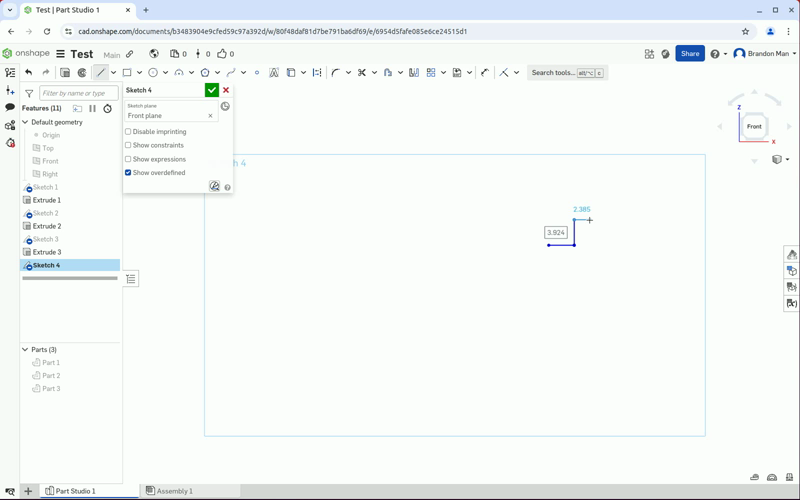
mouse_move(548, 219)
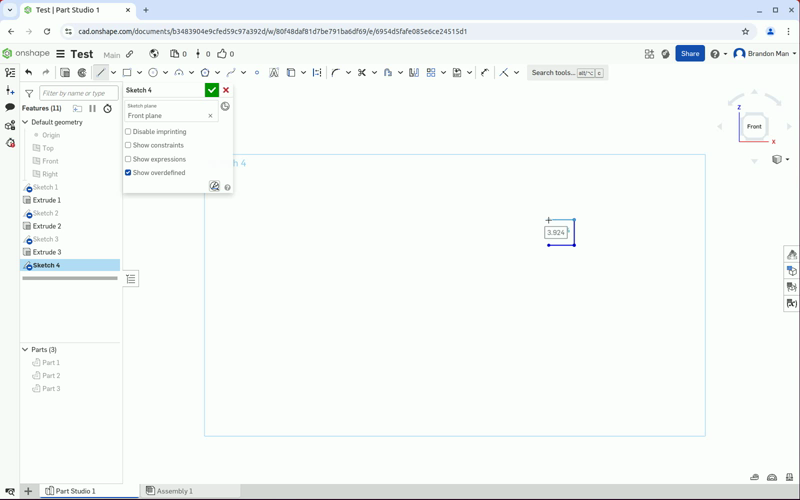
click(548, 219)
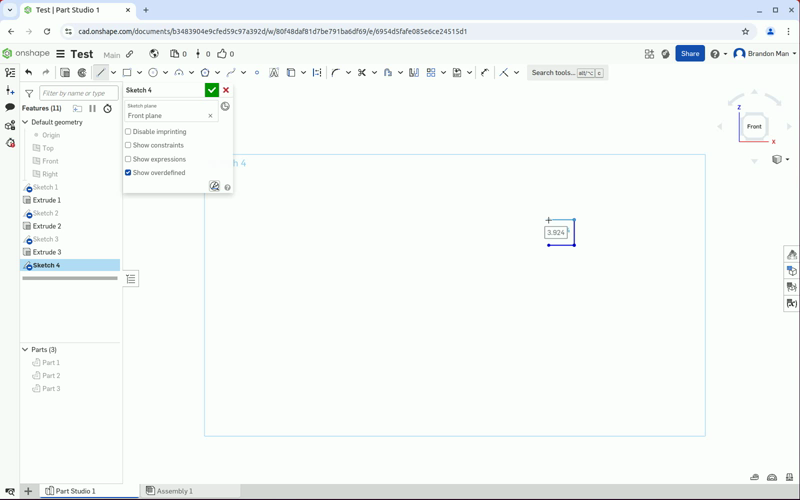
key_up(shift)
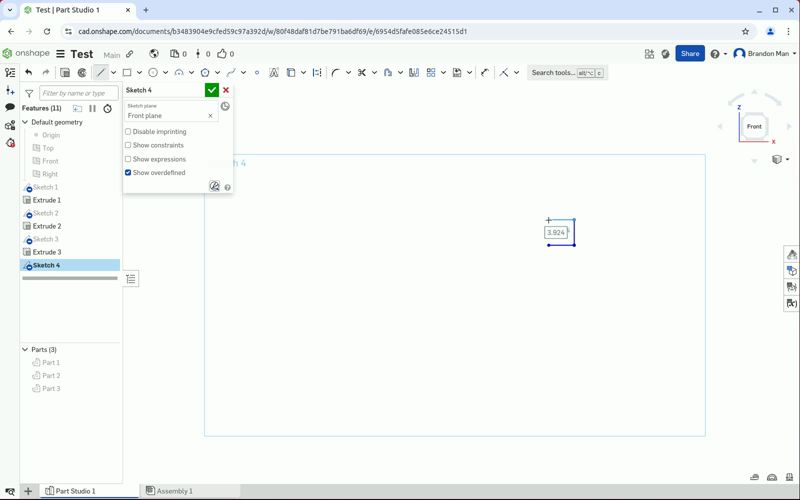
mouse_move(578, 219)
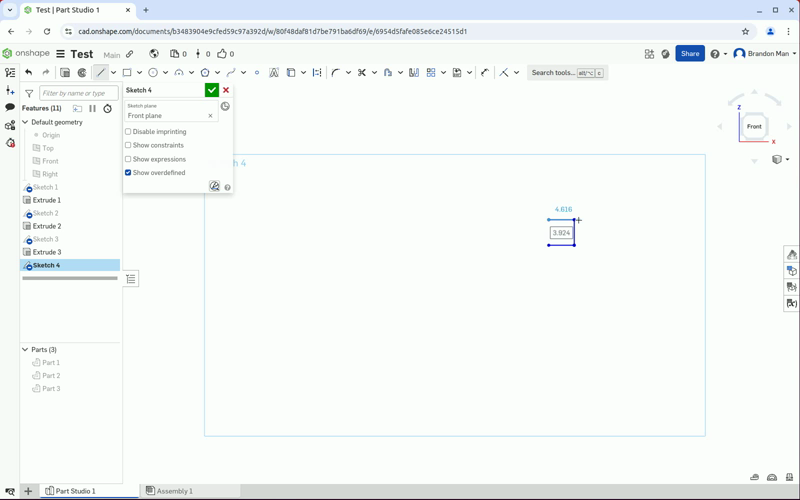
key_down(shift)
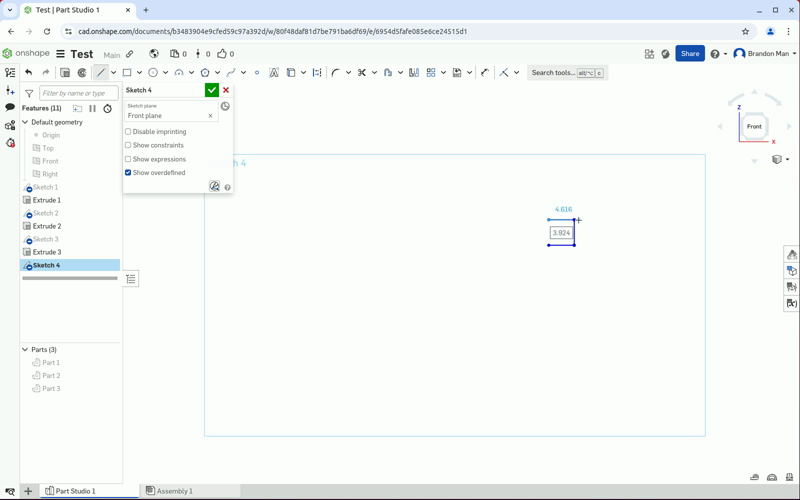
mouse_move(548, 245)
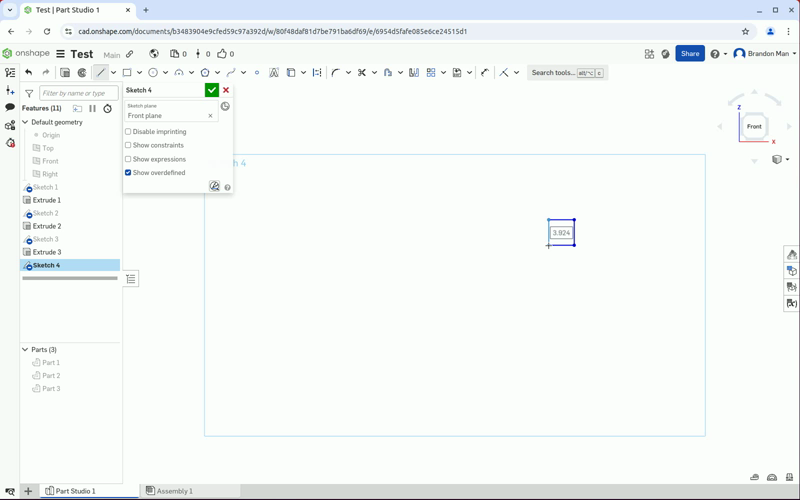
key_up(shift)
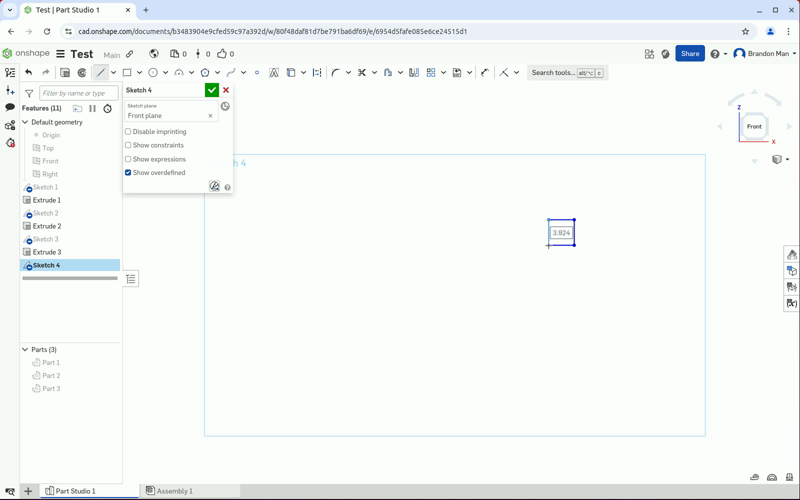
click(548, 245)
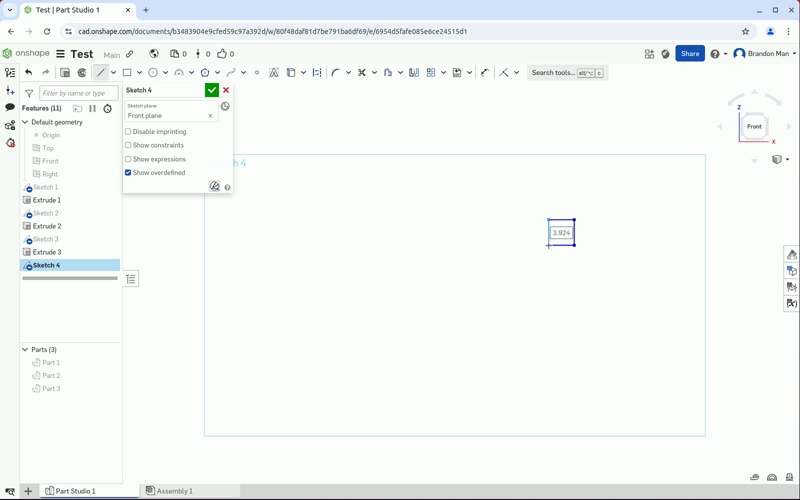
key(esc)
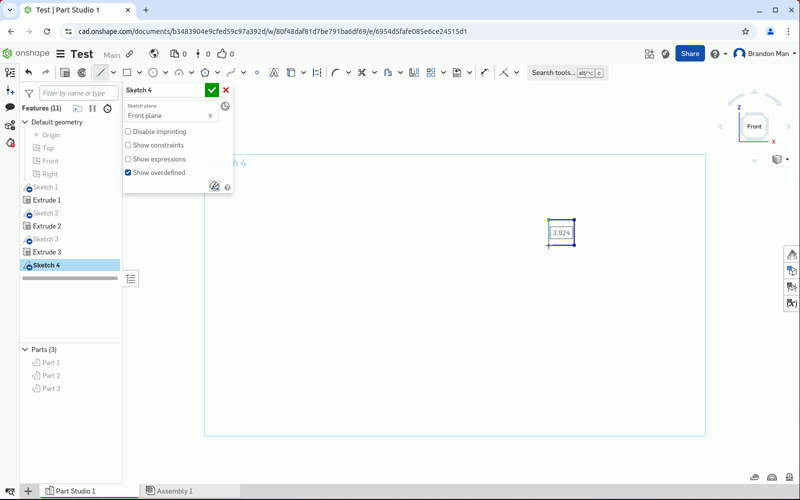
mouse_move(570, 242)
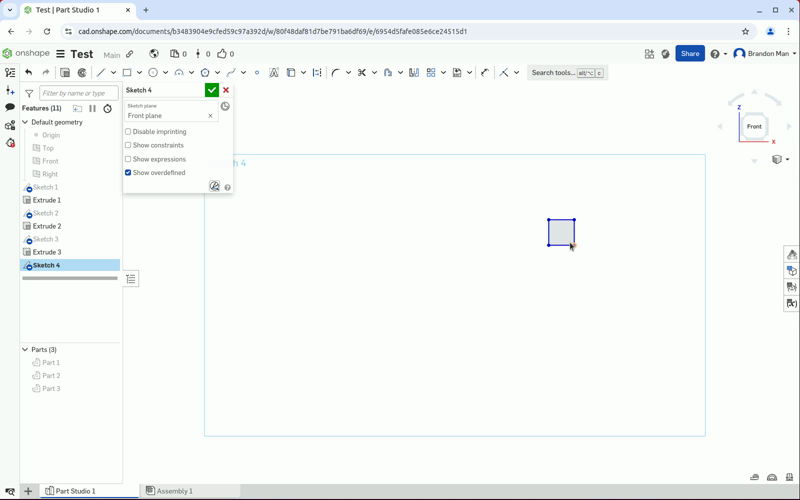
scroll(6)
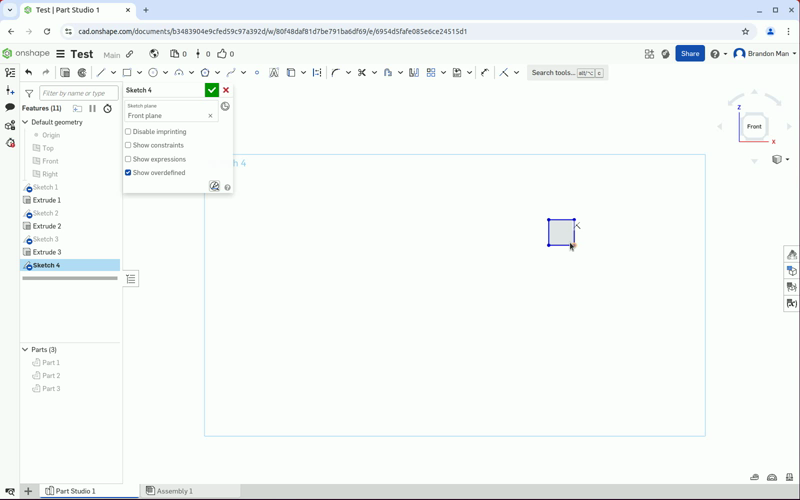
scroll(6)
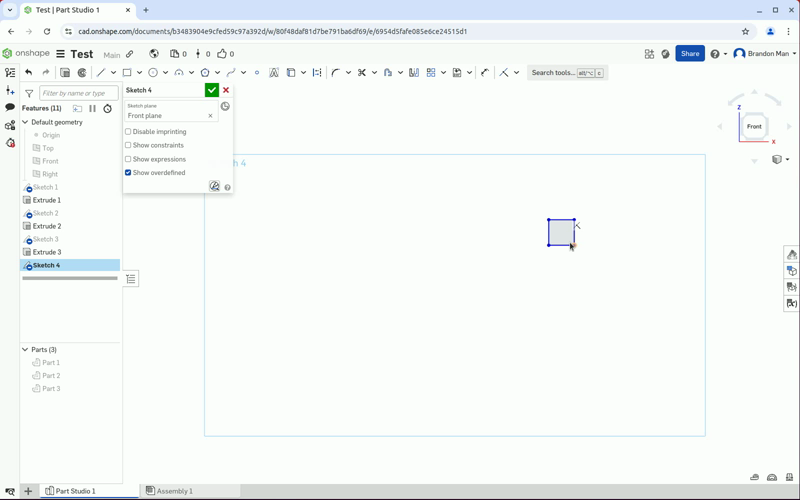
scroll(6)
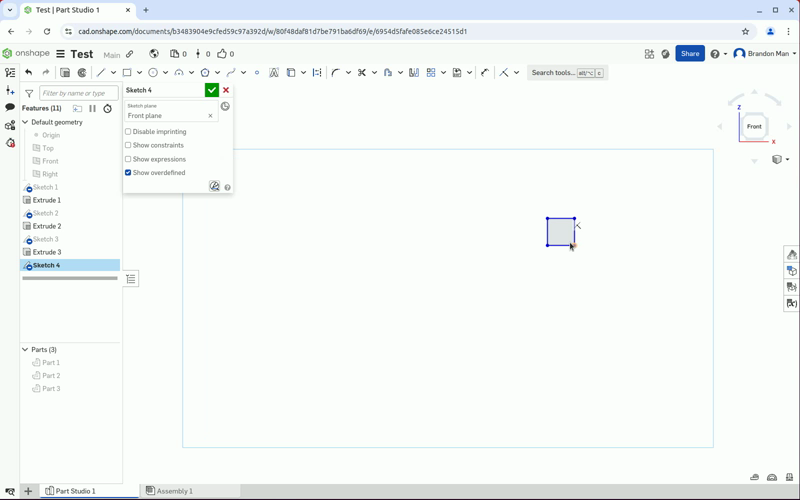
scroll(6)
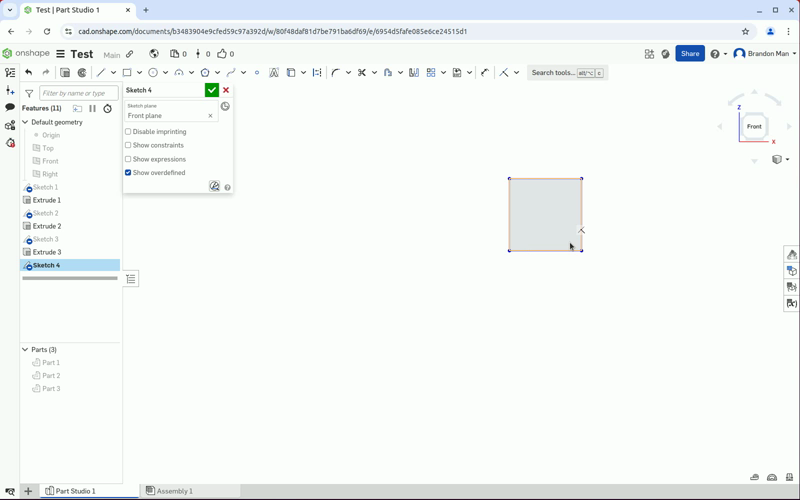
scroll(6)
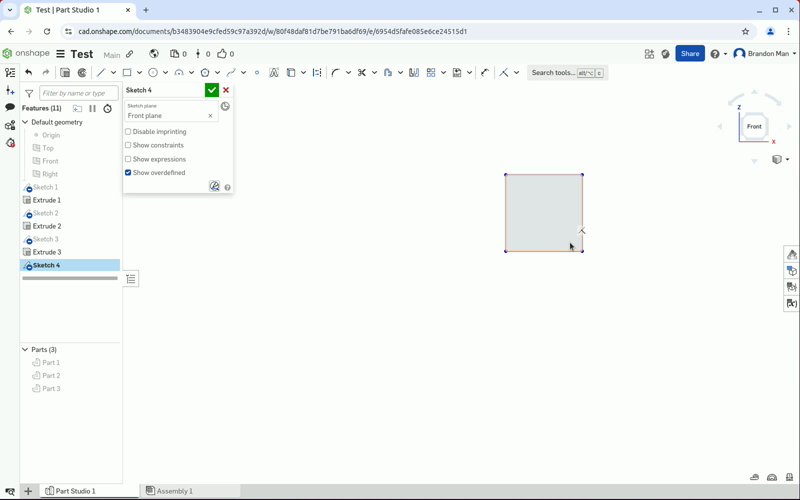
scroll(6)
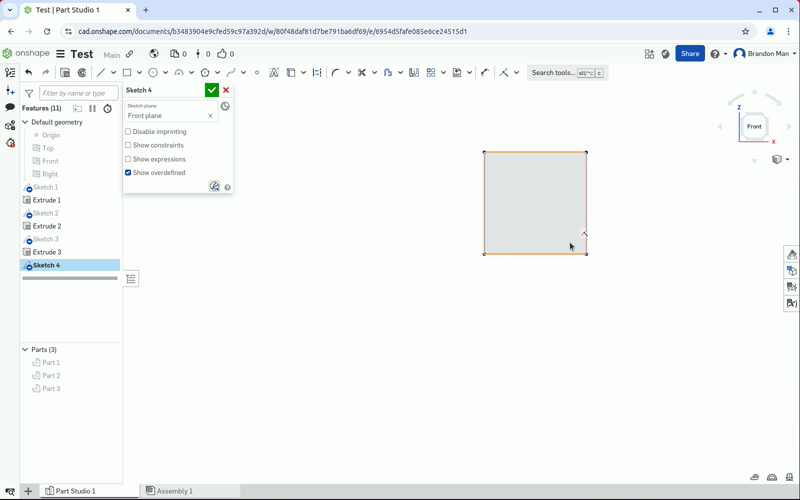
scroll(6)
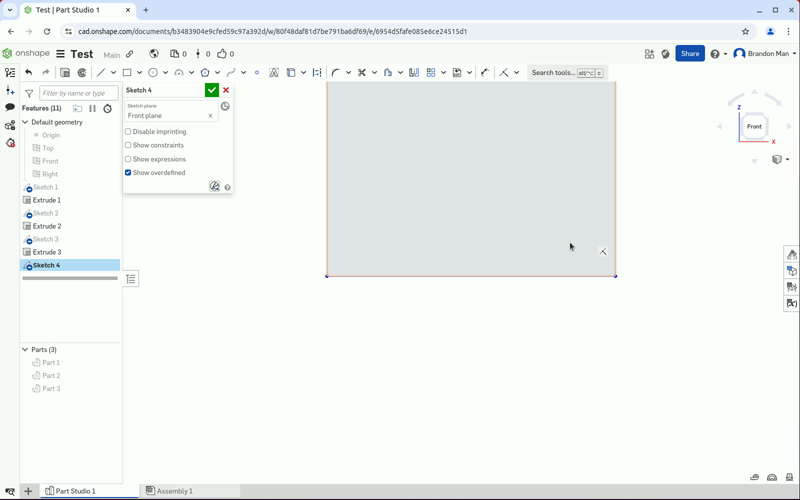
click(570, 242)
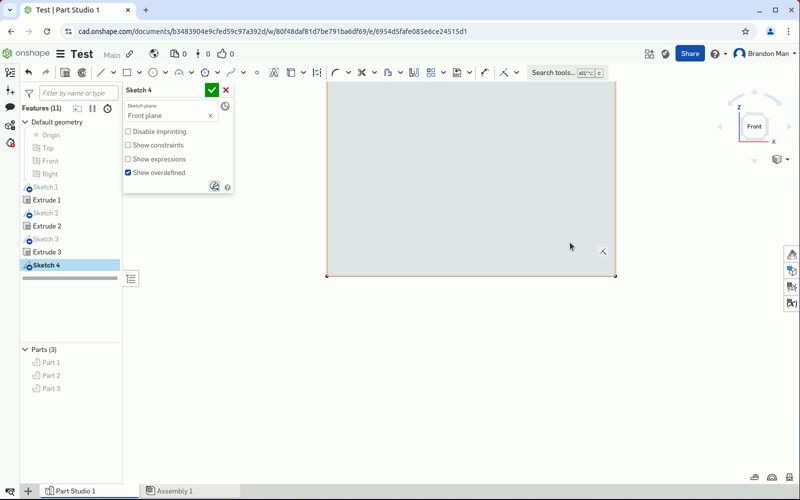
scroll(-6)
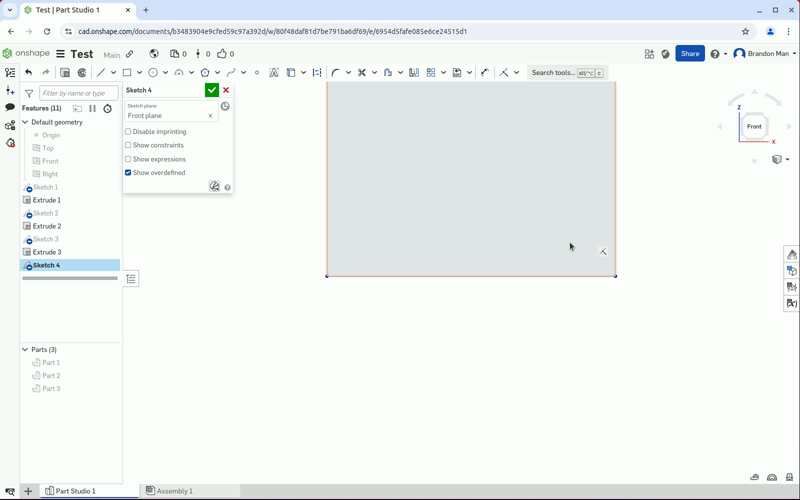
scroll(-6)
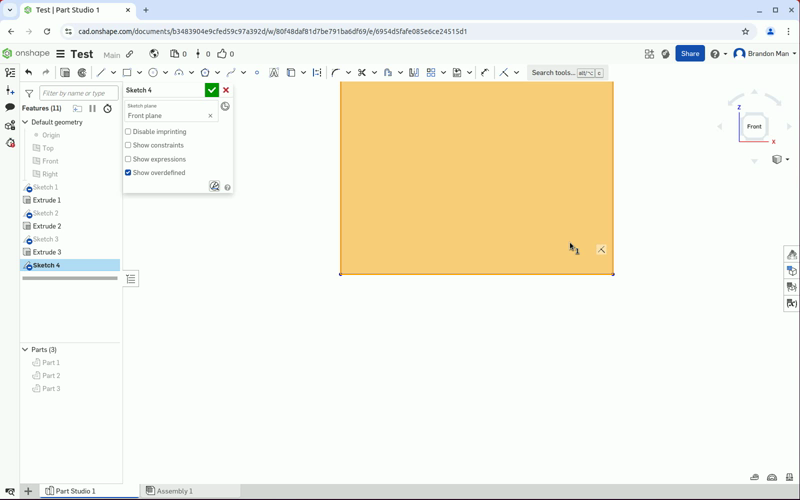
scroll(-6)
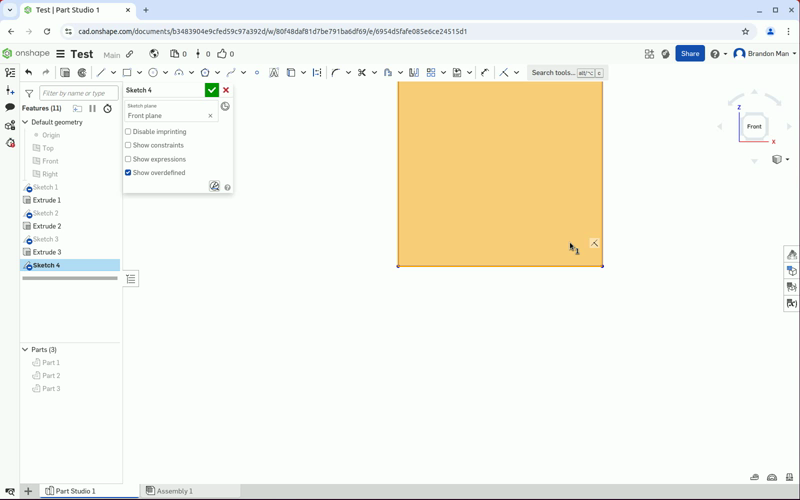
scroll(-6)
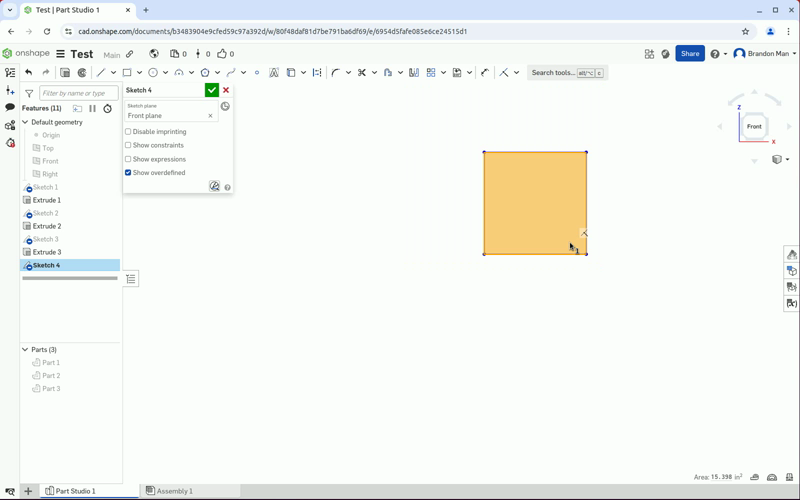
scroll(-6)
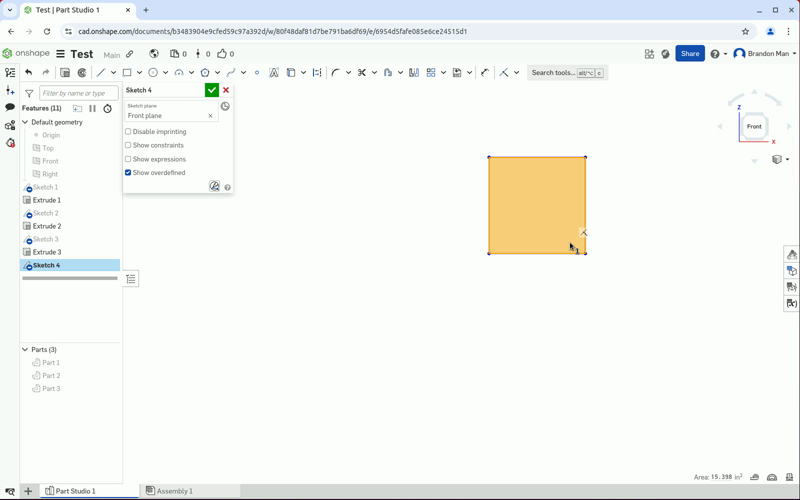
scroll(-6)
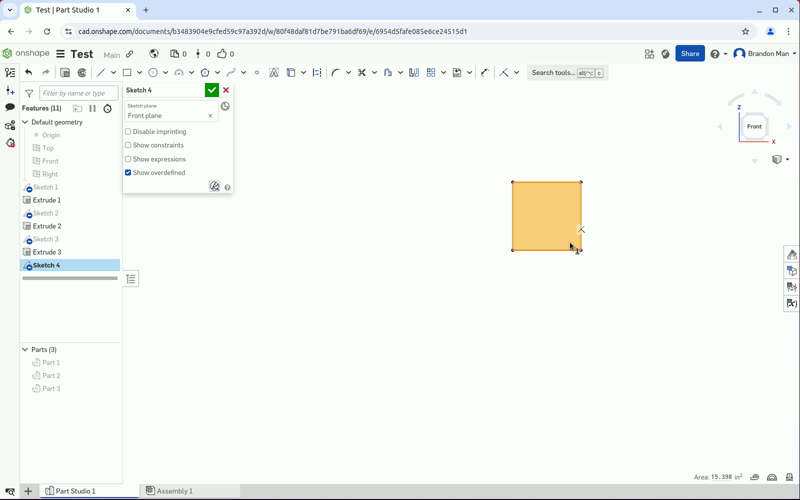
scroll(-6)
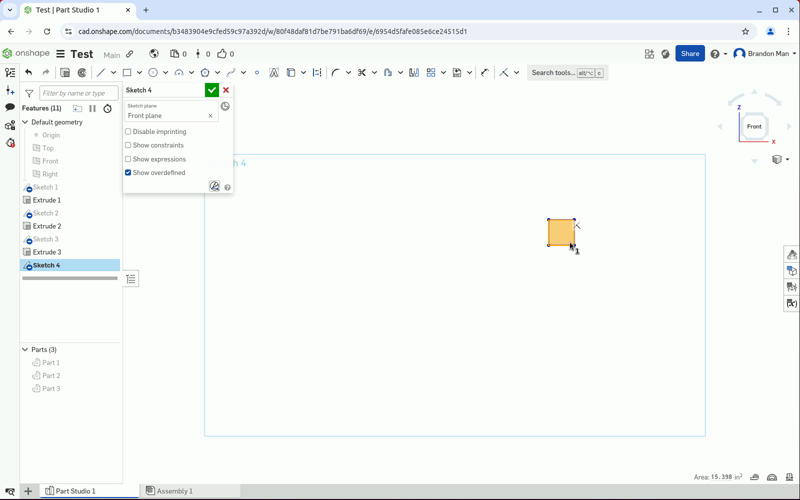
mouse_move(73, 352)
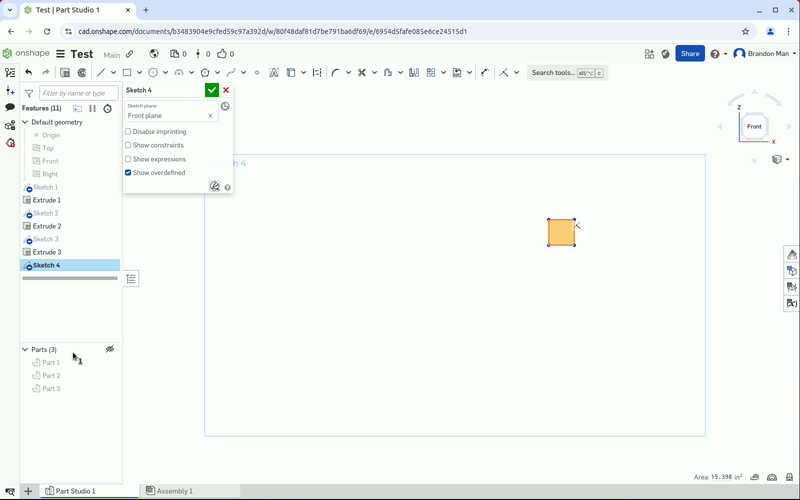
key(shift+y)
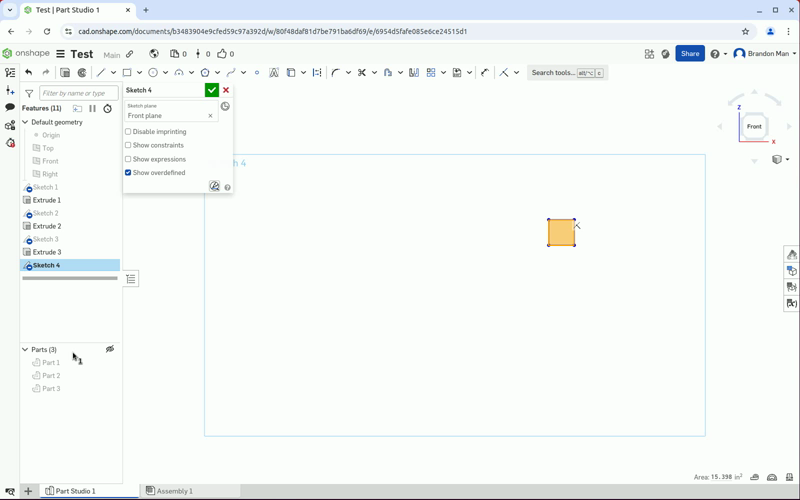
key(shift+e)
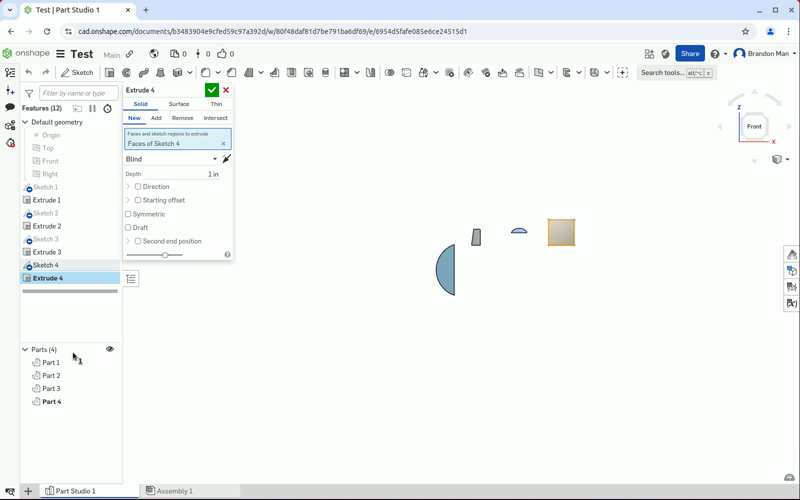
mouse_move(143, 106)
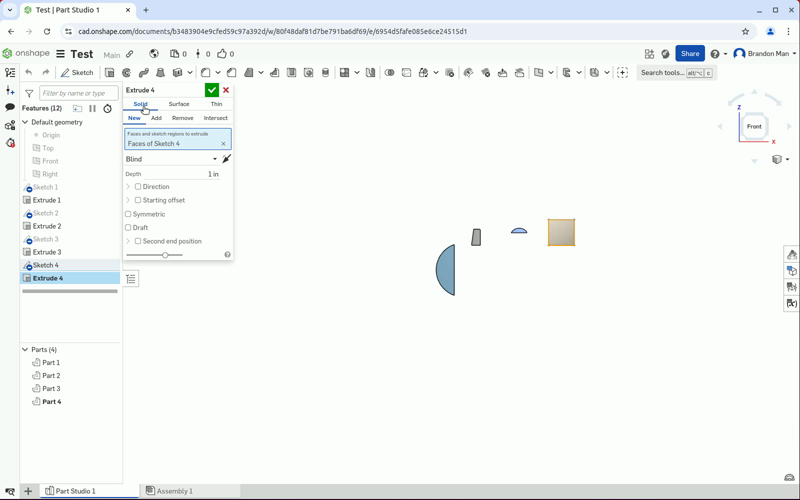
click(143, 106)
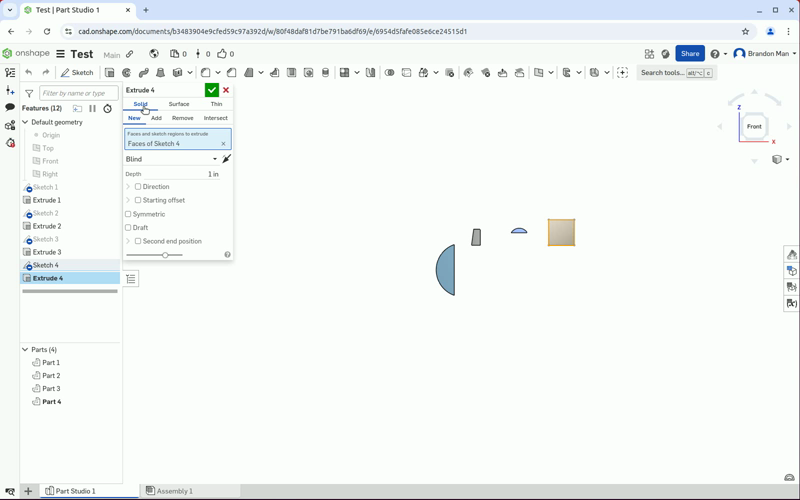
mouse_move(137, 120)
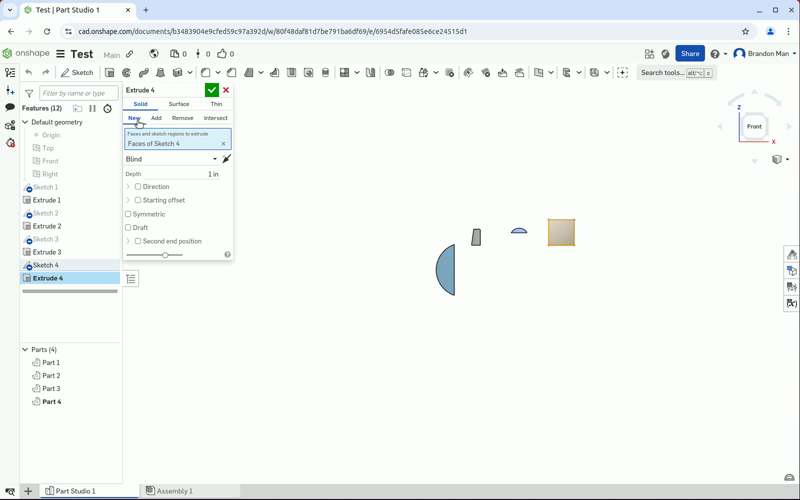
click(137, 120)
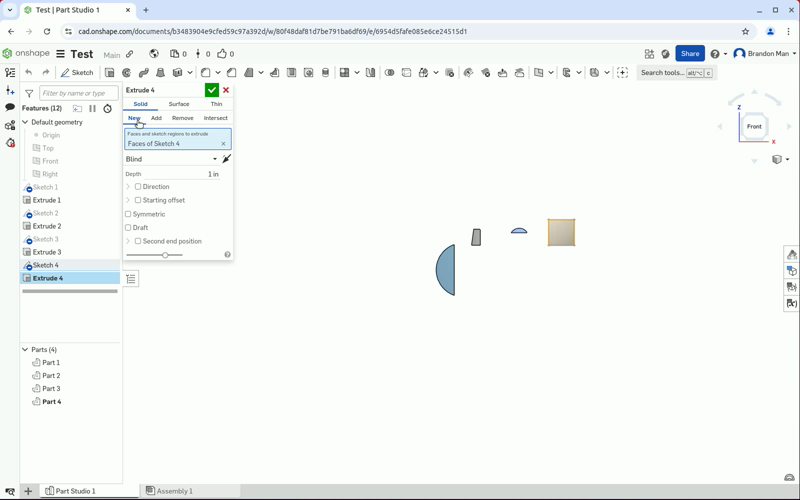
key(tab, 4)
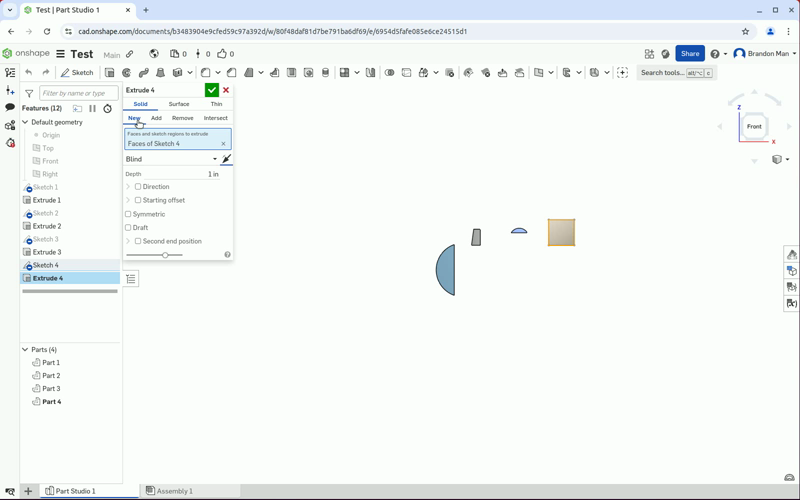
text(0.722)
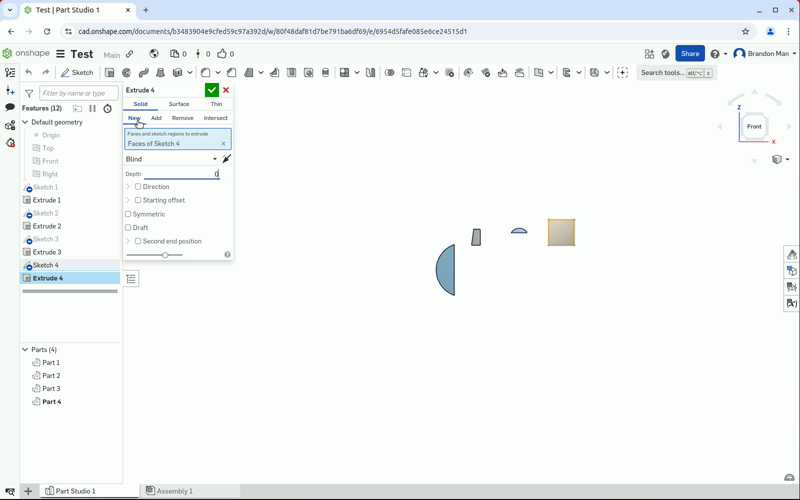
key(enter)
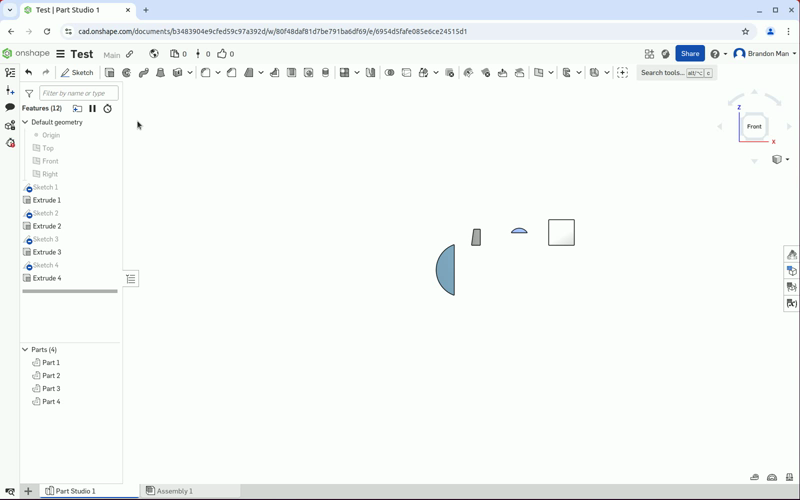
key(shift+h)
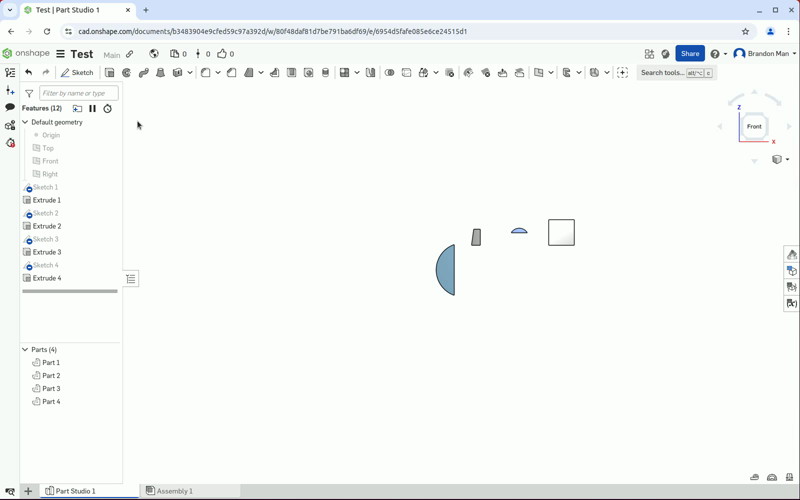
key(shift+h)
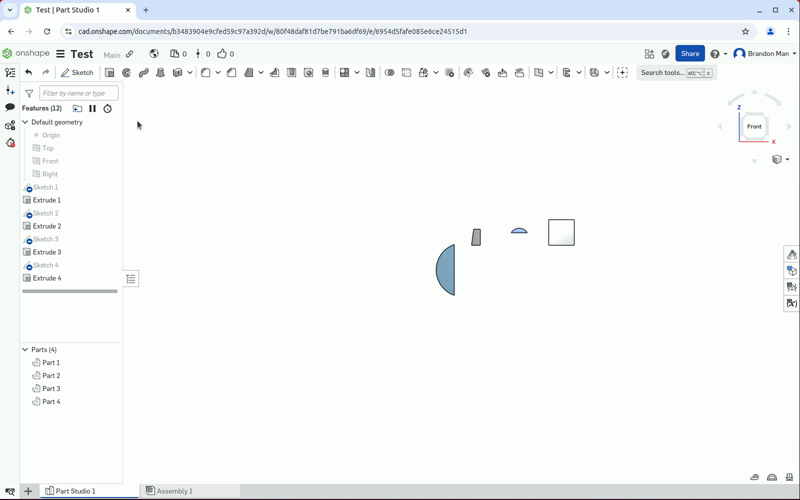
mouse_move(73, 189)
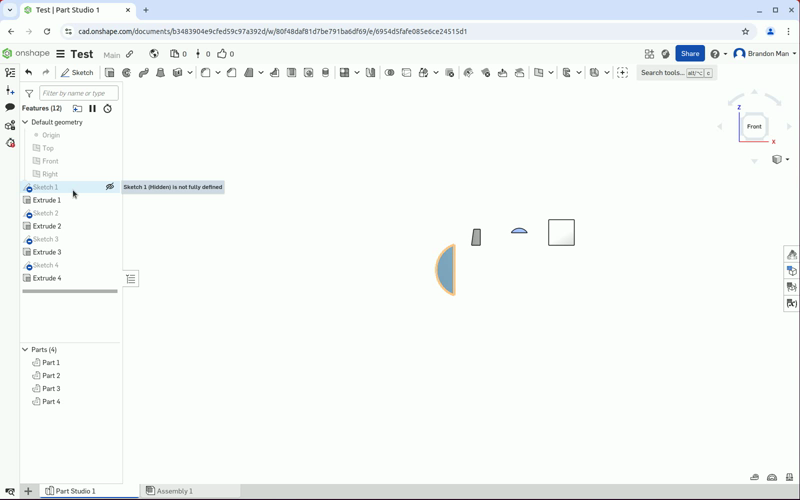
click(73, 189)
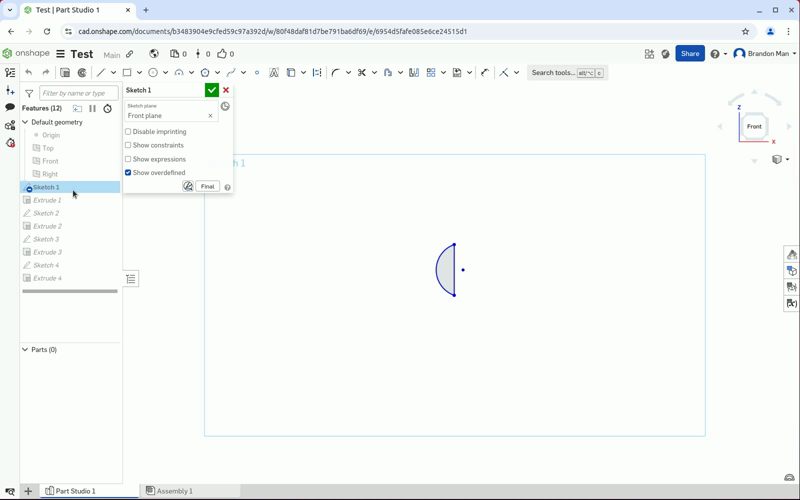
mouse_move(229, 92)
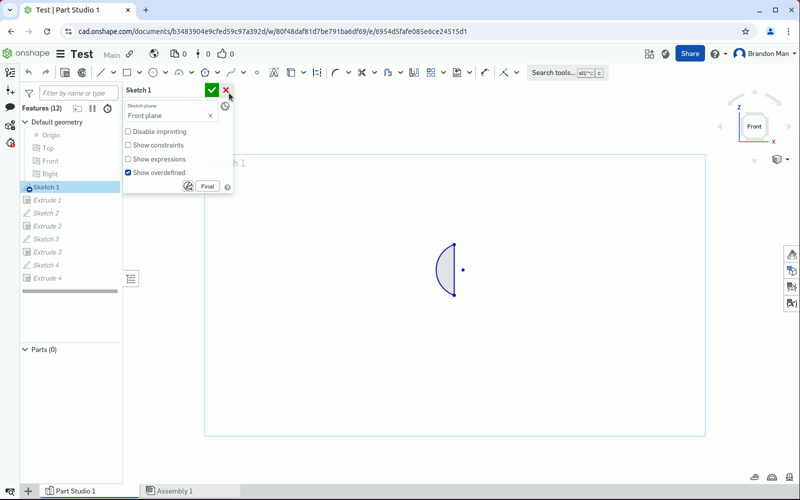
click(229, 92)
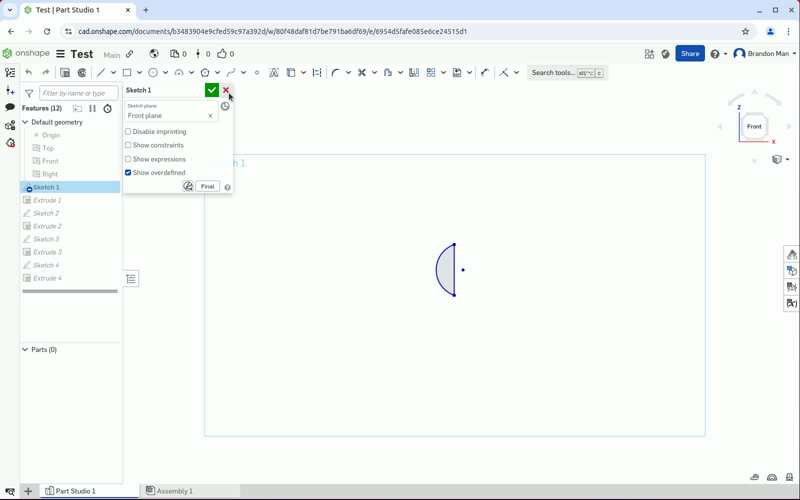
key(shift+s)
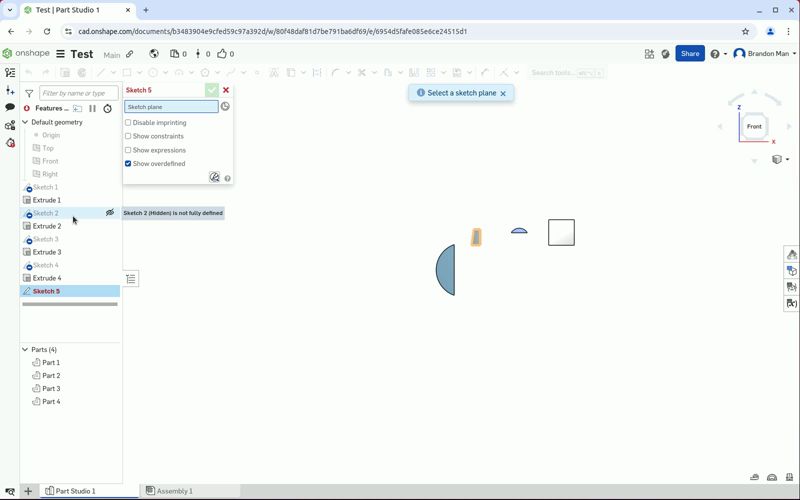
scroll(3)
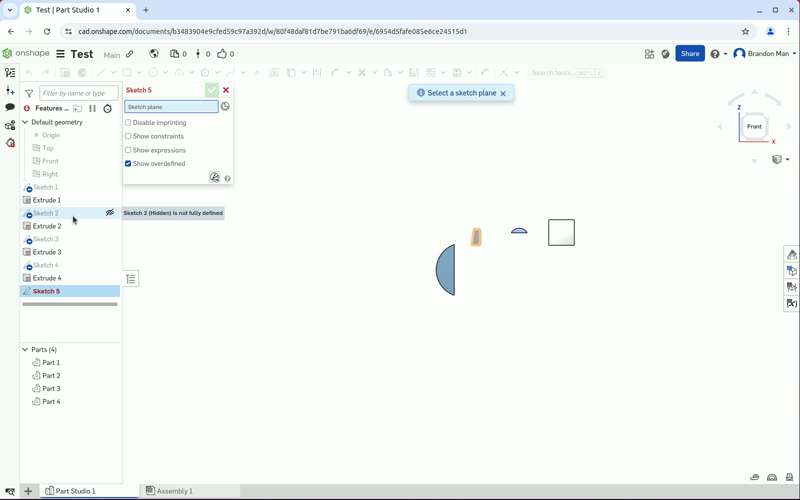
mouse_move(73, 163)
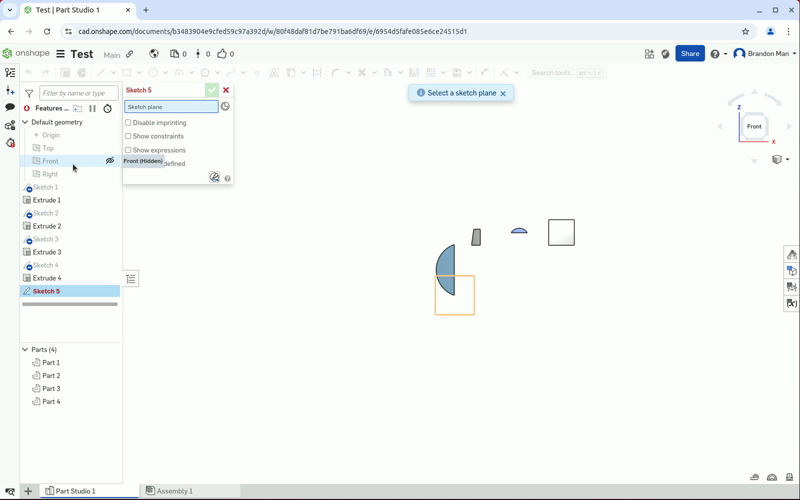
click(73, 163)
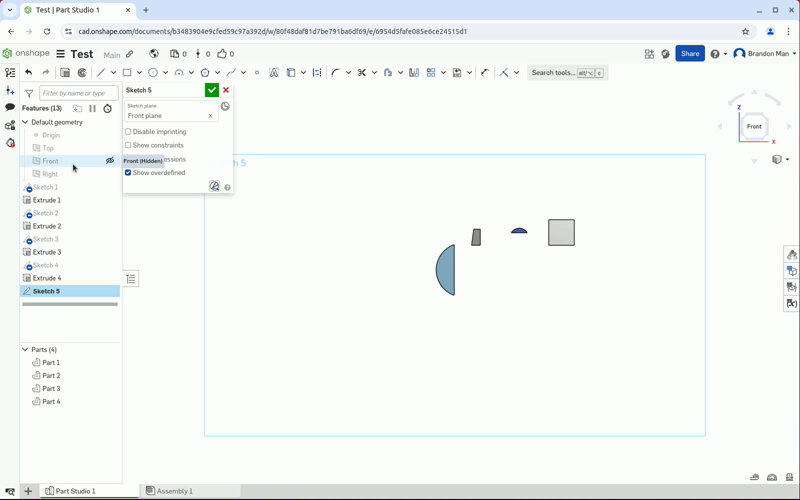
mouse_move(73, 352)
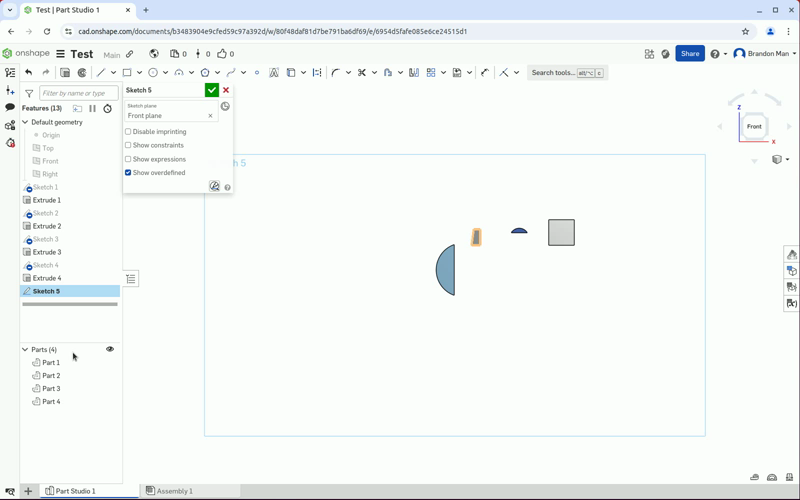
key(y)
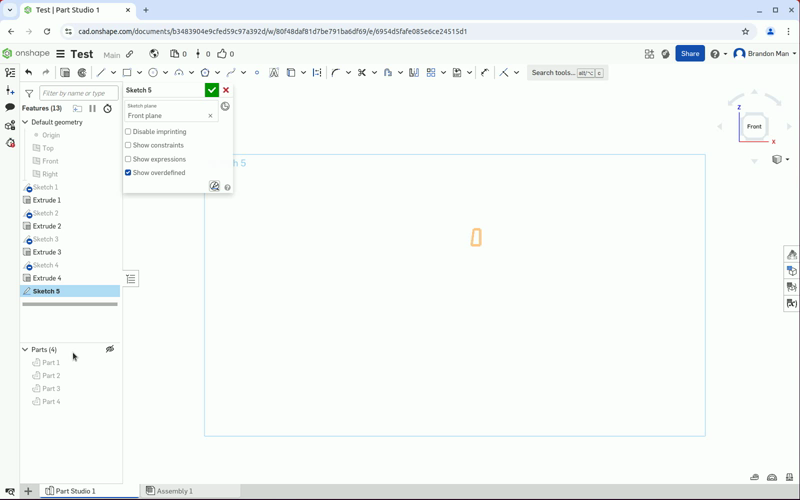
key(l)
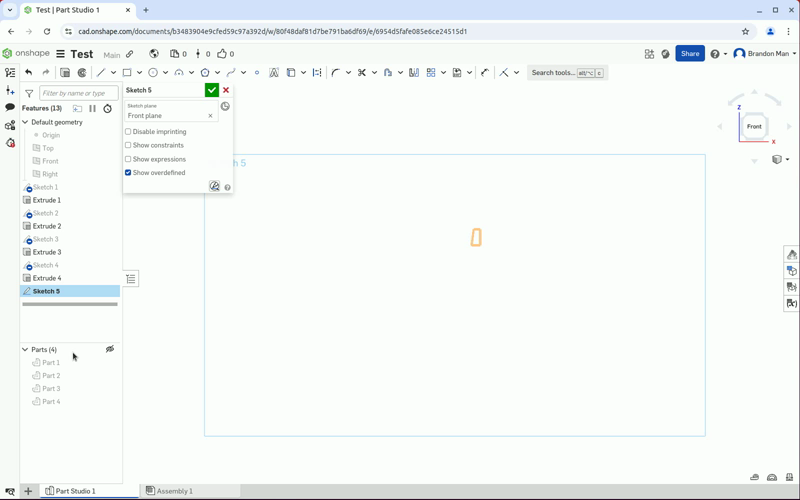
key_down(shift)
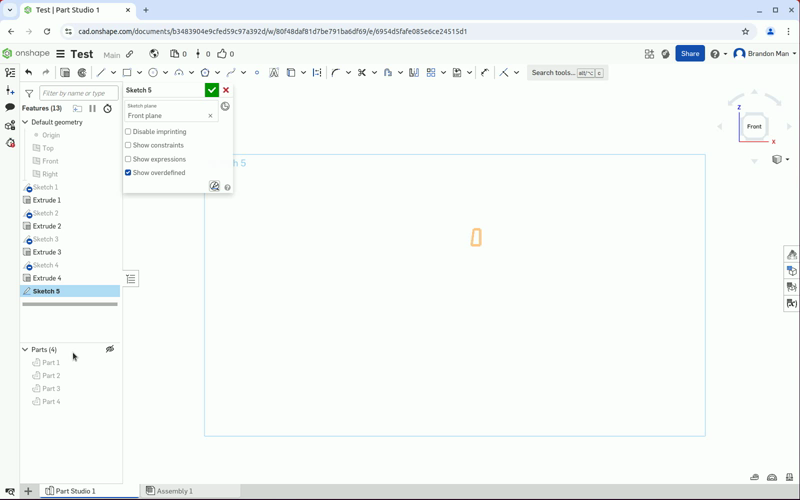
mouse_move(511, 245)
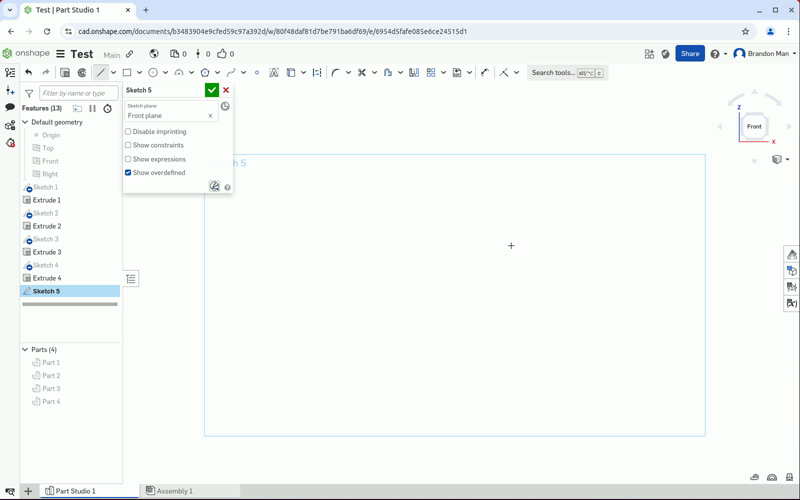
click(511, 245)
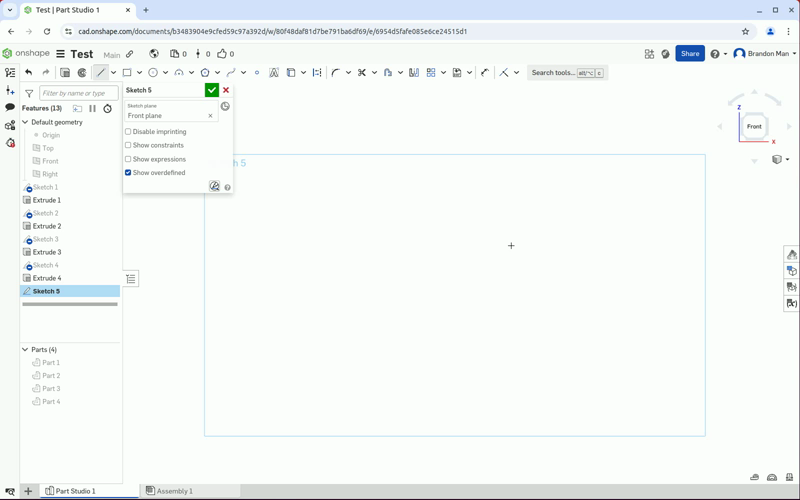
key_up(shift)
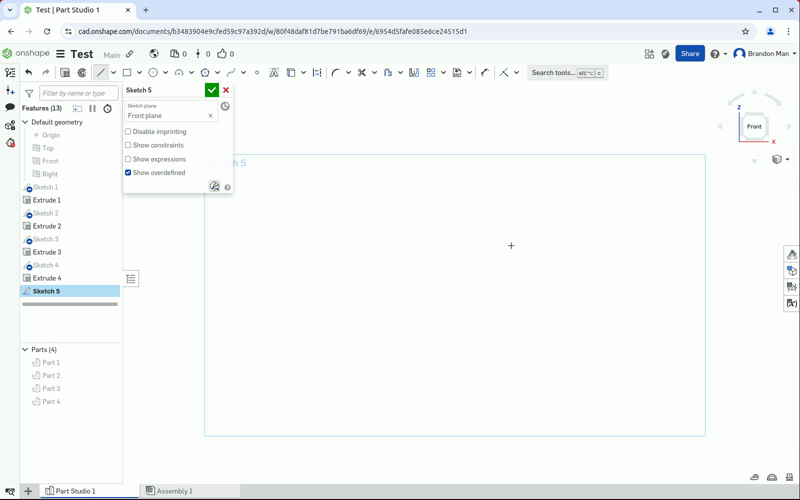
key_down(shift)
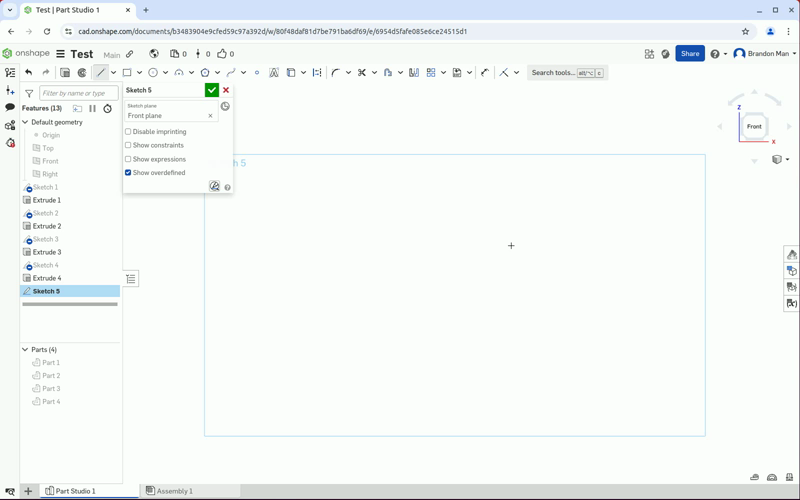
mouse_move(541, 245)
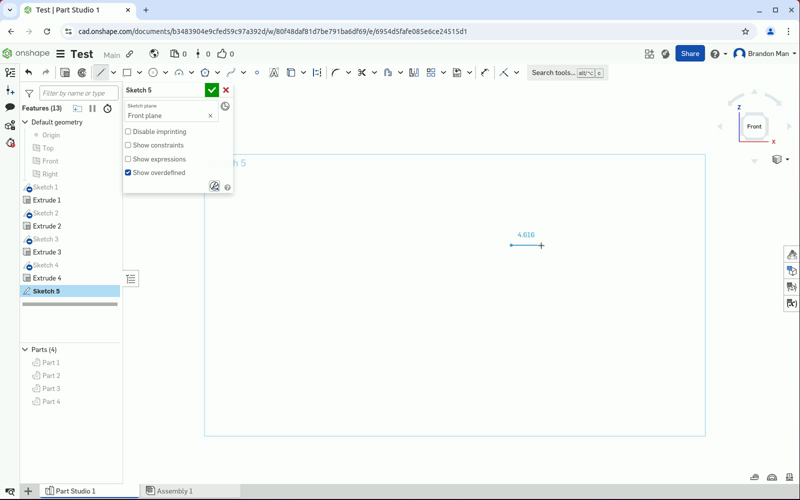
mouse_move(527, 245)
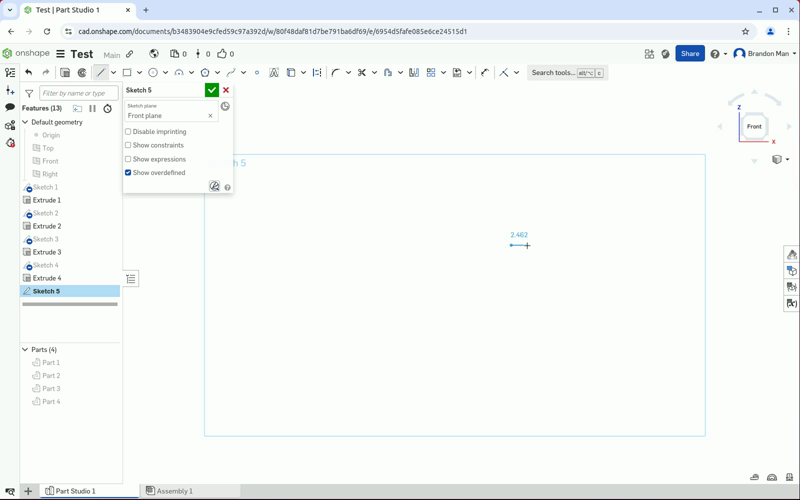
click(527, 245)
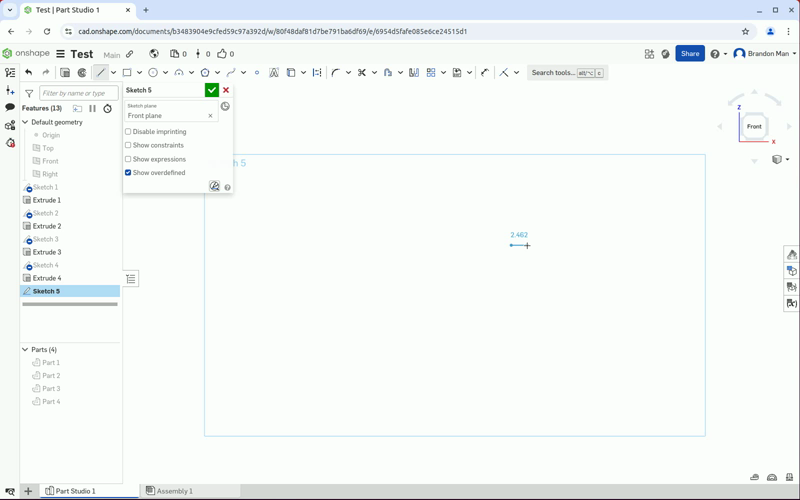
key_up(shift)
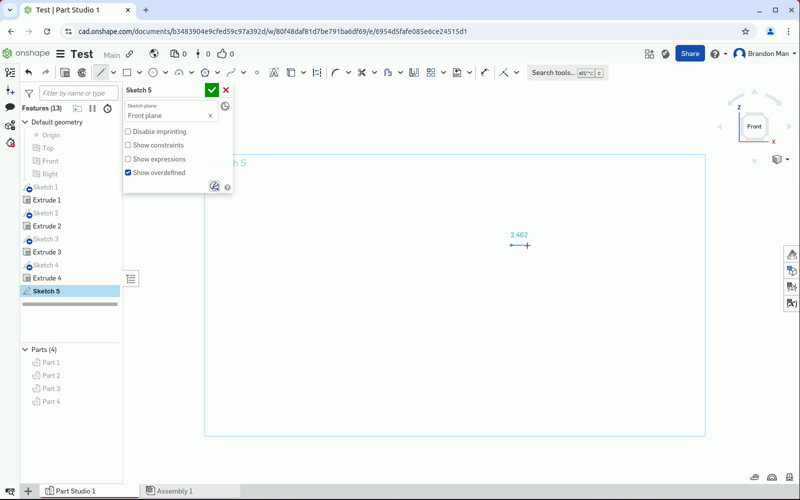
key_down(shift)
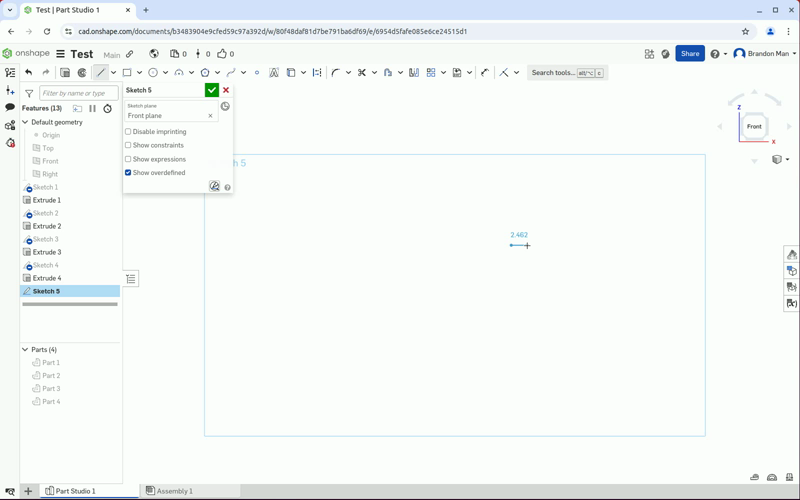
mouse_move(557, 245)
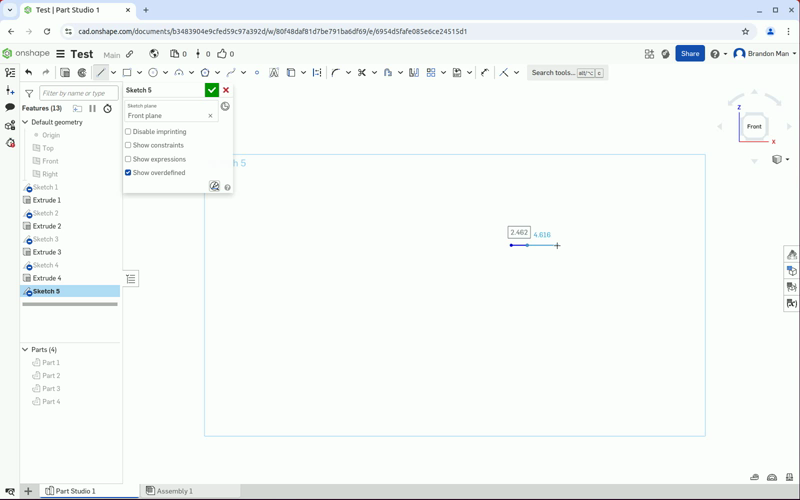
mouse_move(527, 232)
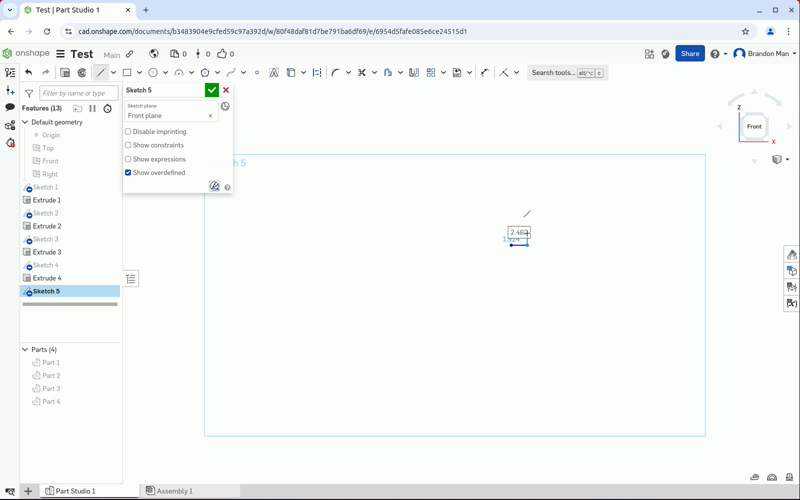
click(527, 232)
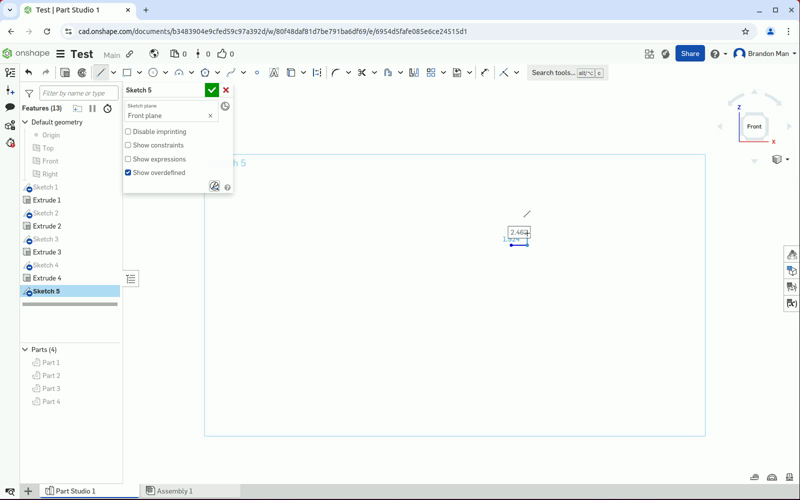
key_up(shift)
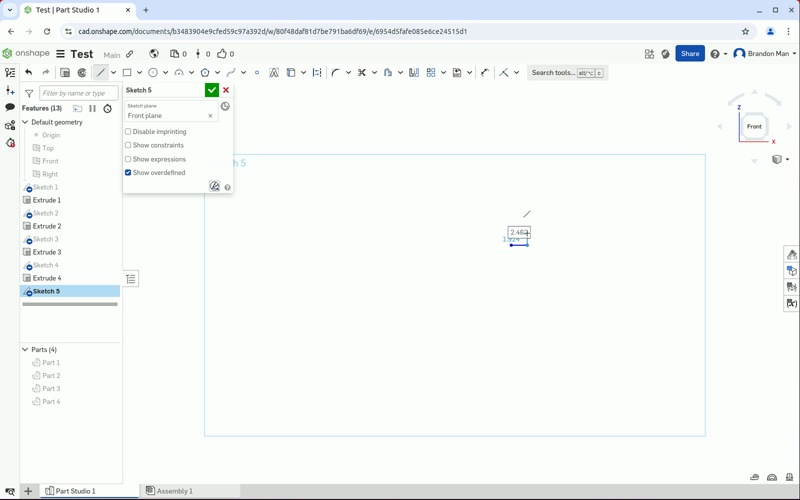
key_down(shift)
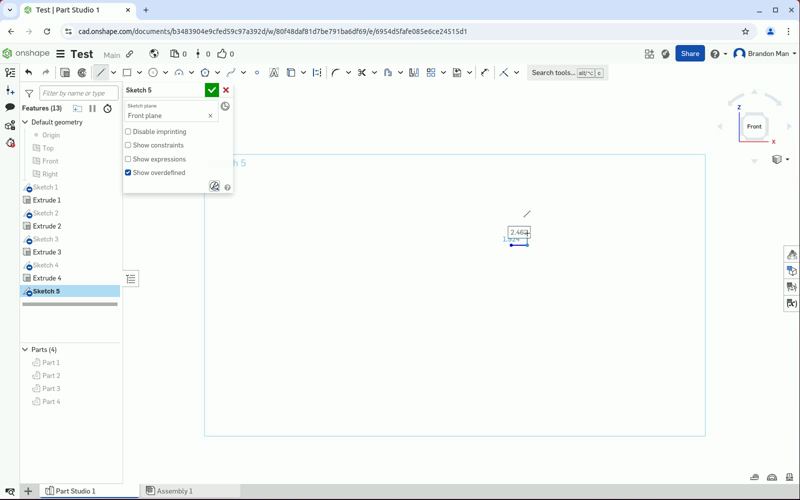
mouse_move(557, 232)
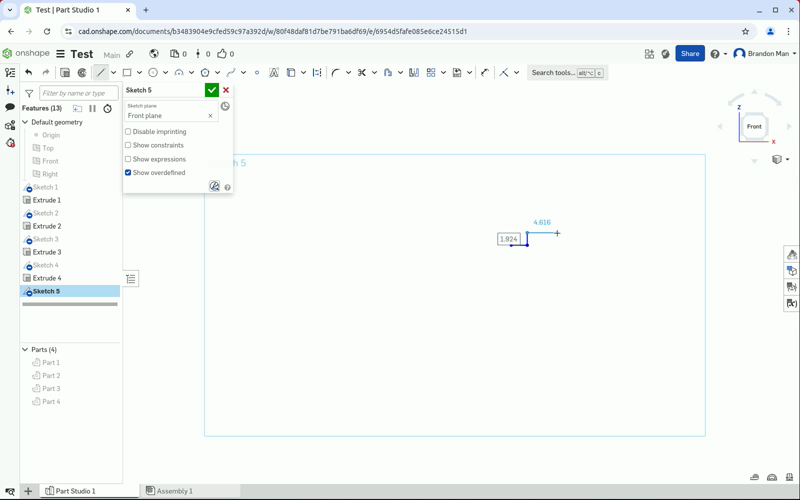
mouse_move(511, 232)
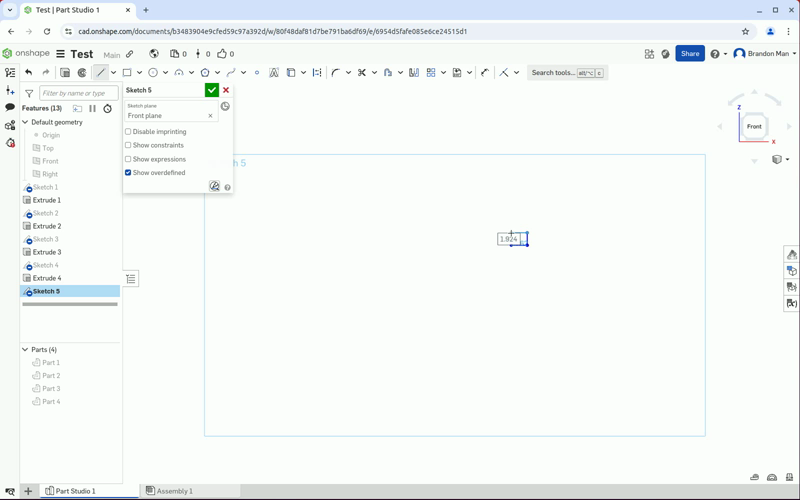
click(511, 232)
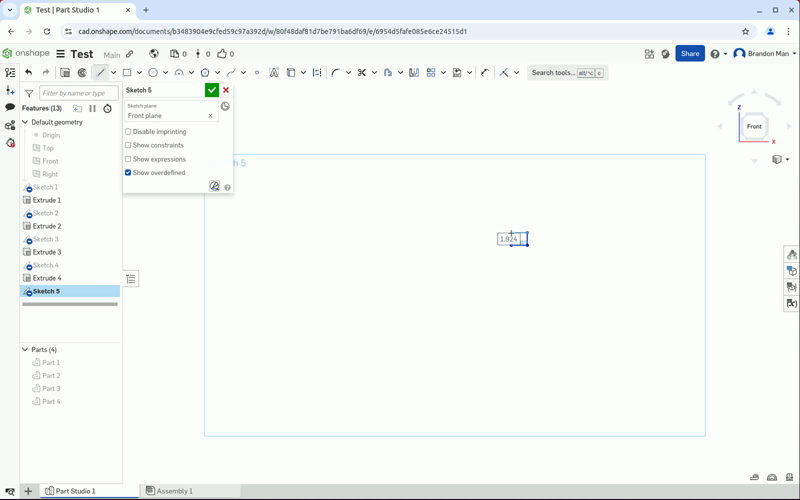
key_up(shift)
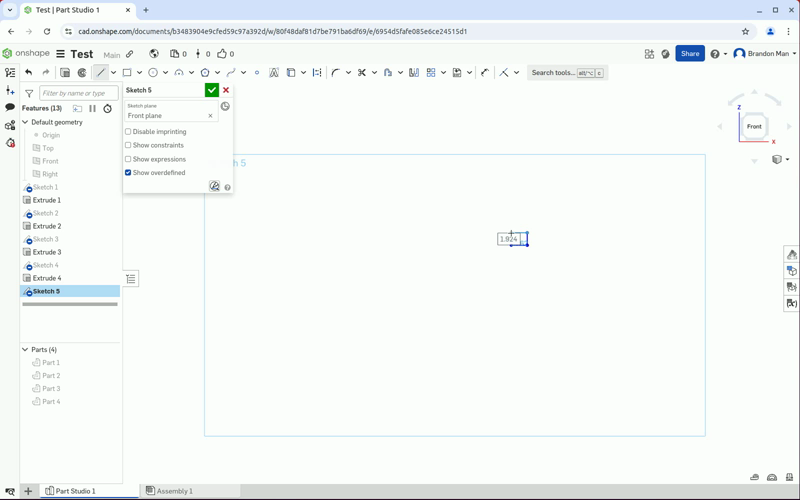
mouse_move(541, 232)
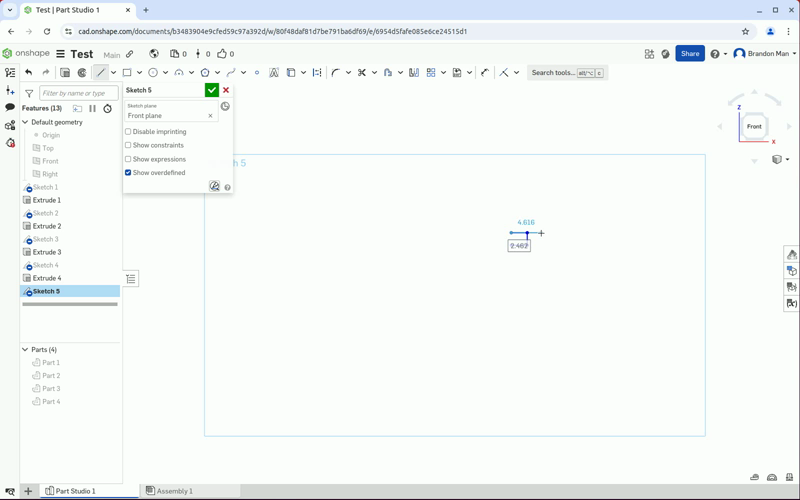
key_down(shift)
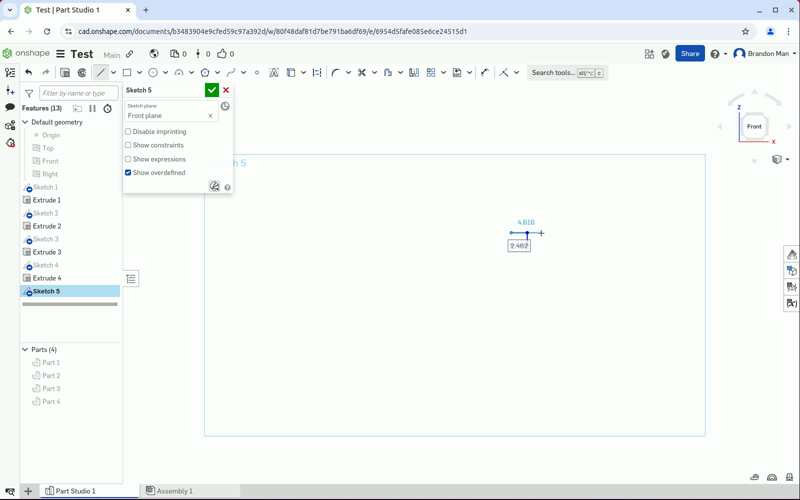
mouse_move(511, 245)
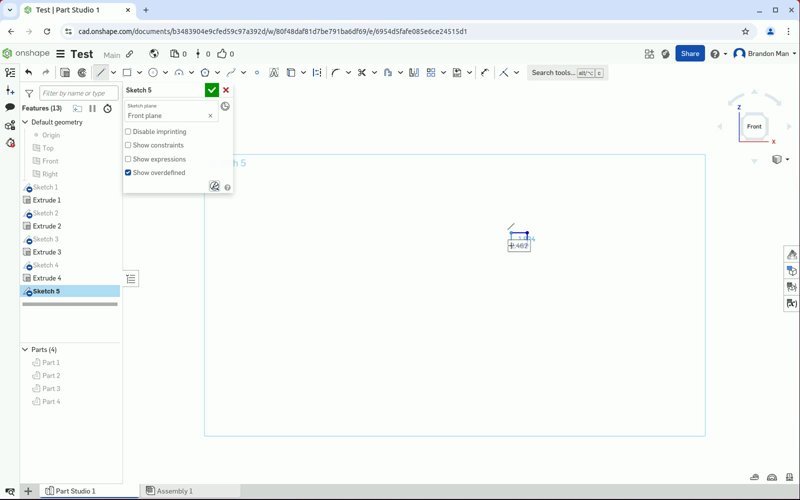
key_up(shift)
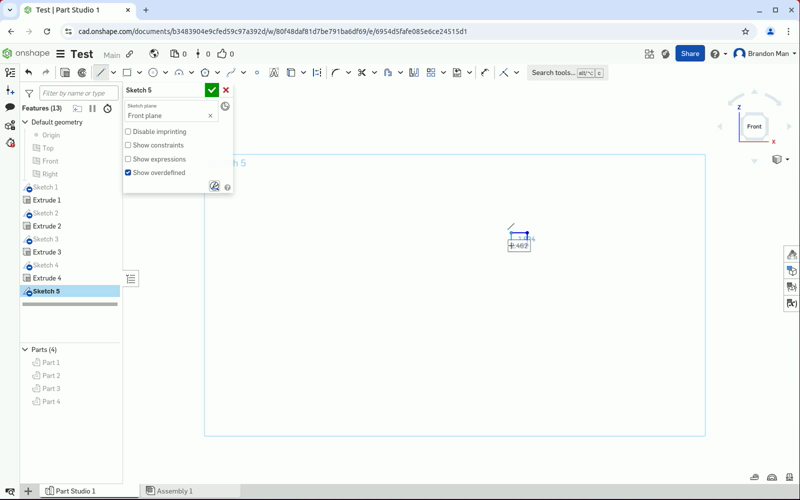
click(511, 245)
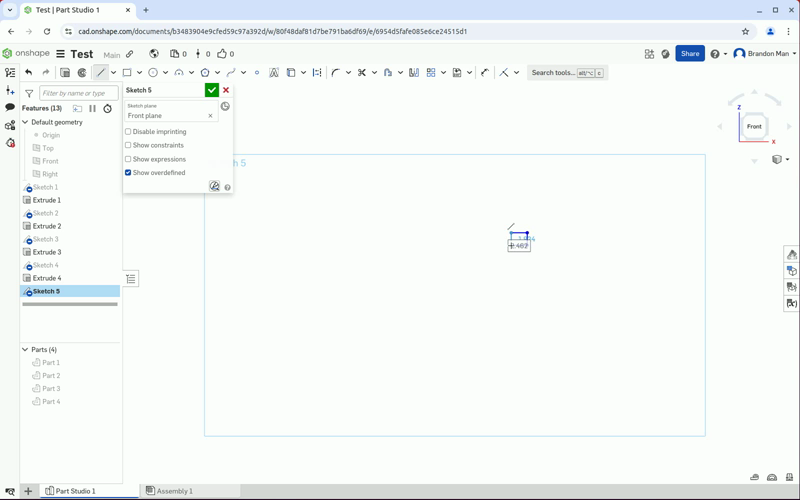
key(esc)
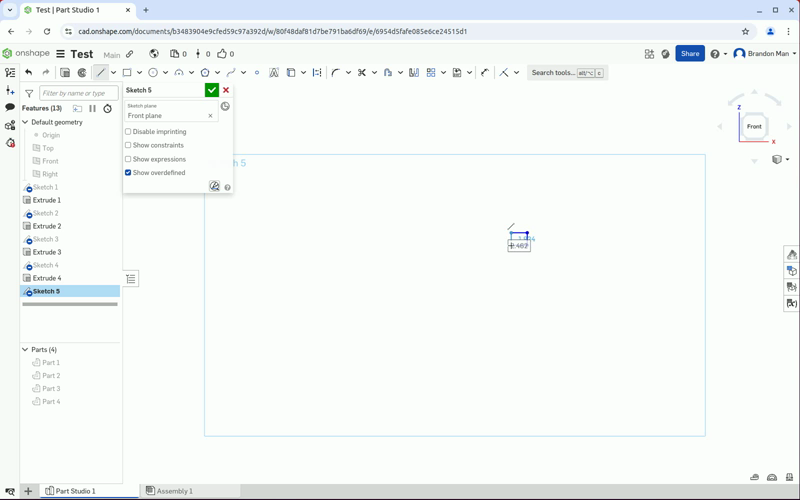
mouse_move(519, 243)
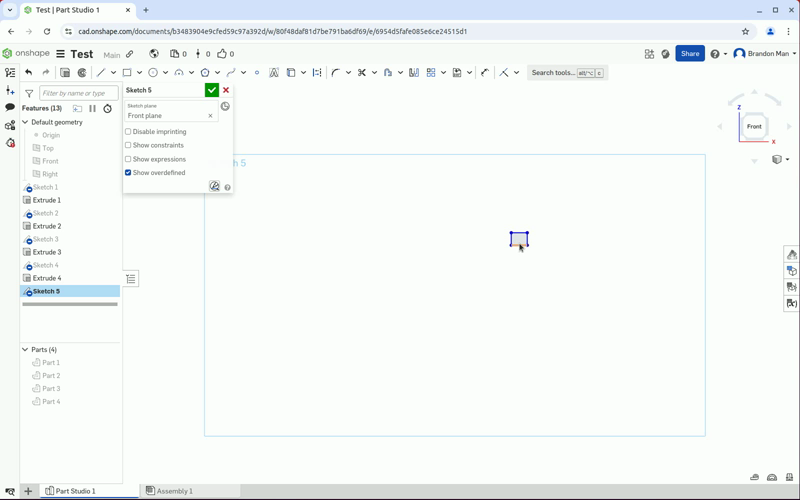
scroll(6)
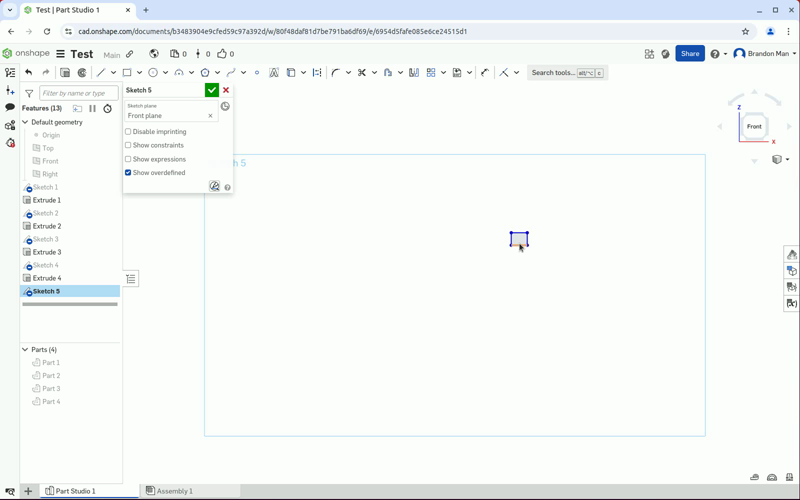
scroll(6)
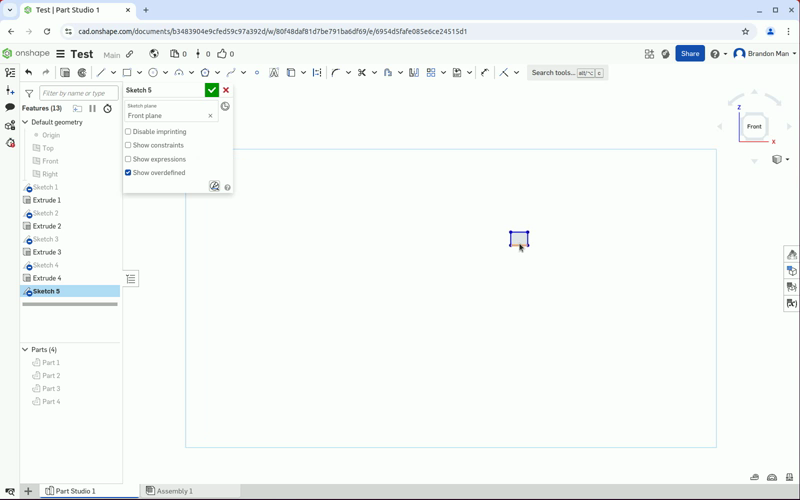
scroll(6)
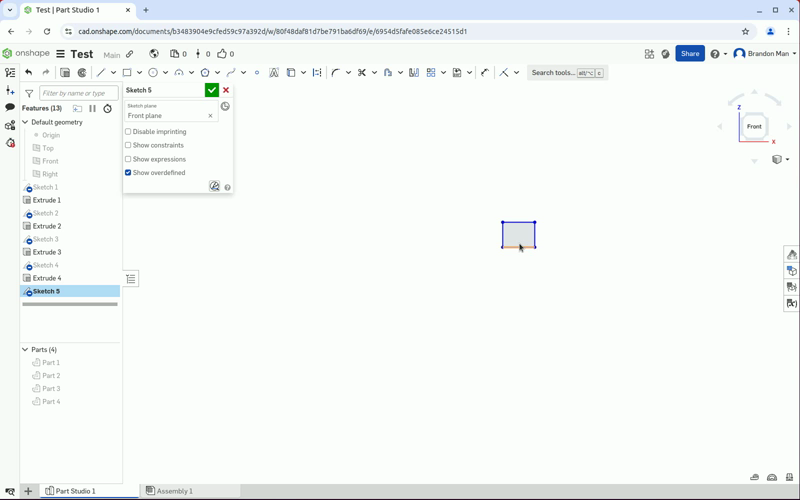
scroll(6)
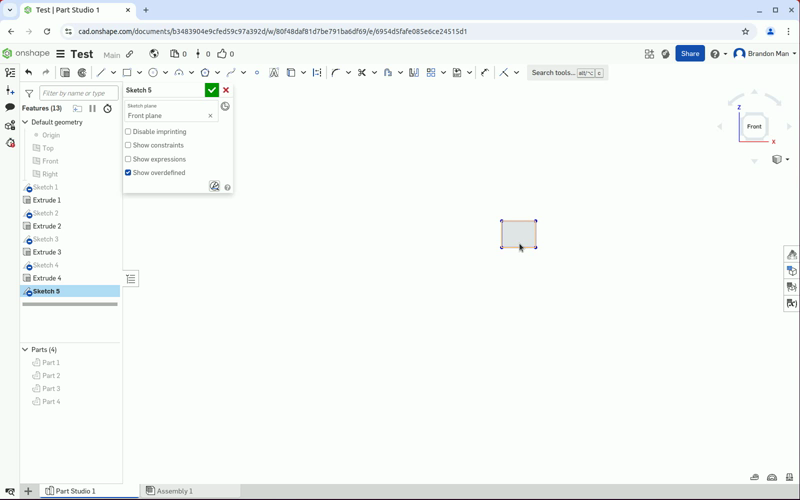
scroll(6)
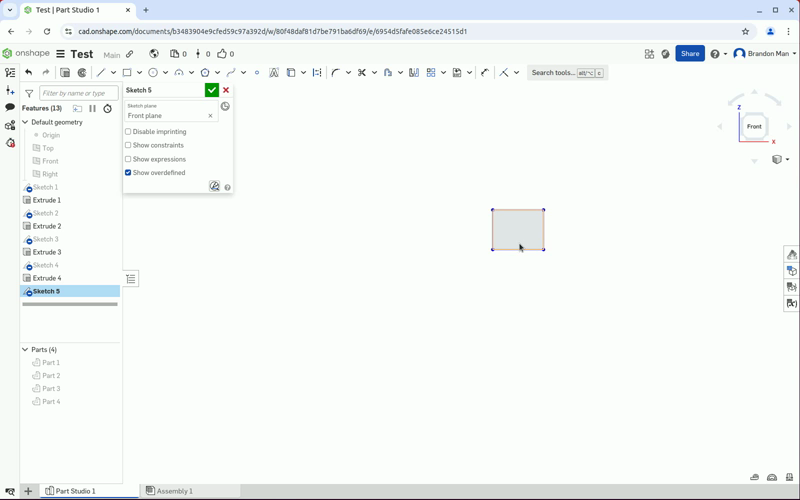
scroll(6)
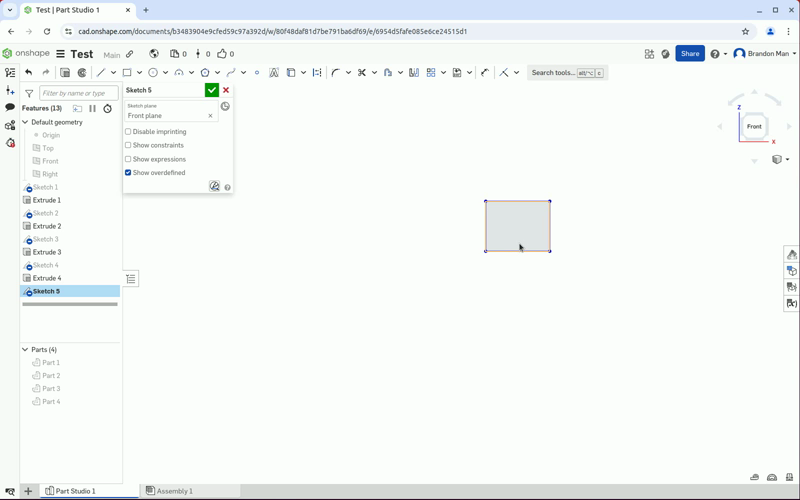
scroll(6)
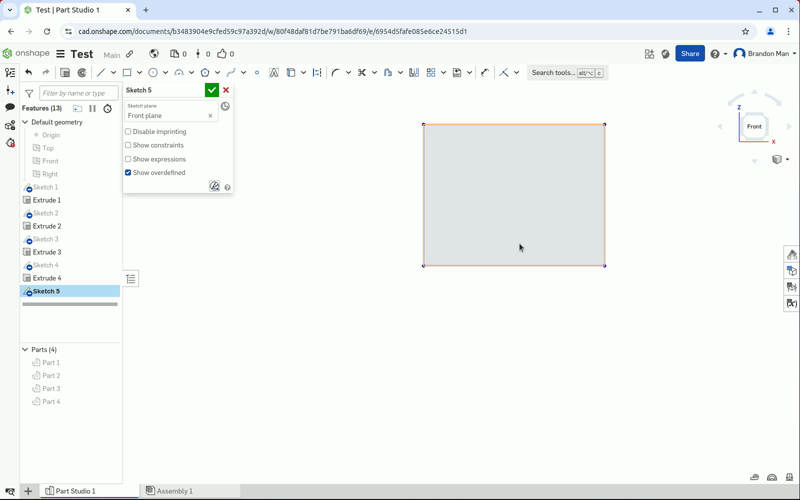
click(519, 243)
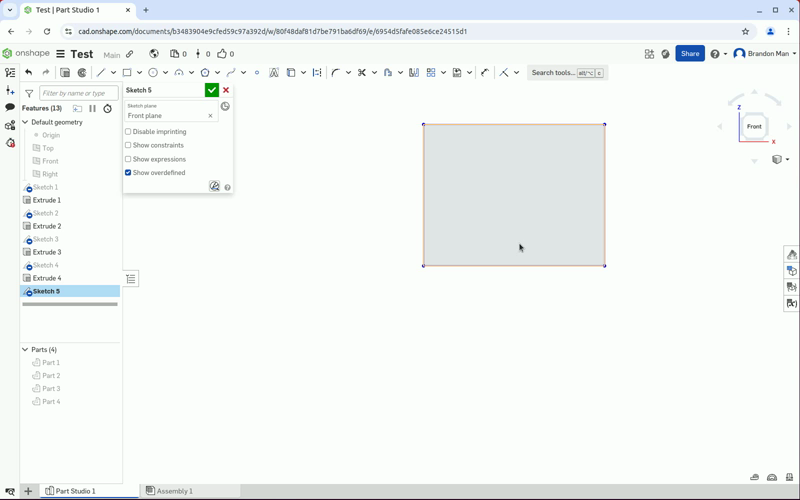
scroll(-6)
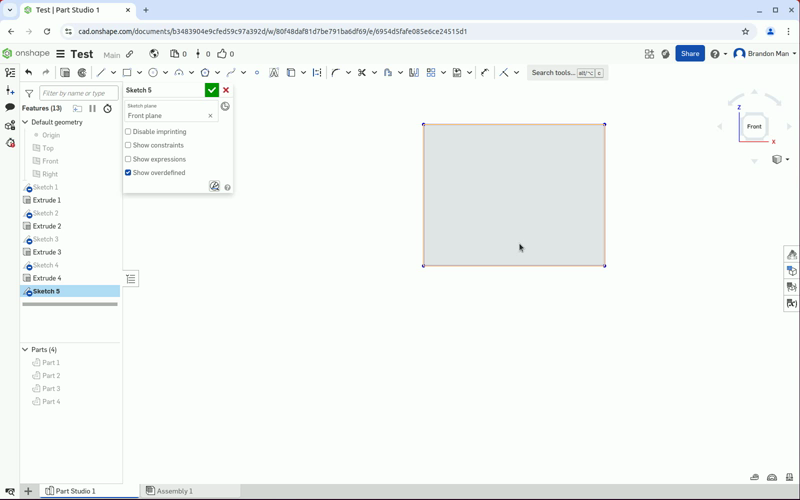
scroll(-6)
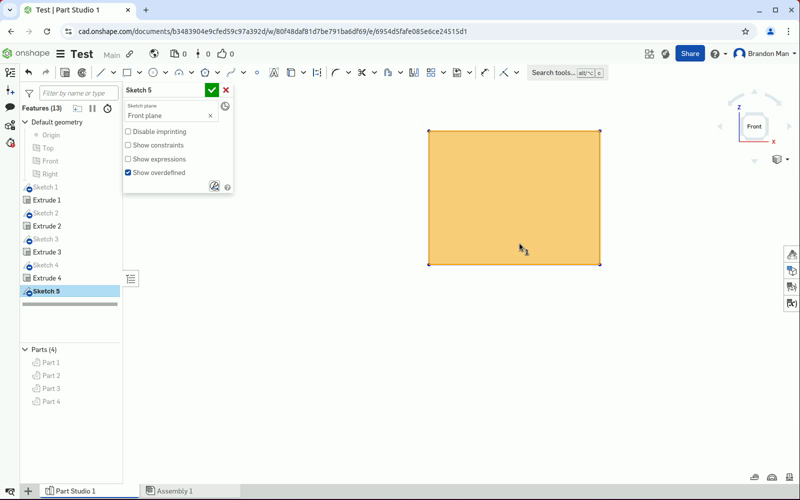
scroll(-6)
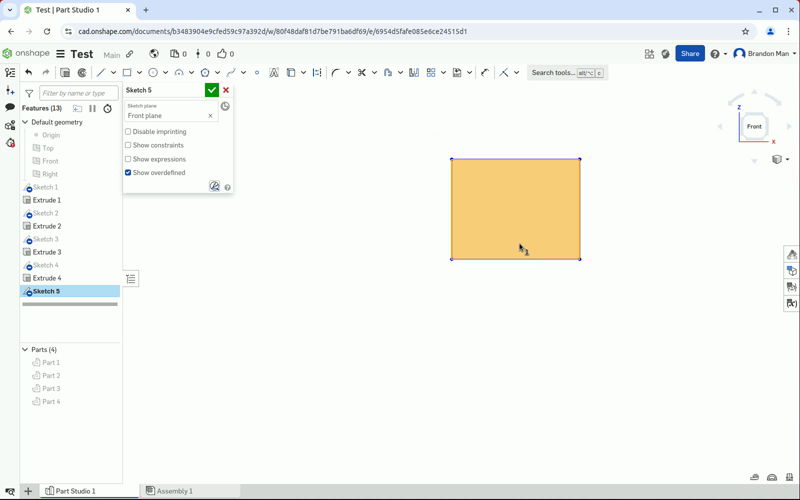
scroll(-6)
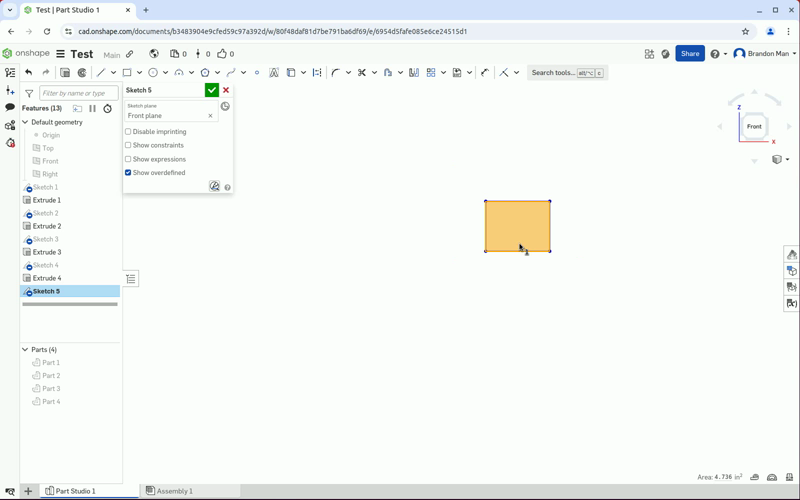
scroll(-6)
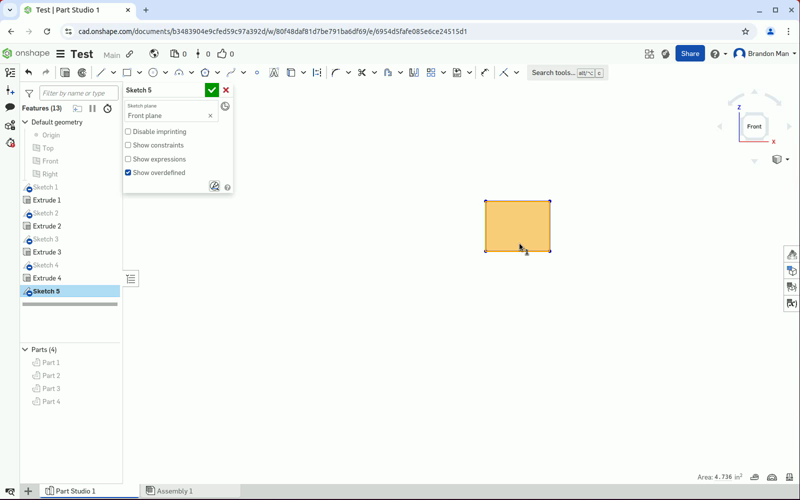
scroll(-6)
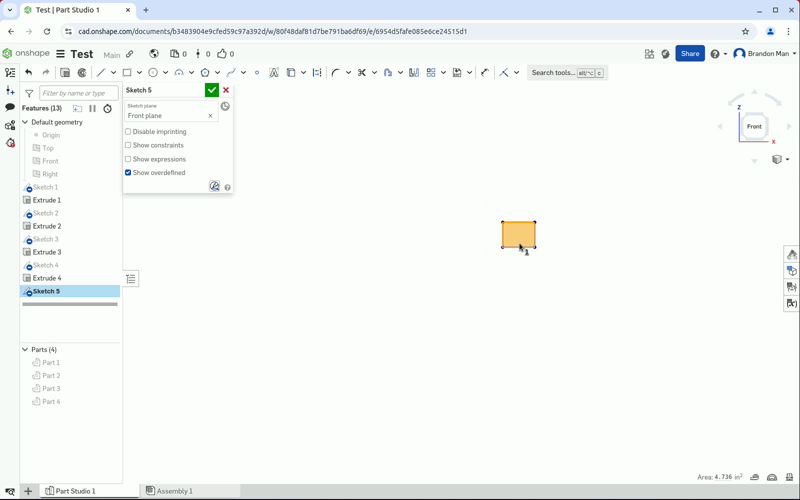
scroll(-6)
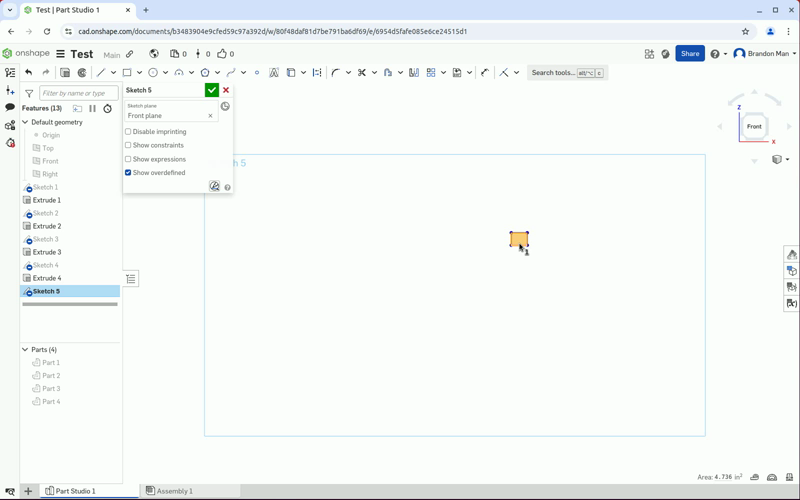
mouse_move(73, 352)
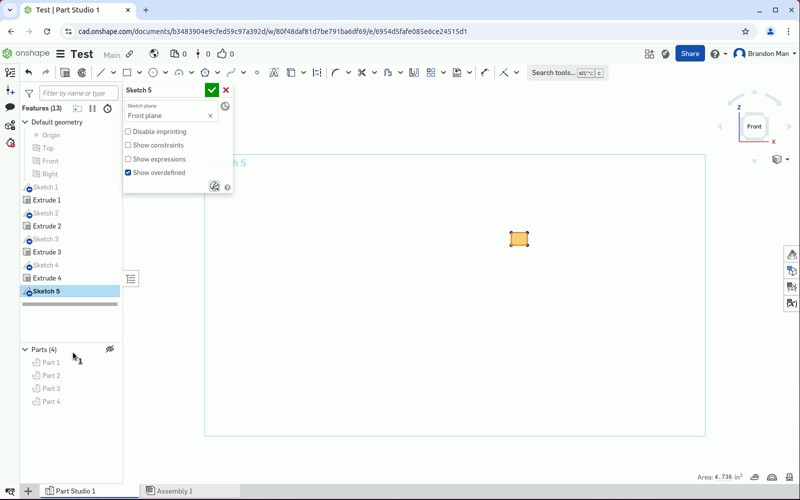
key(shift+y)
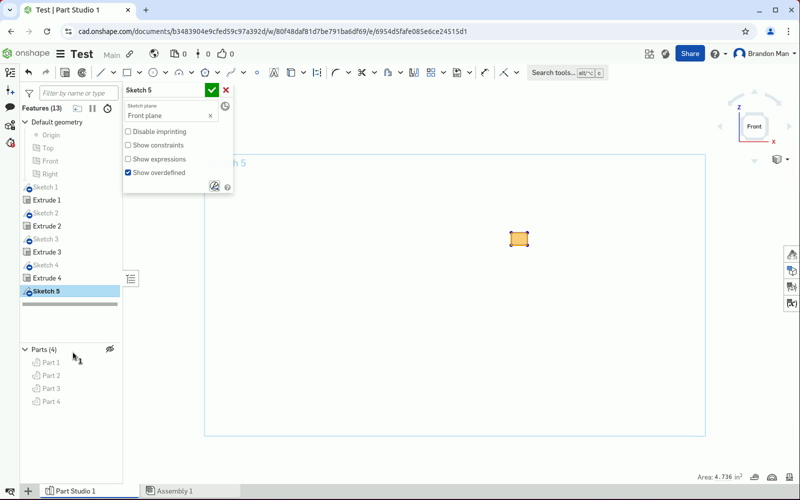
key(shift+e)
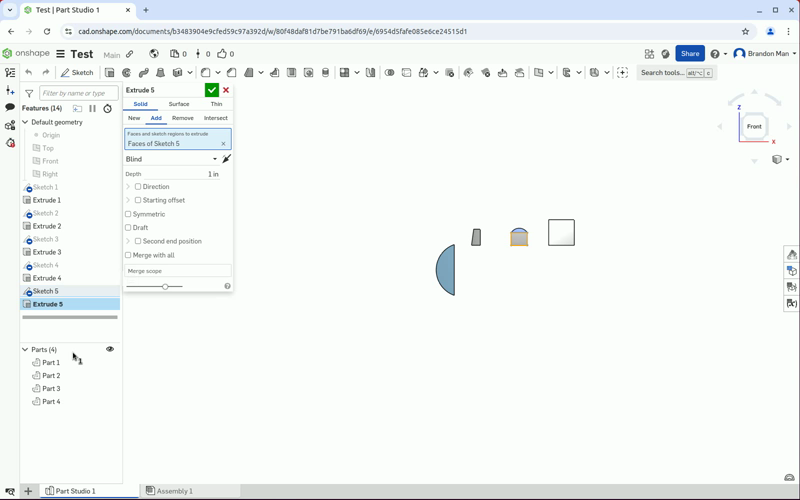
mouse_move(143, 106)
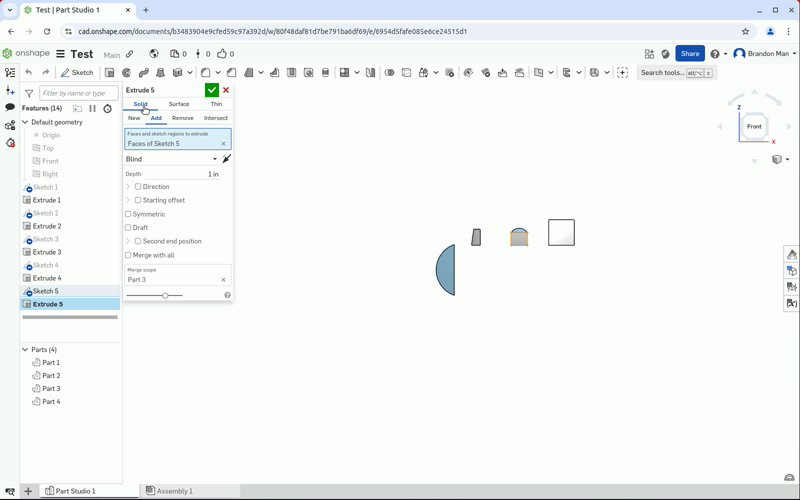
click(143, 106)
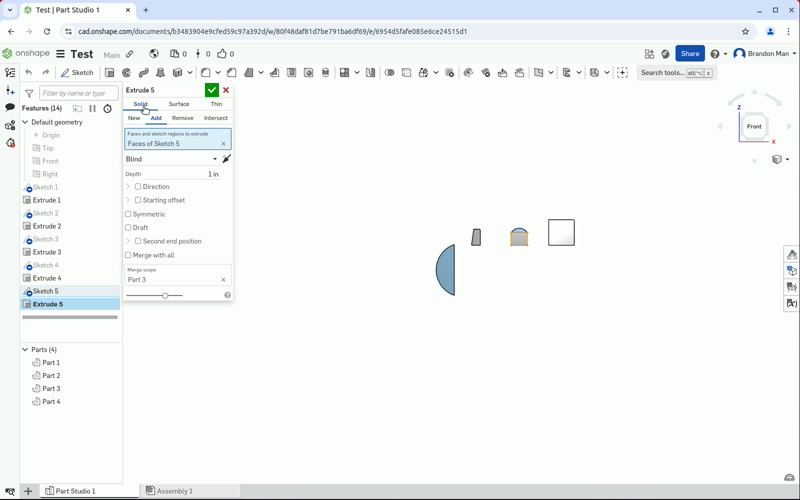
mouse_move(137, 120)
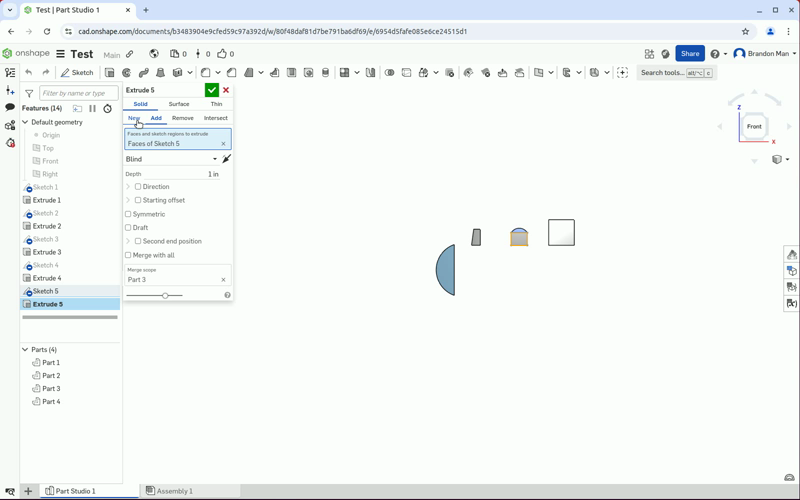
click(137, 120)
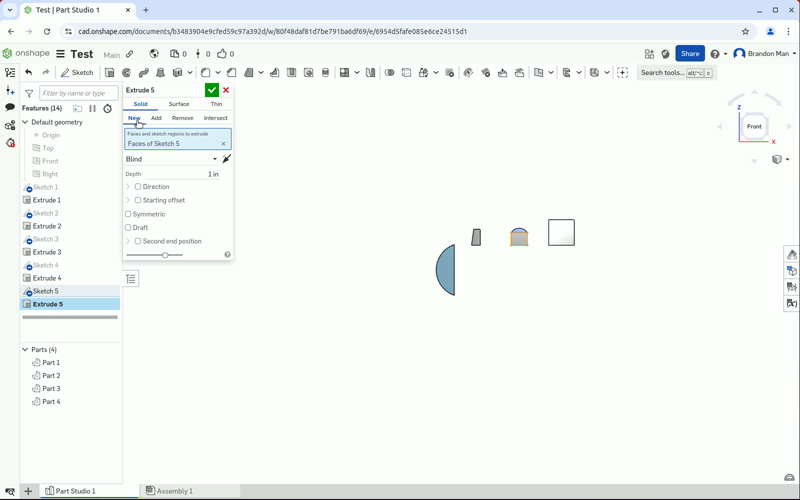
key(tab, 4)
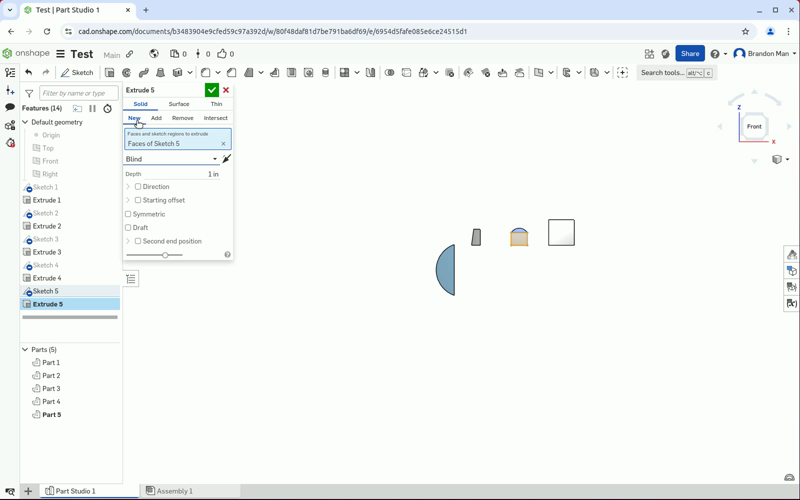
text(0.722)
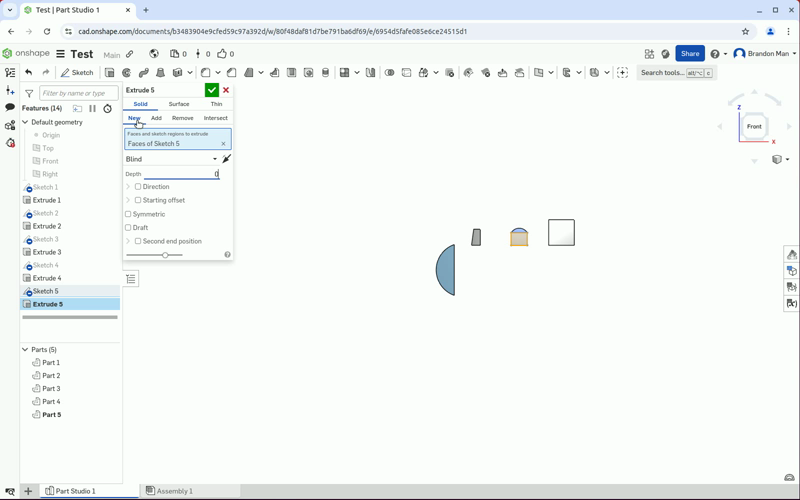
key(enter)
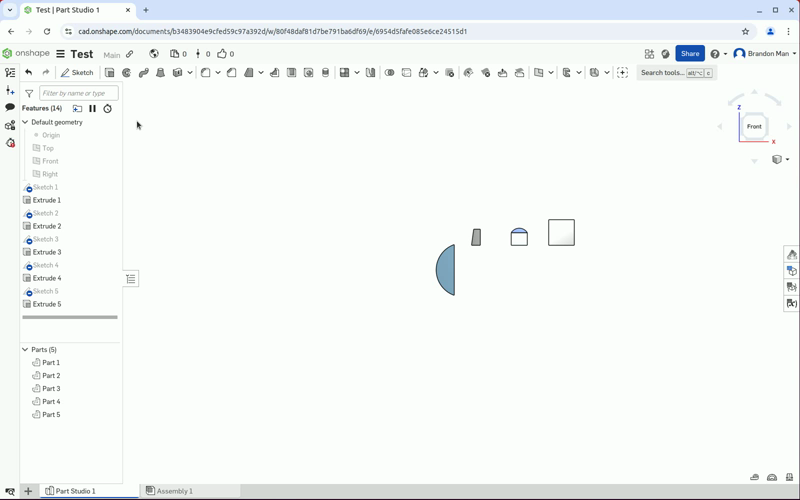
key(shift+h)
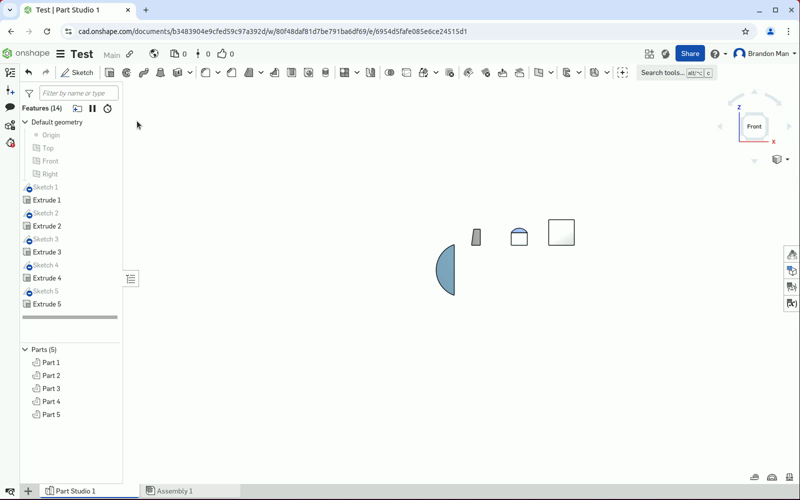
key(shift+h)
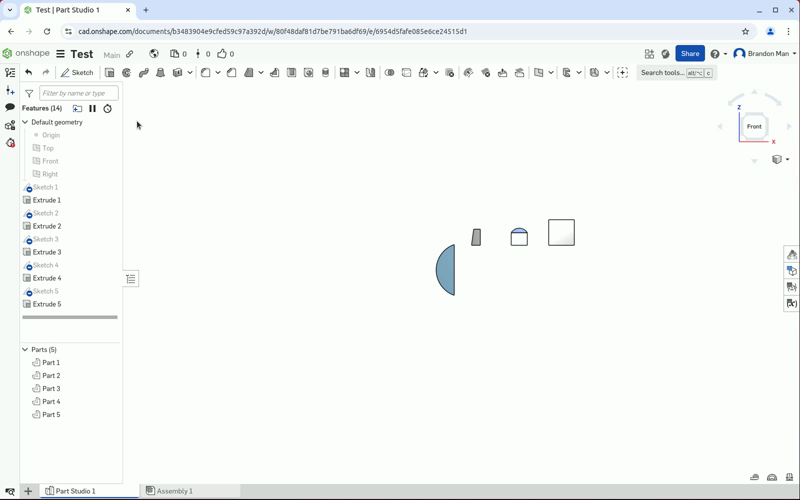
mouse_move(73, 189)
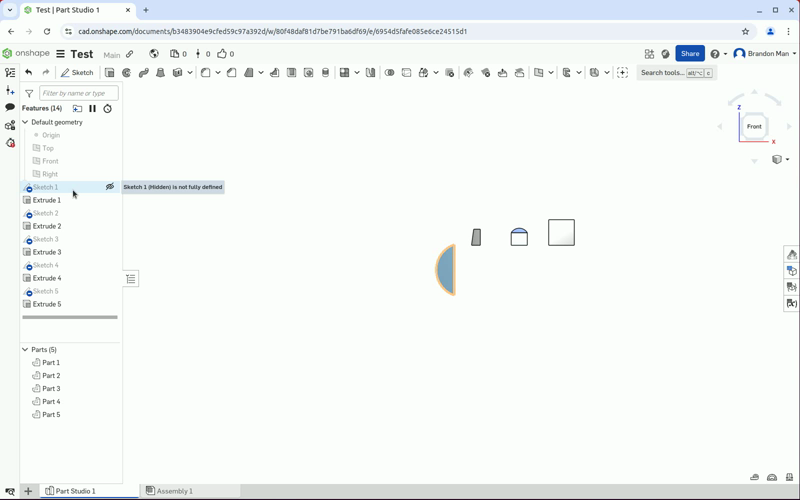
click(73, 189)
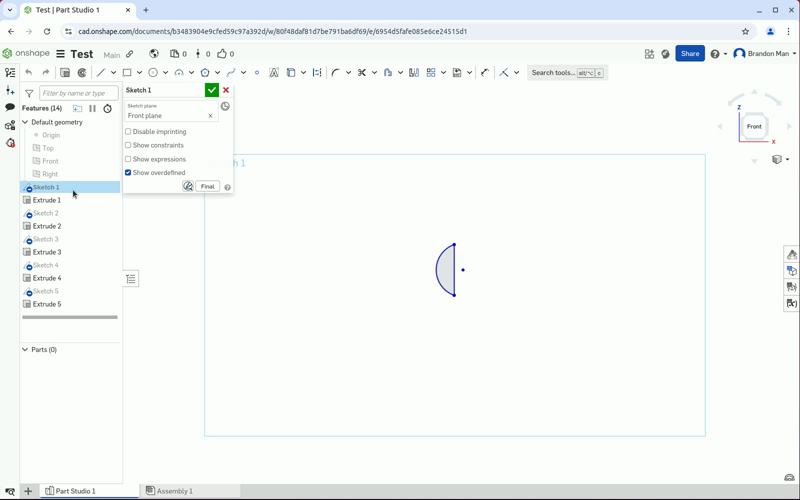
mouse_move(229, 92)
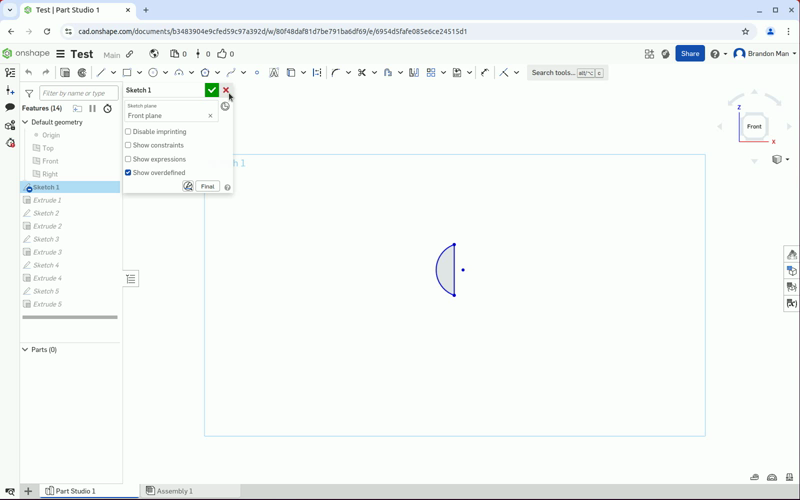
click(229, 92)
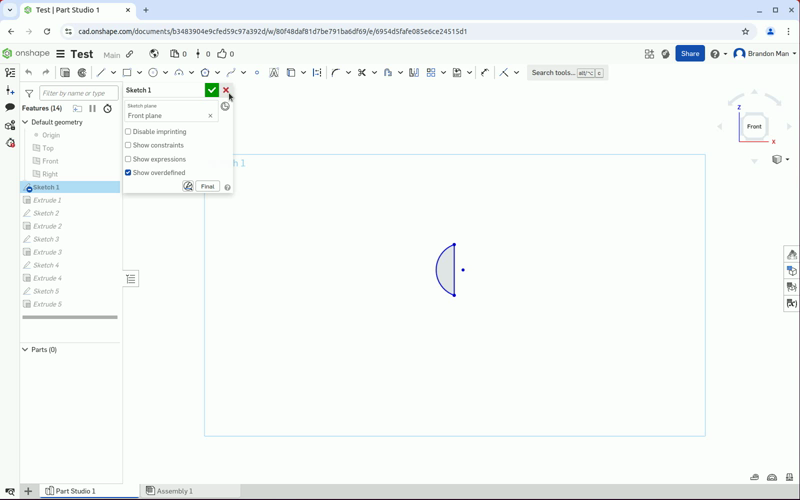
key(shift+s)
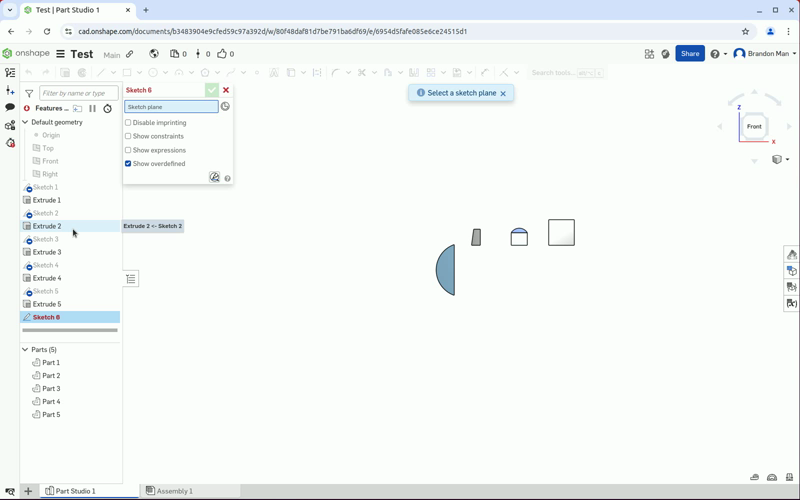
scroll(3)
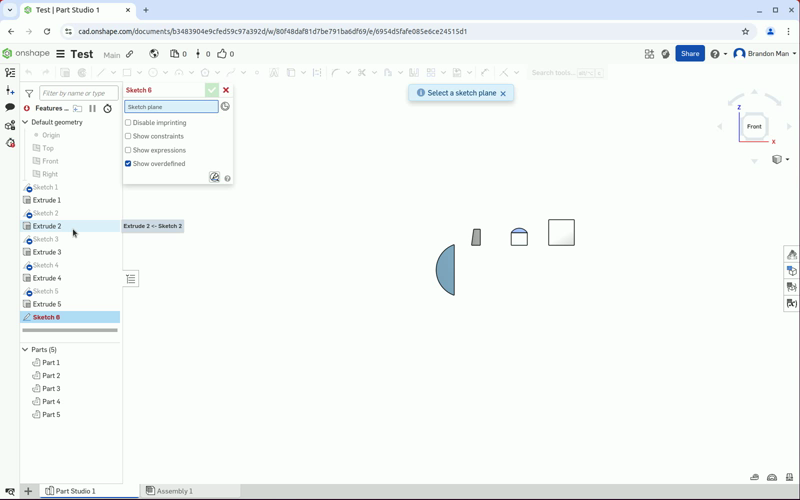
mouse_move(73, 163)
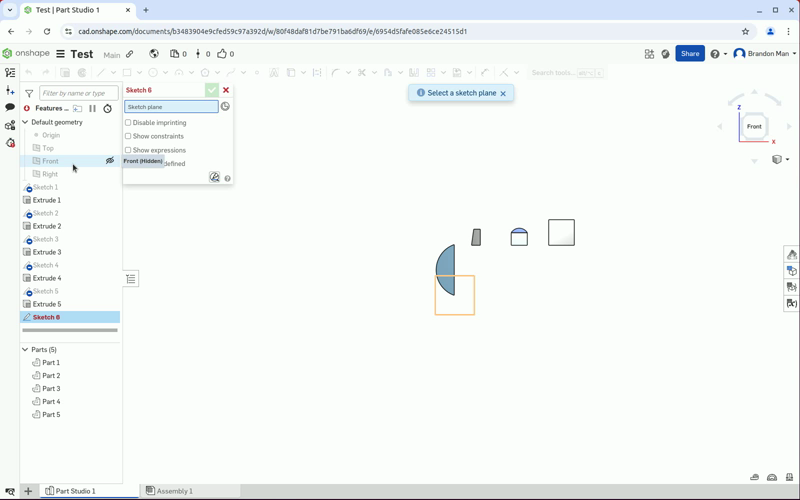
click(73, 163)
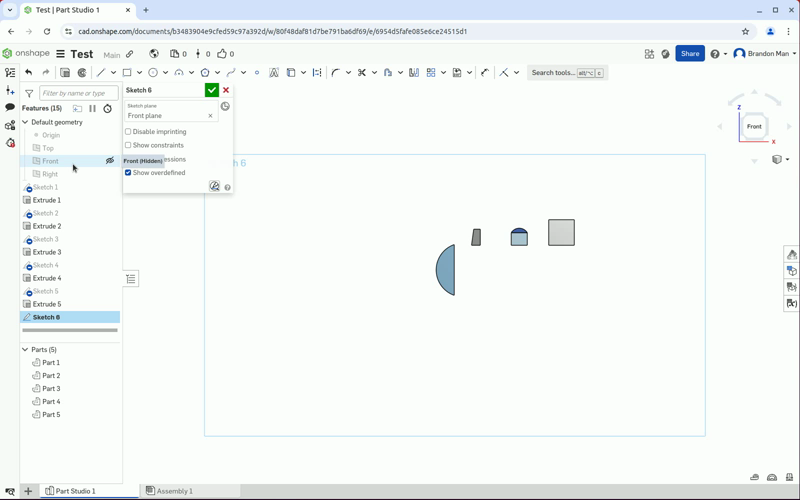
mouse_move(73, 352)
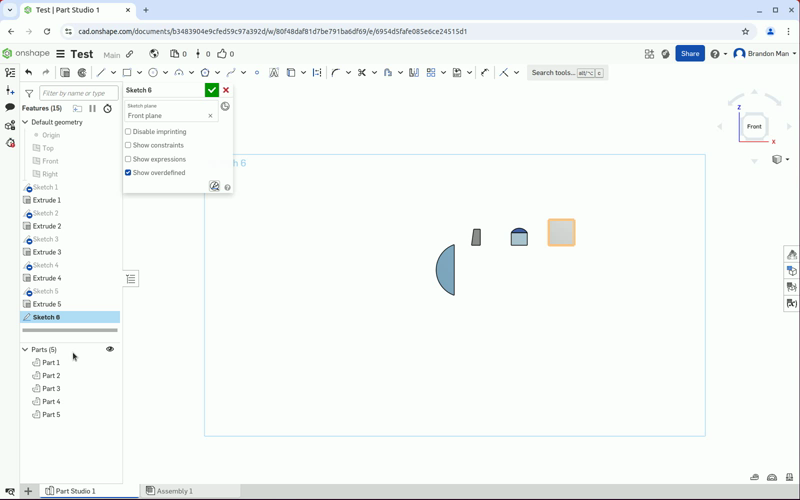
key(y)
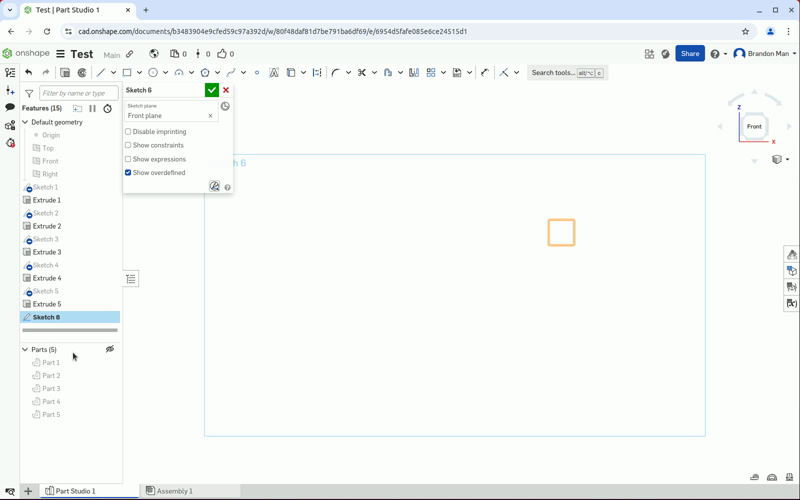
key(l)
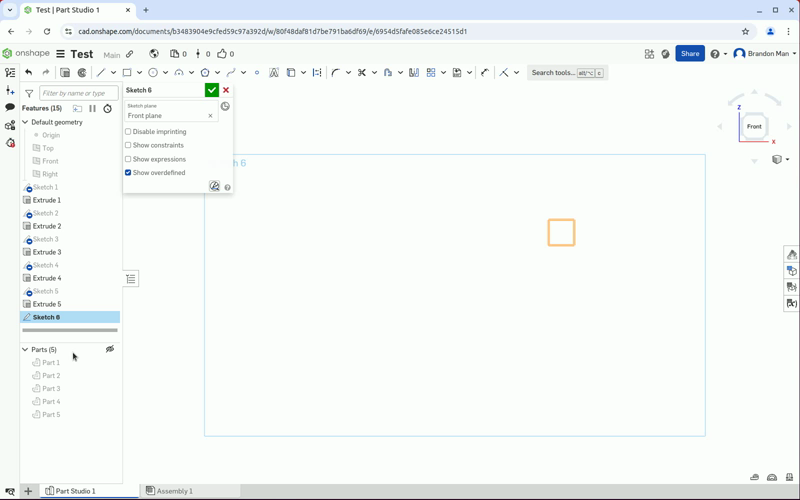
key_down(shift)
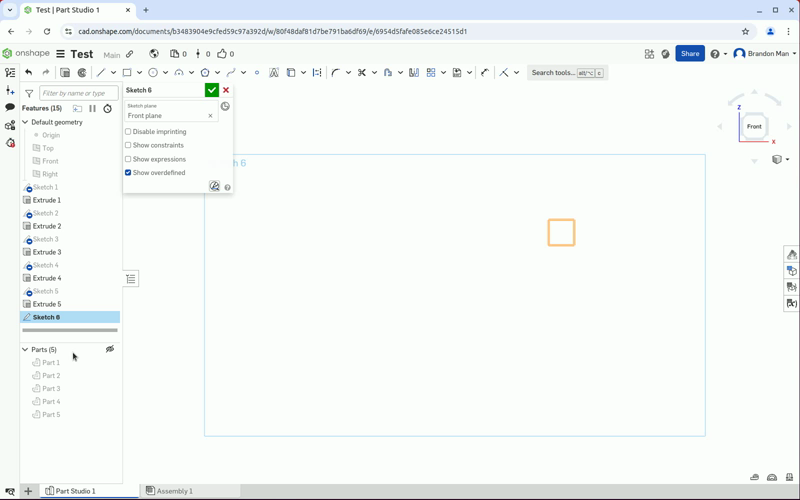
mouse_move(460, 282)
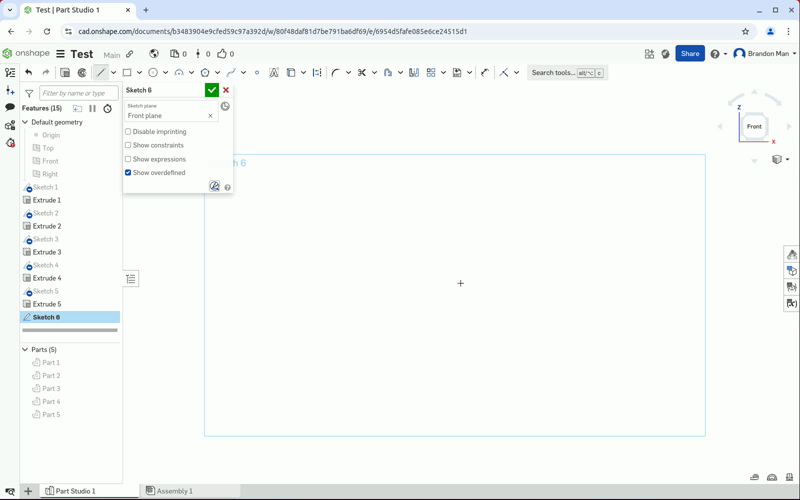
click(460, 282)
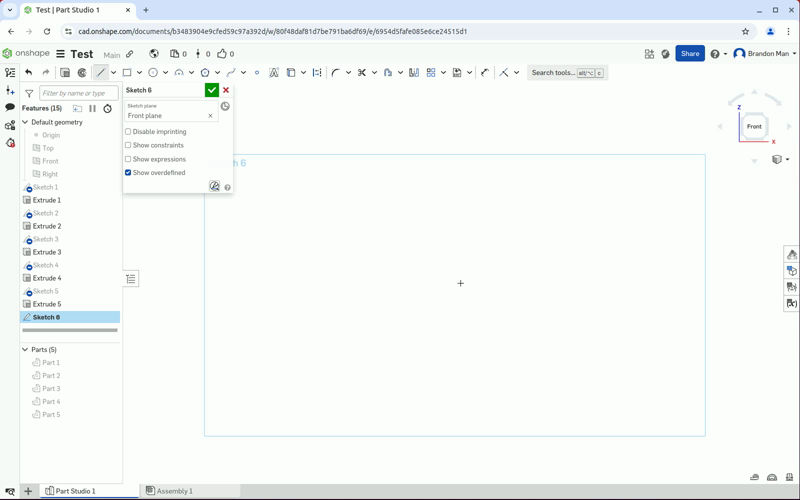
key_up(shift)
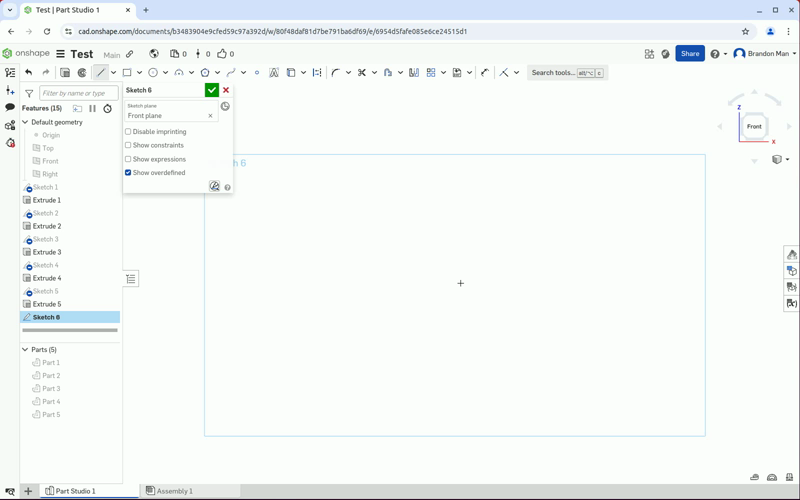
key_down(shift)
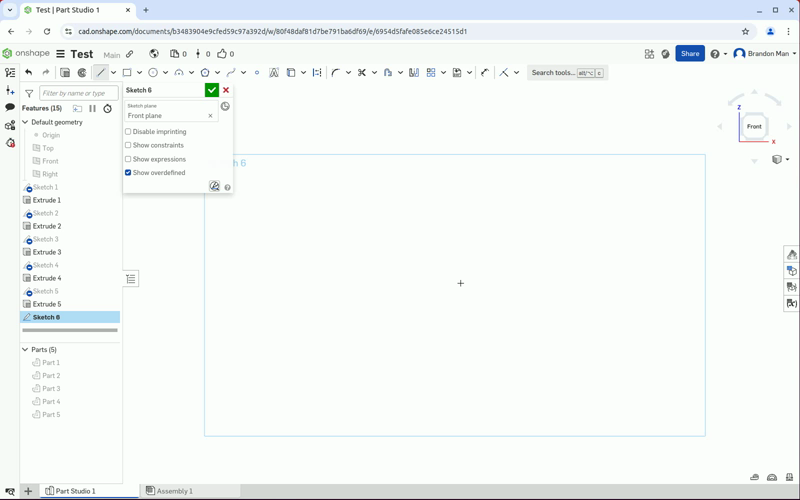
mouse_move(573, 282)
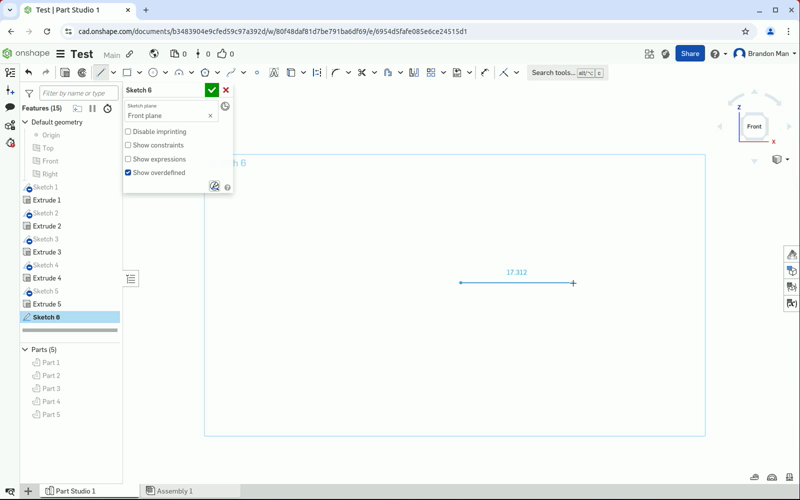
click(573, 282)
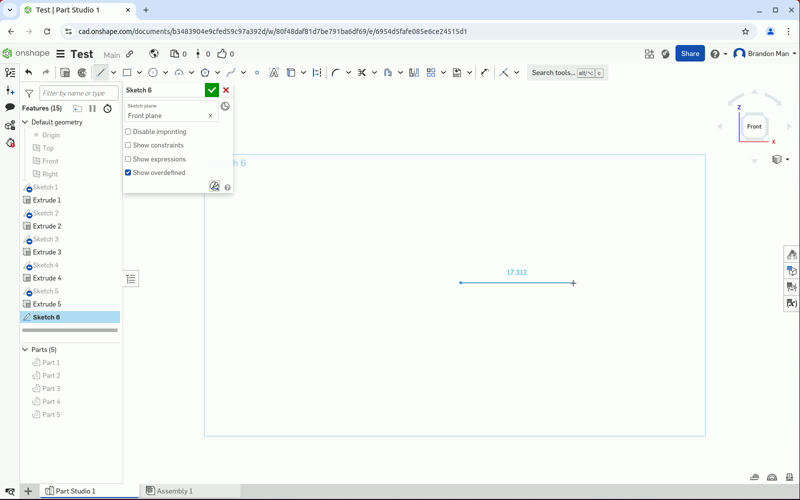
key_up(shift)
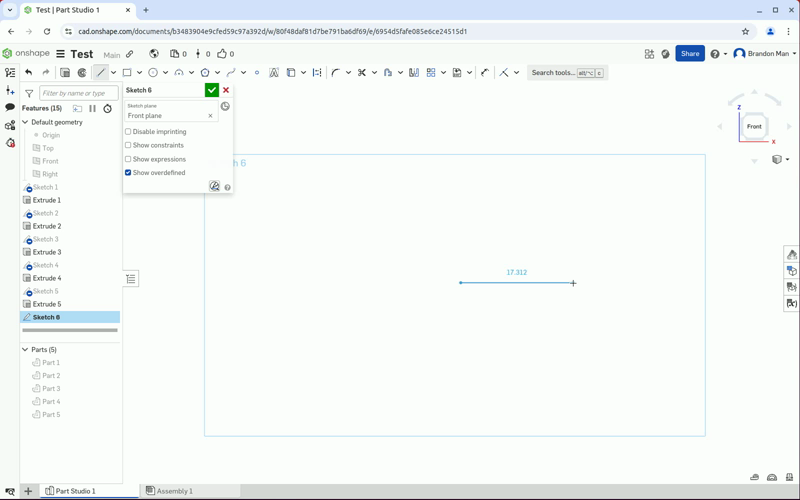
key_down(shift)
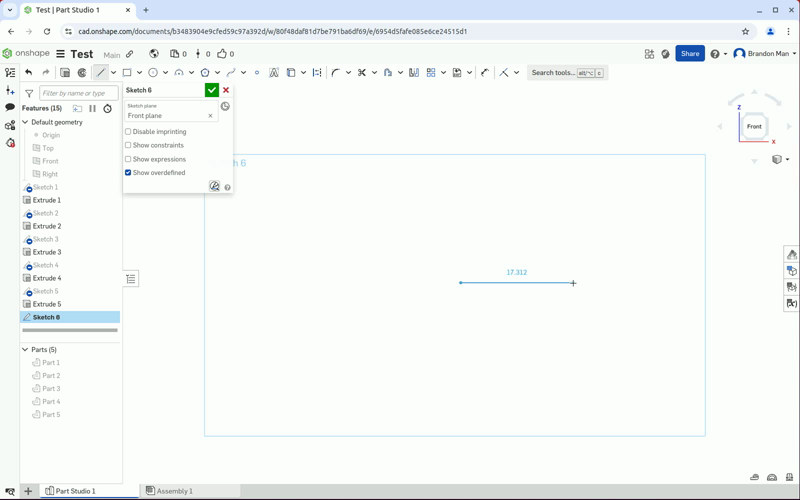
mouse_move(589, 282)
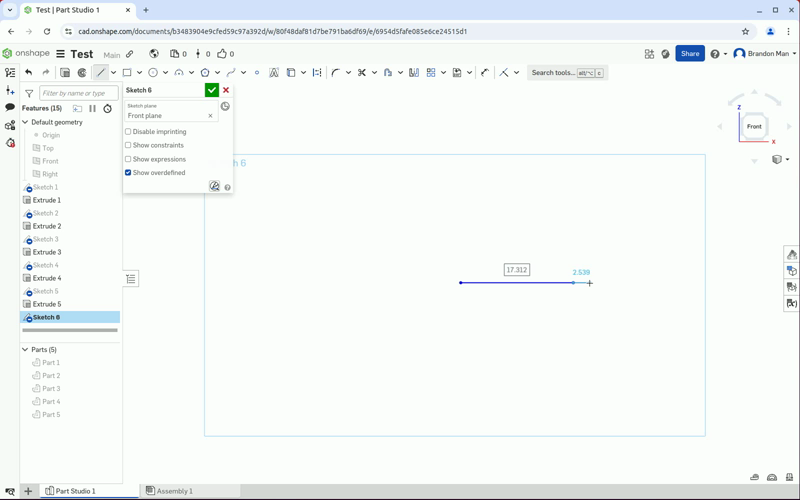
mouse_move(573, 245)
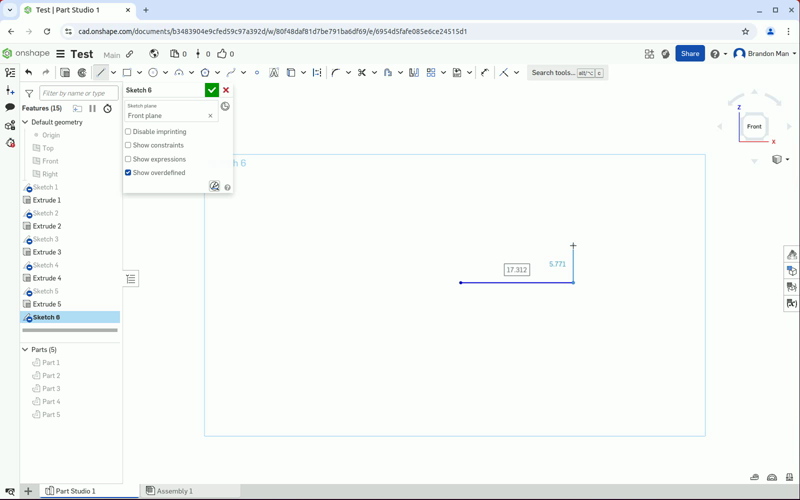
click(573, 245)
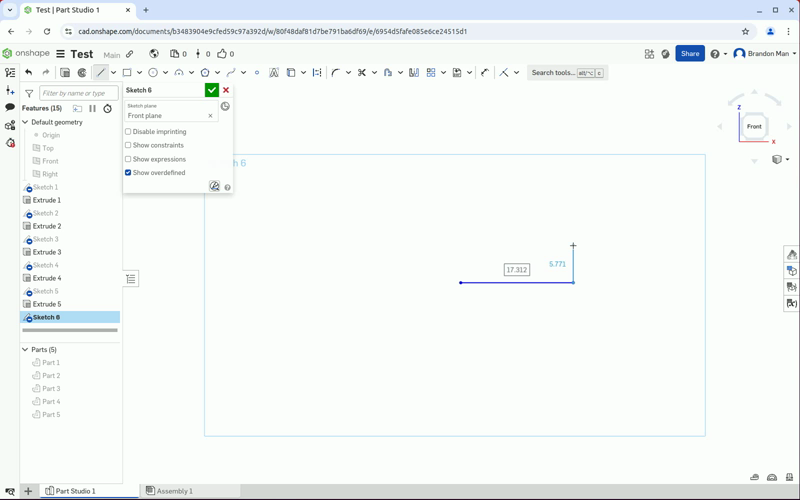
key_up(shift)
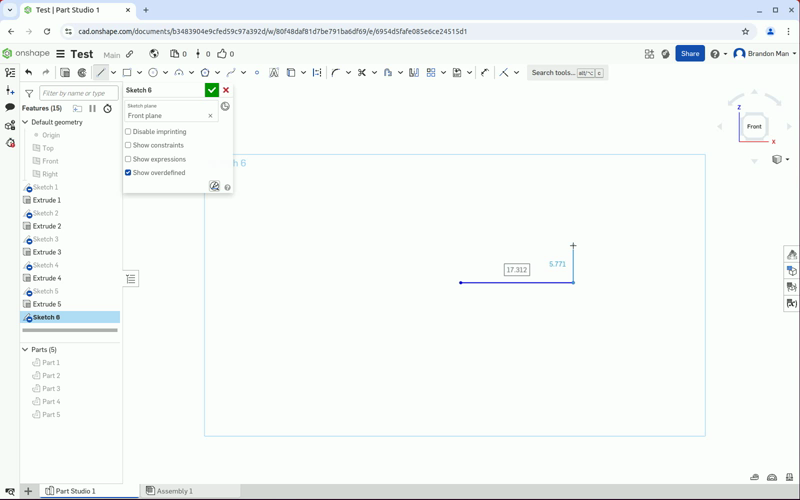
key_down(shift)
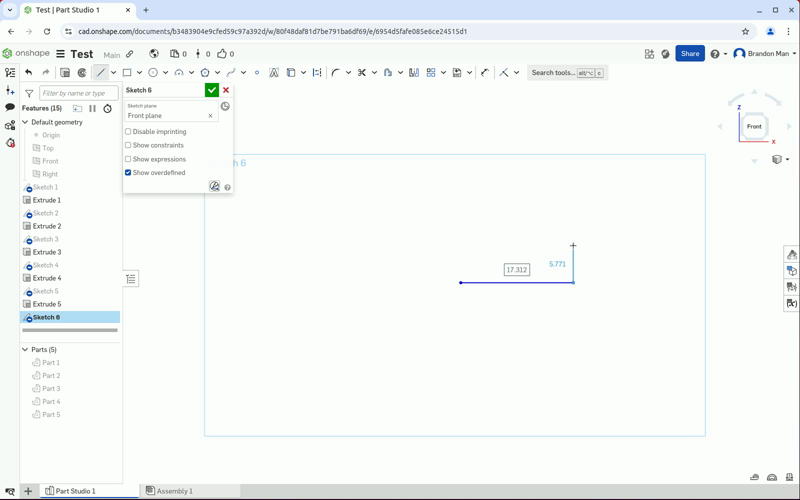
mouse_move(589, 245)
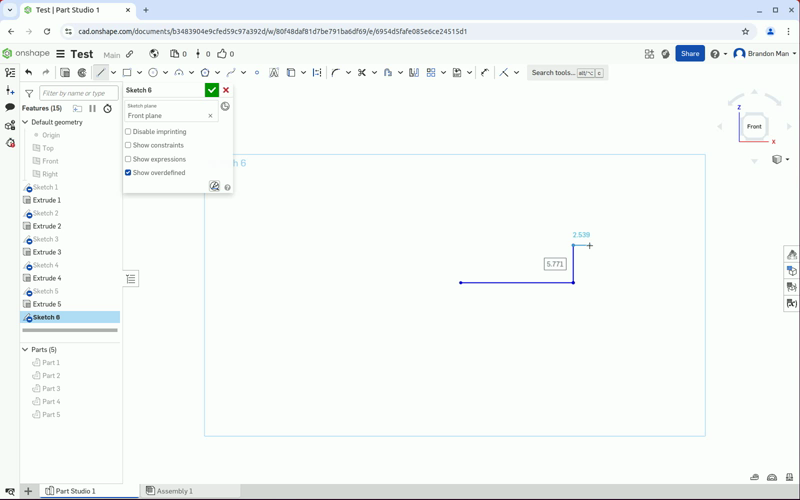
mouse_move(548, 245)
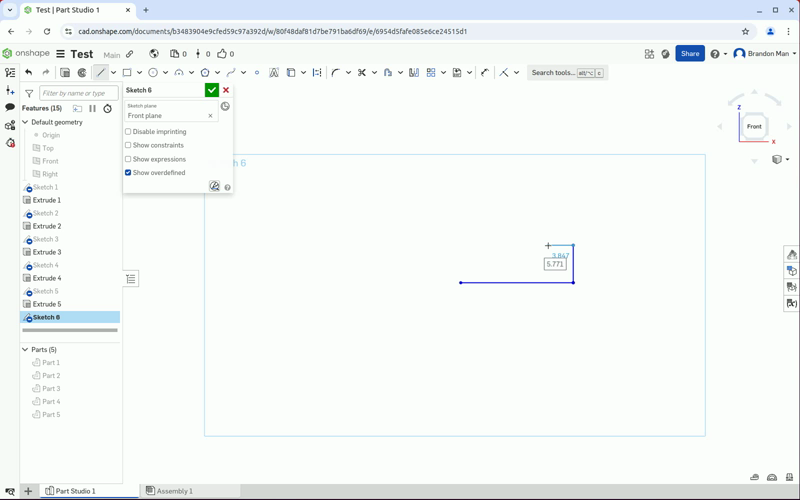
click(548, 245)
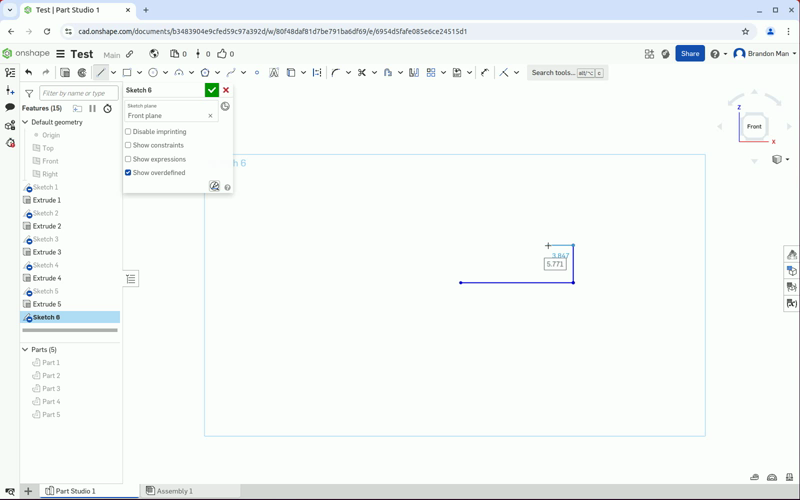
key_up(shift)
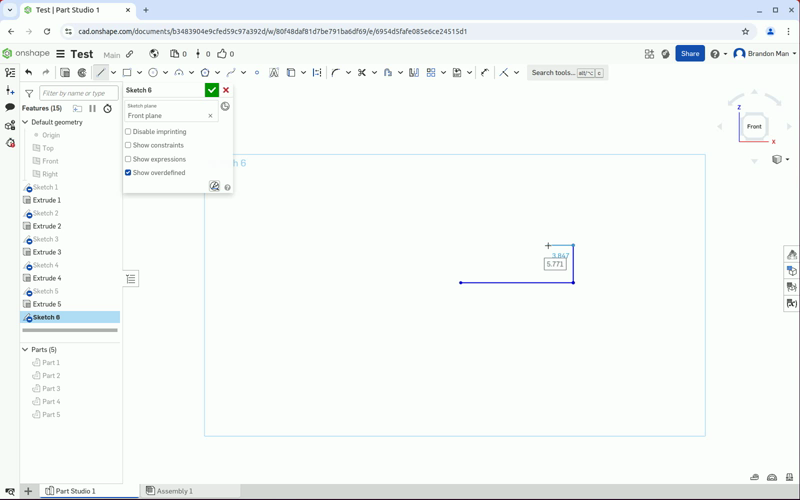
key_down(shift)
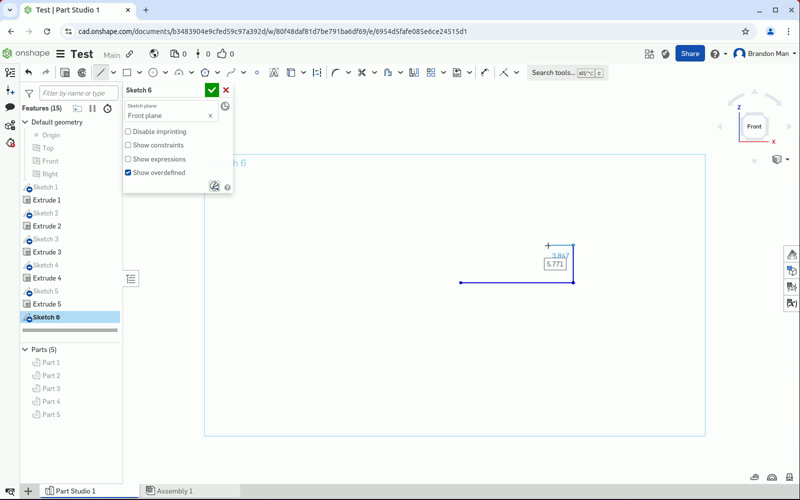
mouse_move(578, 245)
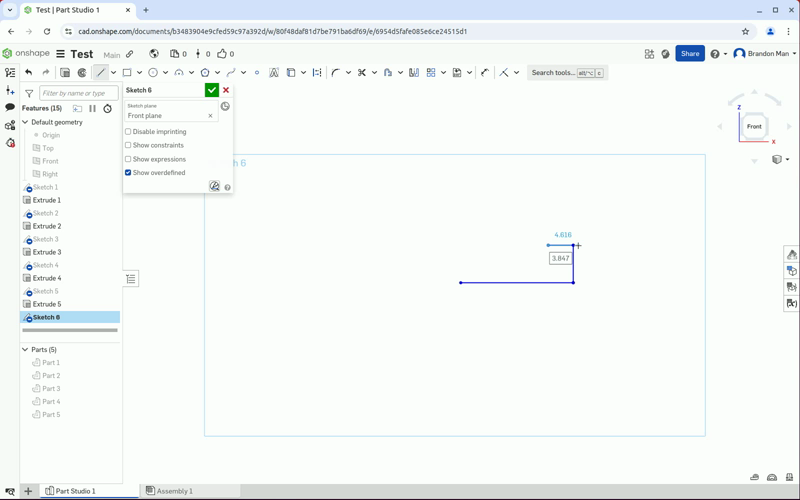
mouse_move(525, 245)
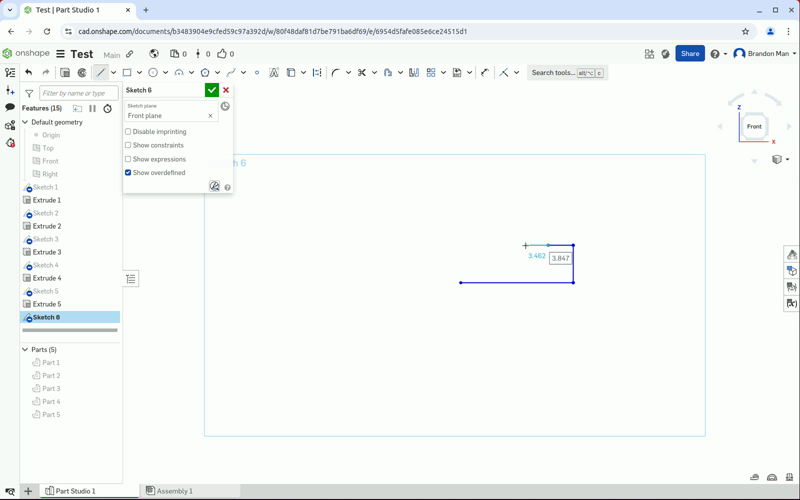
click(525, 245)
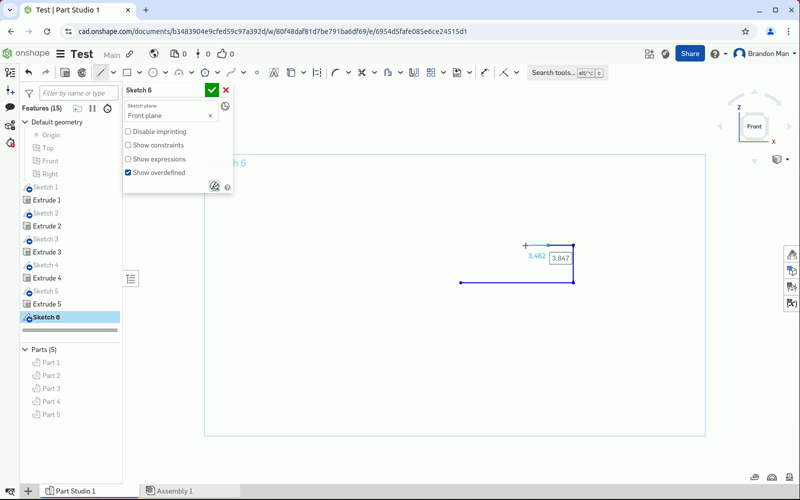
key_up(shift)
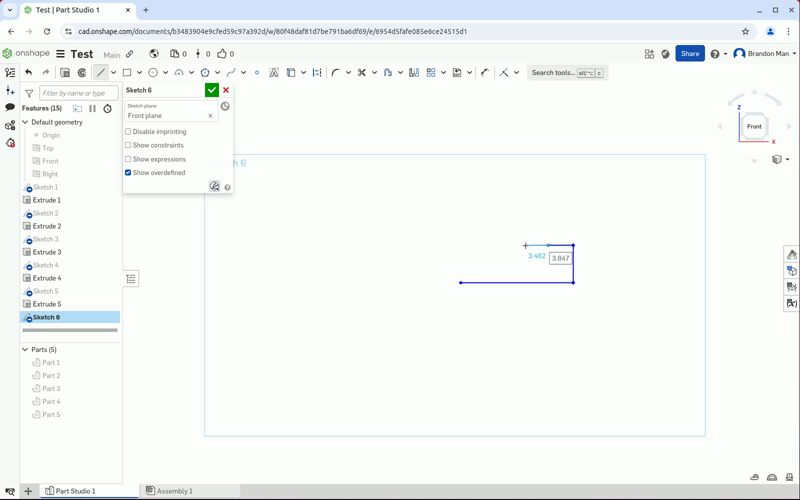
key_down(shift)
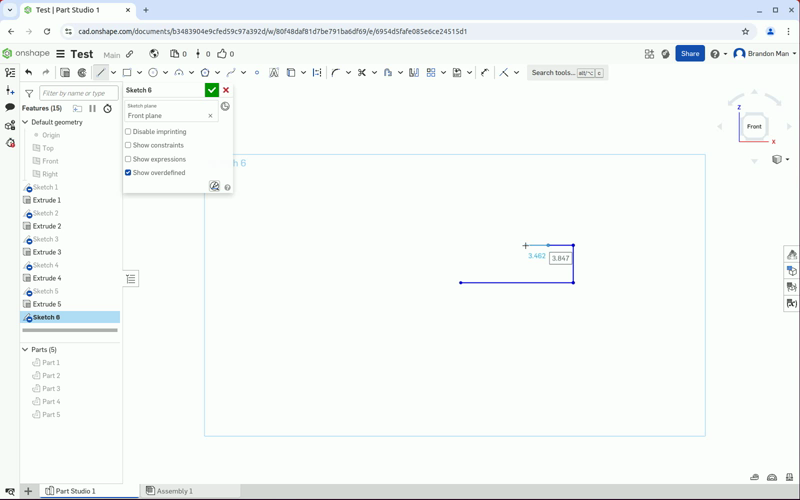
mouse_move(555, 245)
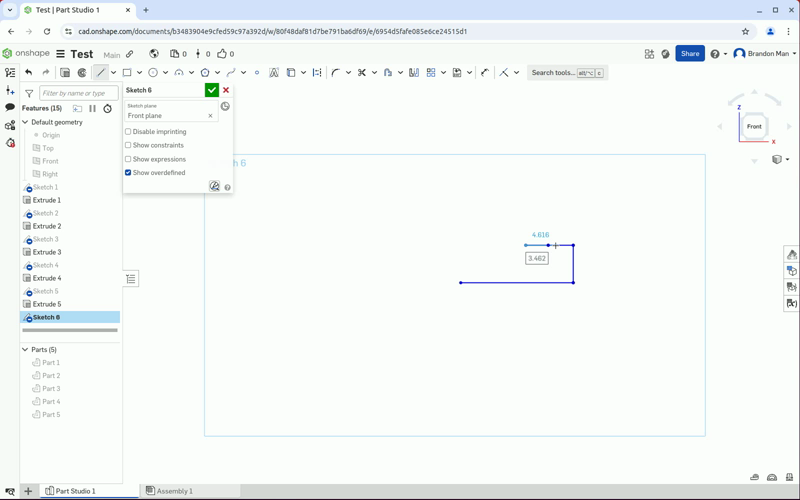
mouse_move(510, 245)
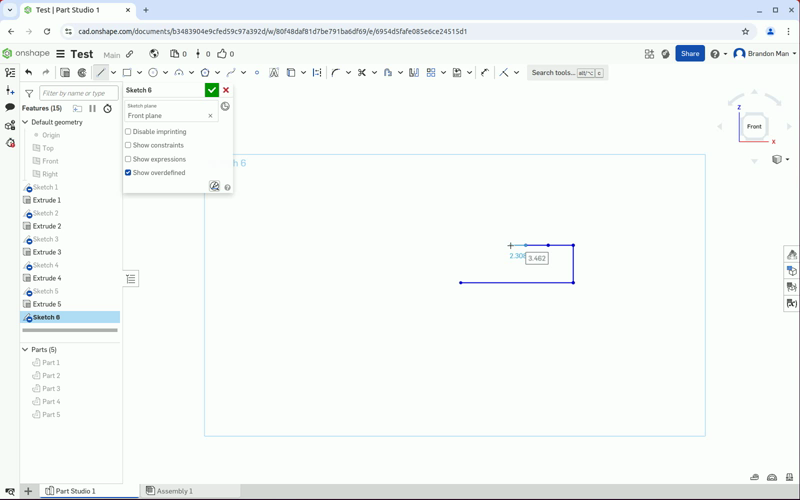
click(510, 245)
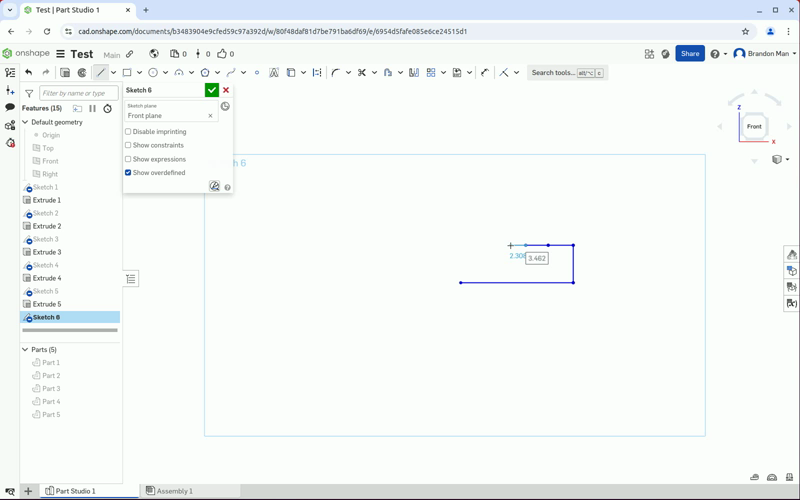
key_up(shift)
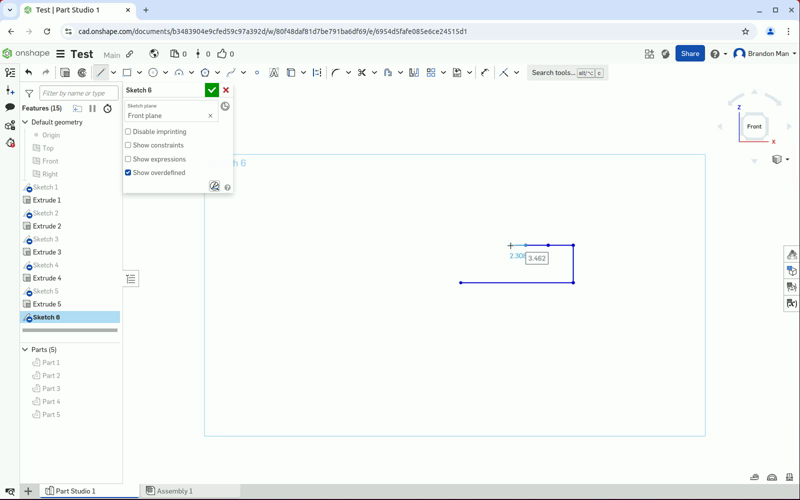
key_down(shift)
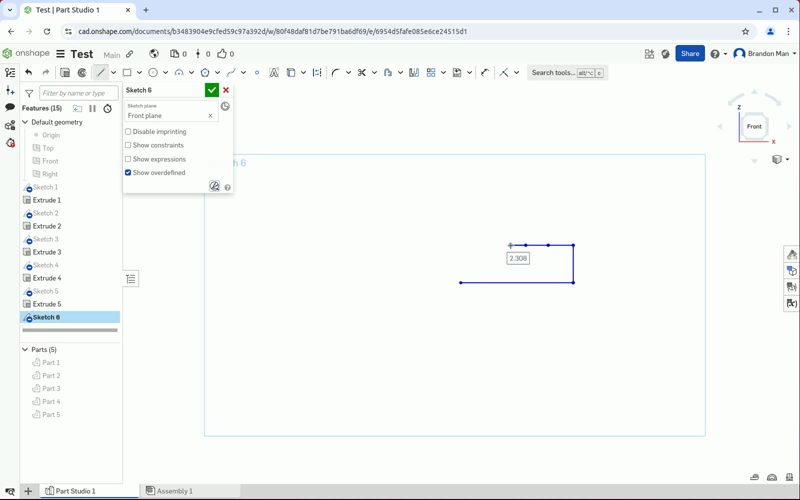
mouse_move(540, 245)
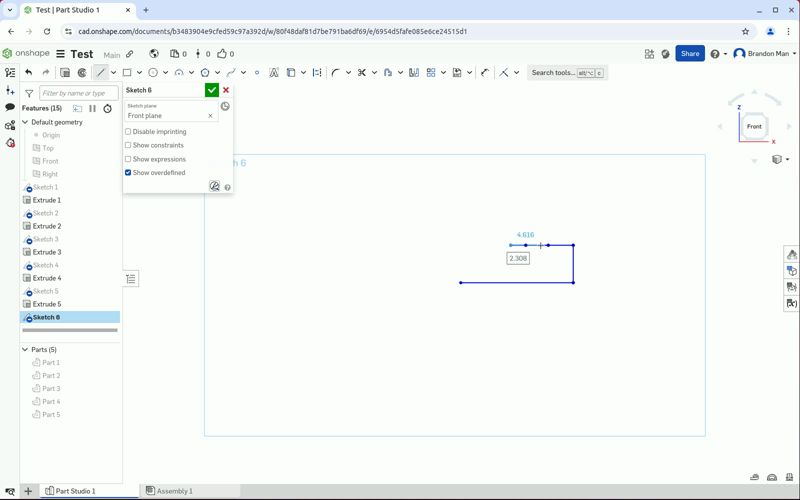
mouse_move(479, 245)
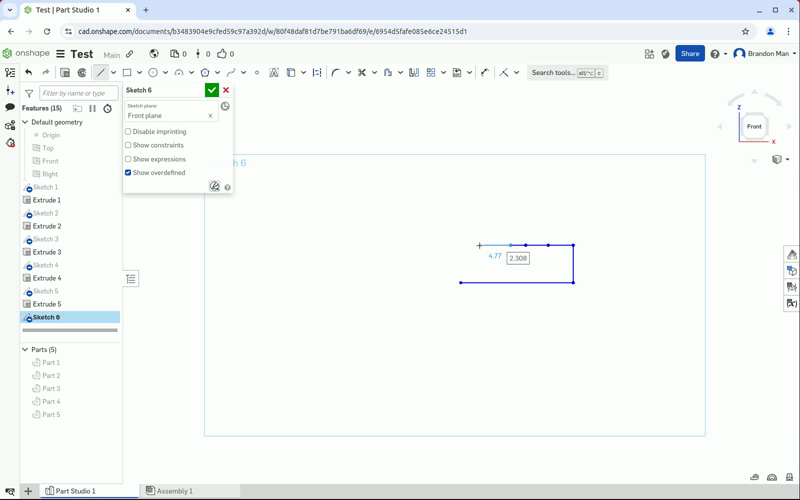
click(479, 245)
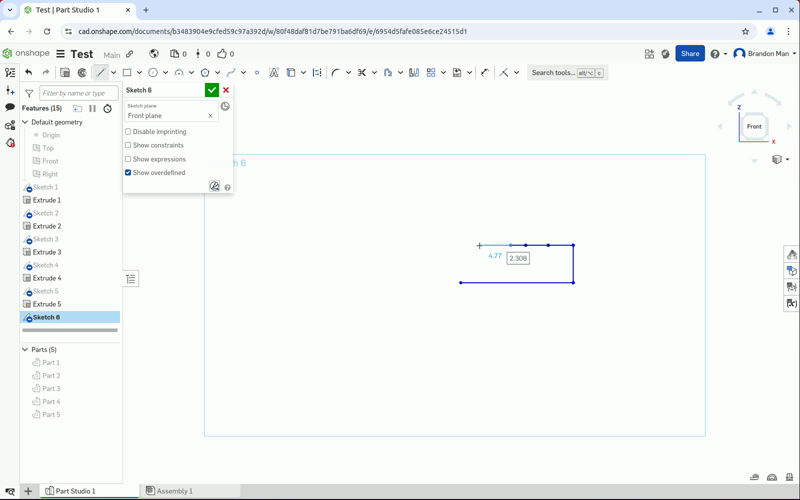
key_up(shift)
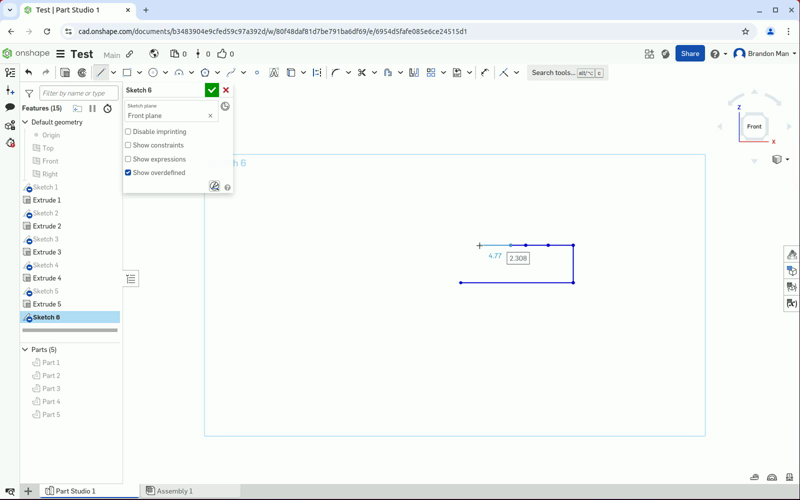
key_down(shift)
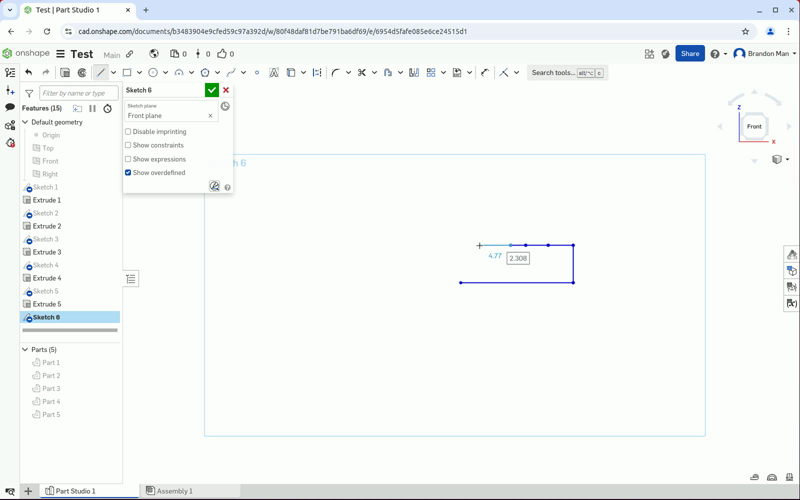
mouse_move(509, 245)
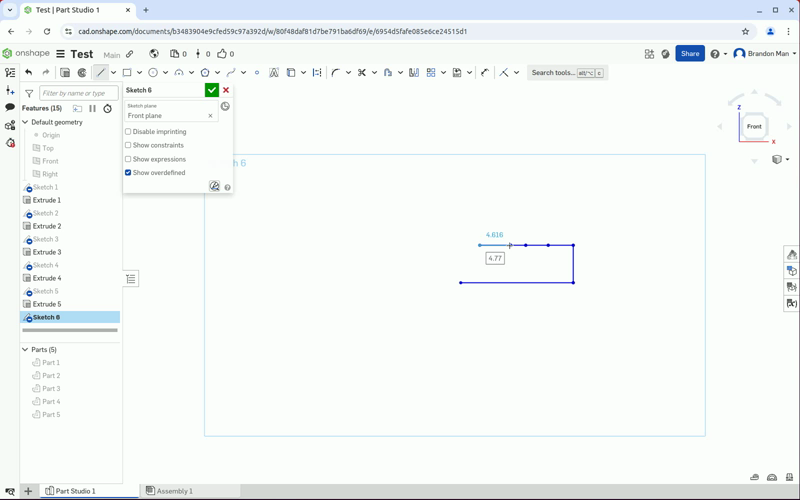
mouse_move(473, 245)
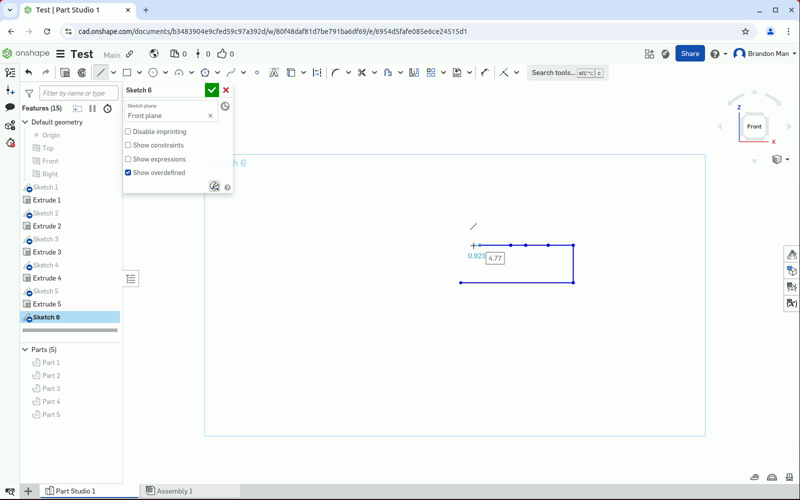
scroll(6)
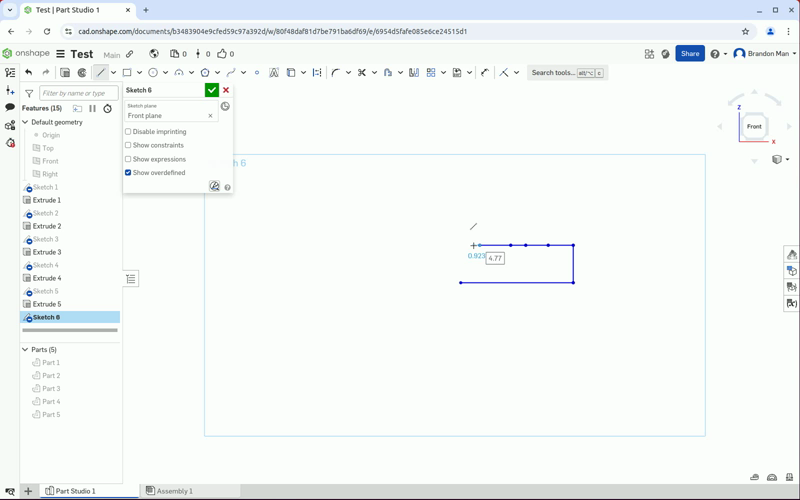
scroll(6)
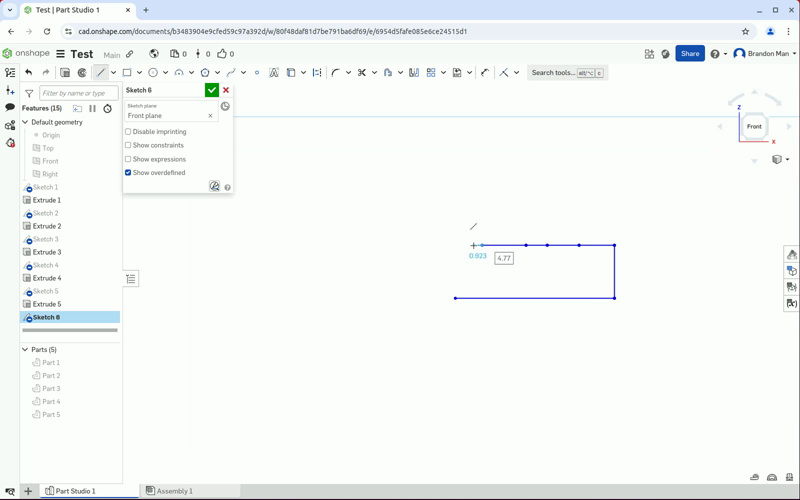
scroll(6)
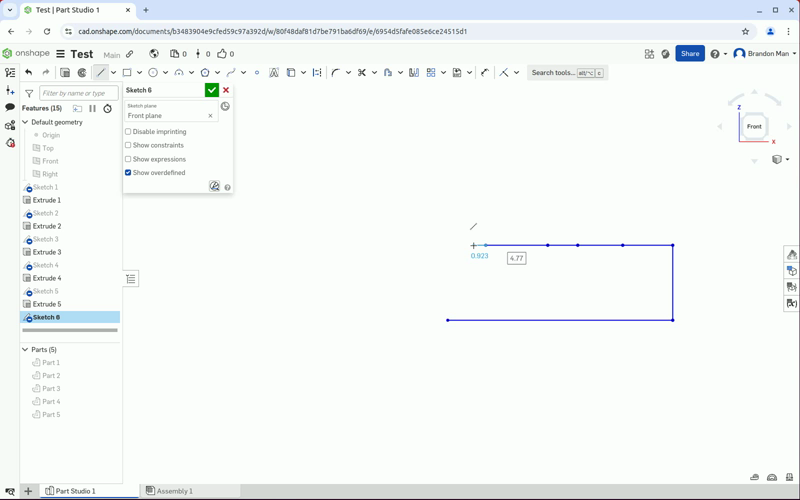
scroll(6)
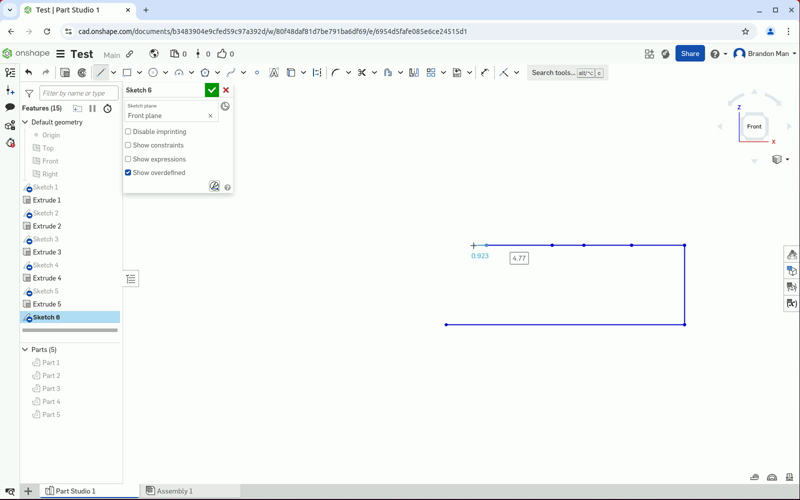
scroll(6)
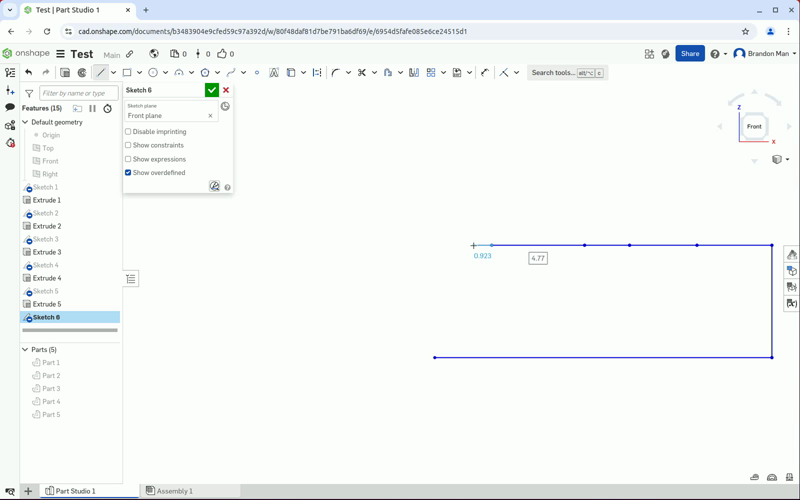
scroll(6)
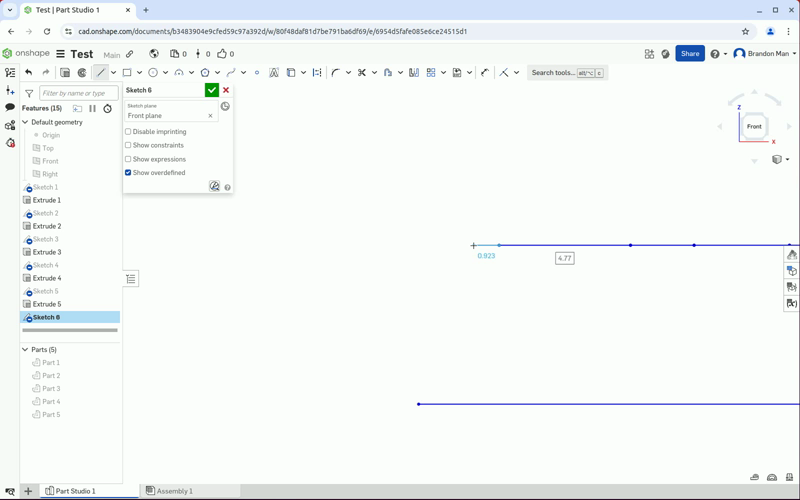
scroll(6)
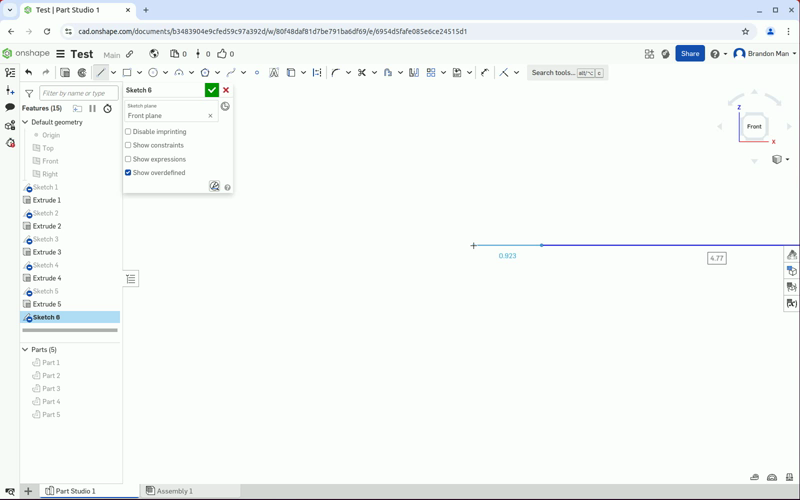
click(473, 245)
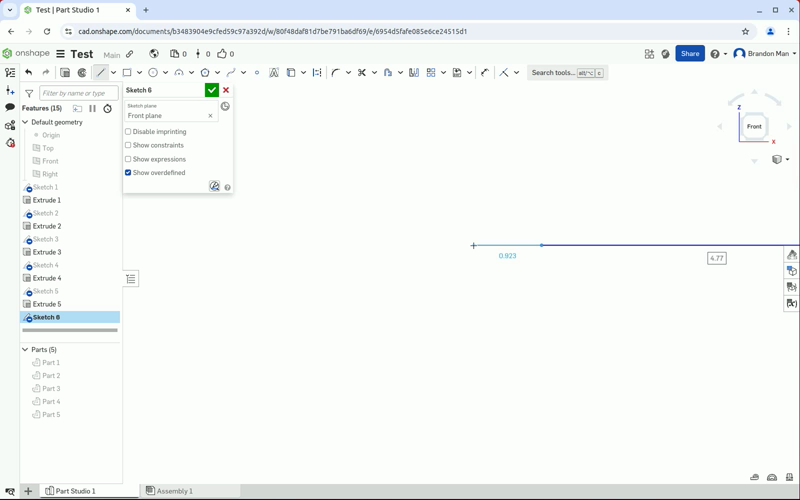
scroll(-6)
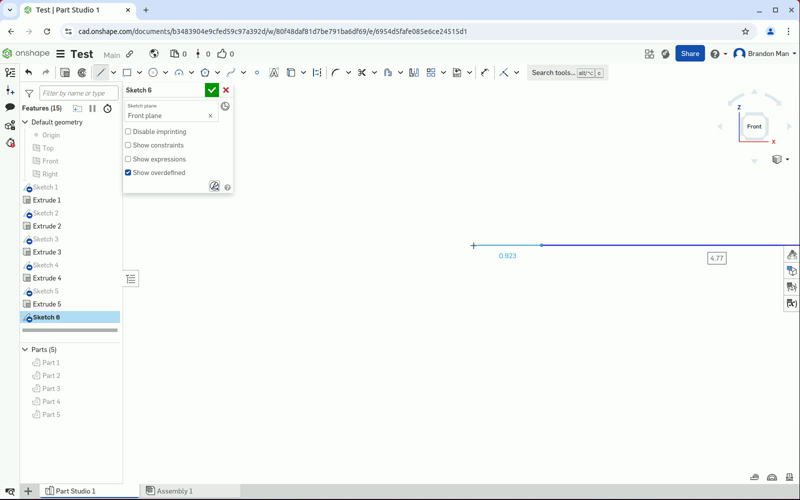
scroll(-6)
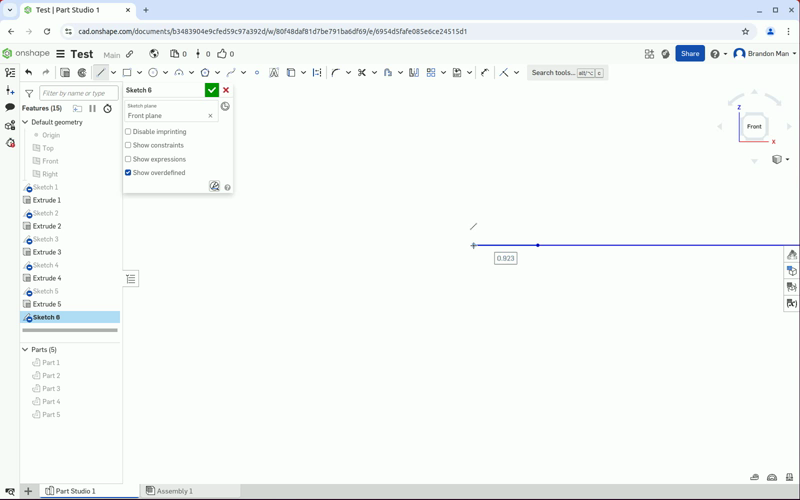
scroll(-6)
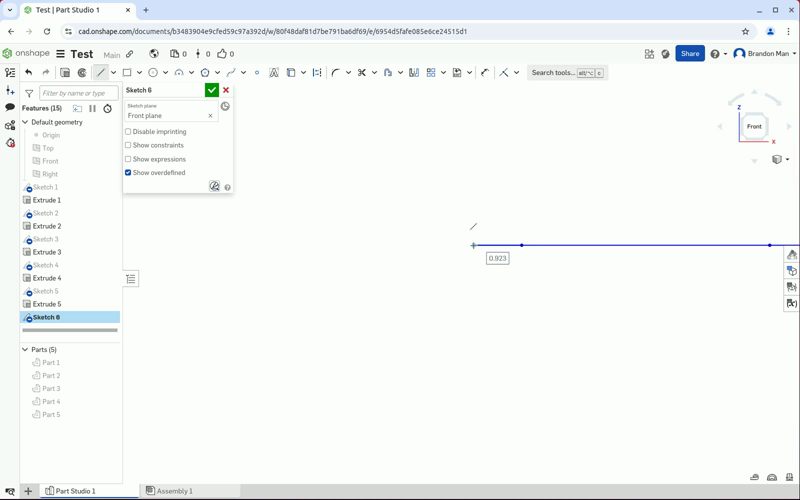
scroll(-6)
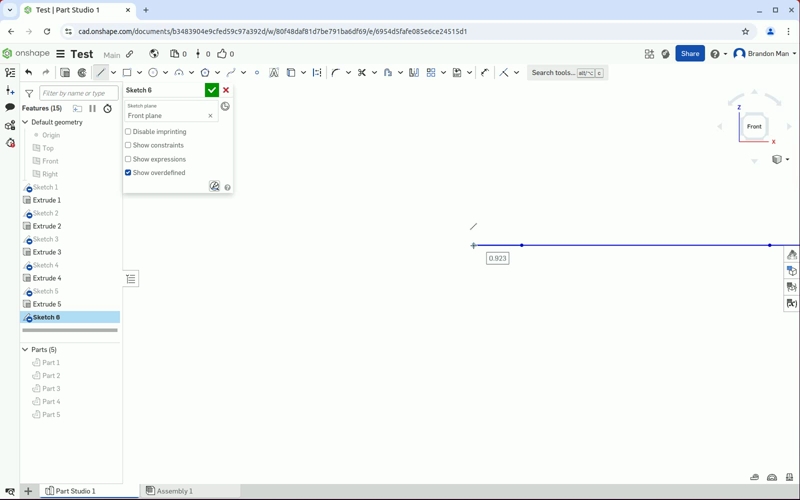
scroll(-6)
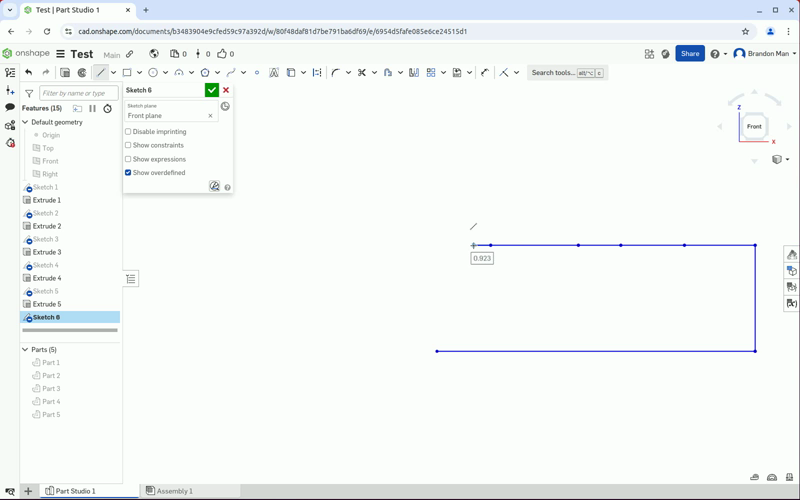
scroll(-6)
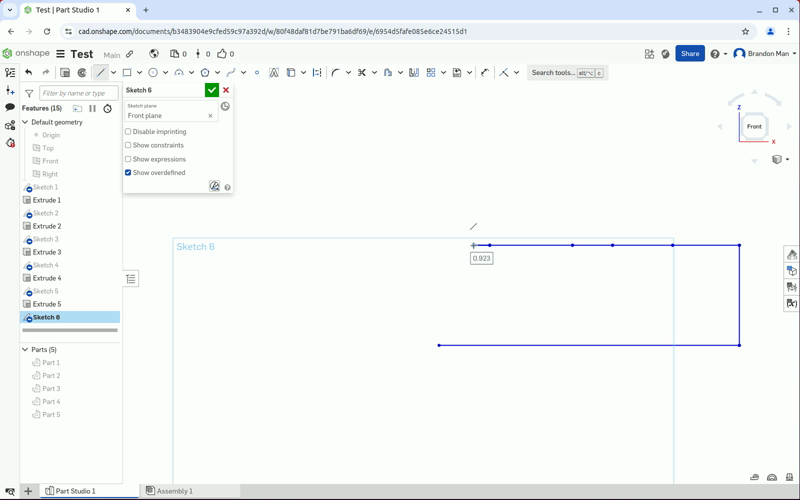
scroll(-6)
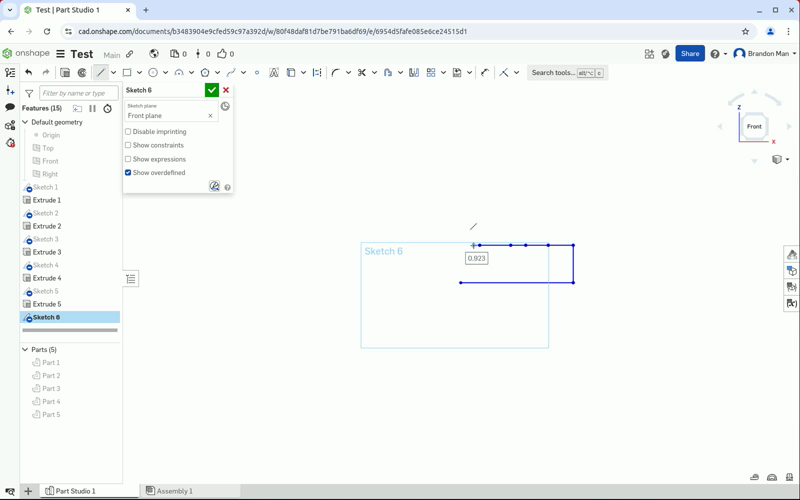
key_up(shift)
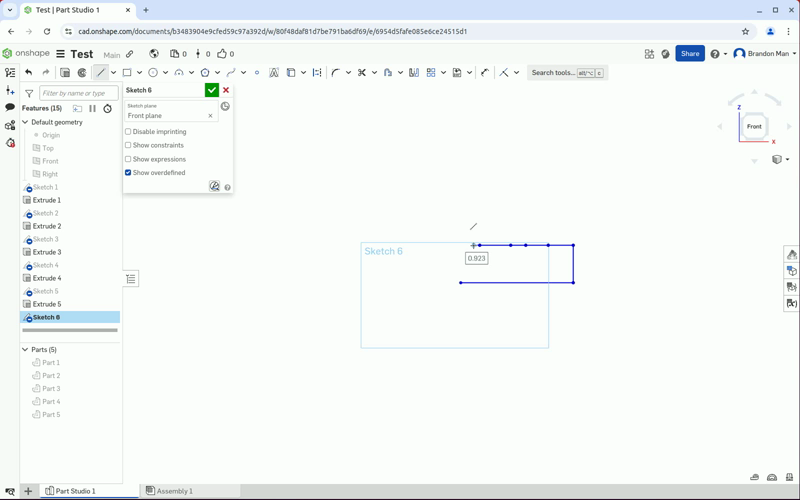
key_down(shift)
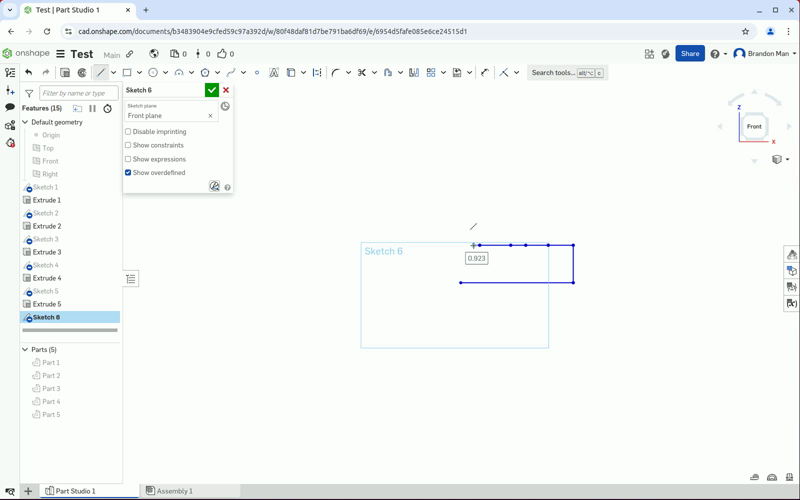
mouse_move(503, 245)
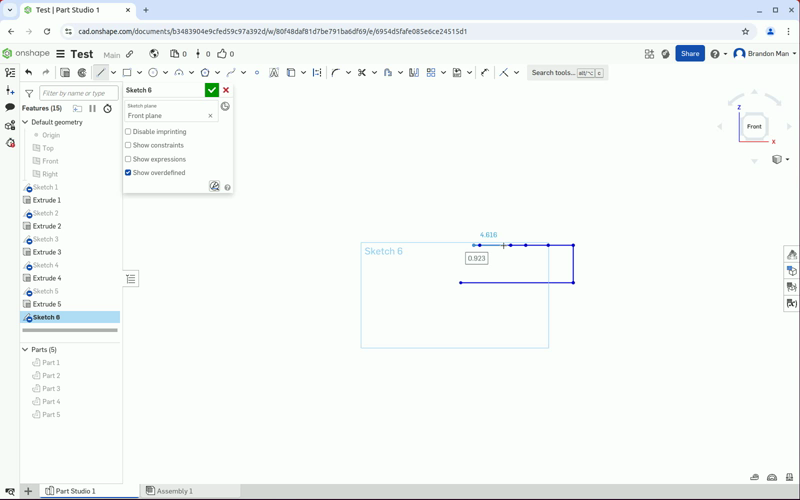
mouse_move(460, 245)
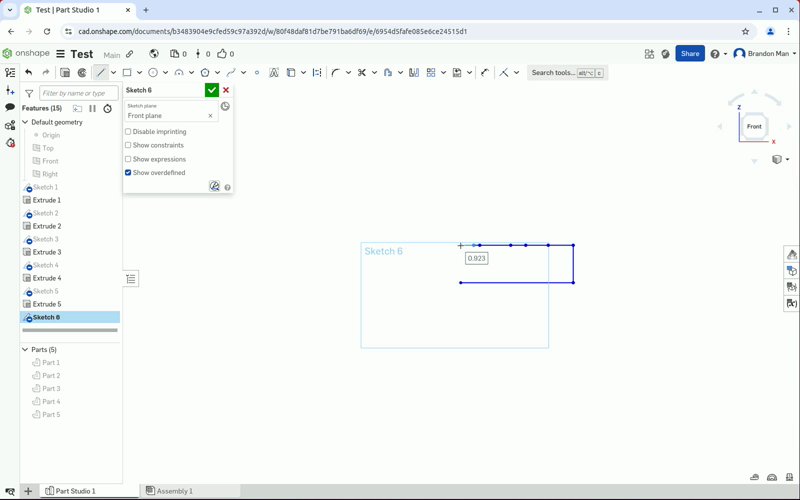
click(460, 245)
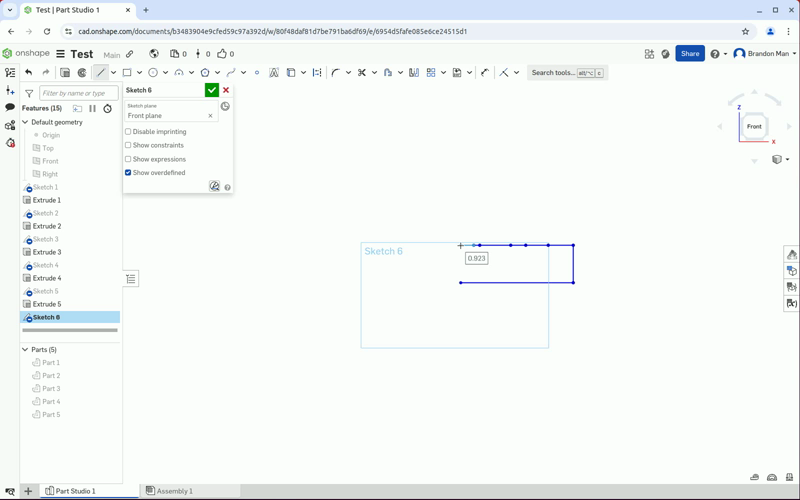
key_up(shift)
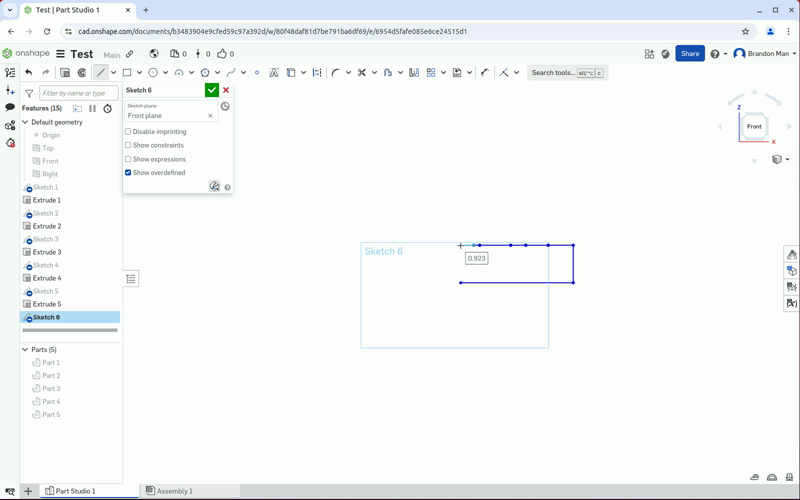
mouse_move(490, 245)
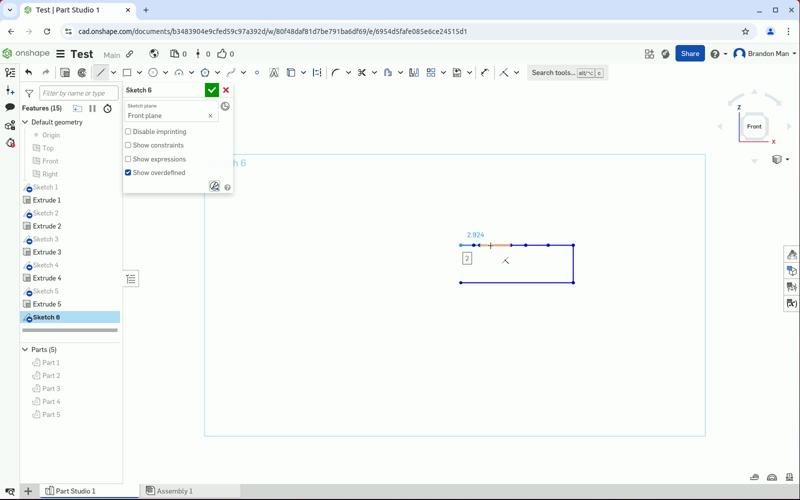
key_down(shift)
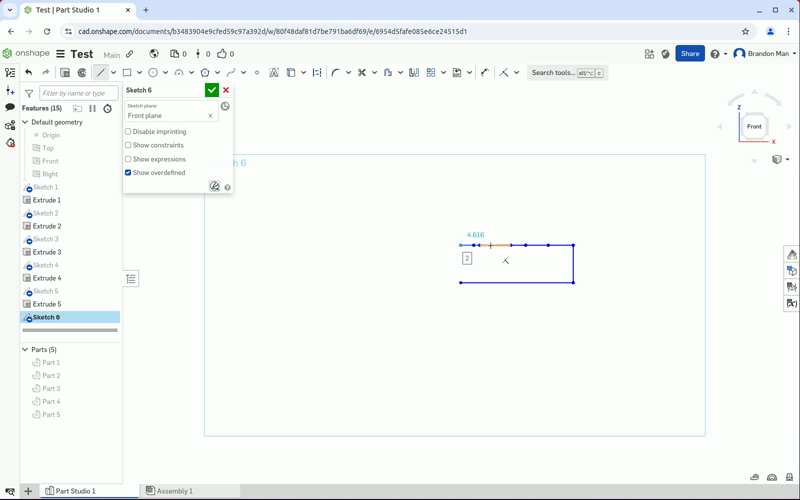
mouse_move(460, 282)
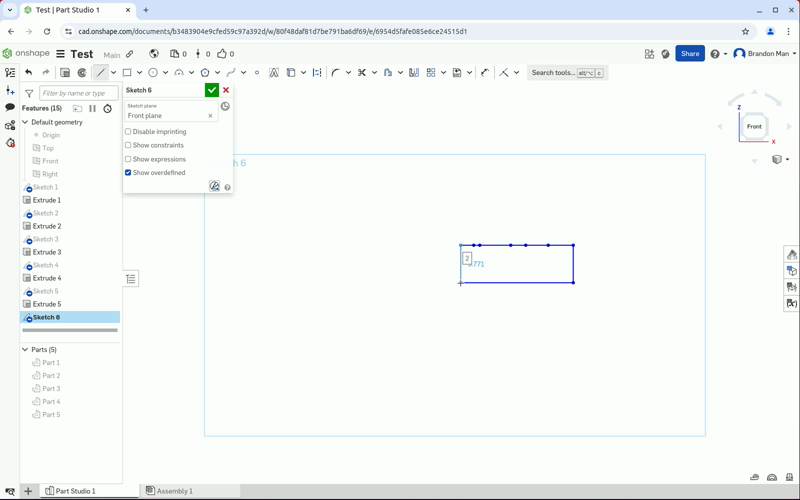
key_up(shift)
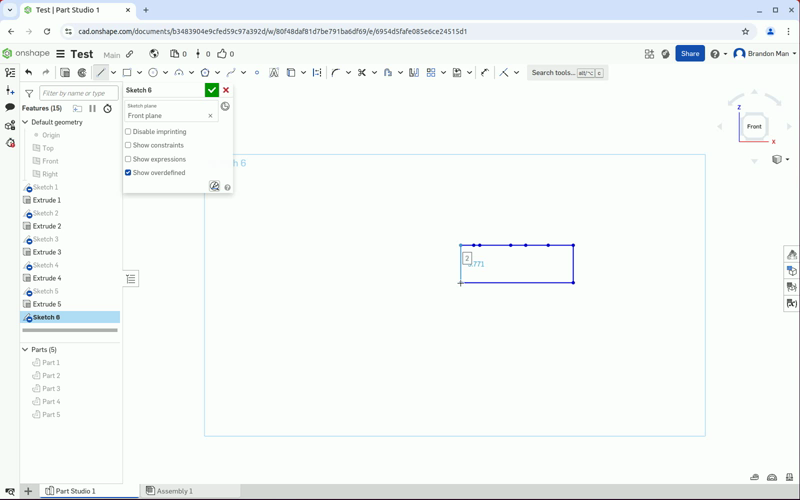
click(460, 282)
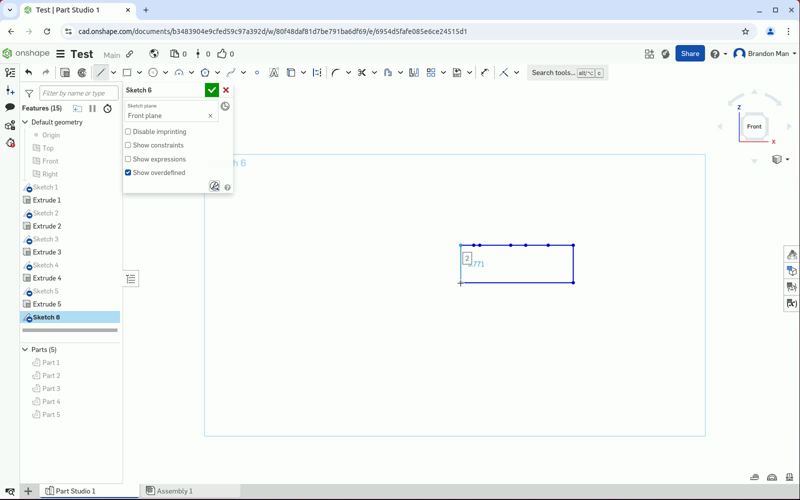
key(esc)
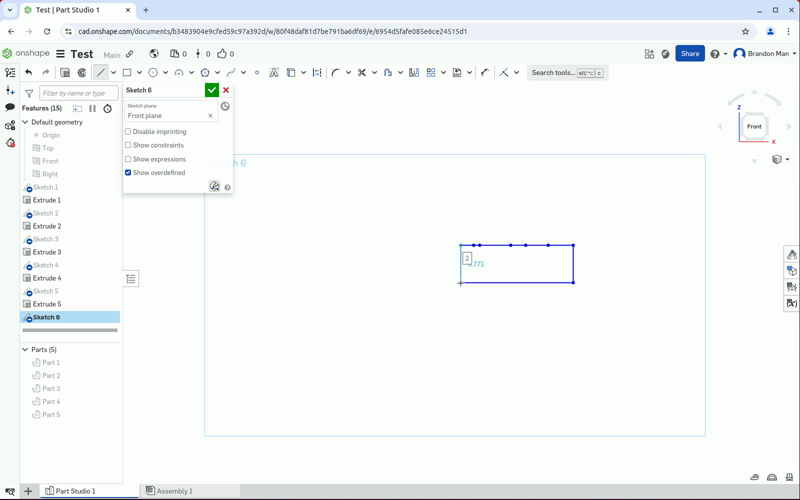
mouse_move(511, 254)
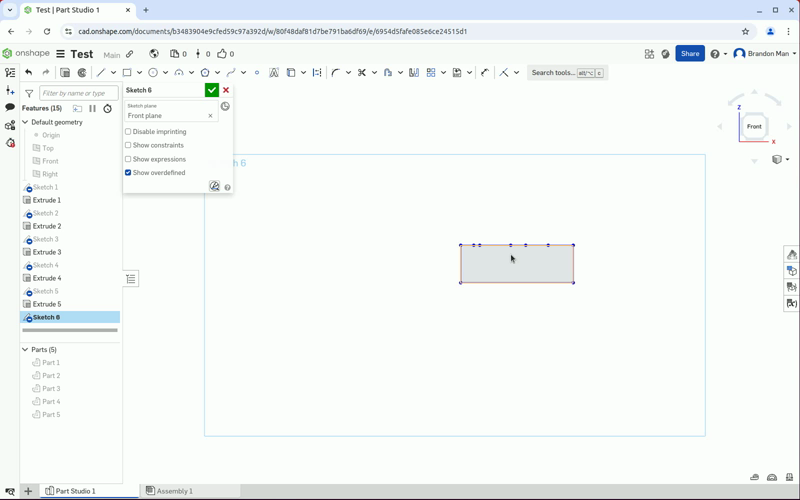
click(511, 254)
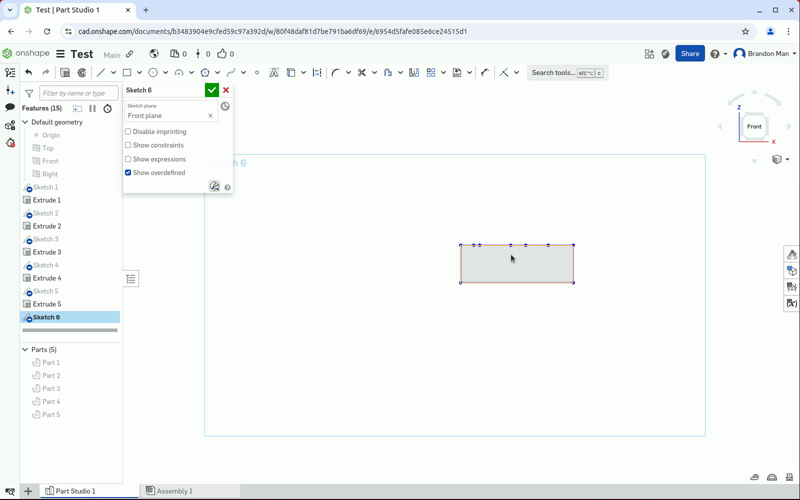
mouse_move(73, 352)
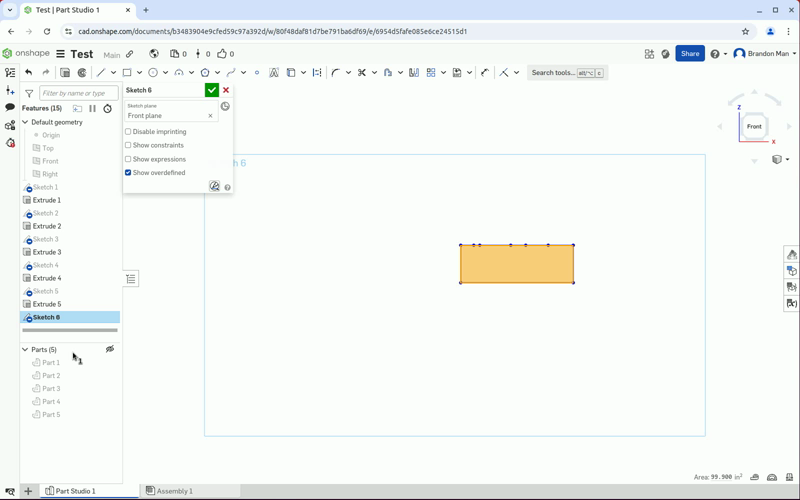
key(shift+y)
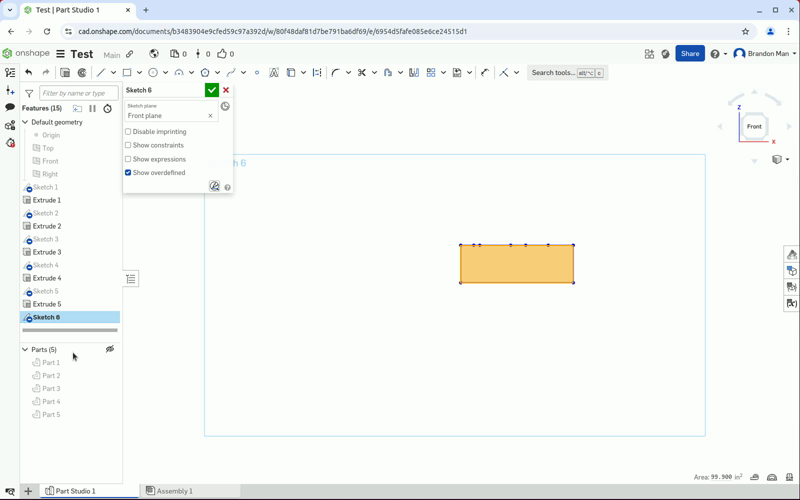
key(shift+e)
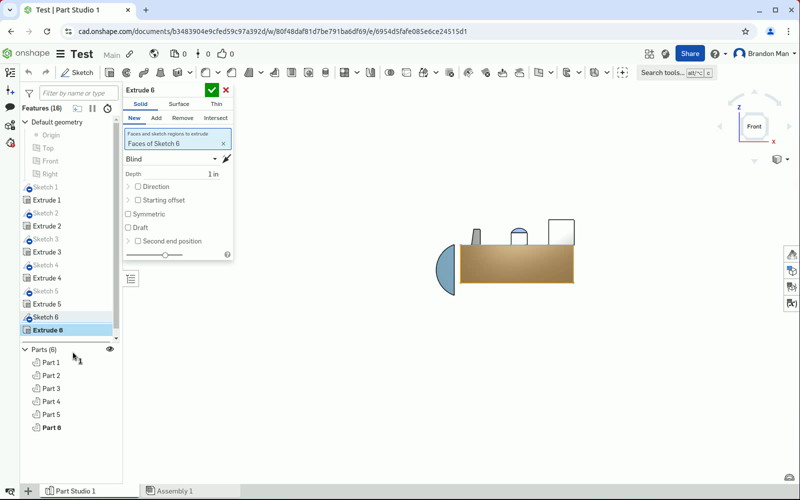
mouse_move(143, 106)
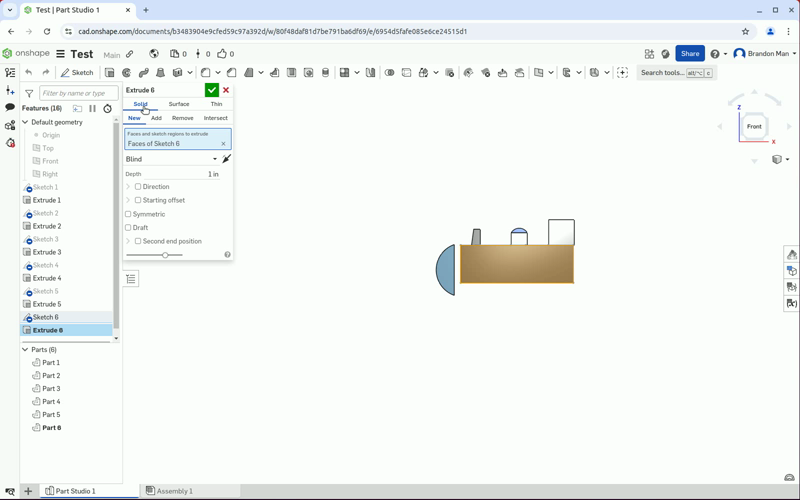
click(143, 106)
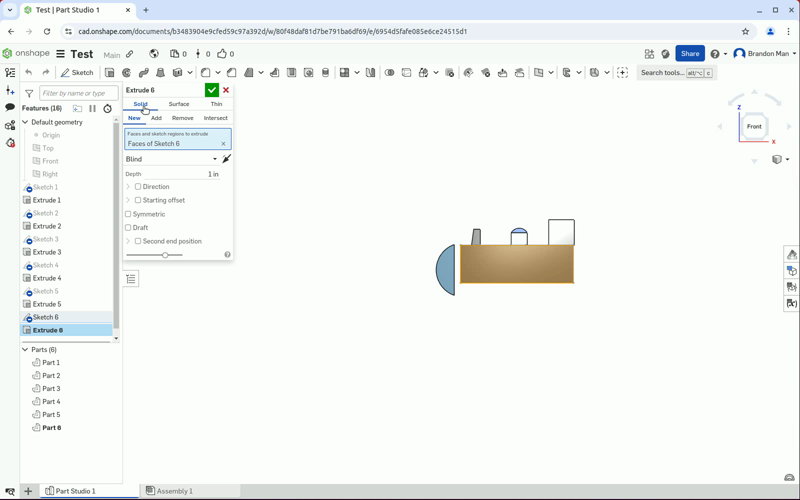
mouse_move(137, 120)
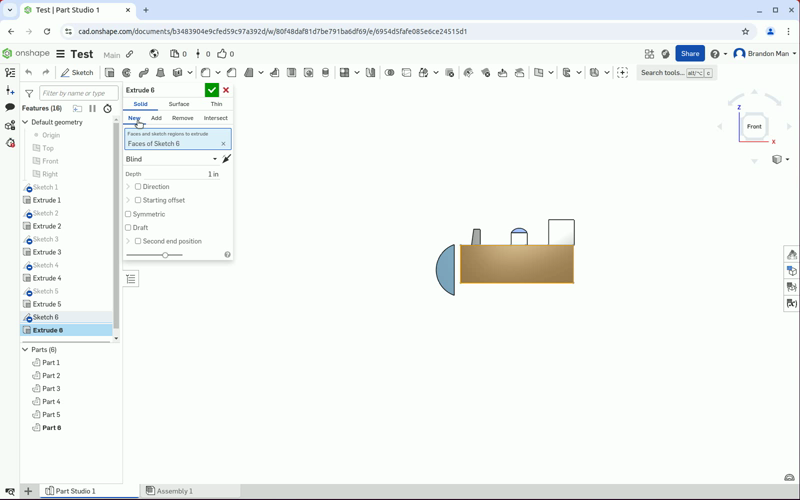
click(137, 120)
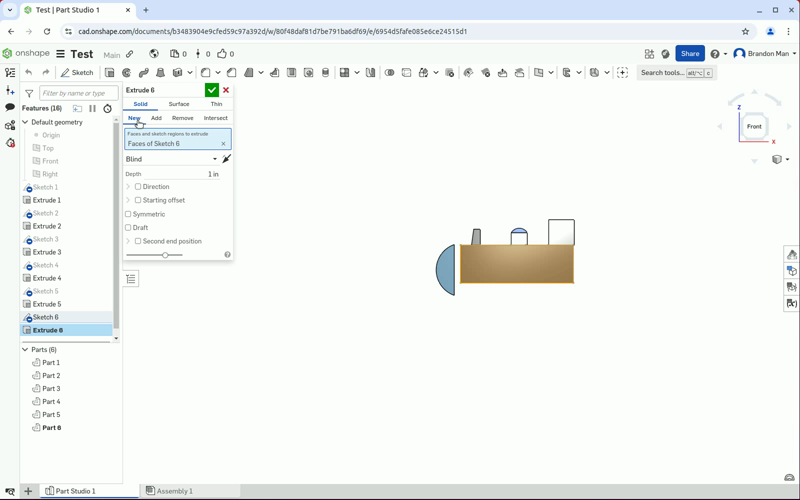
key(tab, 4)
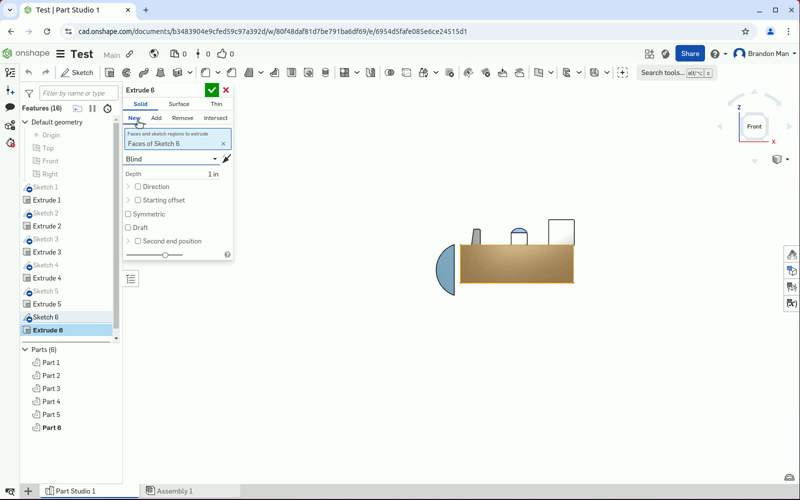
text(0.722)
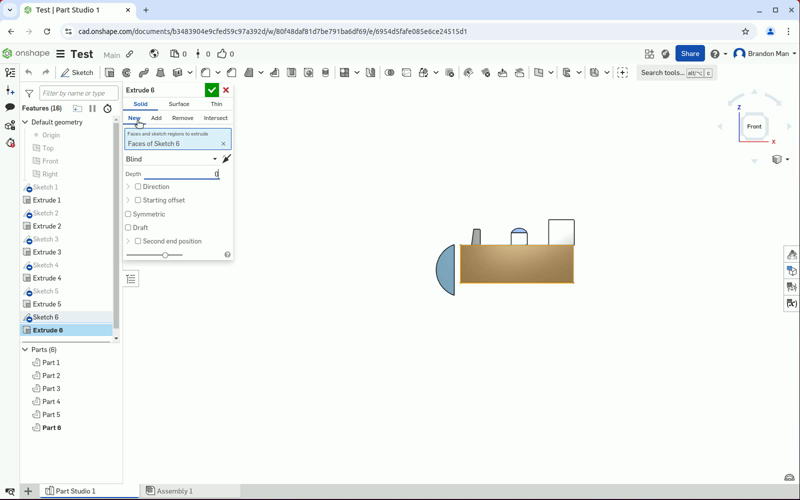
key(enter)
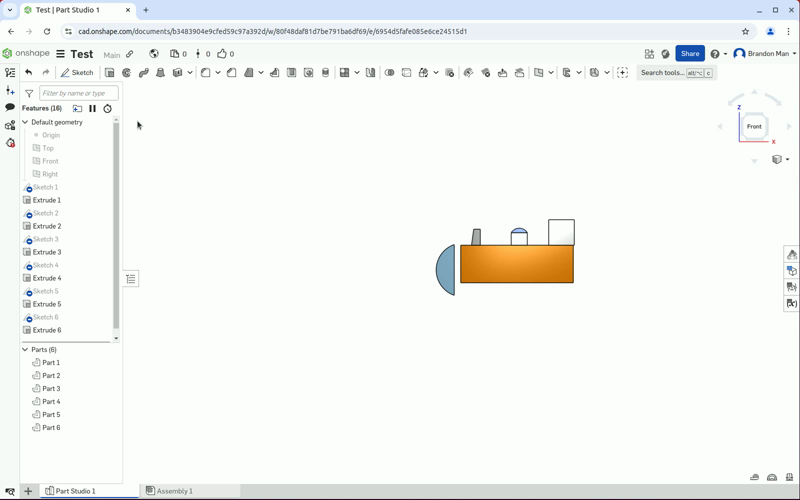
key(shift+h)
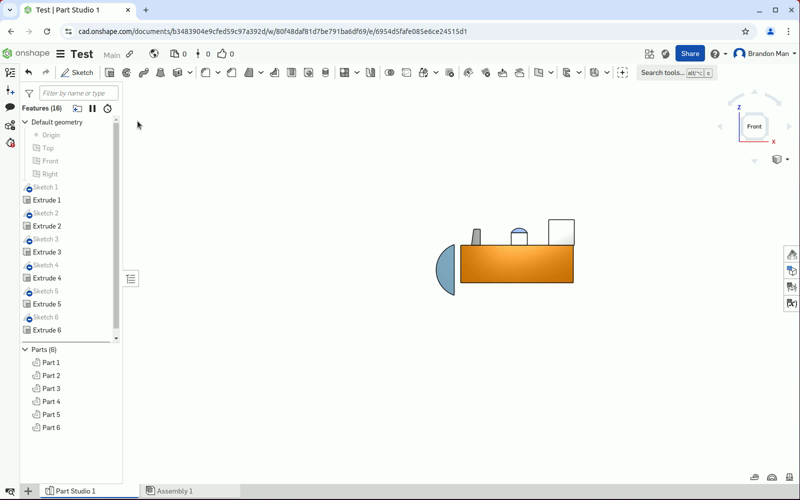
key(shift+h)
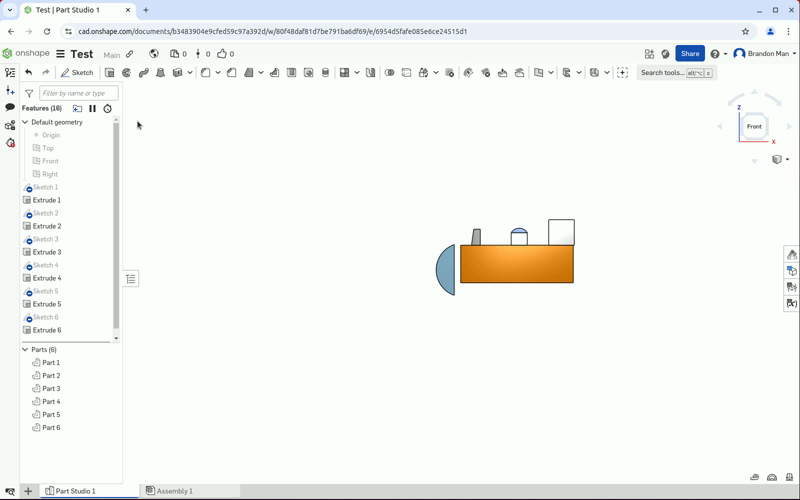
key(shift+7)
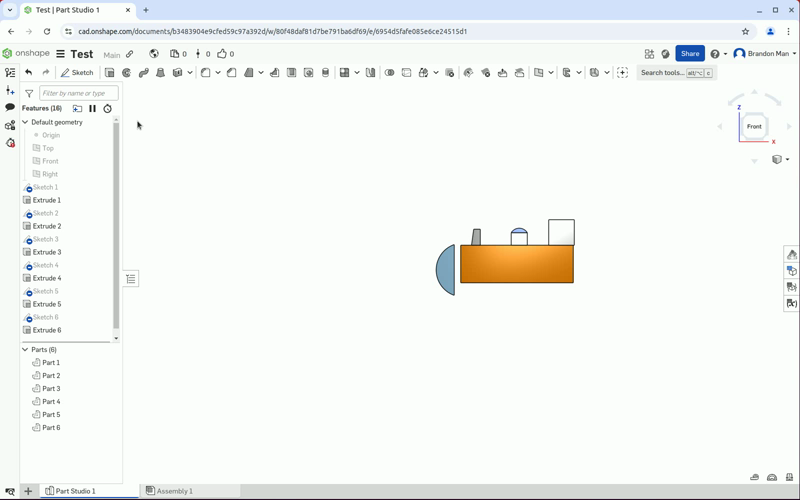
key(left, 2)
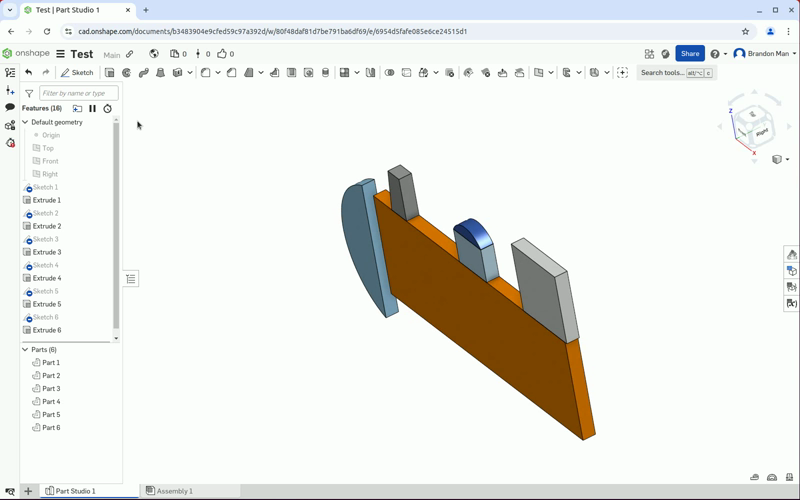
key(down, 2)
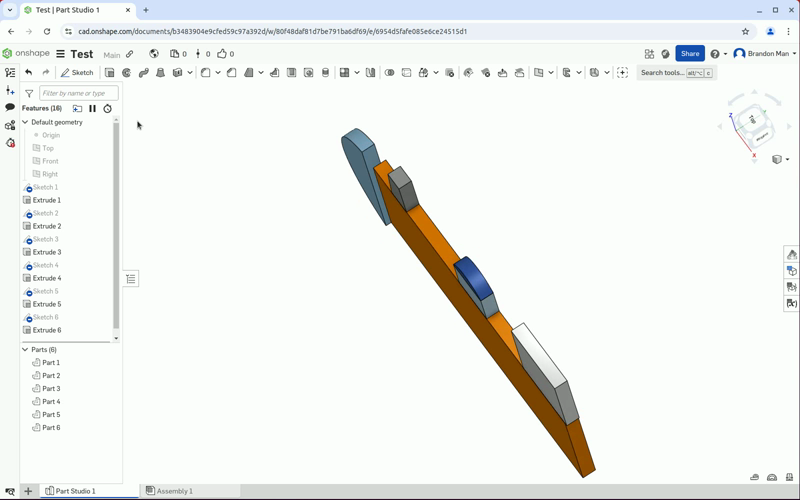
key(up, 2)
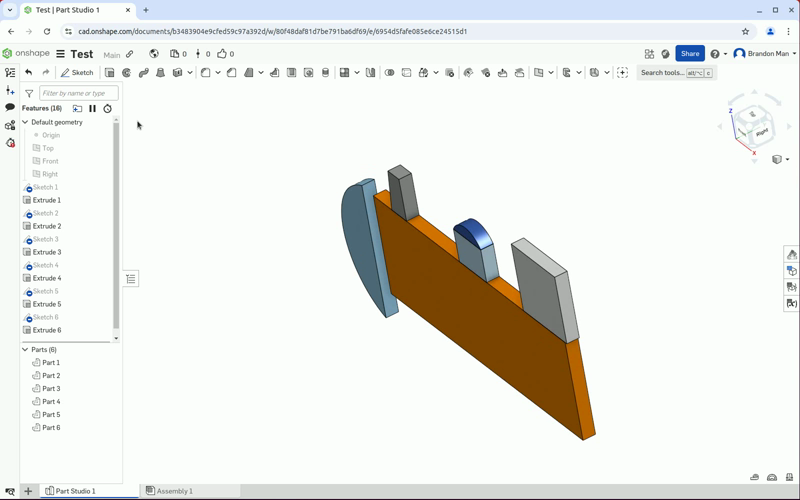
key(right, 2)
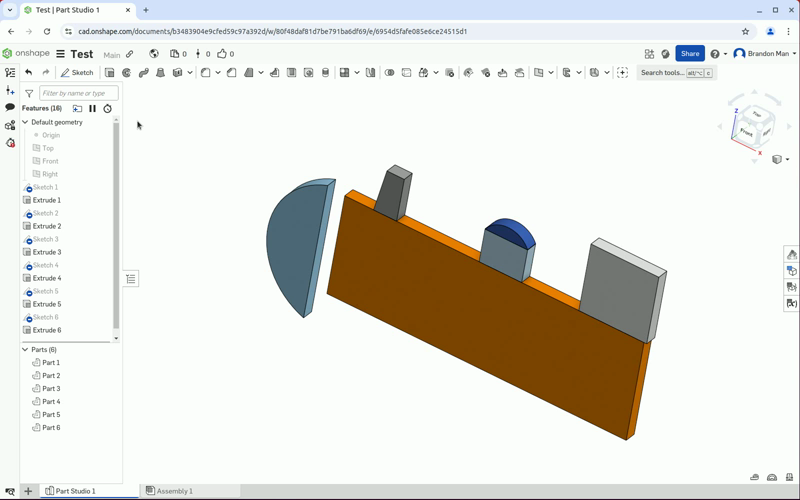
mouse_move(69, 189)
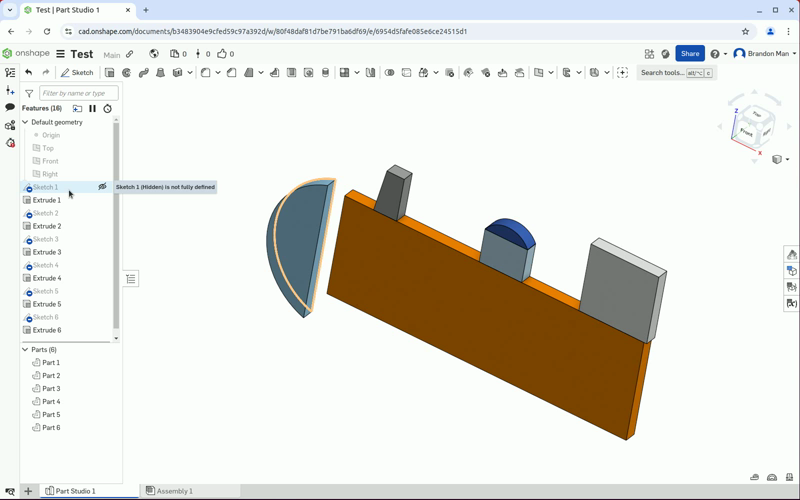
click(69, 189)